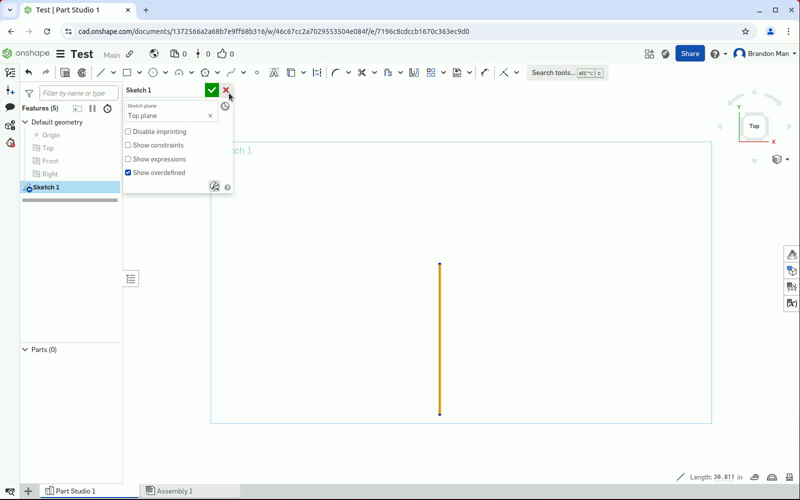
key(shift+h)
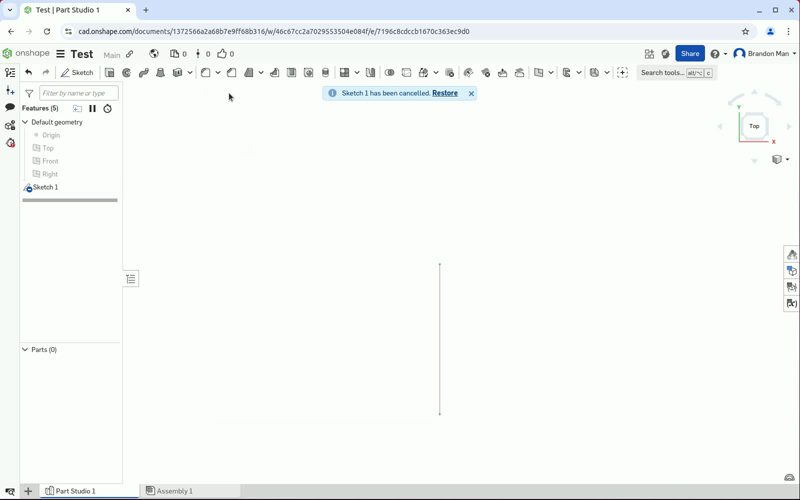
key(shift+s)
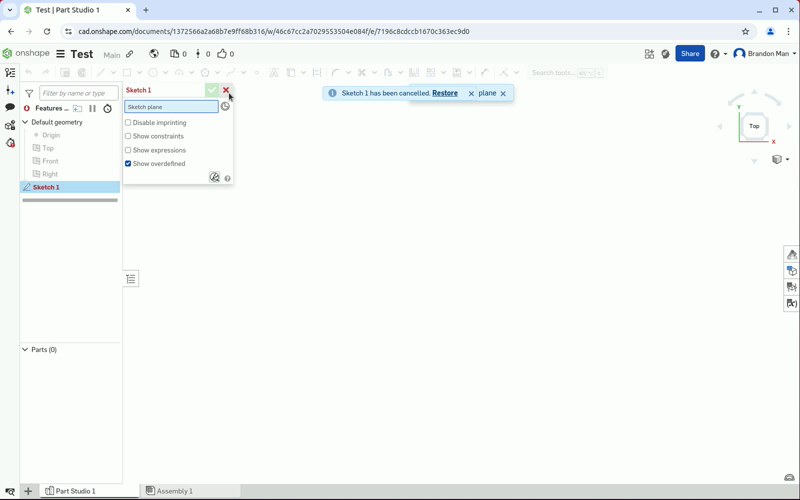
mouse_move(73, 150)
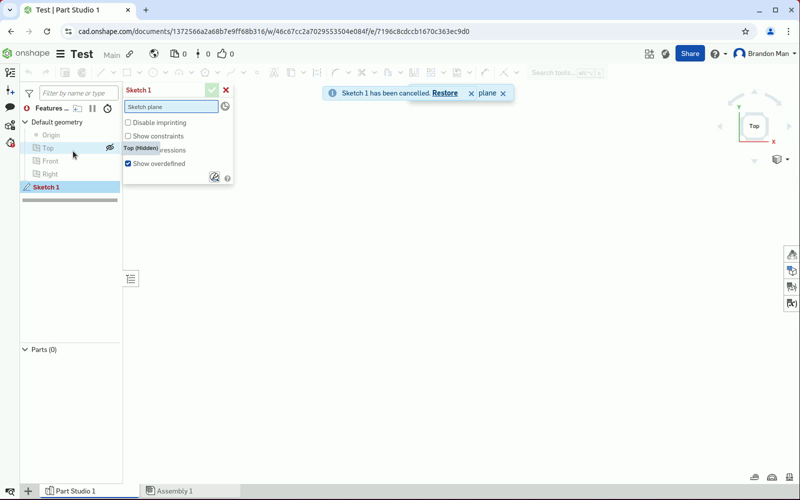
click(73, 150)
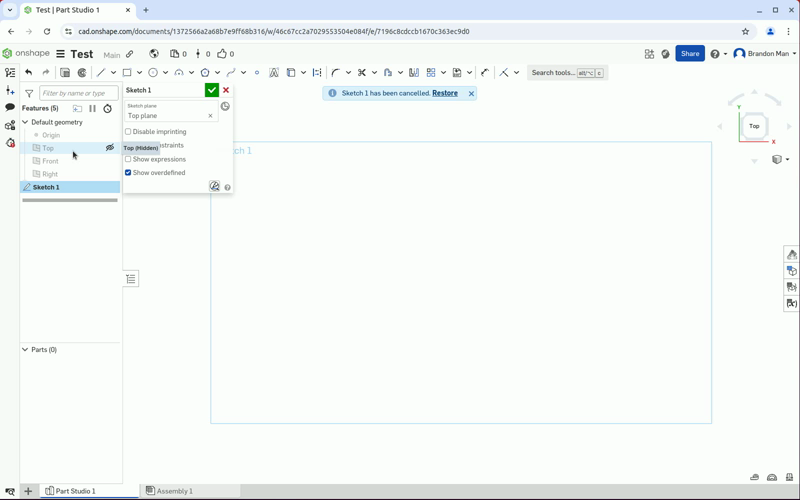
mouse_move(73, 352)
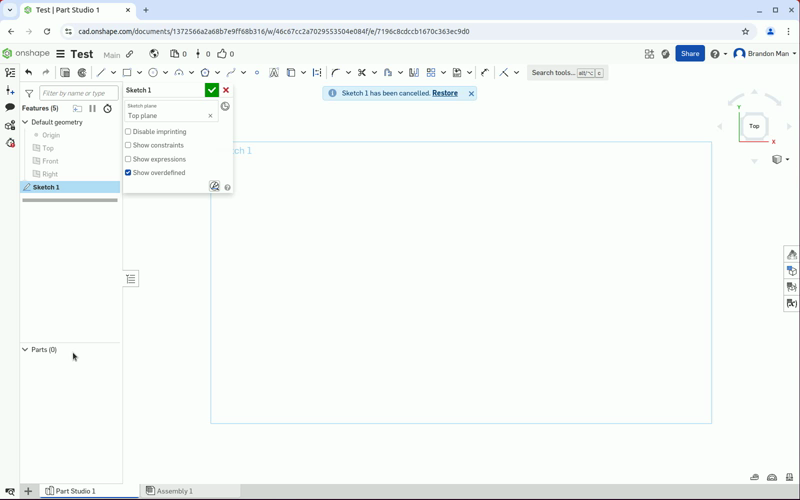
key(y)
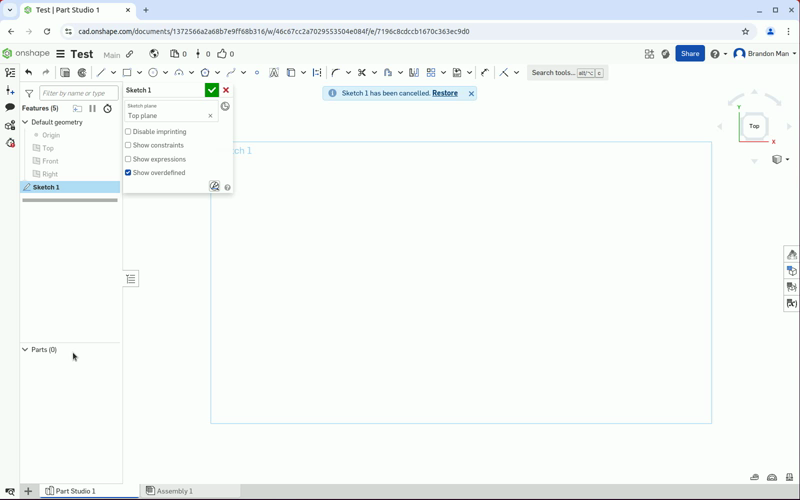
key(l)
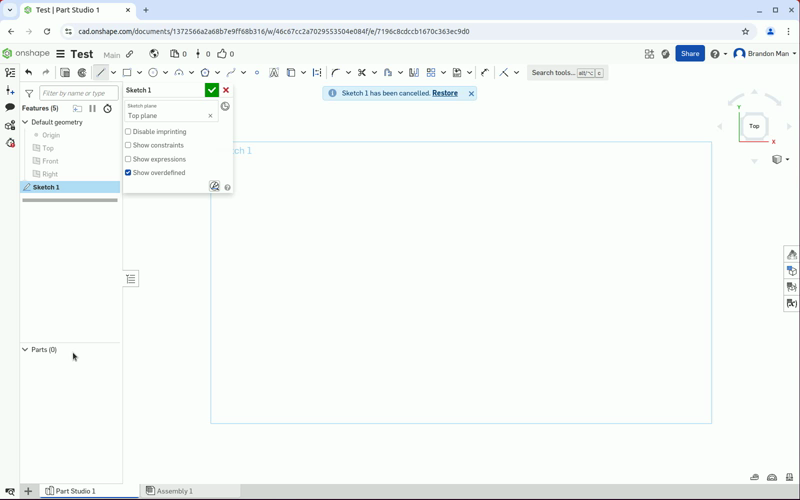
key_down(shift)
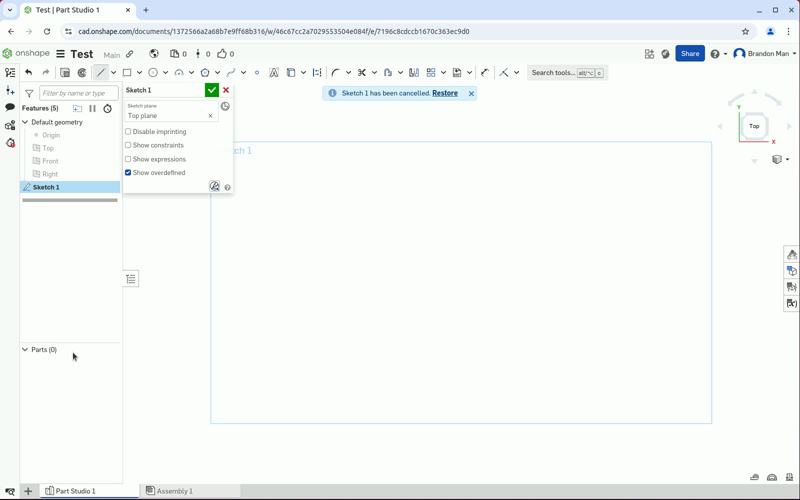
mouse_move(351, 335)
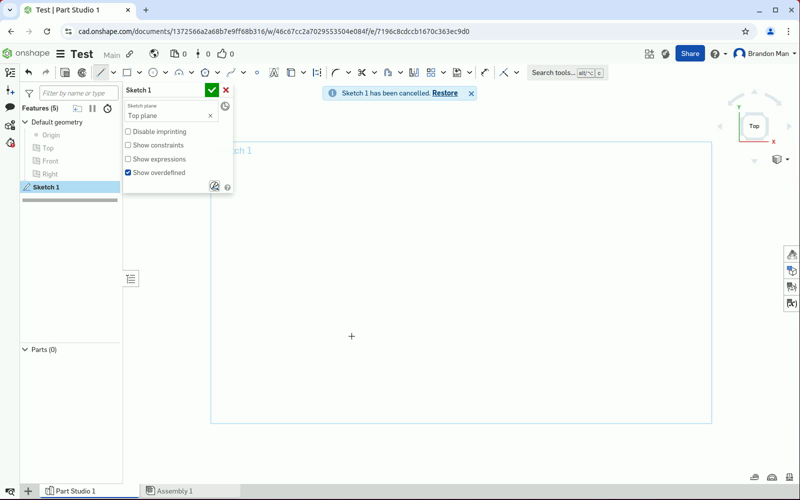
click(351, 335)
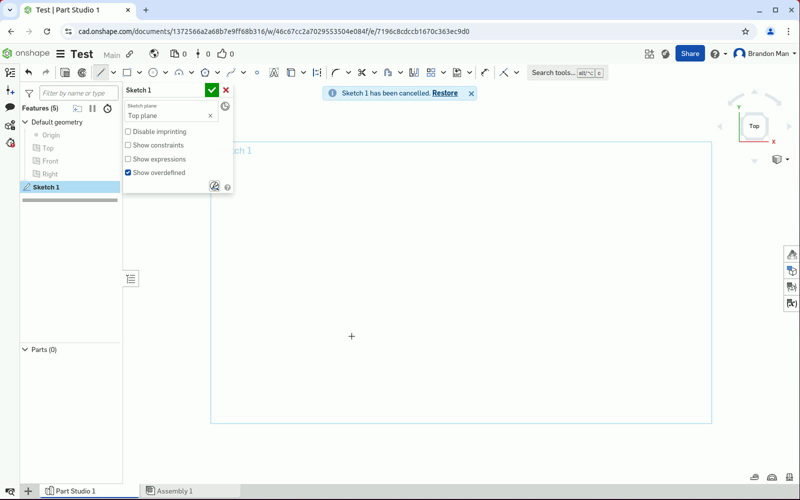
key_up(shift)
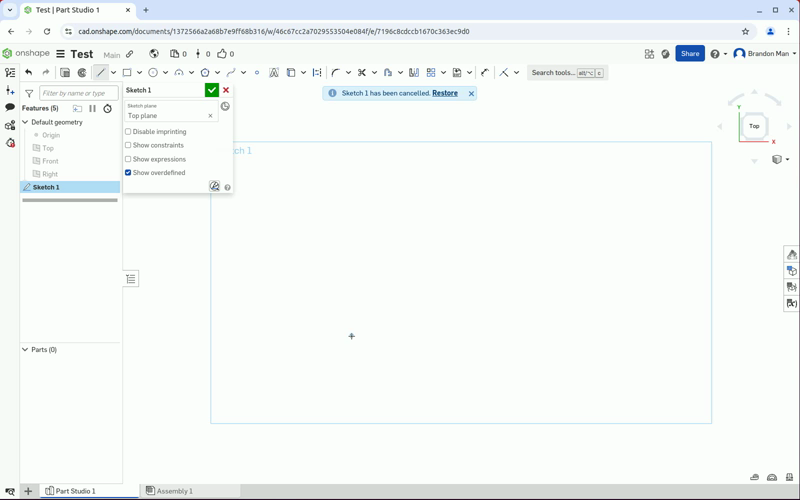
key_down(shift)
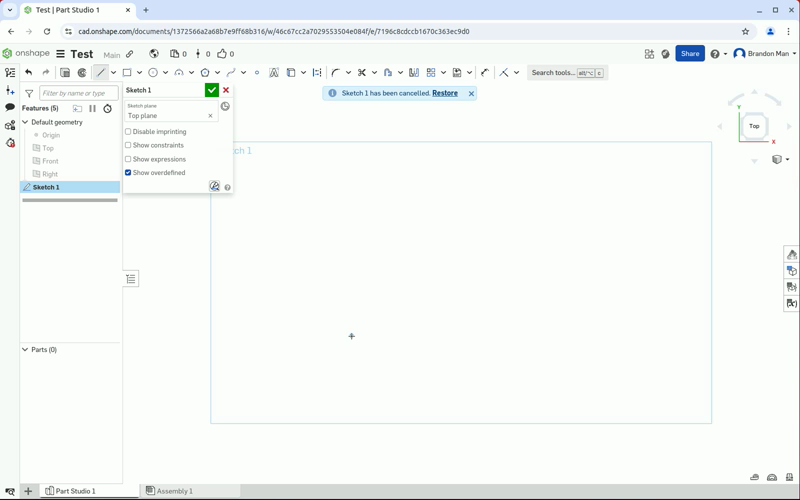
mouse_move(569, 335)
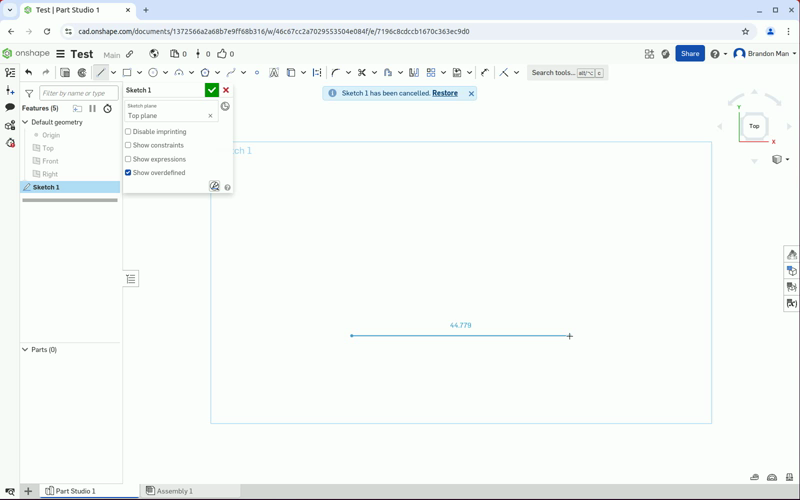
click(569, 335)
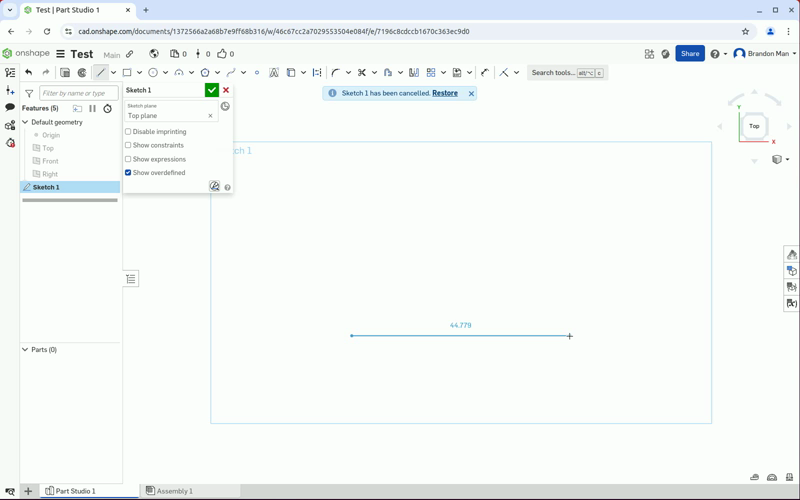
key_up(shift)
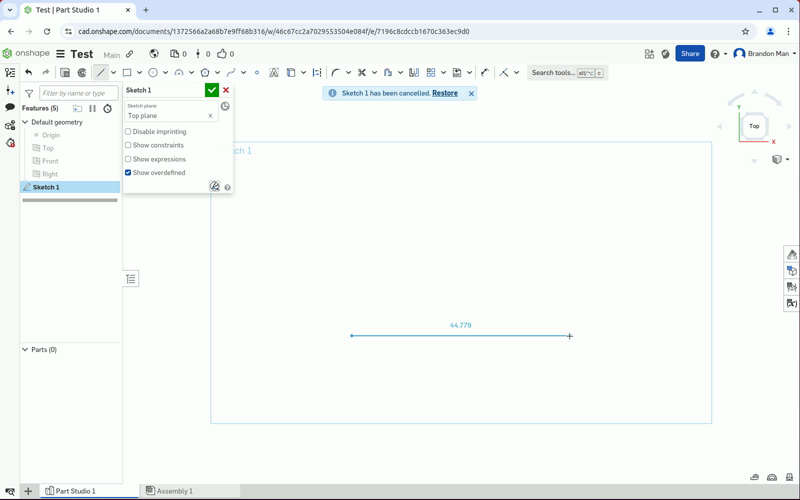
key_down(shift)
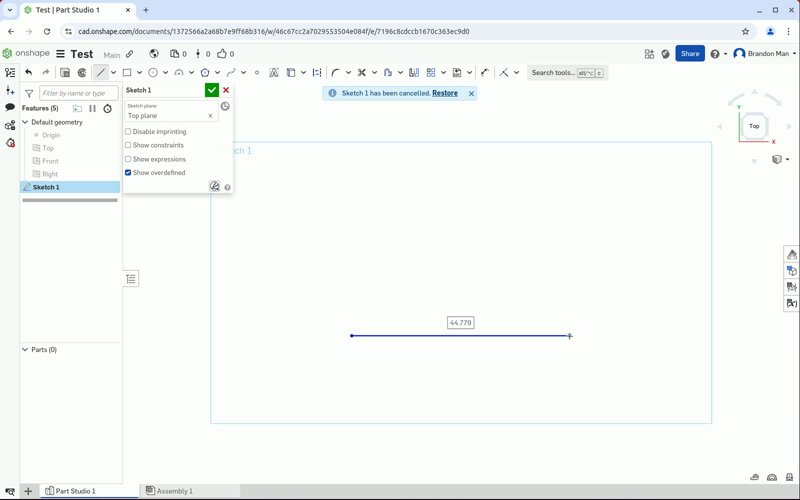
mouse_move(569, 230)
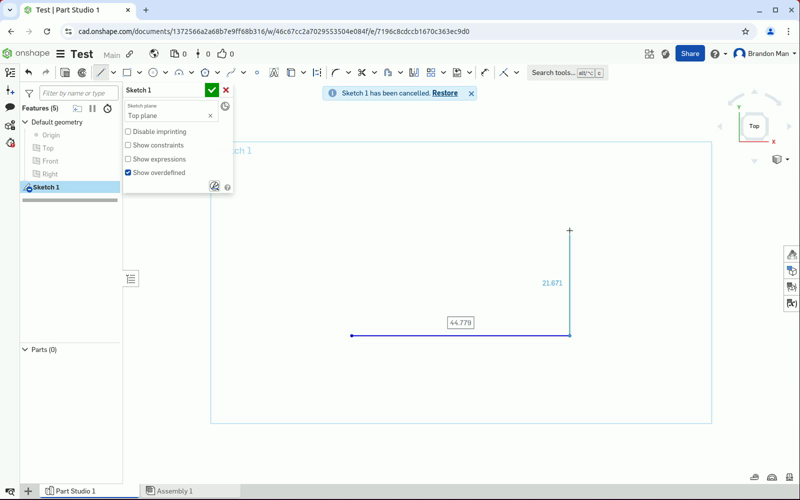
click(569, 230)
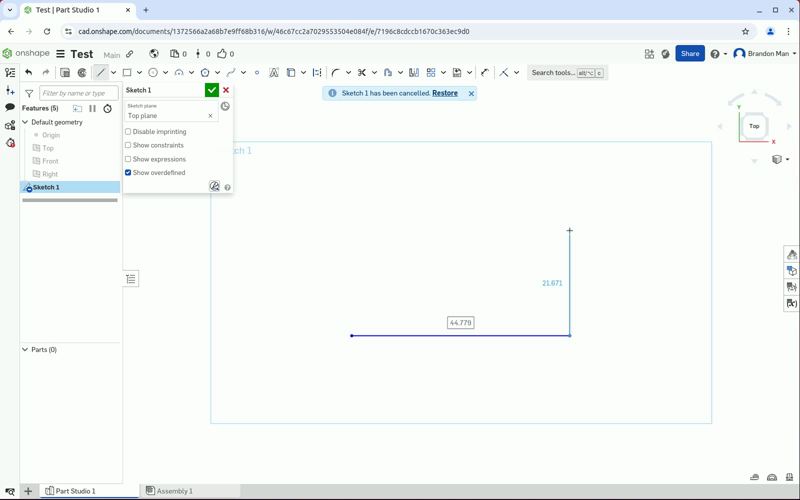
key_up(shift)
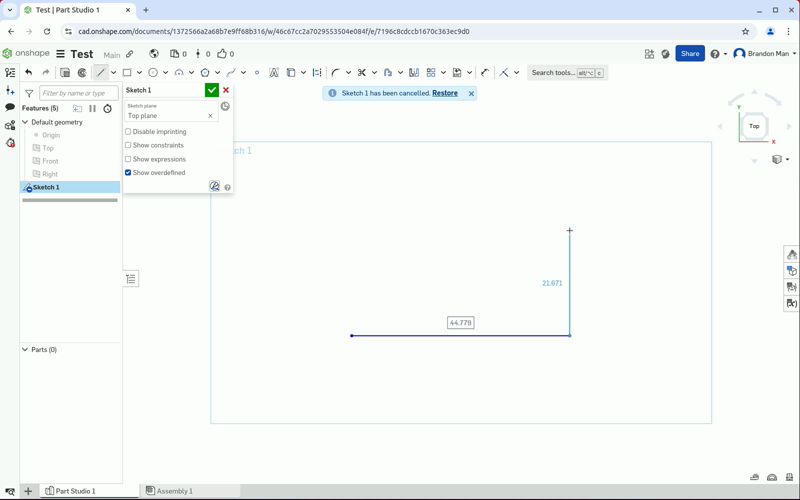
key_down(shift)
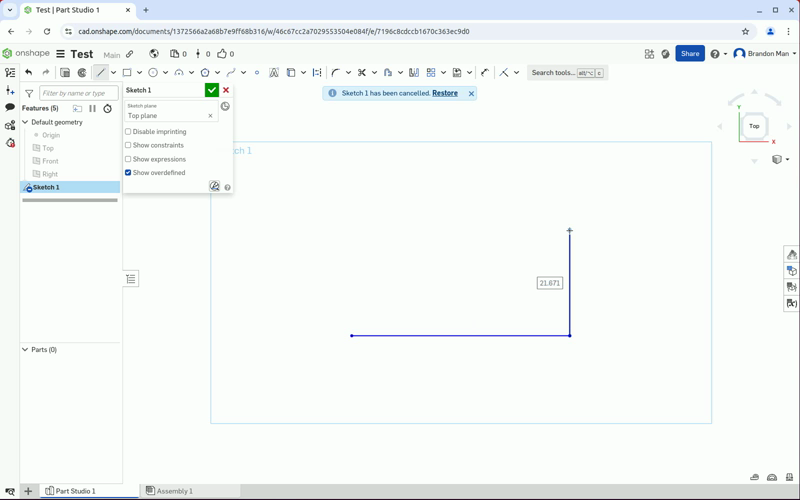
mouse_move(351, 230)
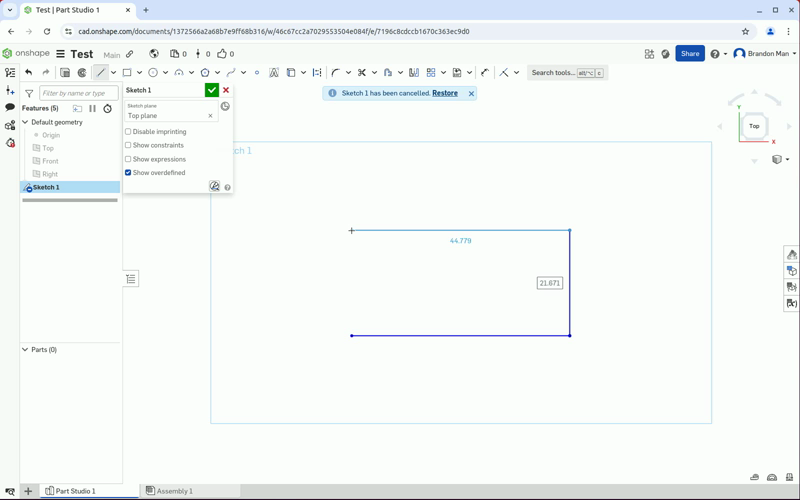
click(351, 230)
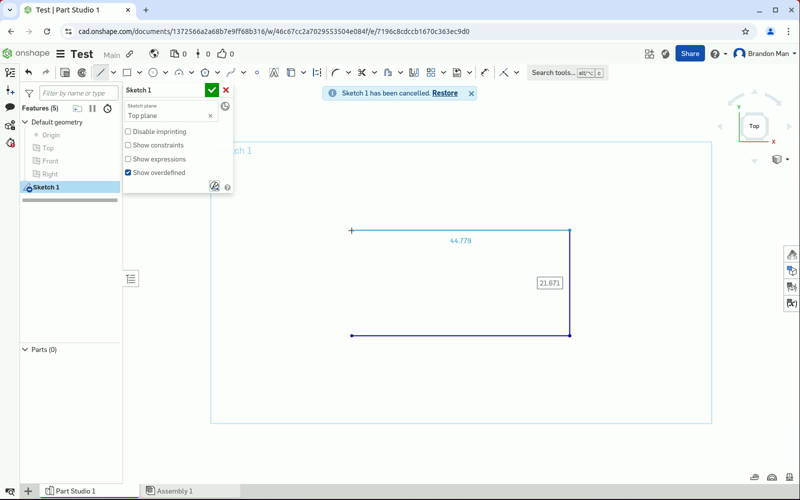
key_up(shift)
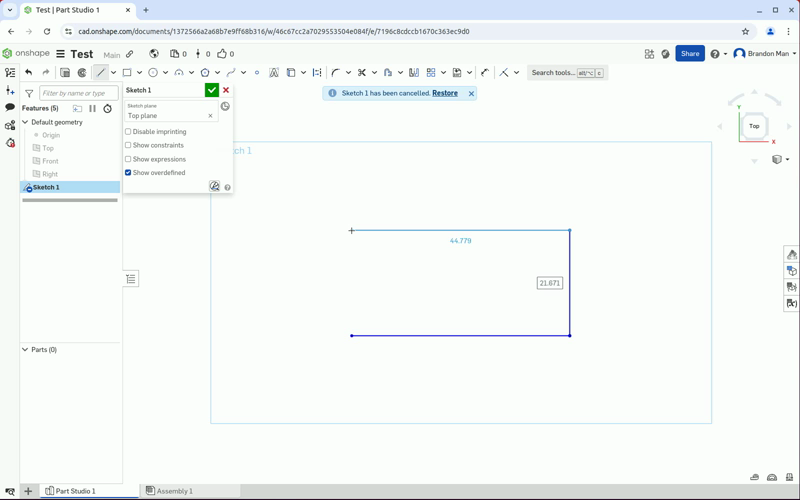
key_down(shift)
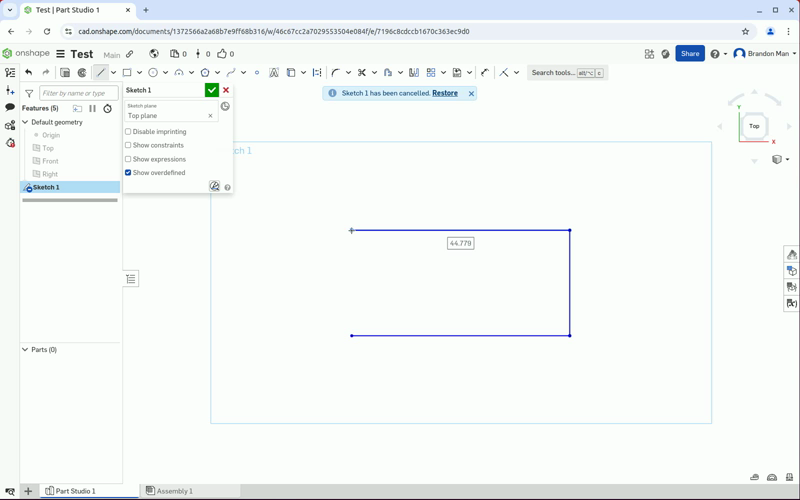
mouse_move(351, 335)
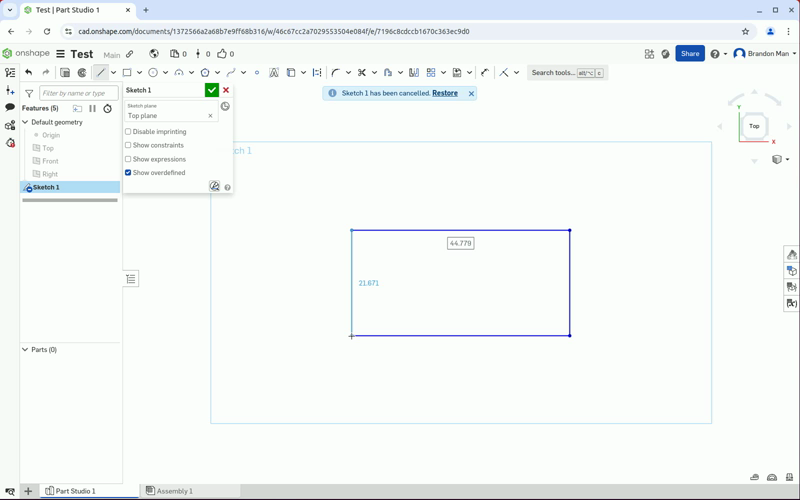
key_up(shift)
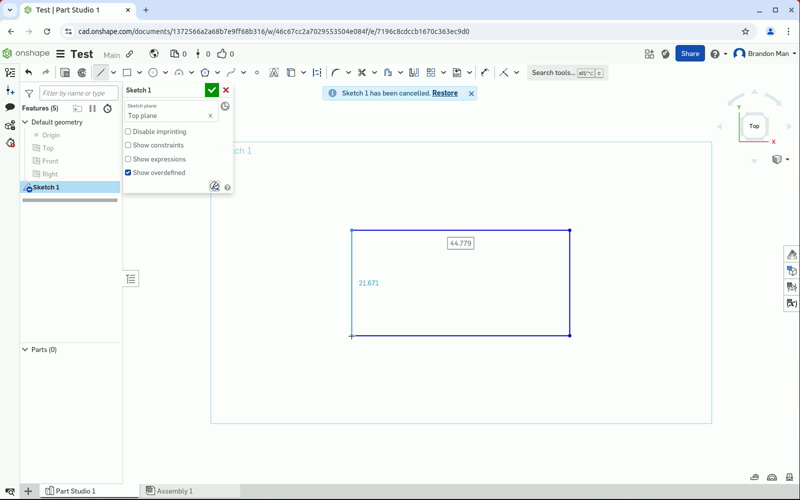
click(351, 335)
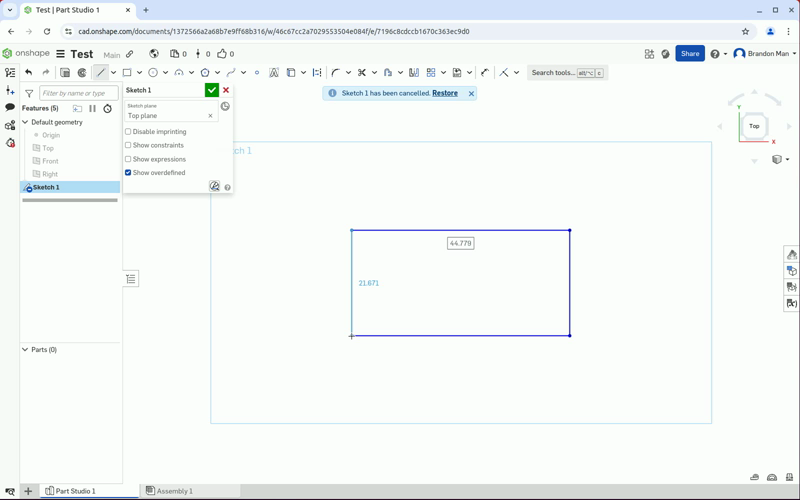
key(esc)
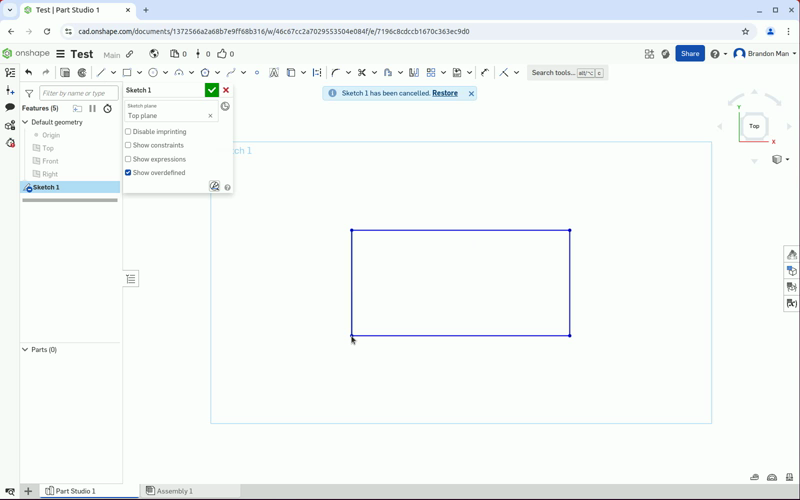
mouse_move(457, 275)
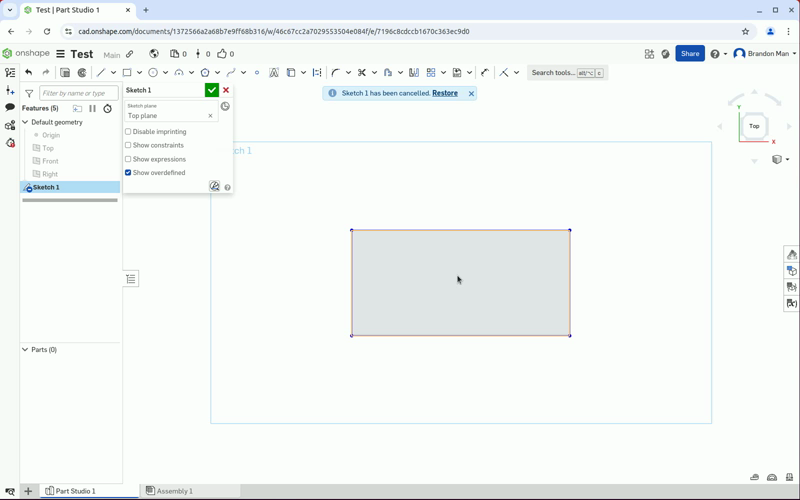
click(457, 275)
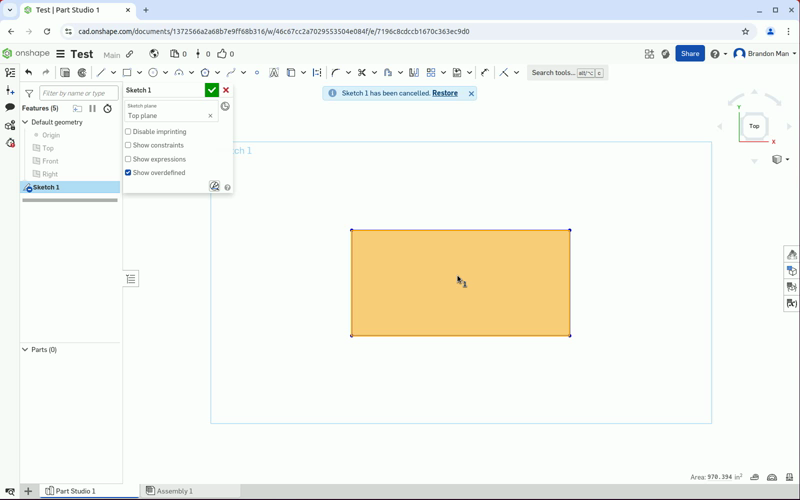
mouse_move(73, 352)
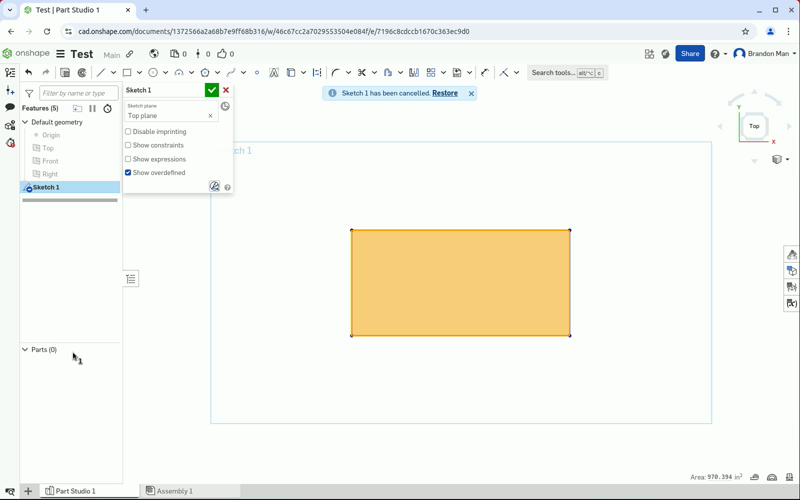
key(shift+y)
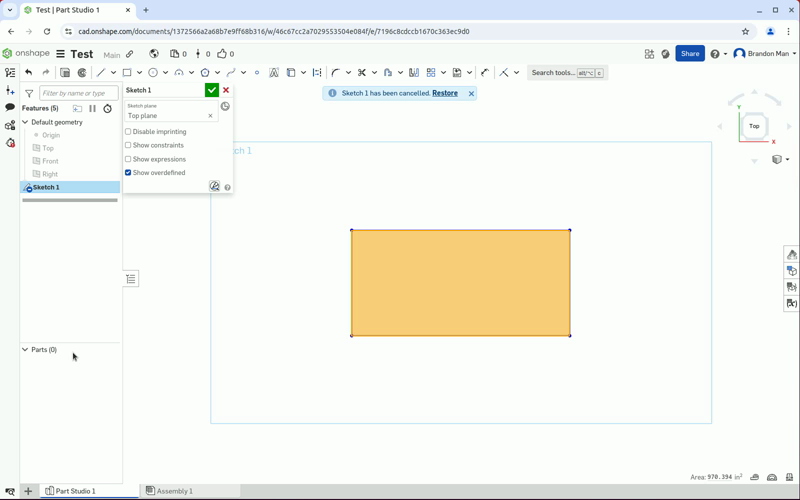
key(shift+e)
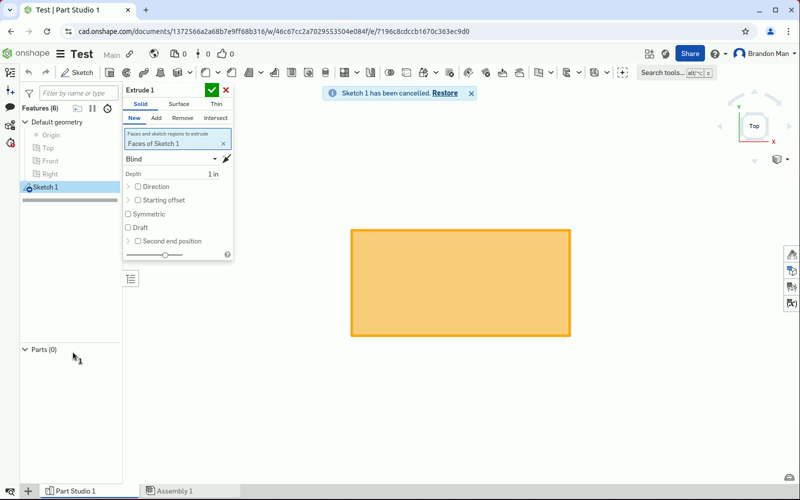
mouse_move(143, 106)
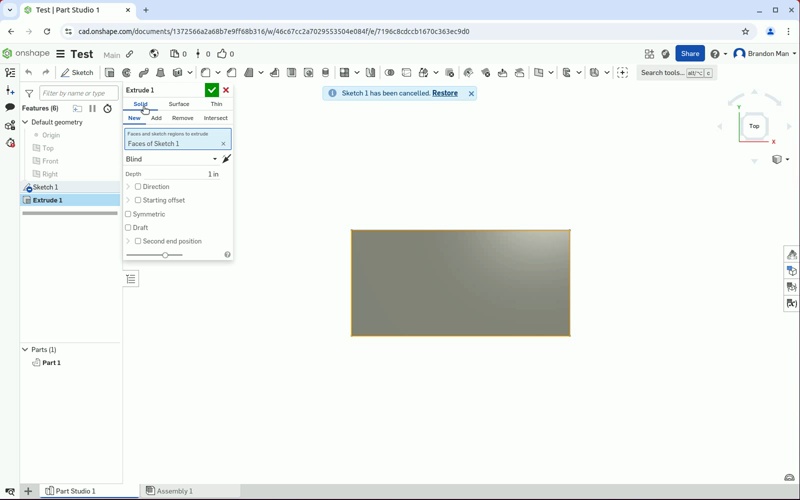
click(143, 106)
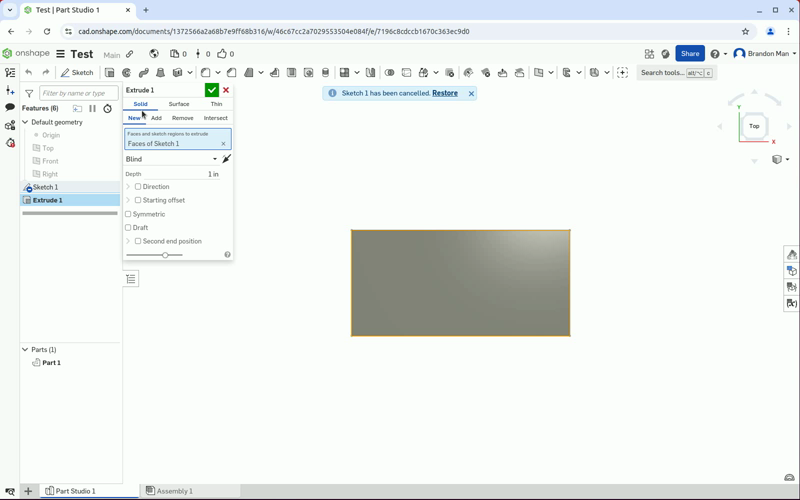
mouse_move(137, 120)
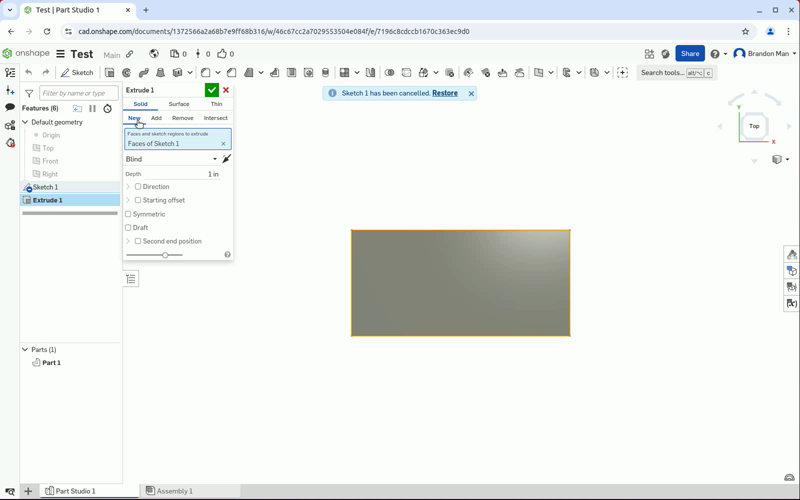
click(137, 120)
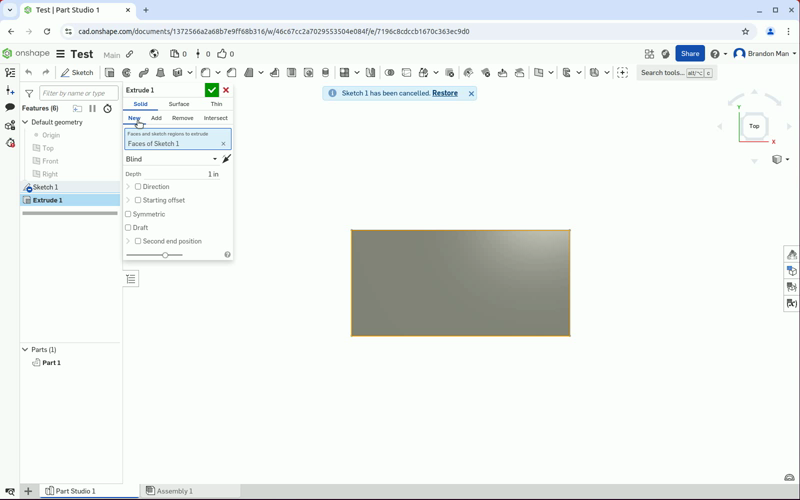
key(tab, 4)
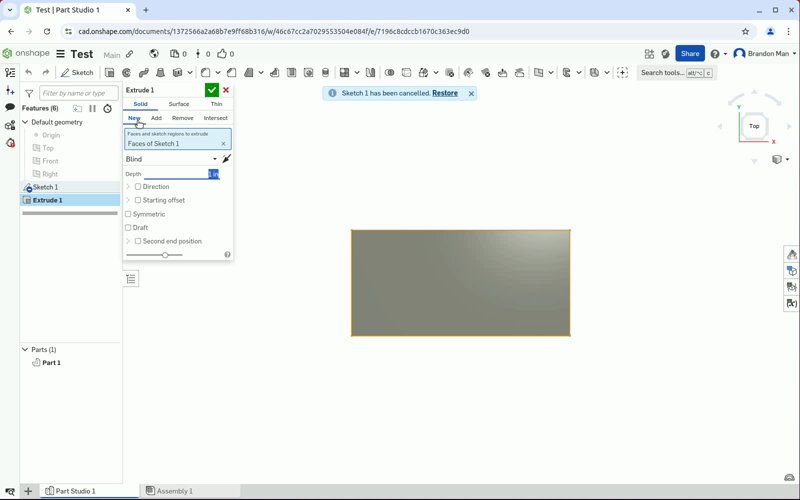
text(4.574)
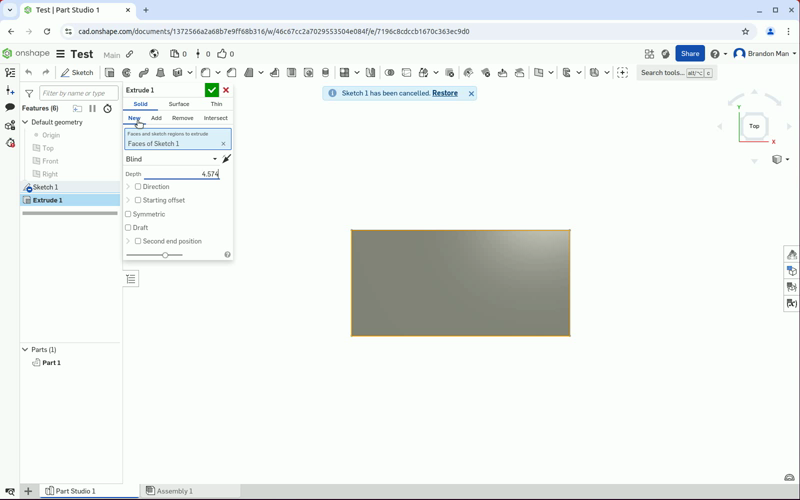
key(enter)
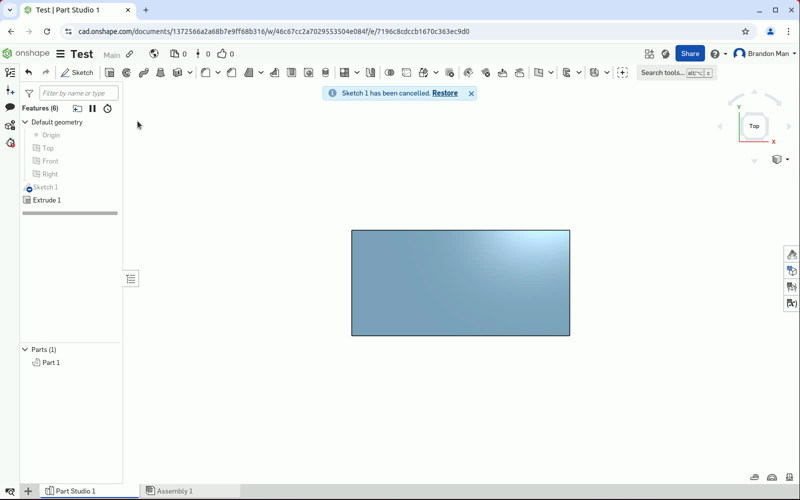
key(shift+h)
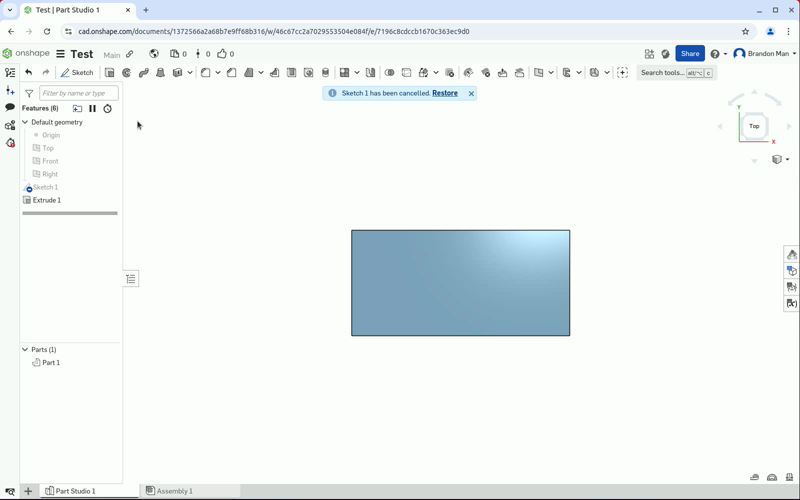
key(shift+h)
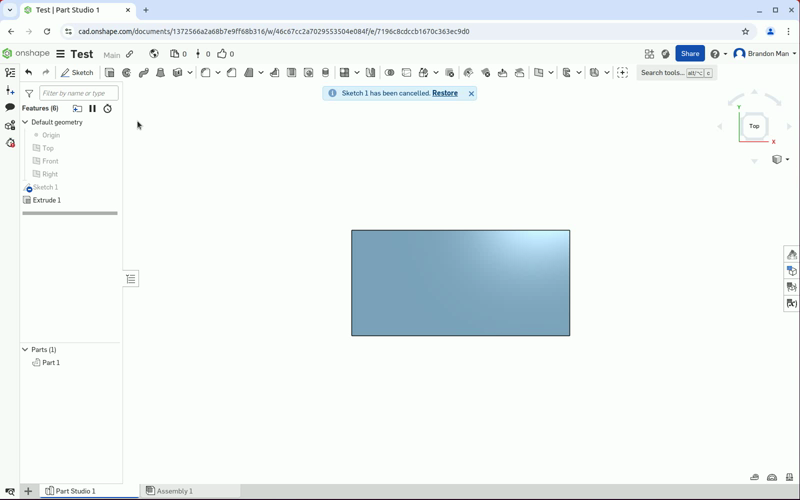
mouse_move(73, 189)
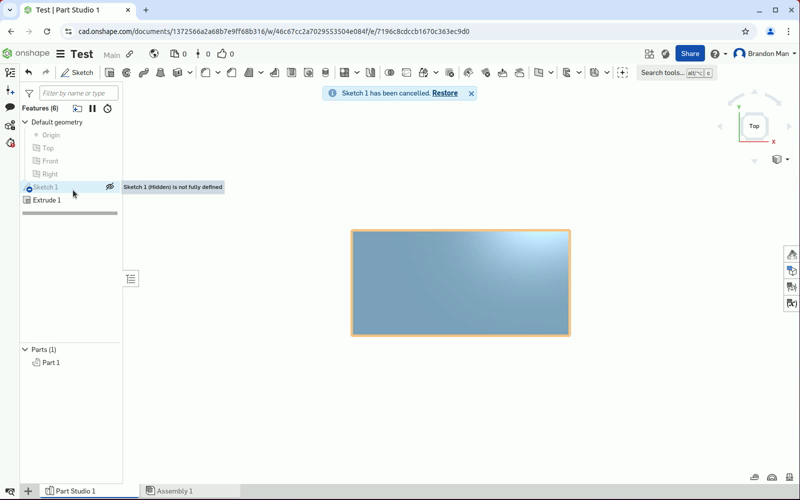
click(73, 189)
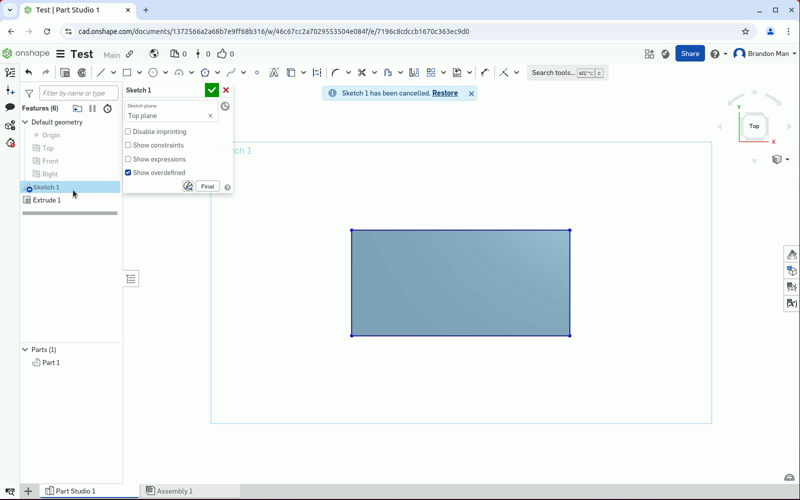
mouse_move(229, 92)
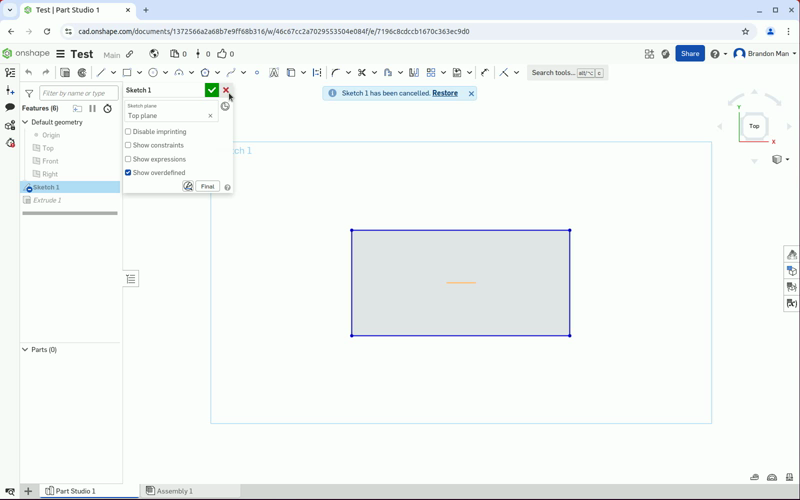
click(229, 92)
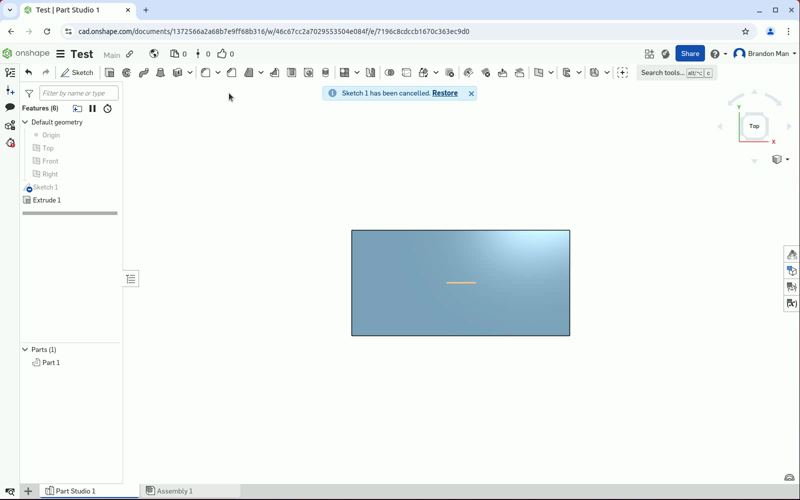
mouse_move(73, 352)
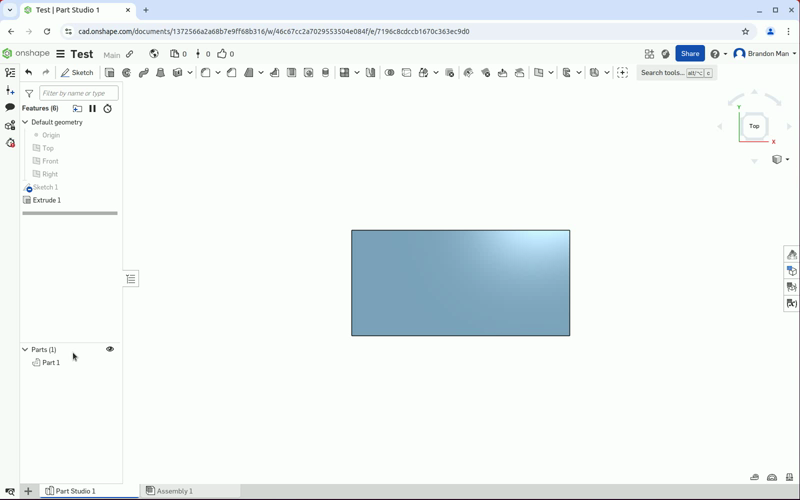
key(y)
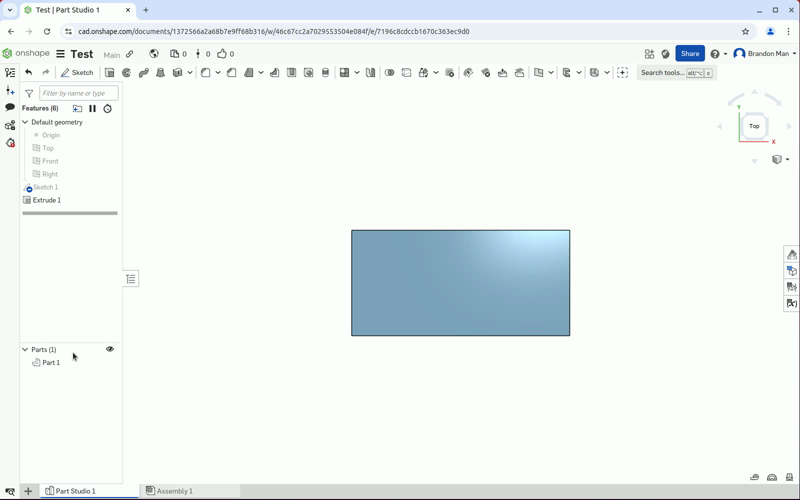
key(shift+p)
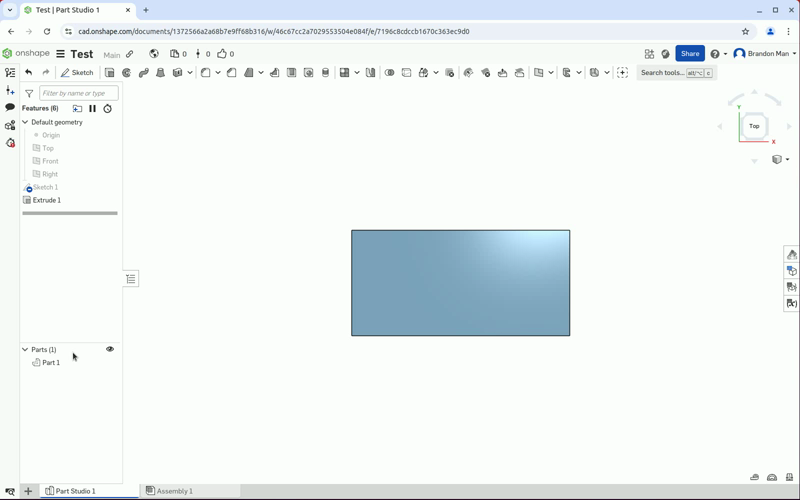
key(space)
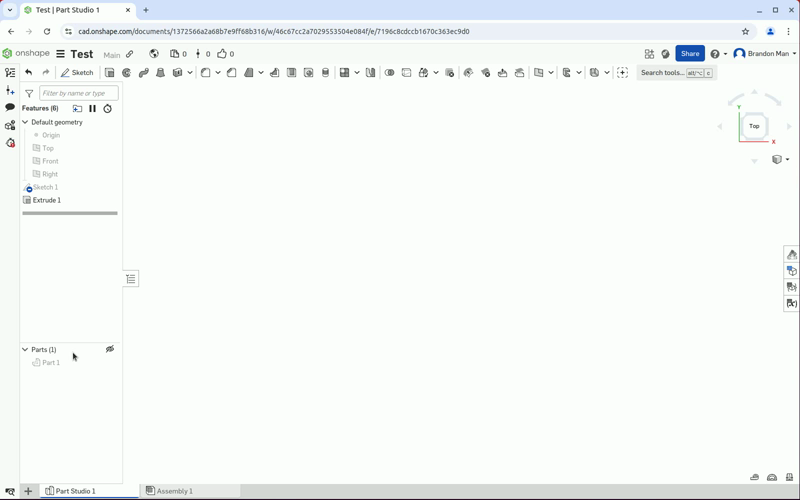
key_down(shift)
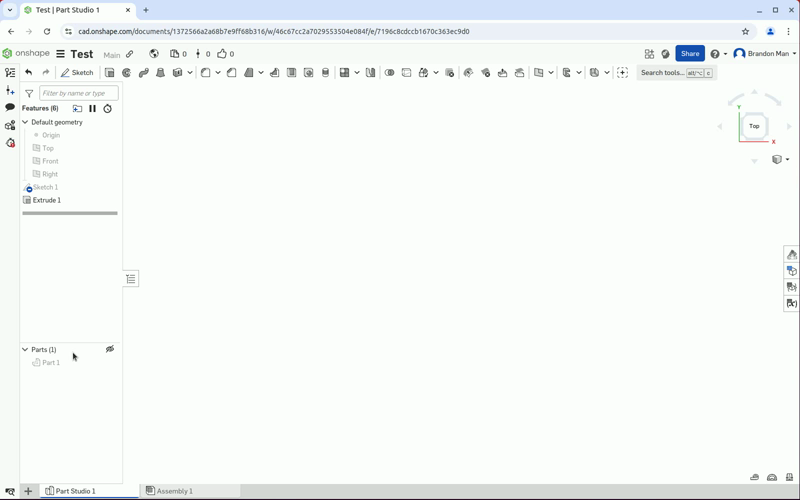
key(up)
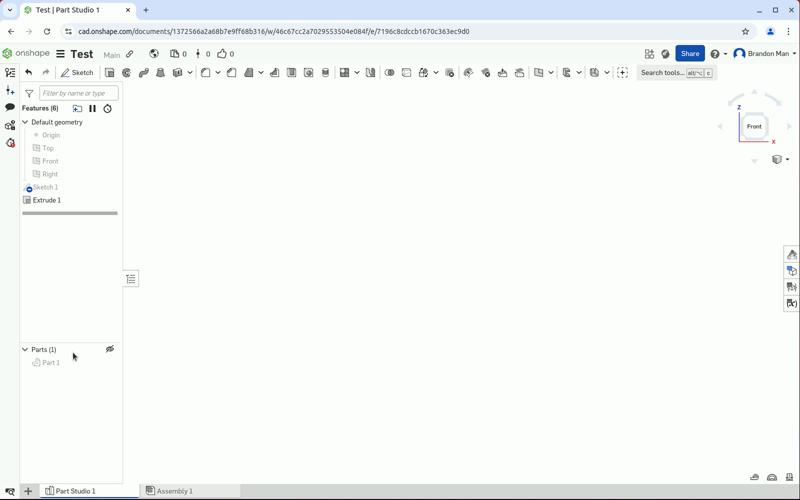
key_up(shift)
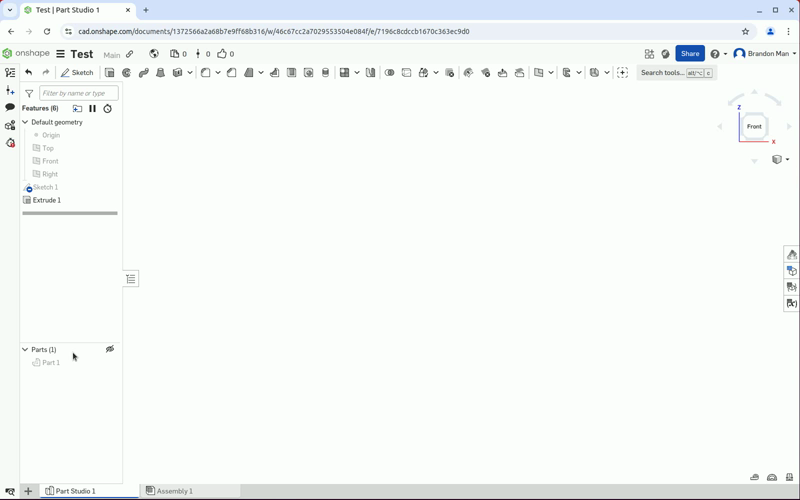
key(space)
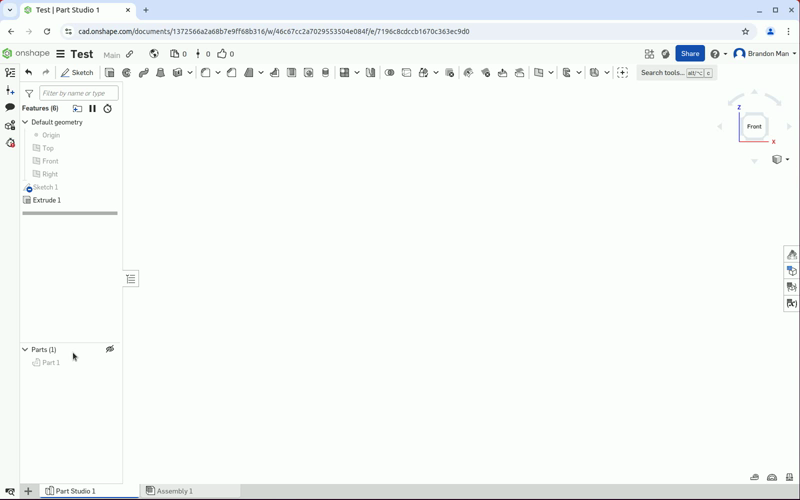
key_down(shift)
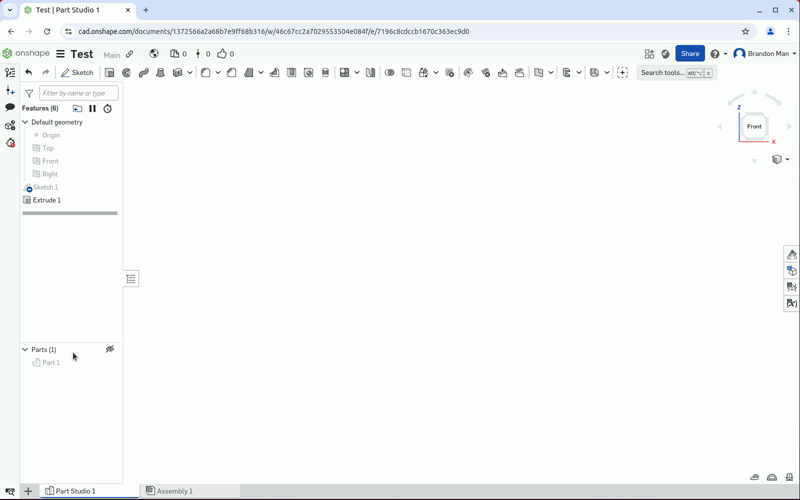
key(left)
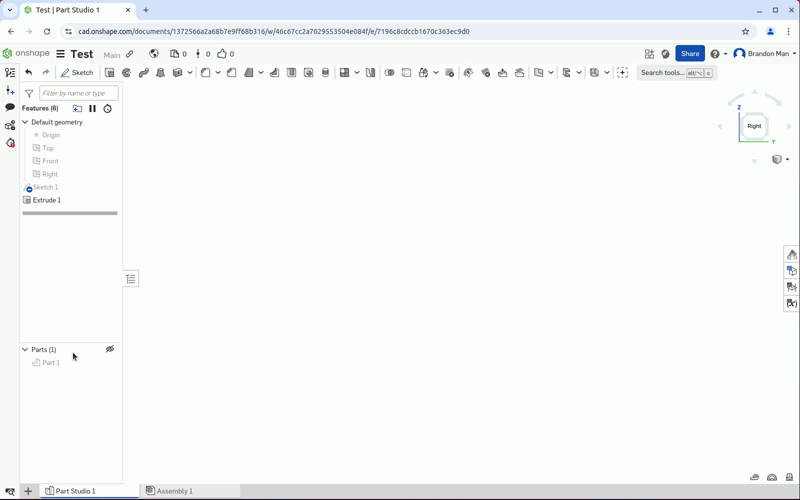
key_up(shift)
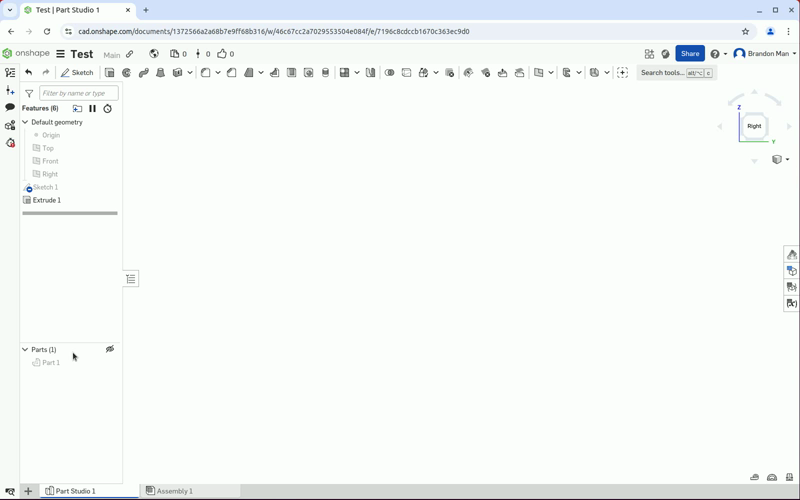
mouse_move(73, 352)
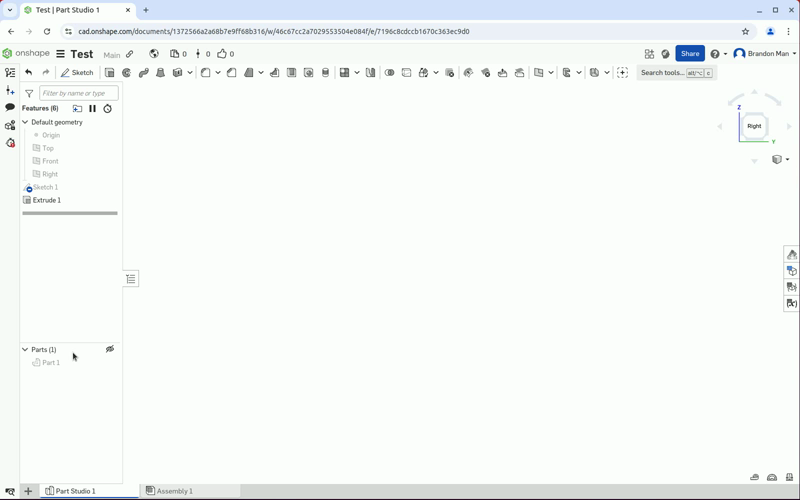
key(shift+y)
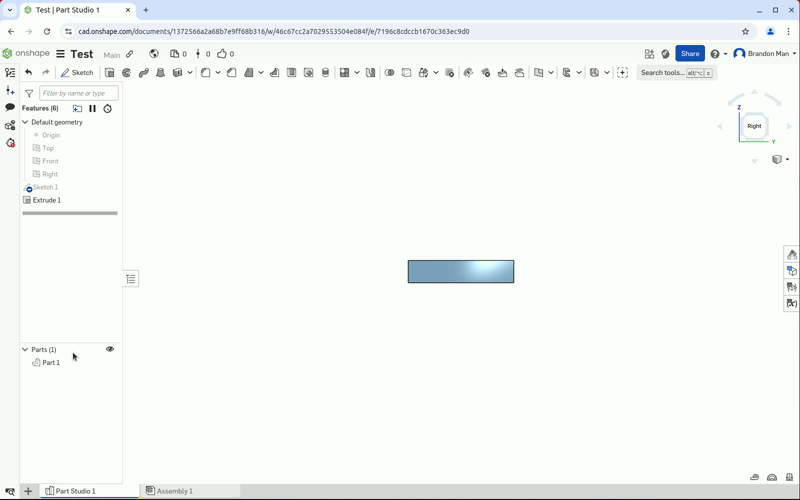
mouse_move(541, 75)
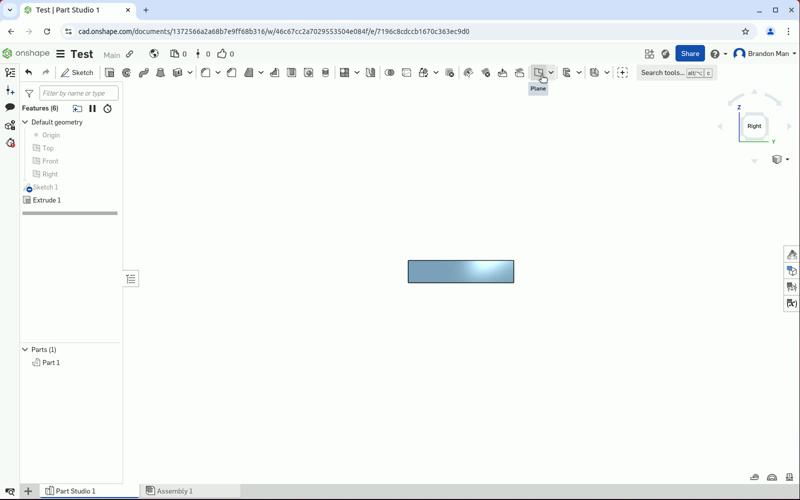
click(541, 75)
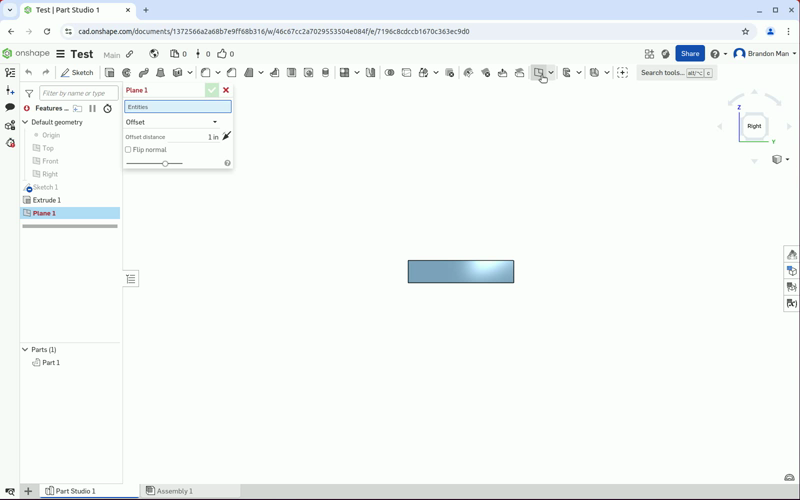
mouse_move(73, 176)
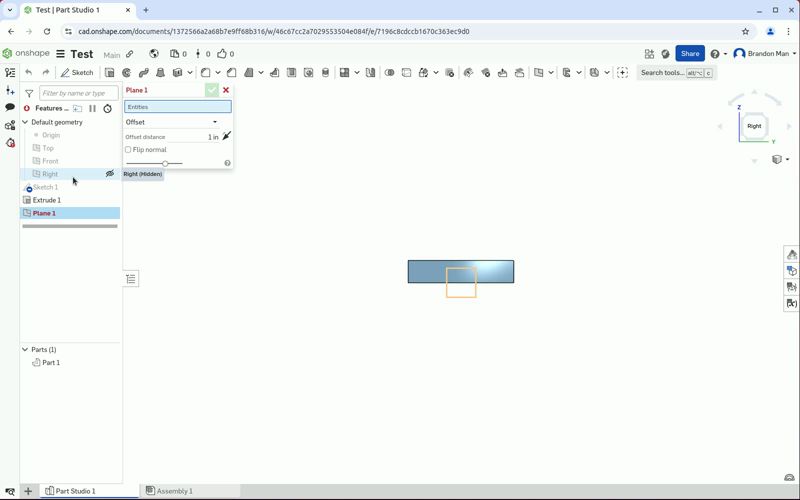
click(73, 176)
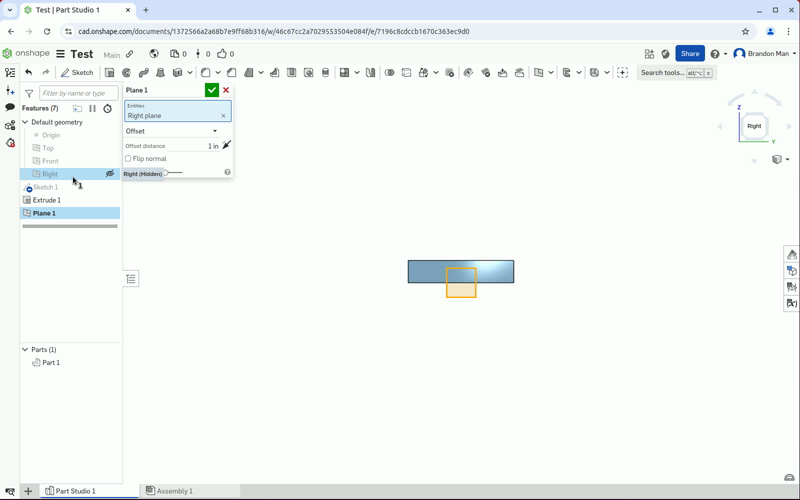
key(tab, 2)
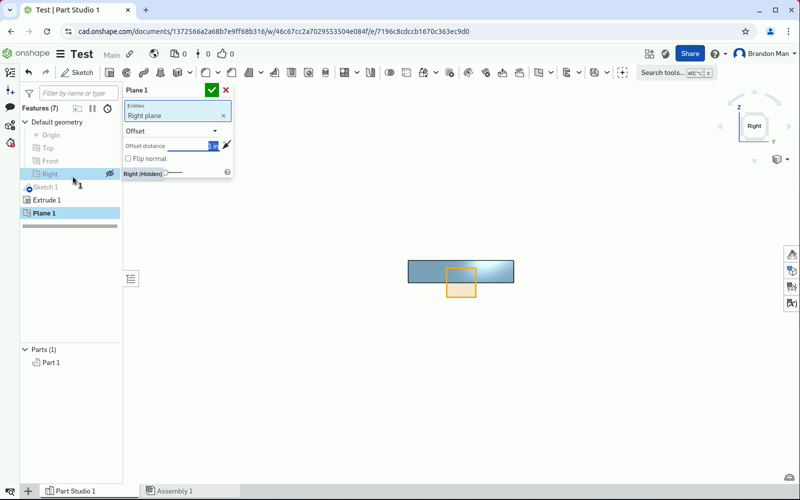
text(22.4)
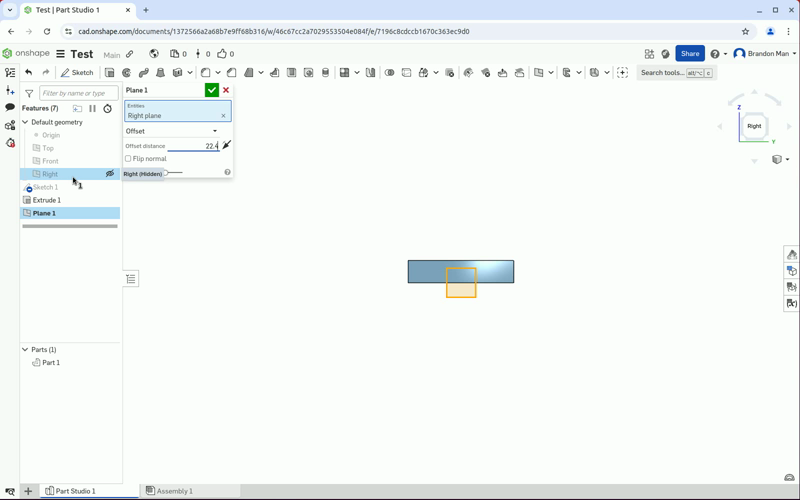
key(enter, 2)
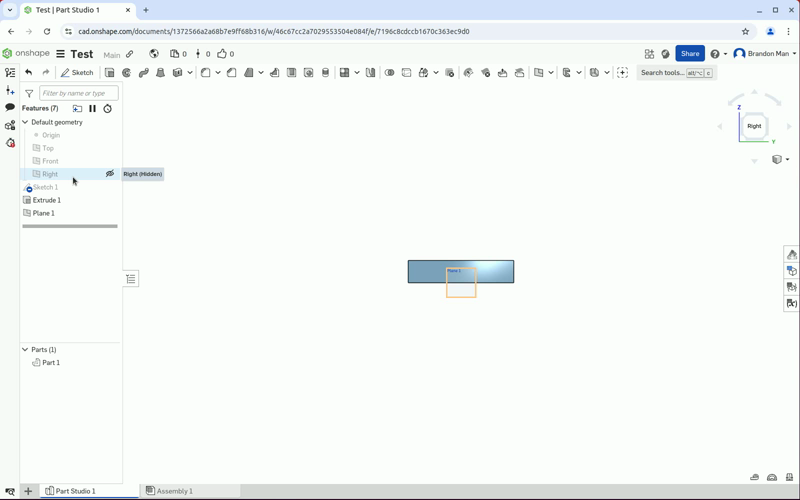
key(shift+s)
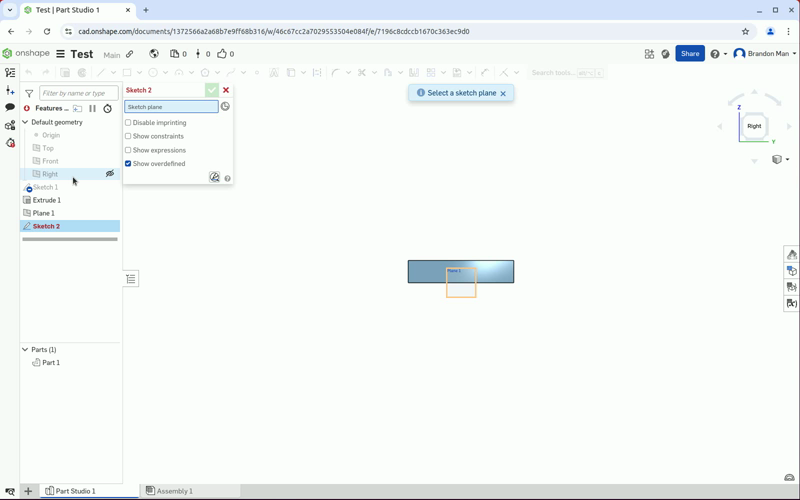
mouse_move(73, 215)
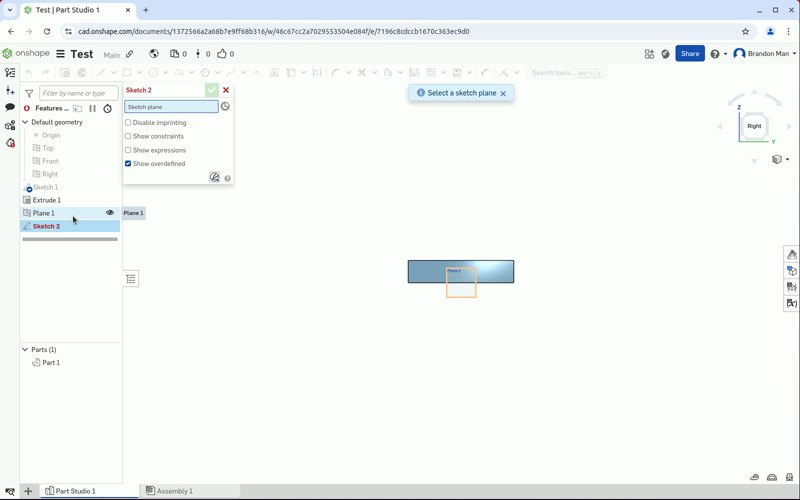
click(73, 215)
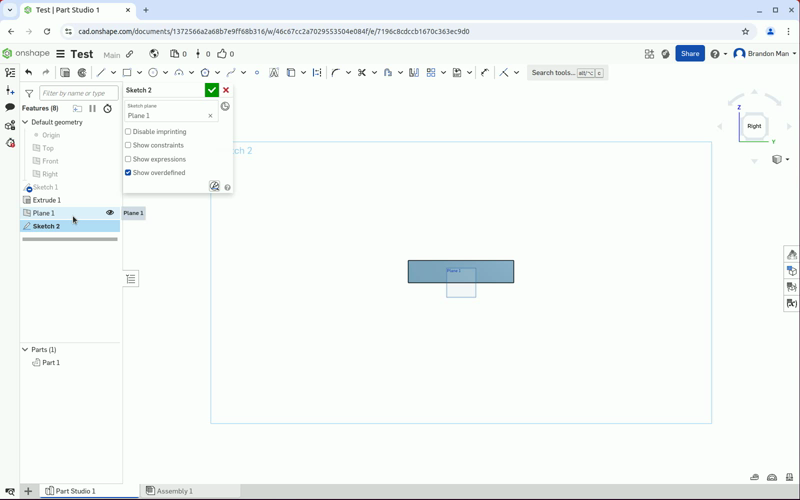
mouse_move(73, 352)
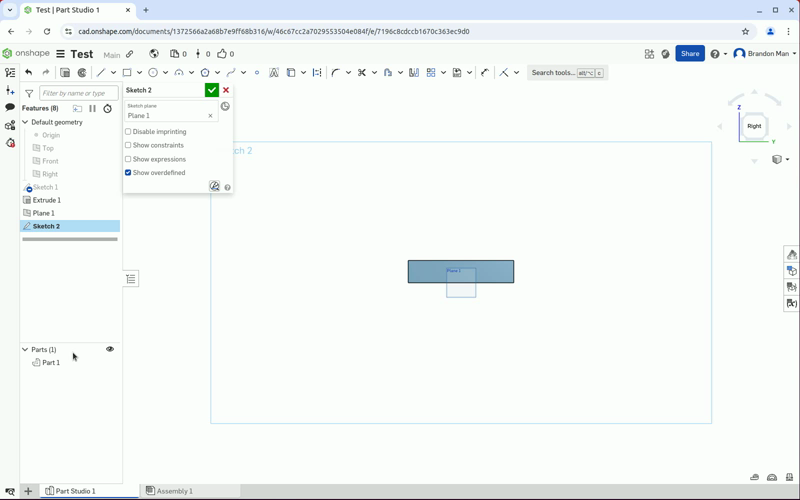
key(y)
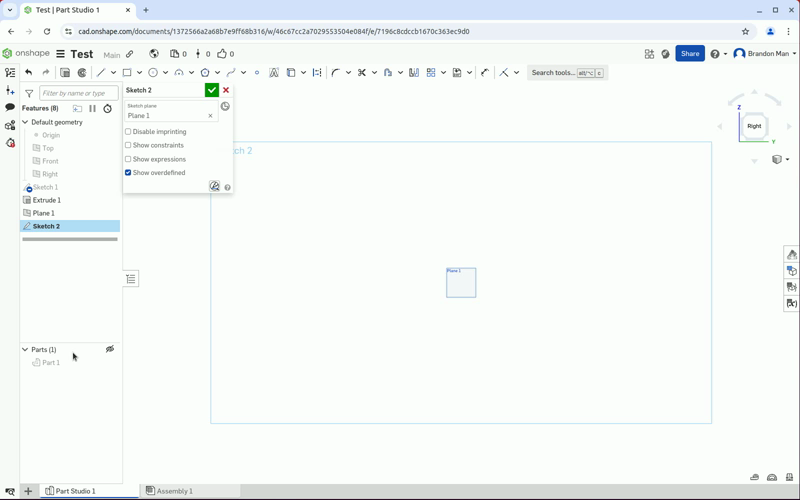
key(l)
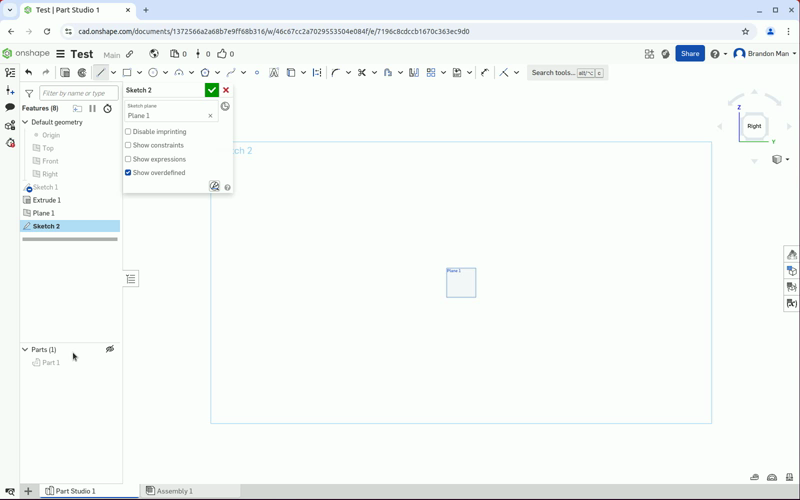
key_down(shift)
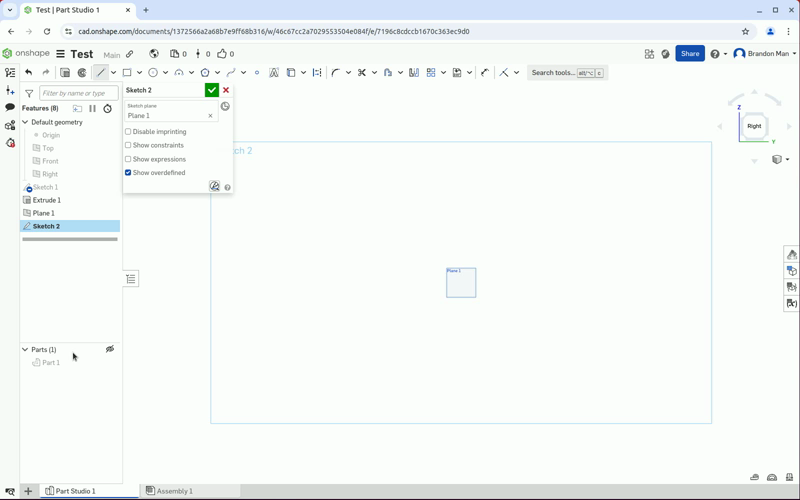
mouse_move(407, 282)
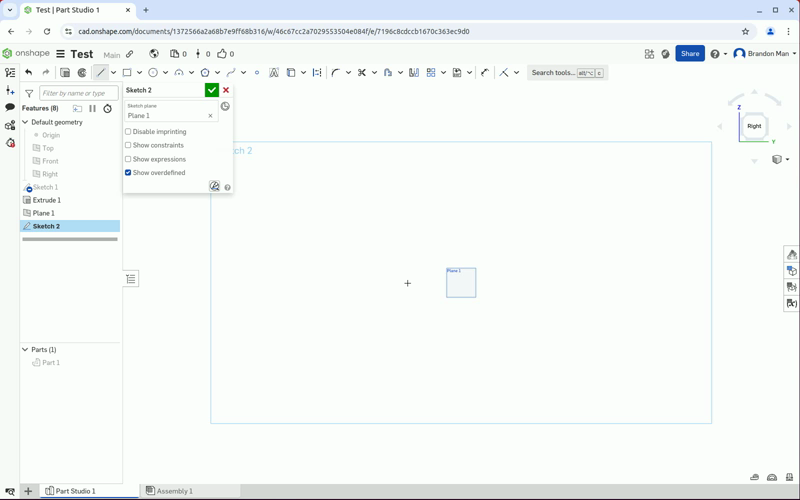
click(407, 282)
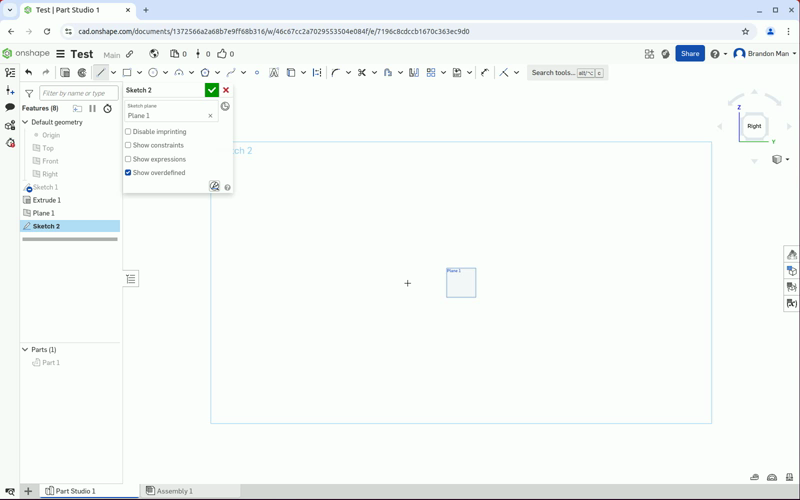
key_up(shift)
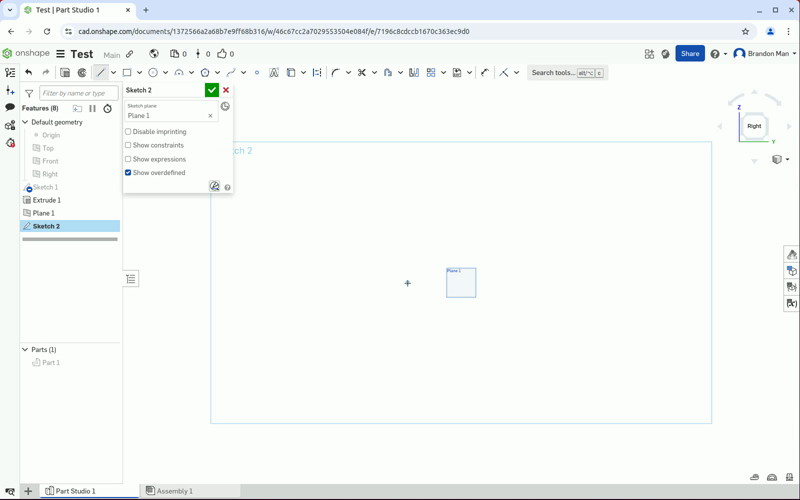
key_down(shift)
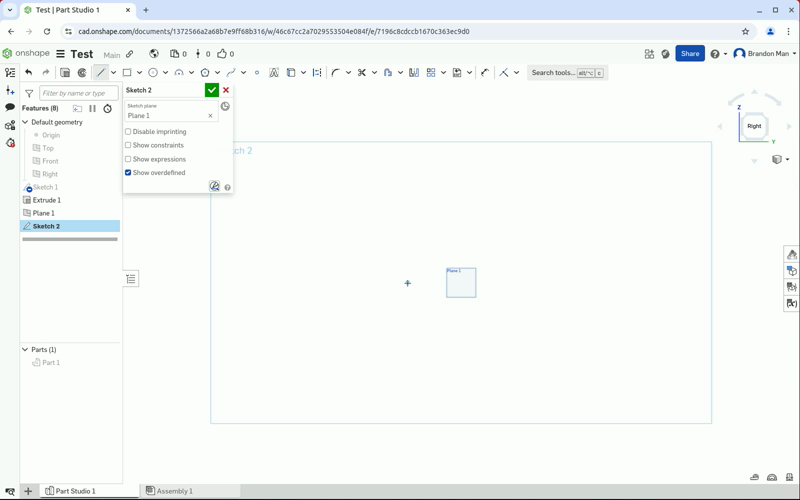
mouse_move(513, 282)
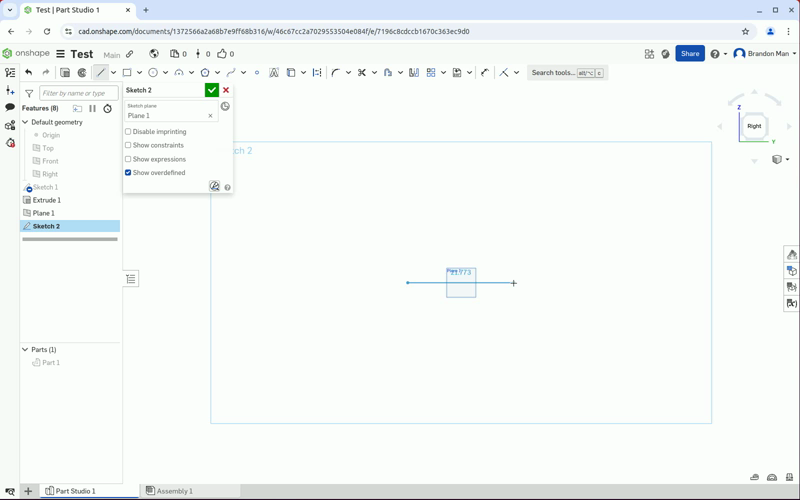
click(513, 282)
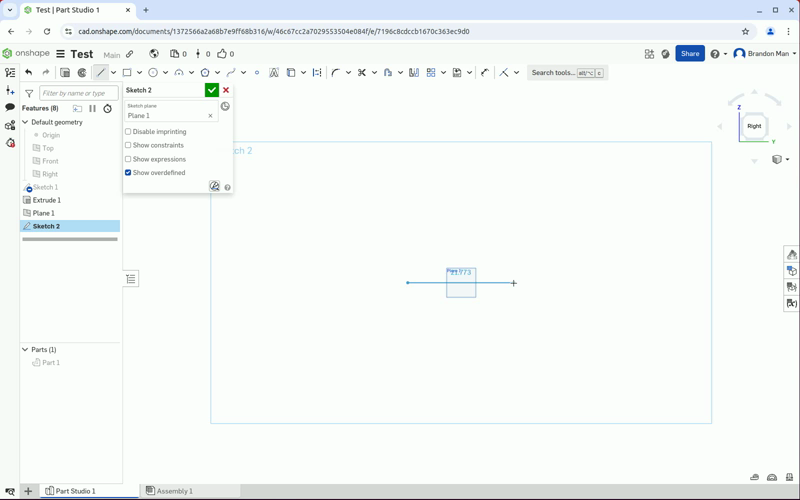
key_up(shift)
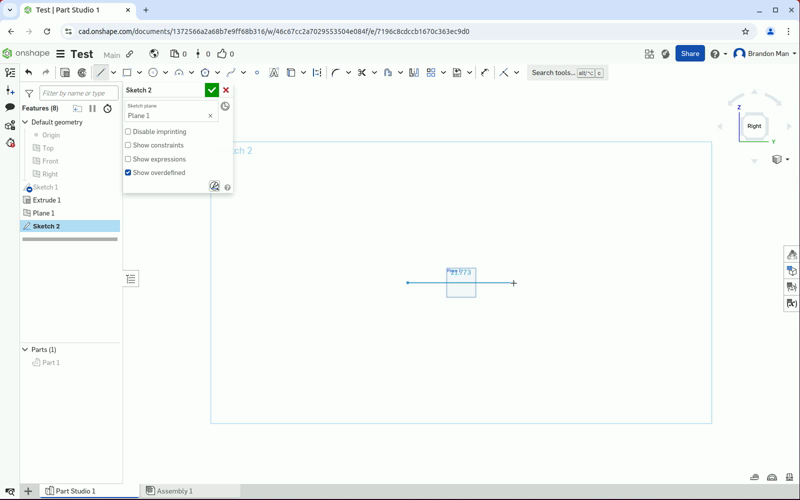
key_down(shift)
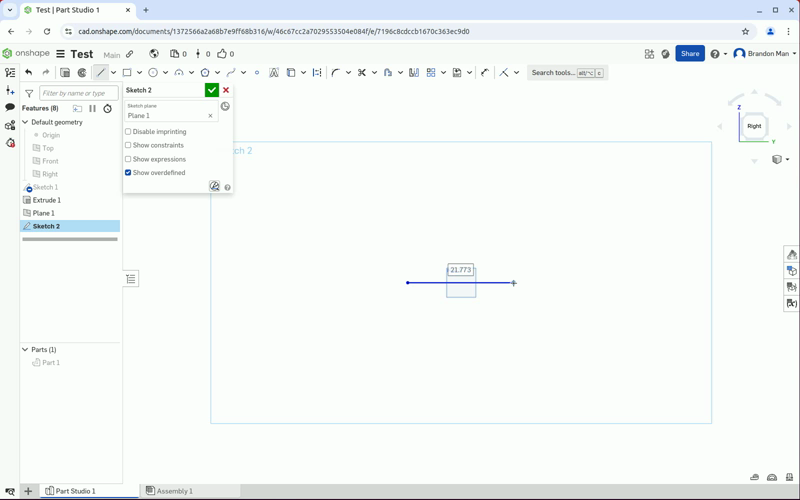
mouse_move(543, 282)
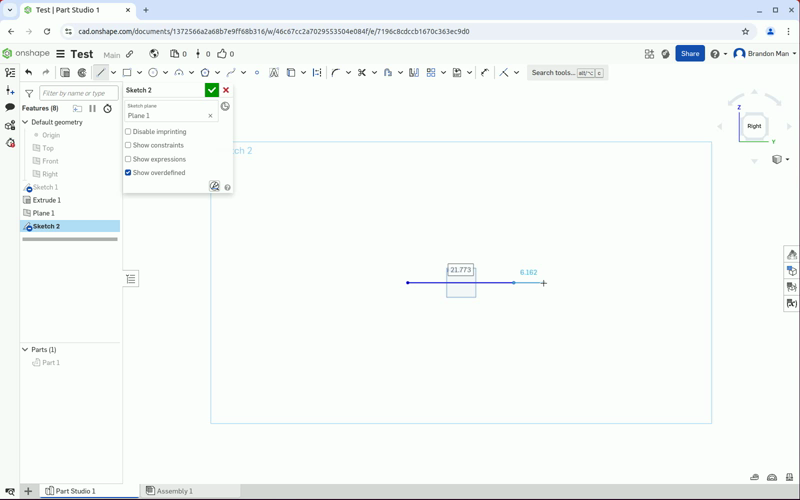
mouse_move(513, 260)
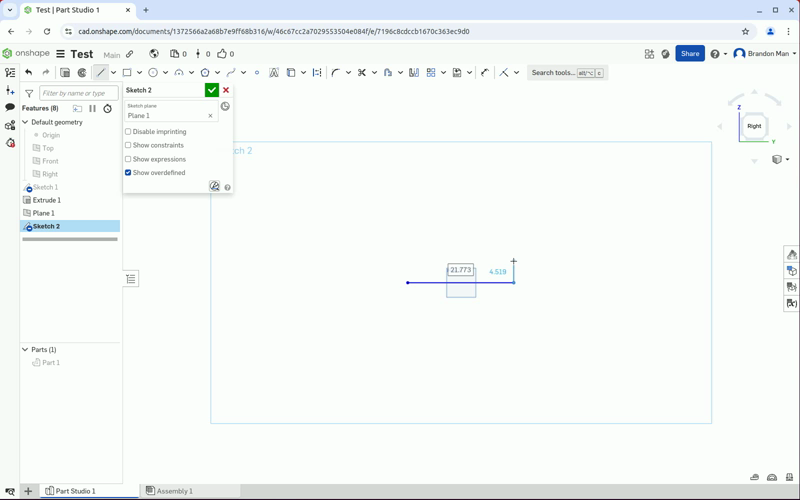
click(513, 260)
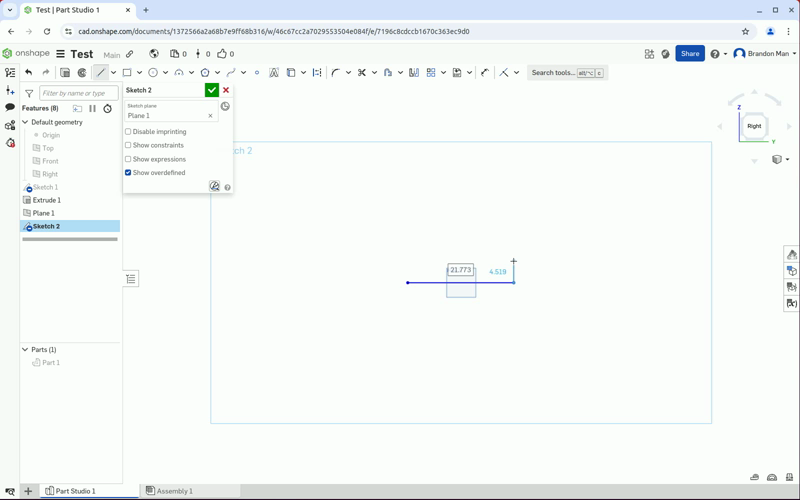
key_up(shift)
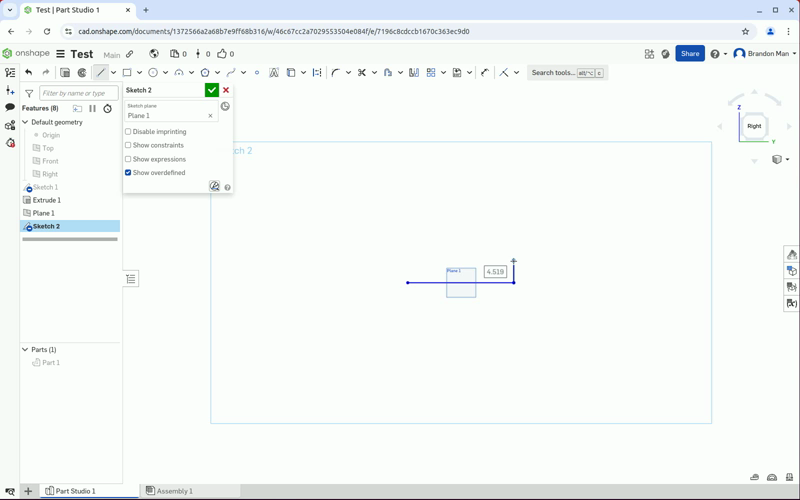
key_down(shift)
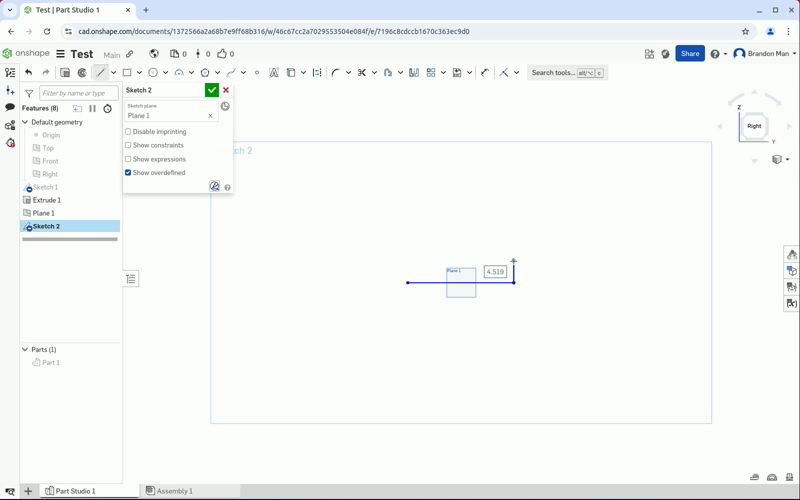
mouse_move(407, 260)
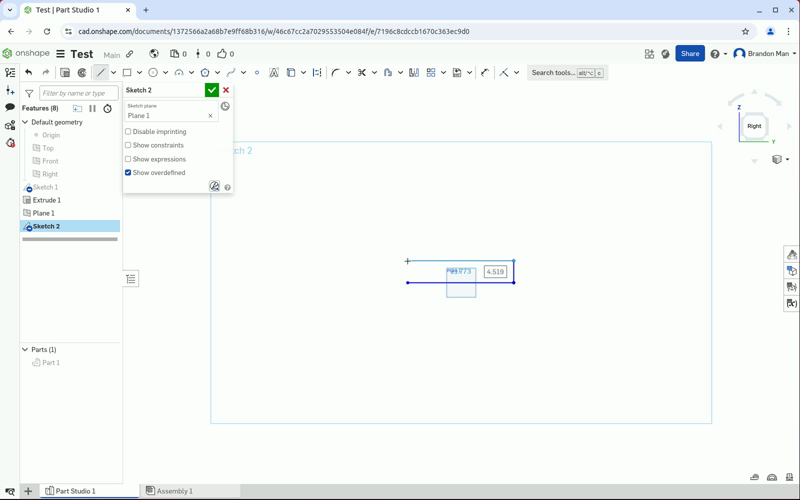
click(407, 260)
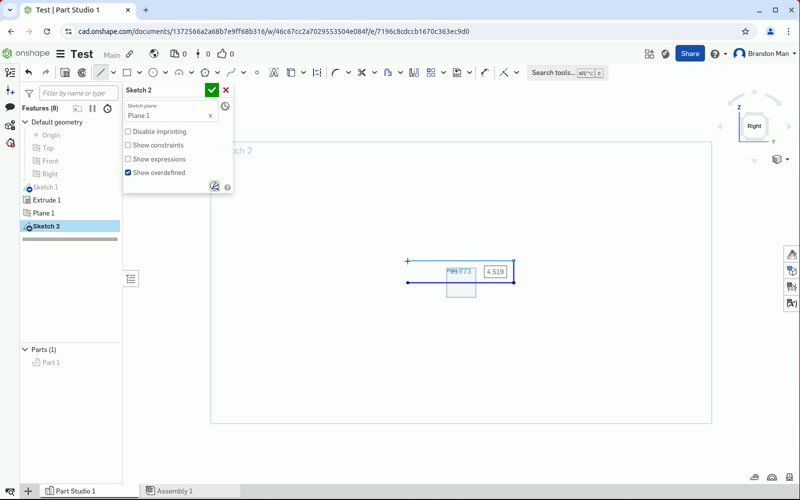
key_up(shift)
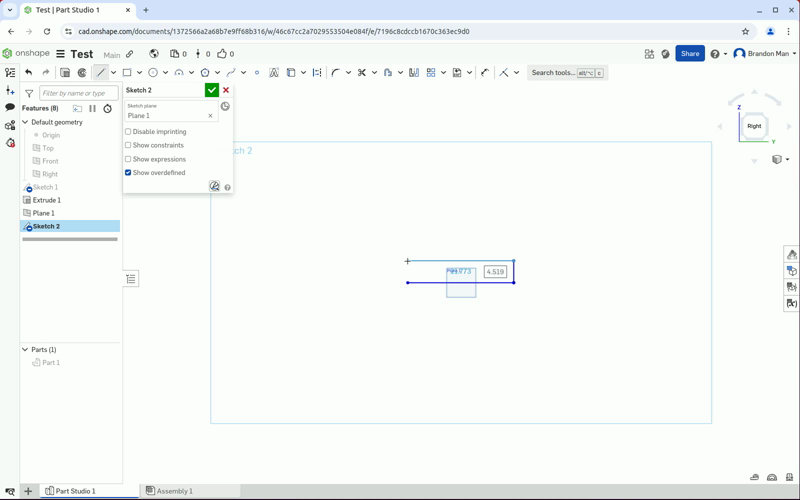
mouse_move(437, 260)
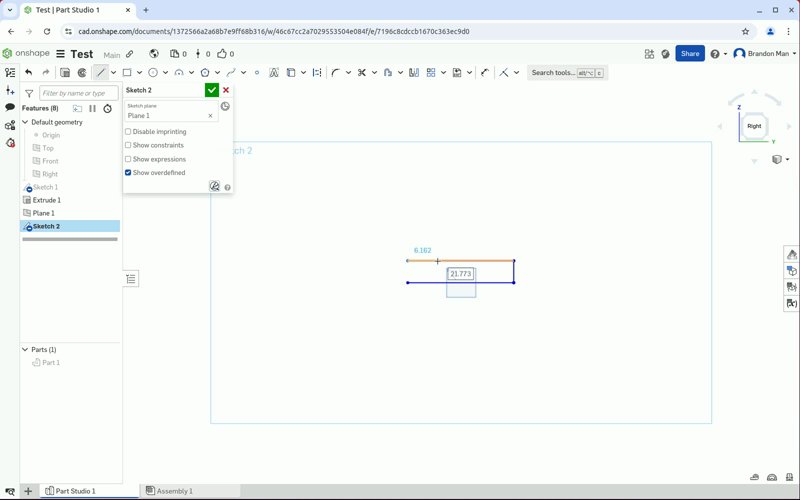
key_down(shift)
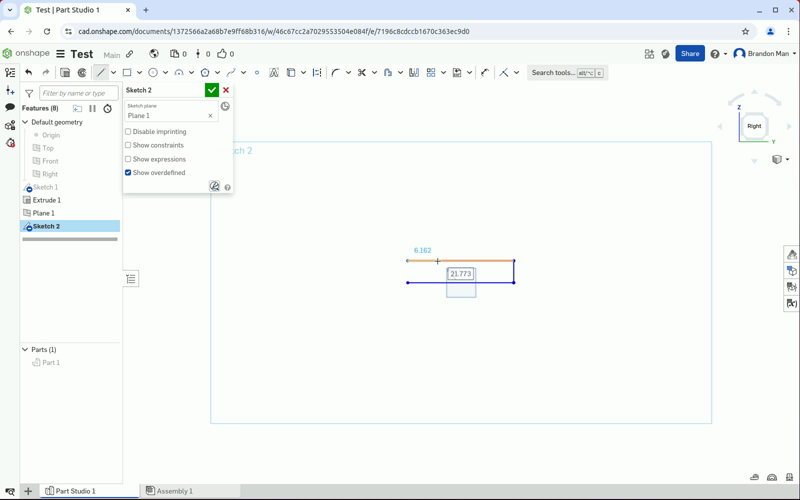
mouse_move(407, 282)
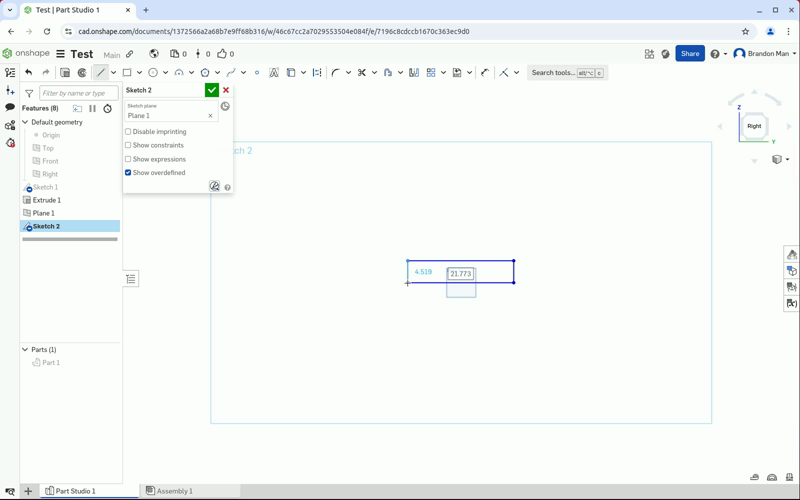
key_up(shift)
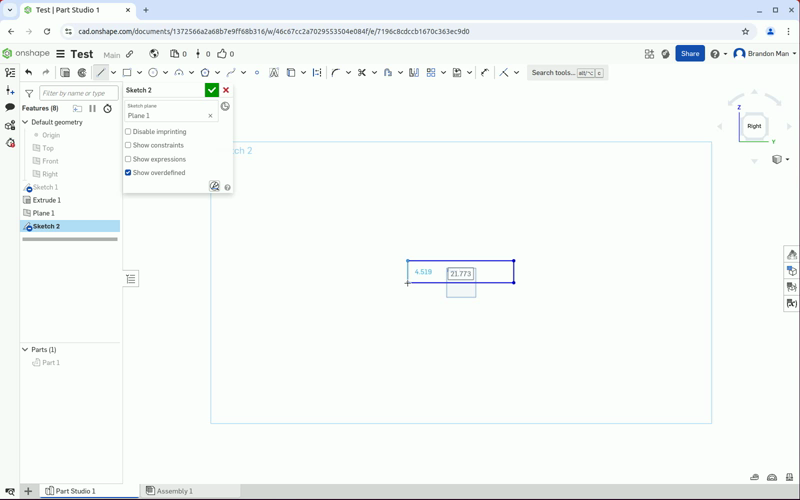
click(407, 282)
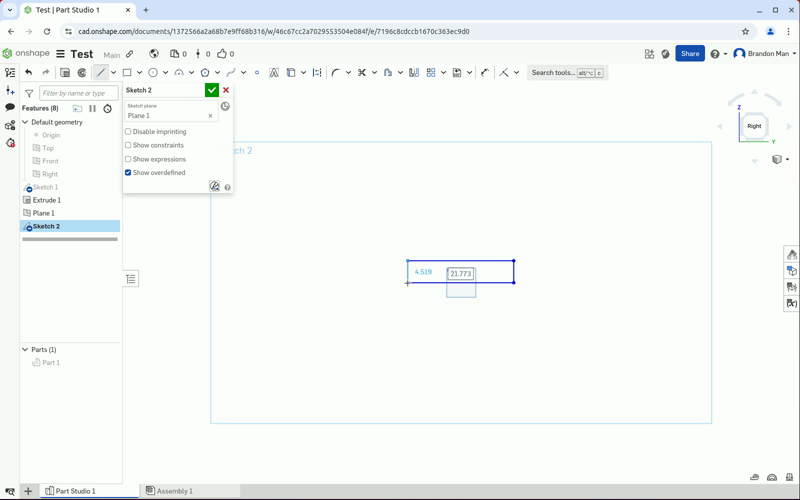
key(esc)
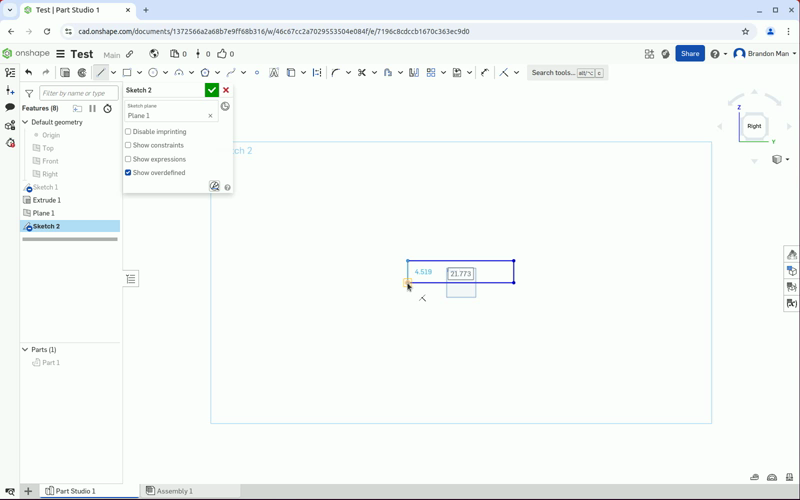
mouse_move(421, 272)
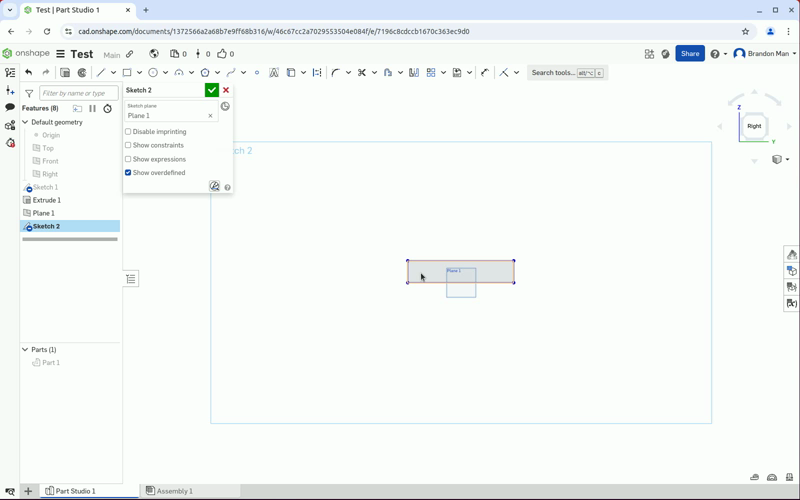
click(421, 272)
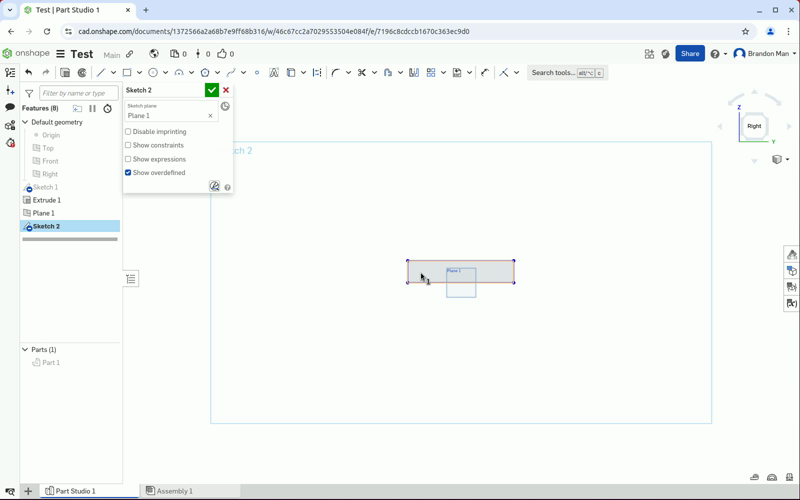
mouse_move(73, 352)
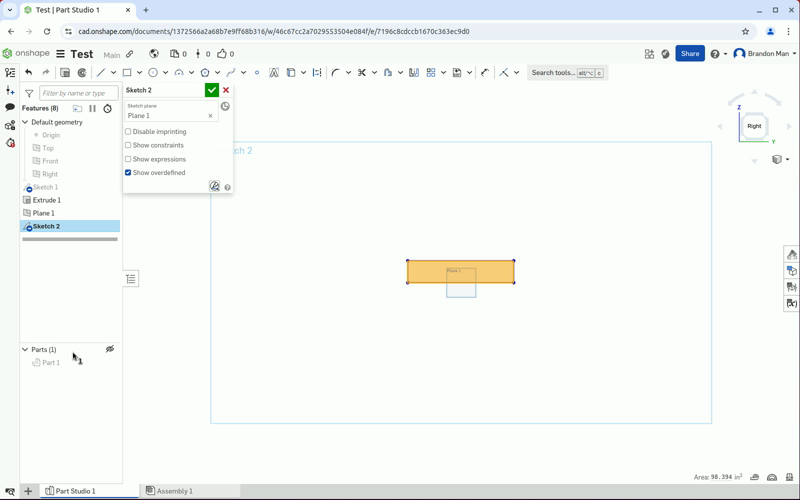
key(shift+y)
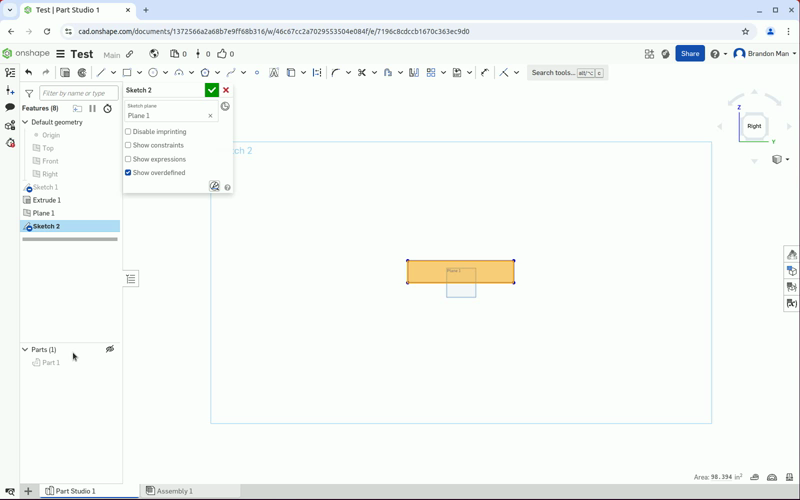
key(shift+e)
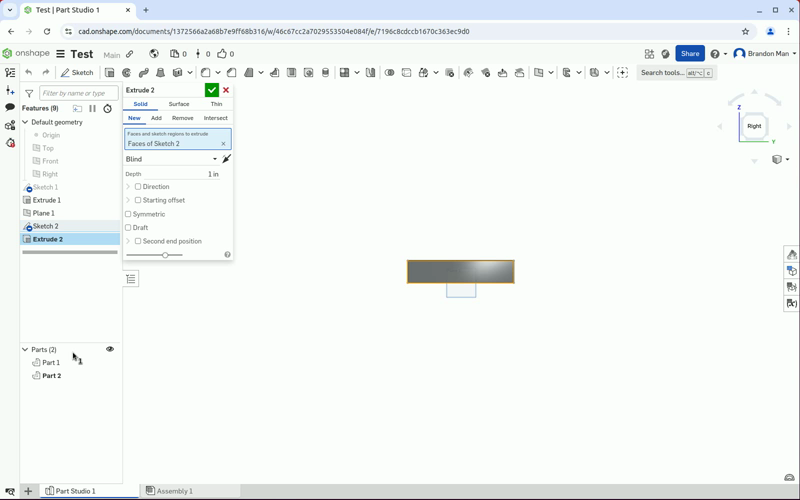
mouse_move(143, 106)
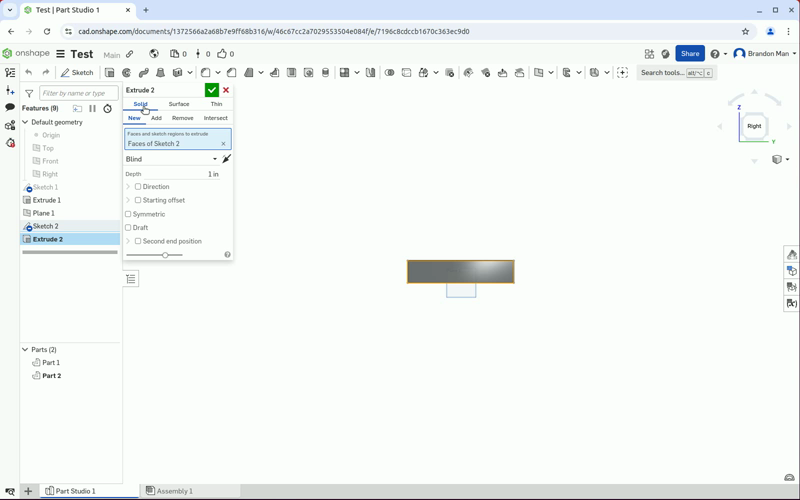
click(143, 106)
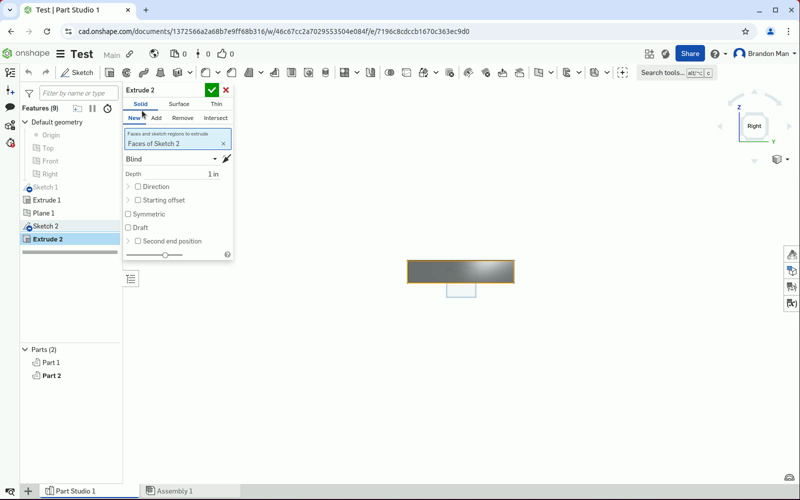
mouse_move(137, 120)
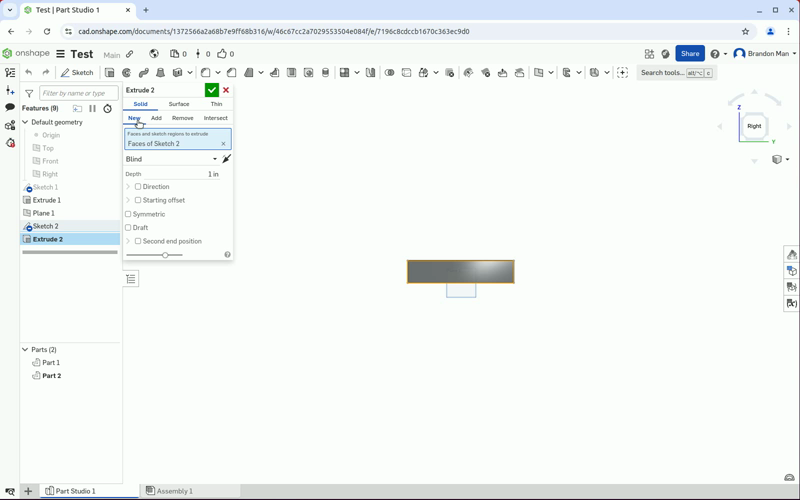
click(137, 120)
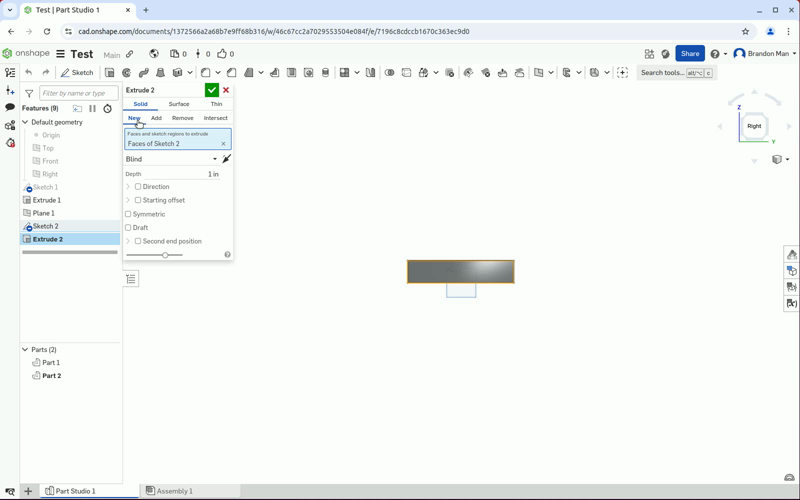
key(tab, 4)
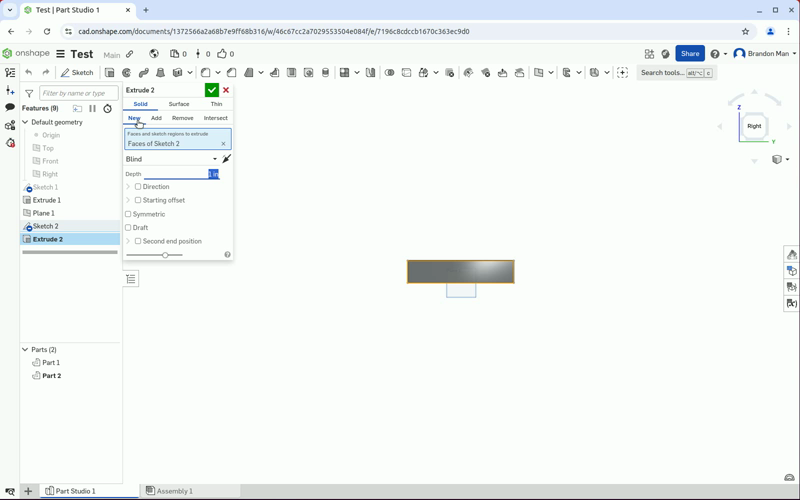
text(0.722)
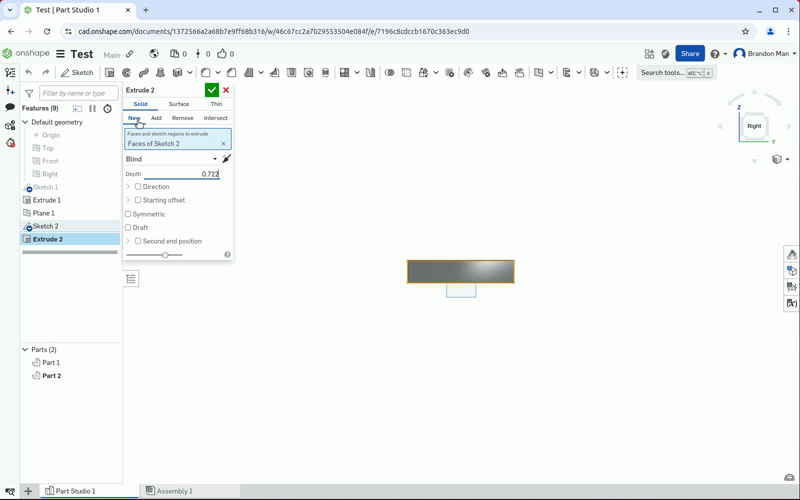
key(enter)
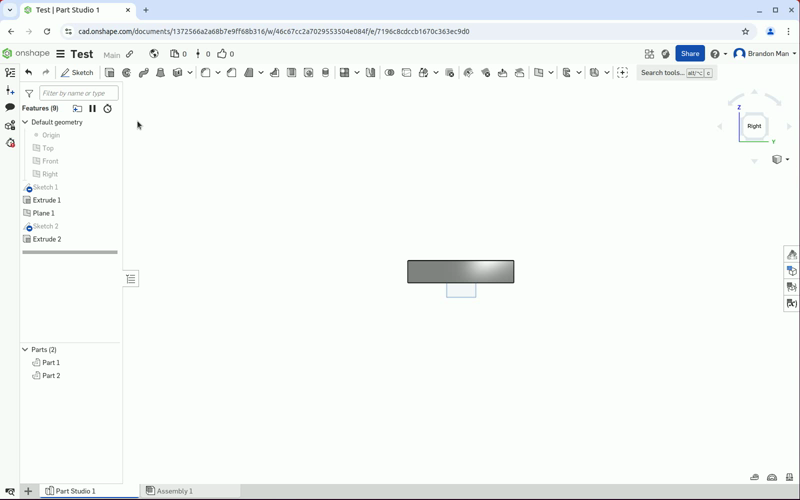
key(shift+h)
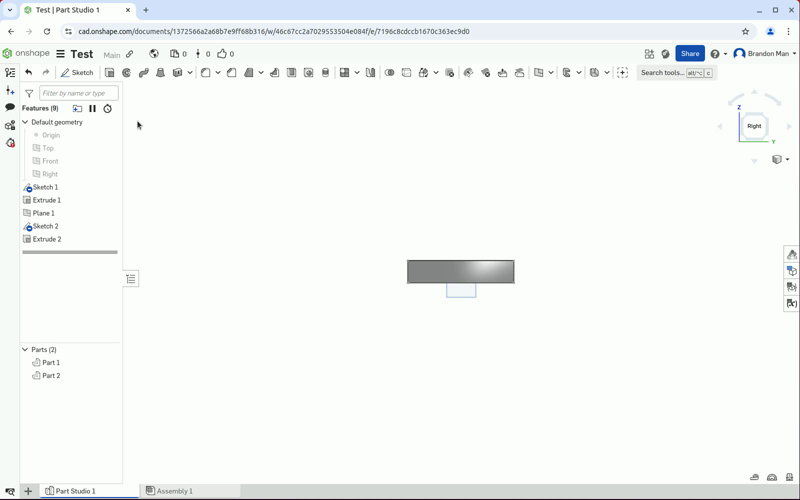
key(shift+h)
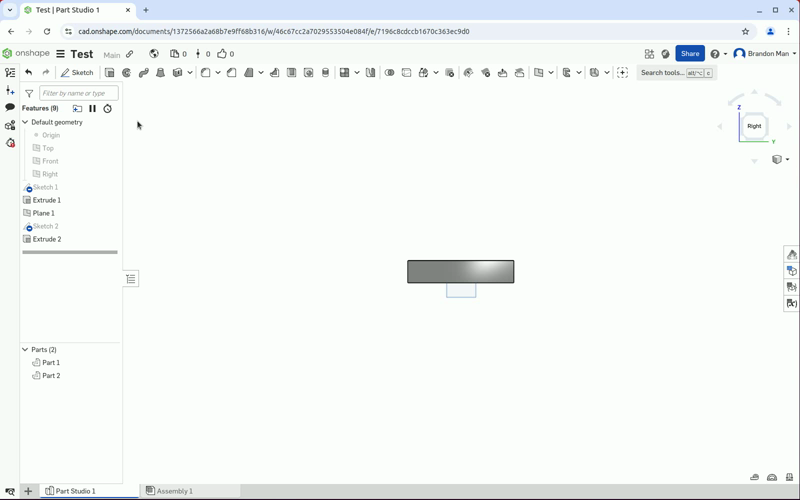
mouse_move(73, 189)
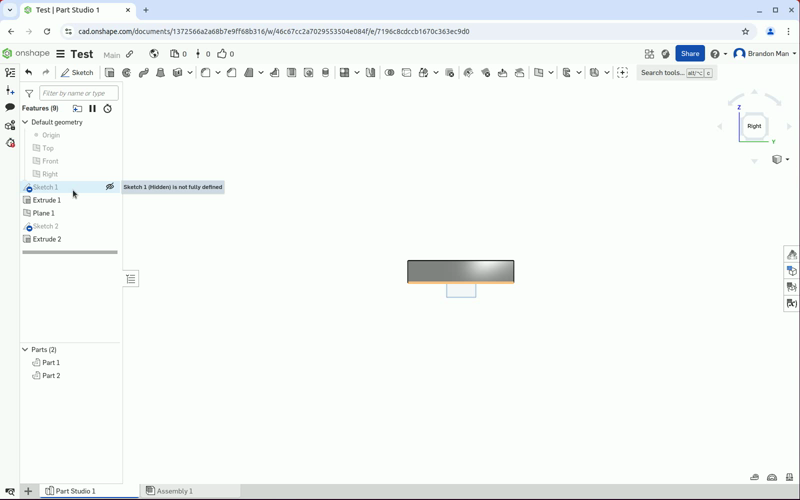
click(73, 189)
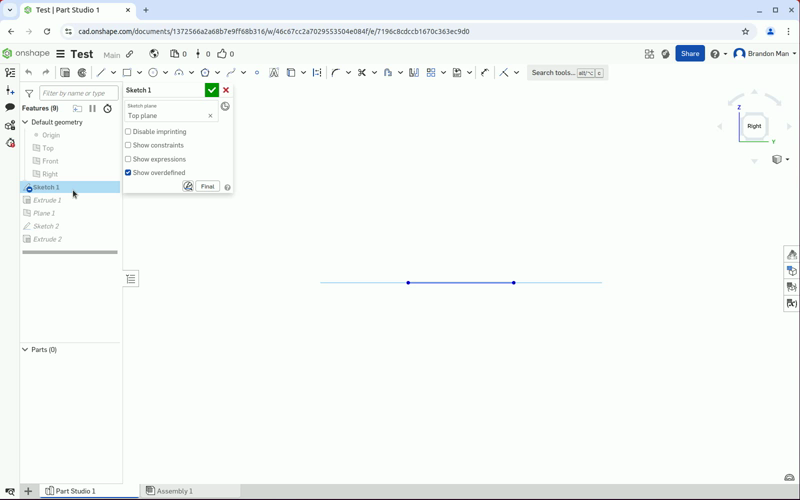
mouse_move(229, 92)
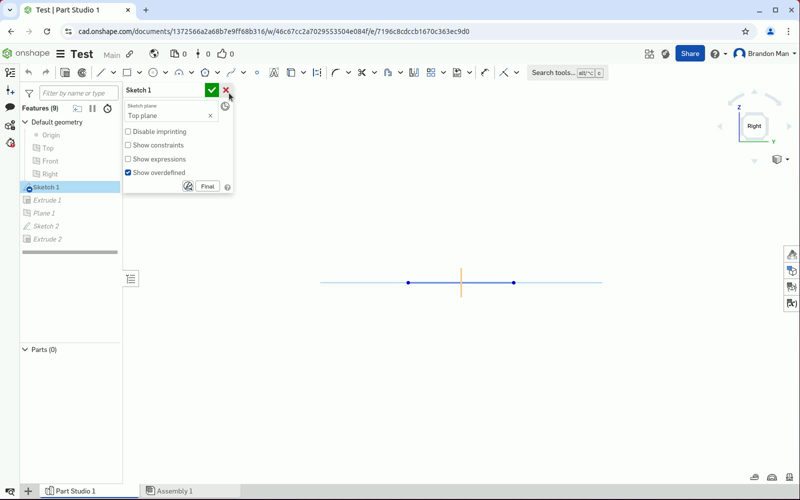
click(229, 92)
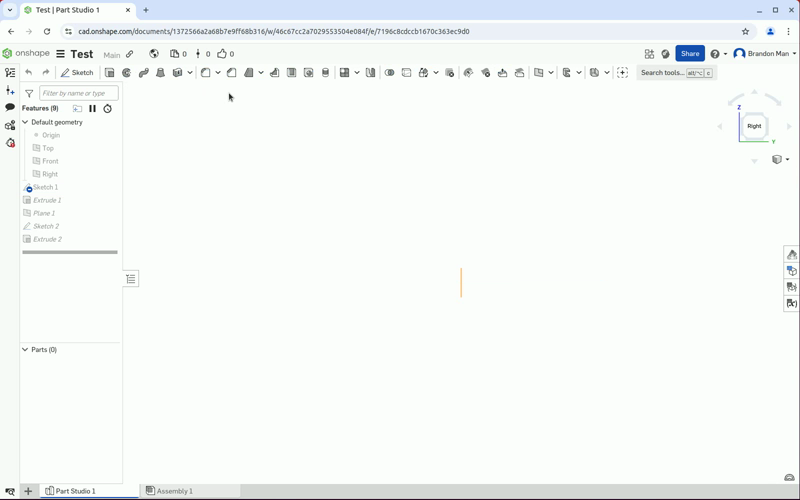
key(shift+s)
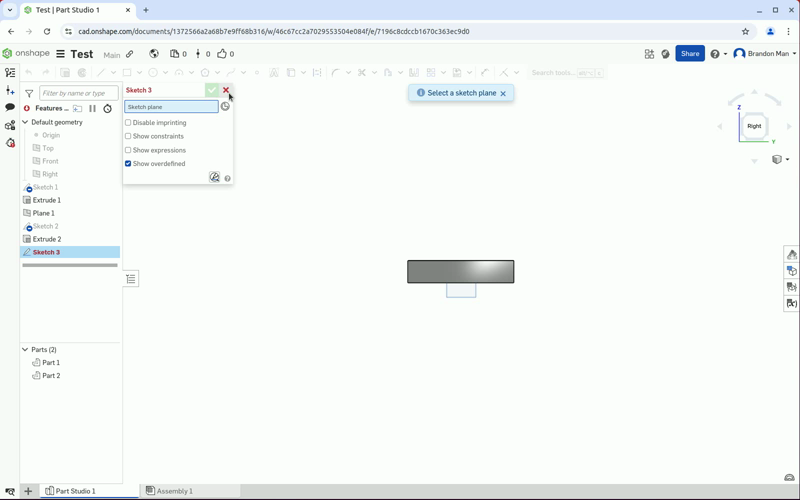
mouse_move(73, 215)
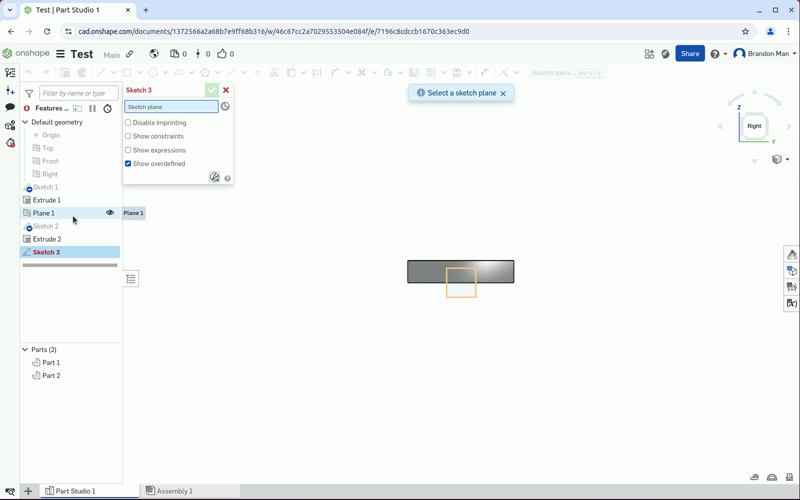
click(73, 215)
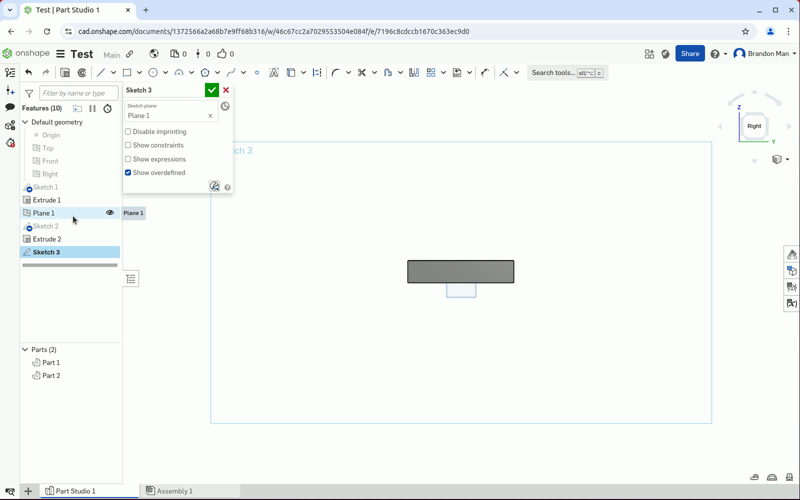
mouse_move(73, 352)
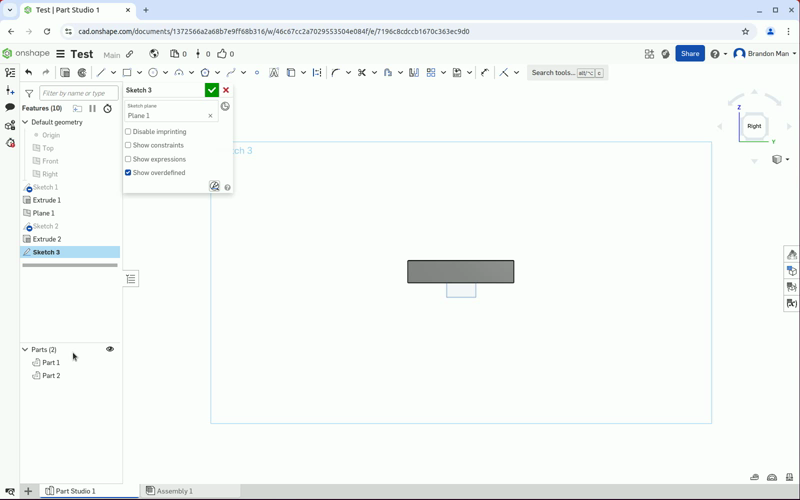
key(y)
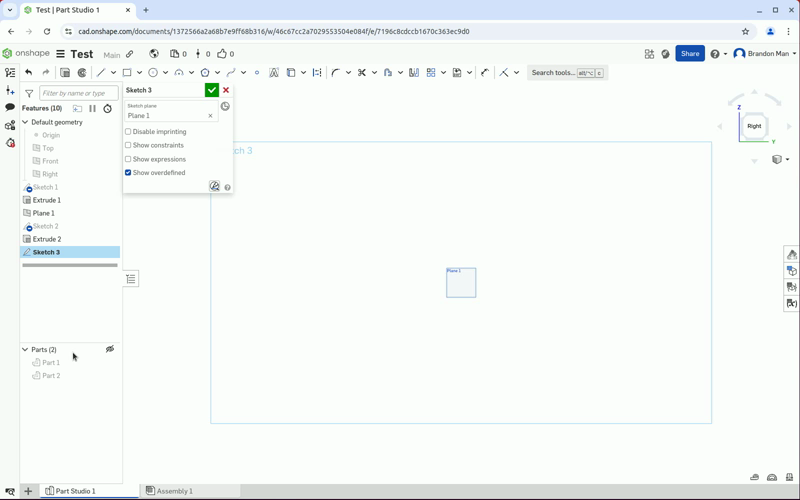
key(l)
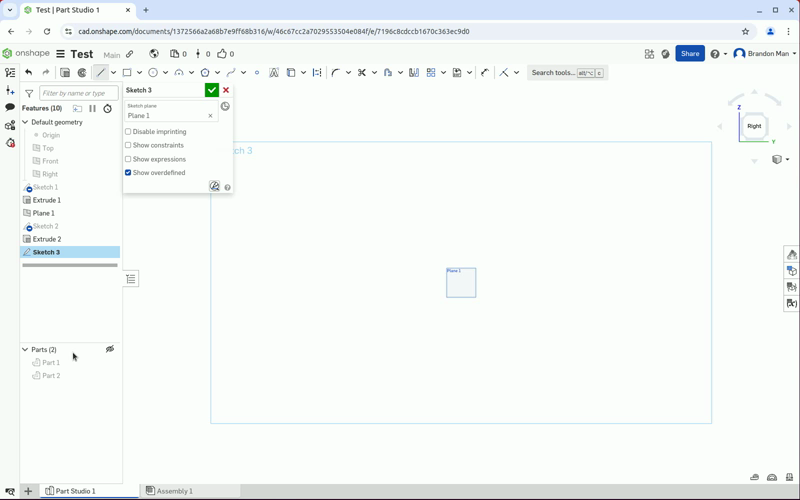
key_down(shift)
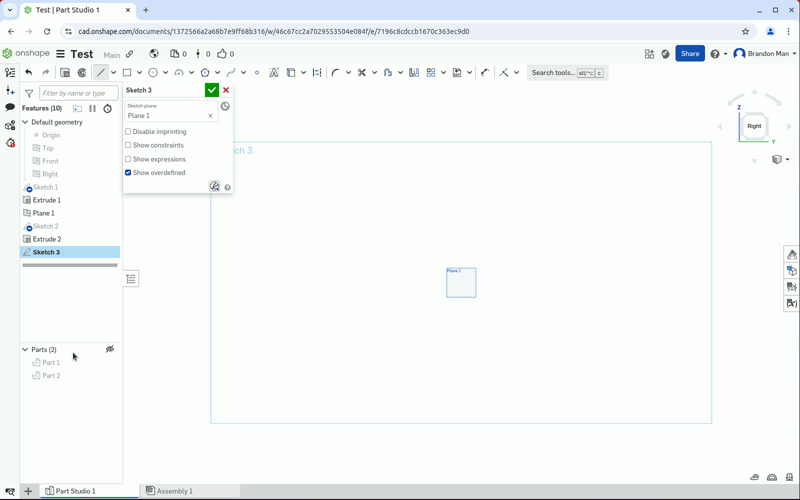
mouse_move(407, 260)
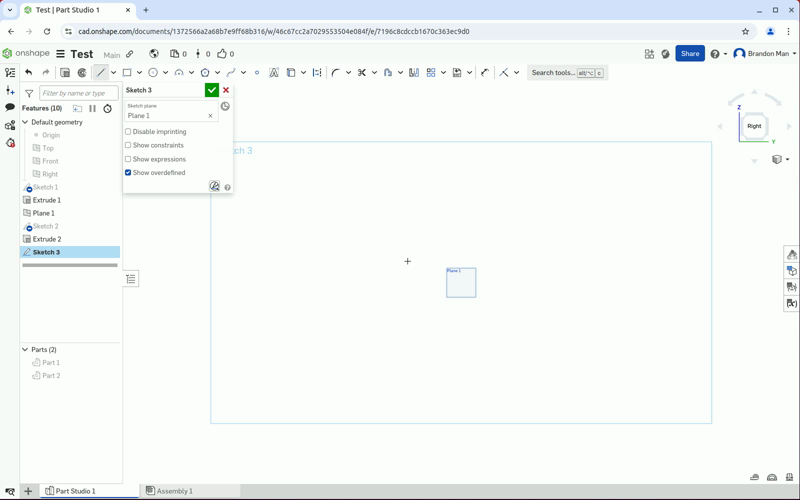
click(407, 260)
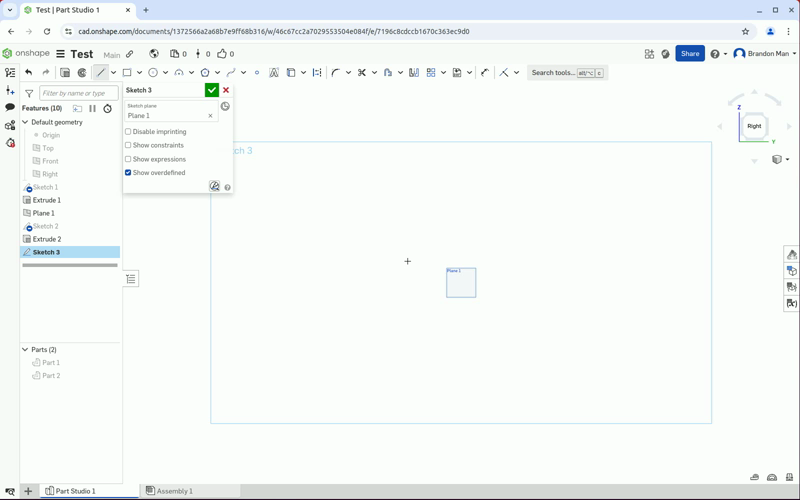
key_up(shift)
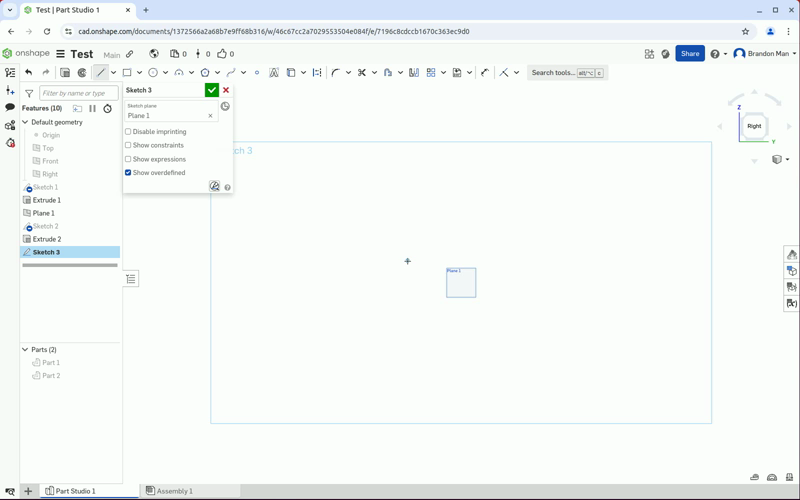
key_down(shift)
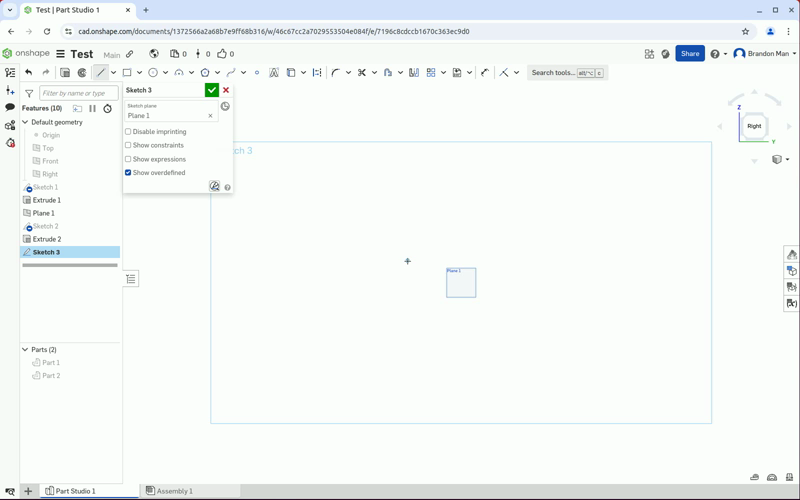
mouse_move(513, 260)
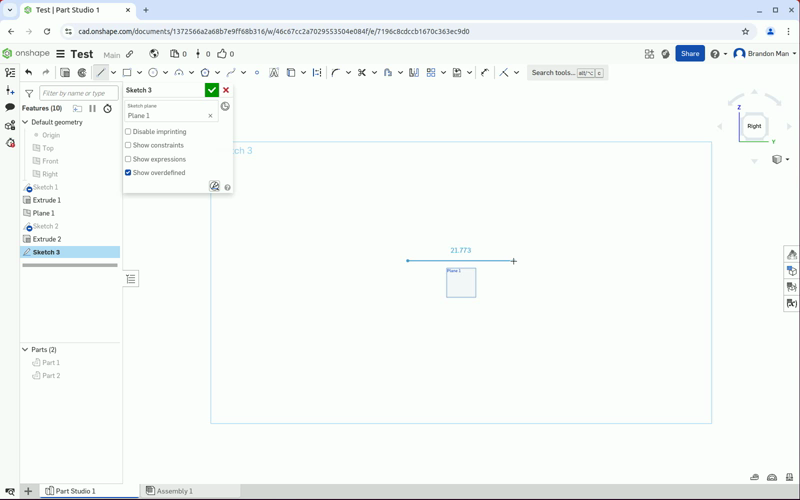
click(513, 260)
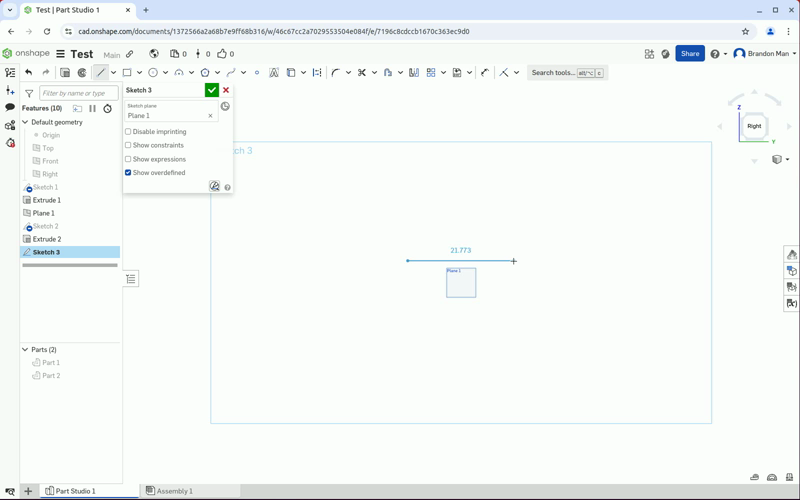
key_up(shift)
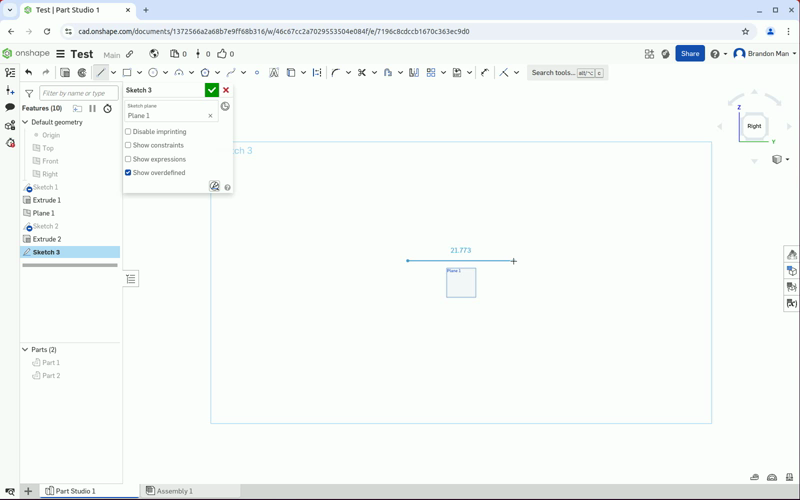
key_down(shift)
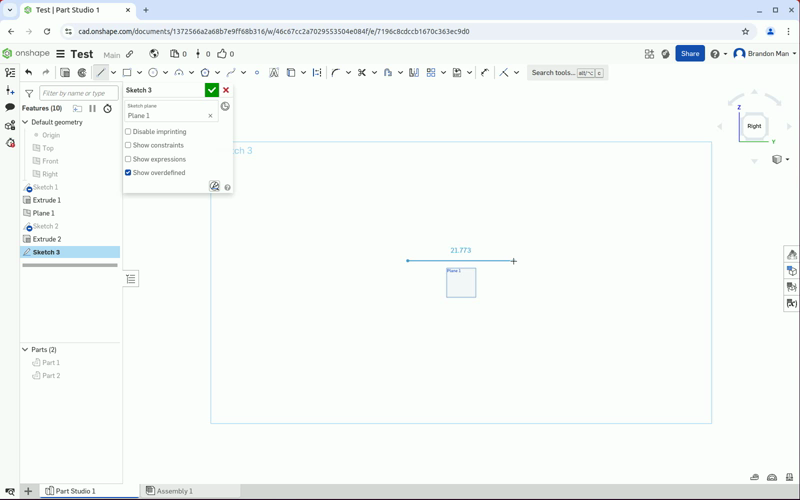
mouse_move(543, 260)
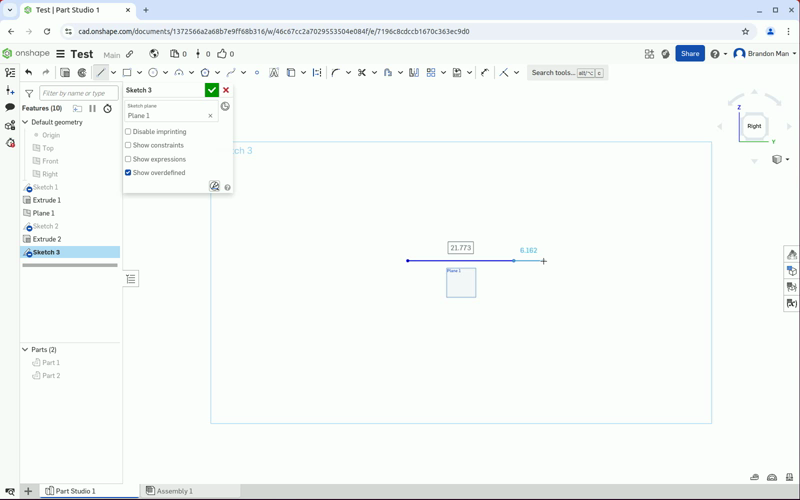
mouse_move(513, 257)
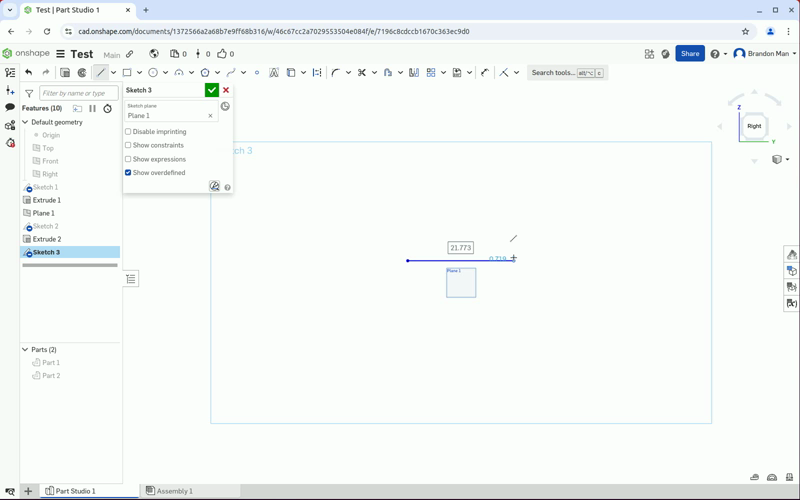
scroll(6)
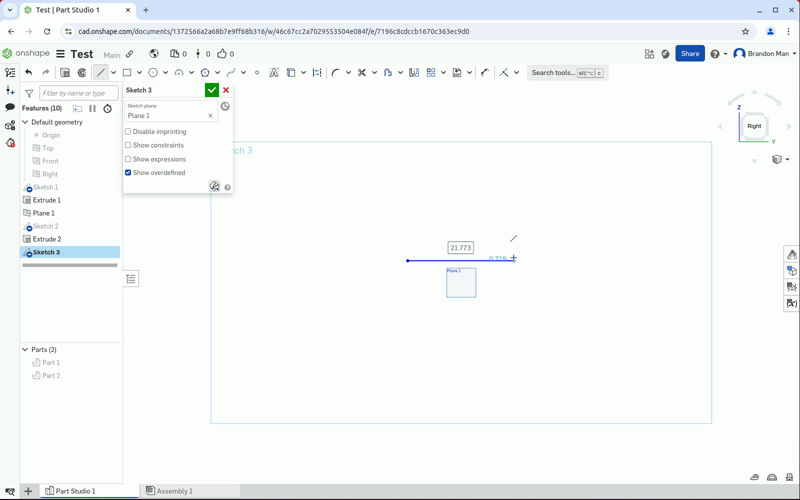
scroll(6)
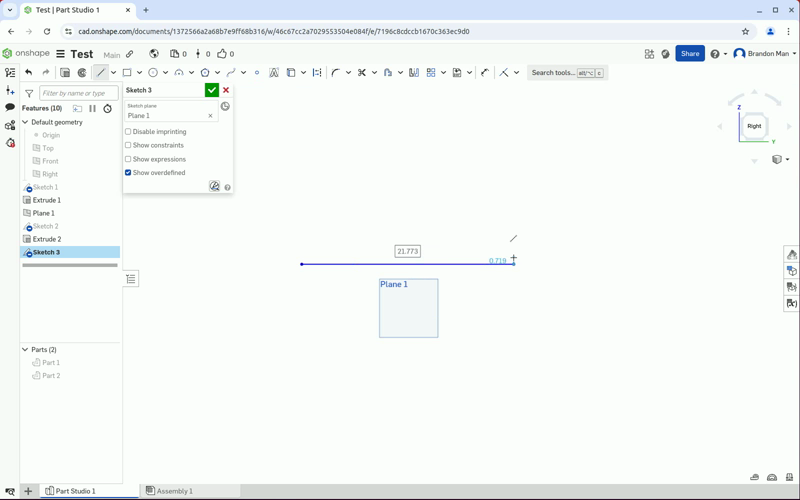
scroll(6)
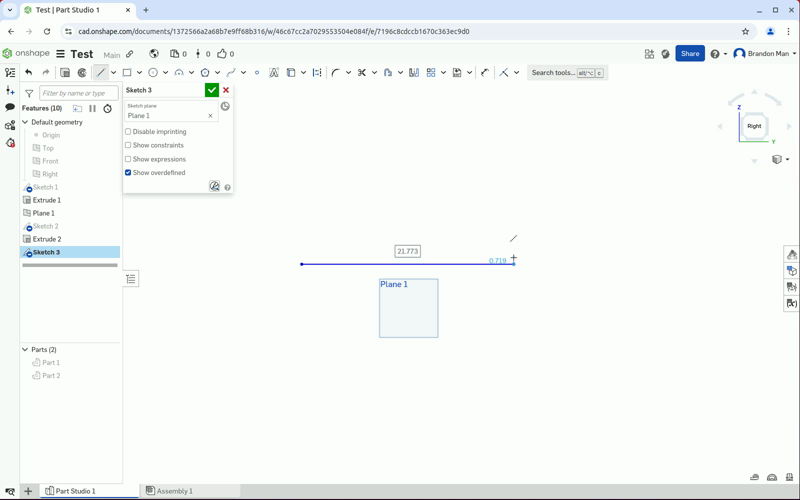
scroll(6)
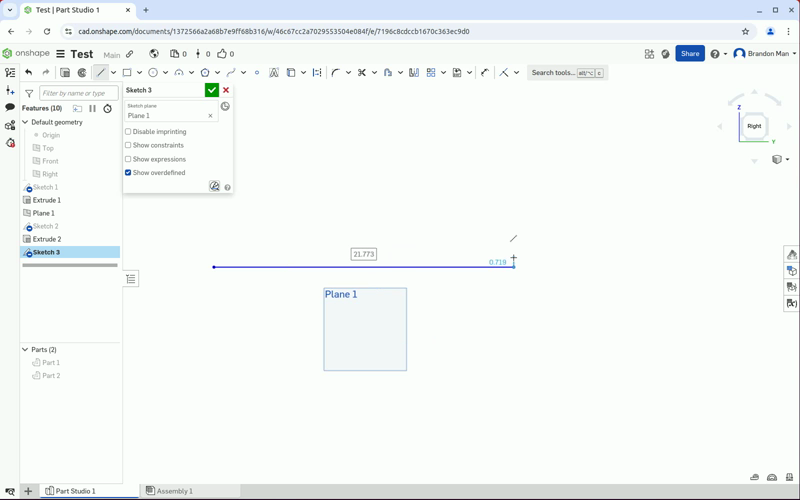
scroll(6)
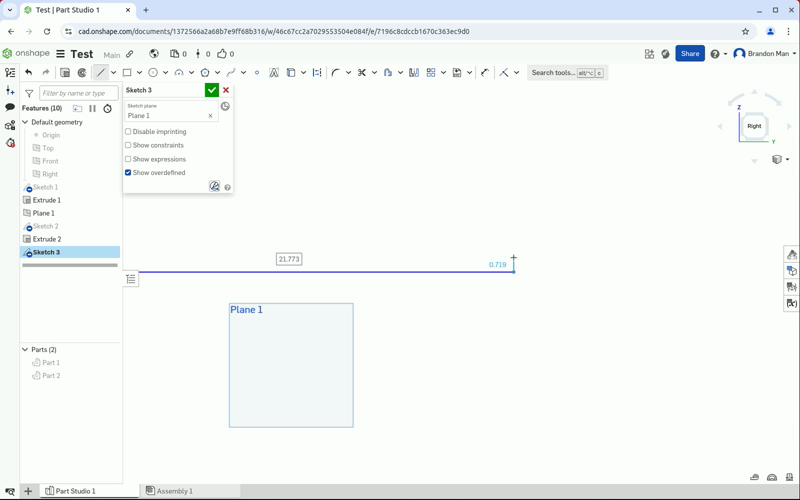
scroll(6)
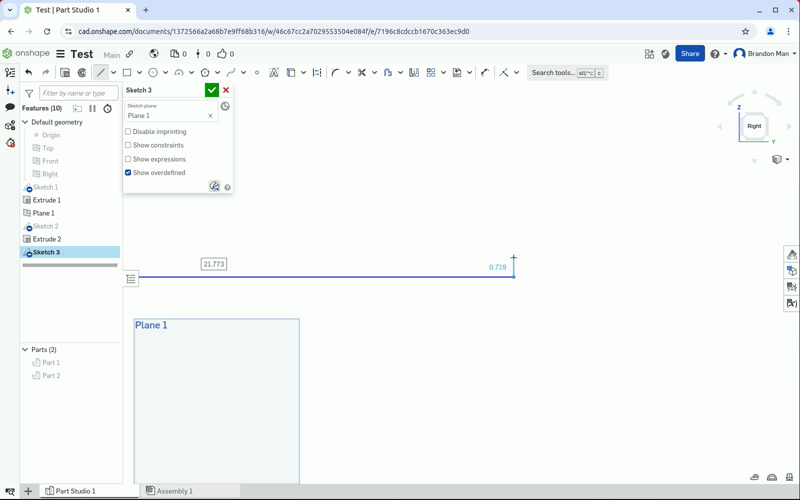
scroll(6)
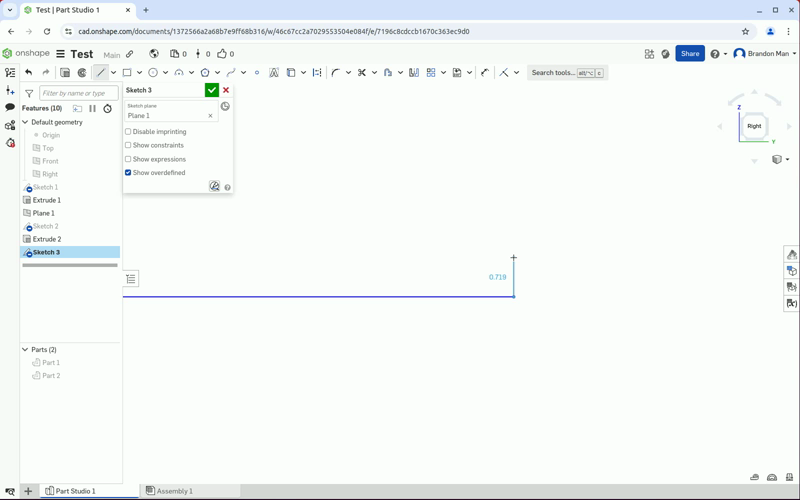
click(513, 257)
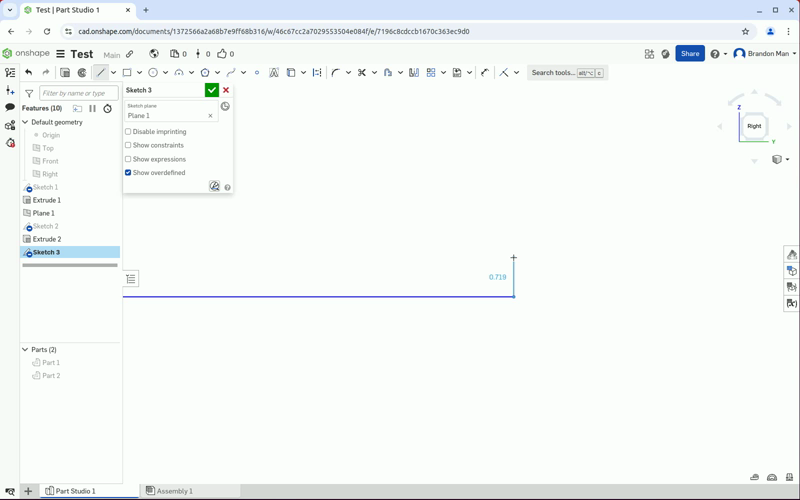
scroll(-6)
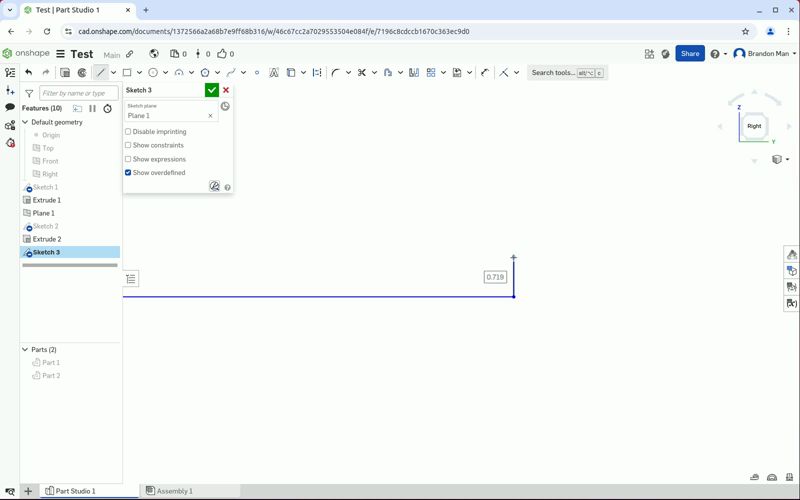
scroll(-6)
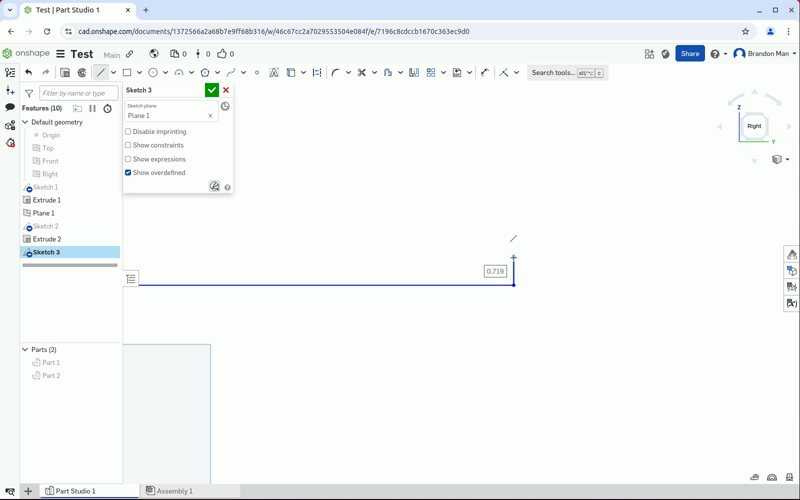
scroll(-6)
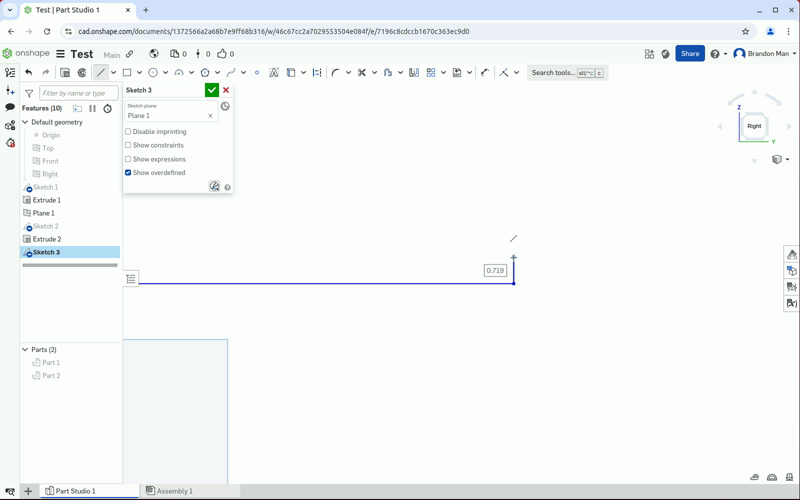
scroll(-6)
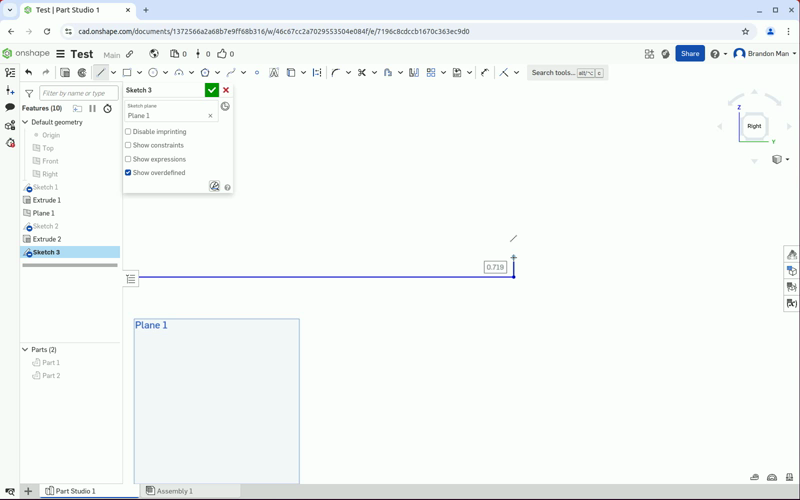
scroll(-6)
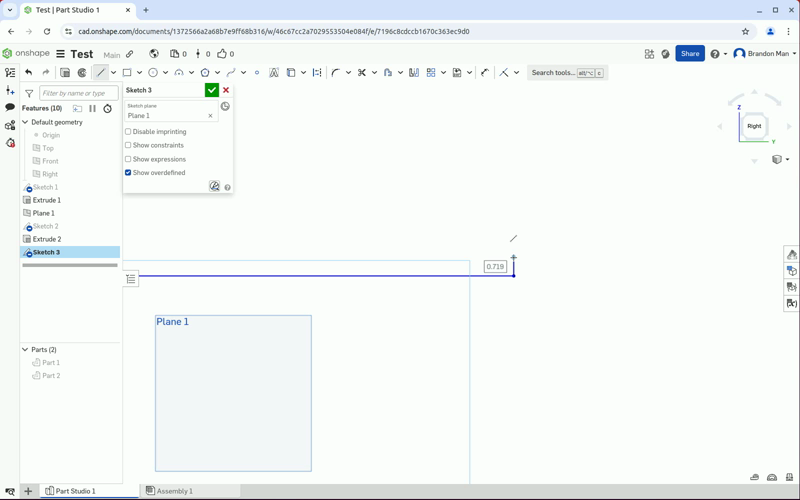
scroll(-6)
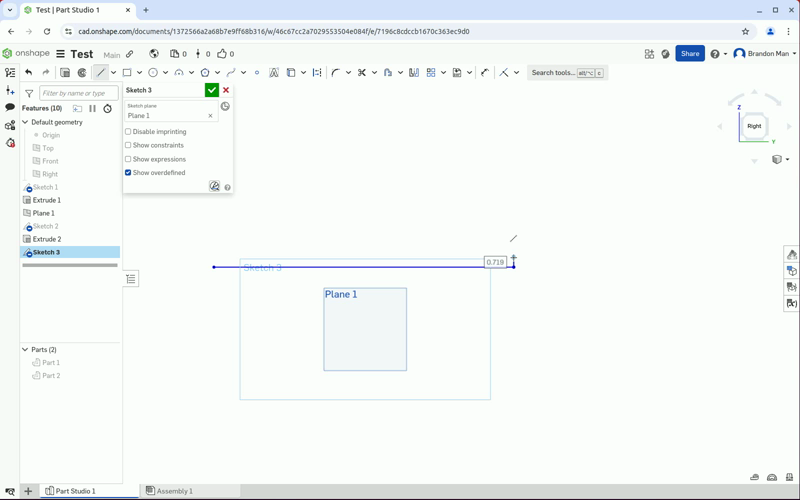
scroll(-6)
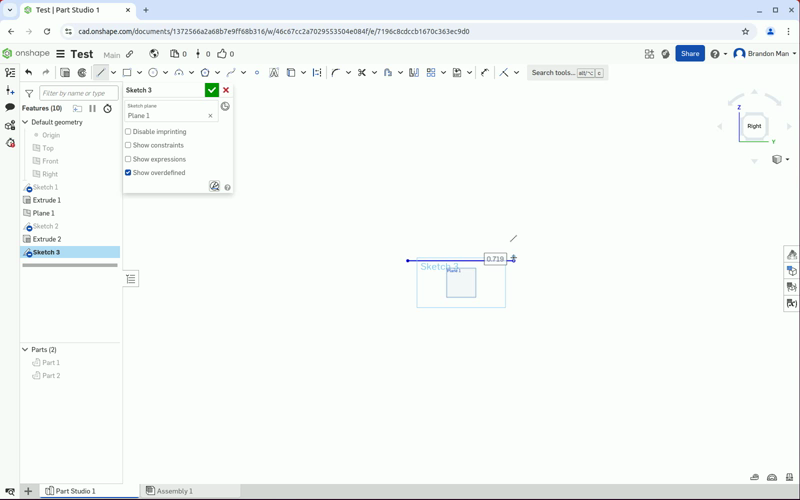
key_up(shift)
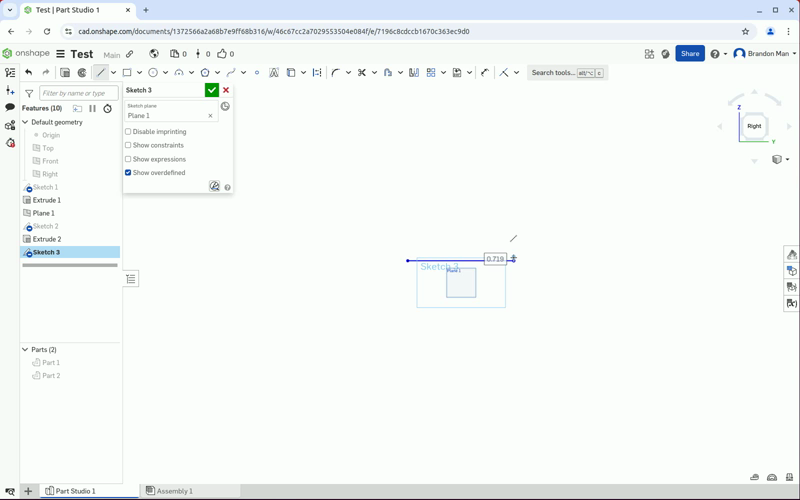
key_down(shift)
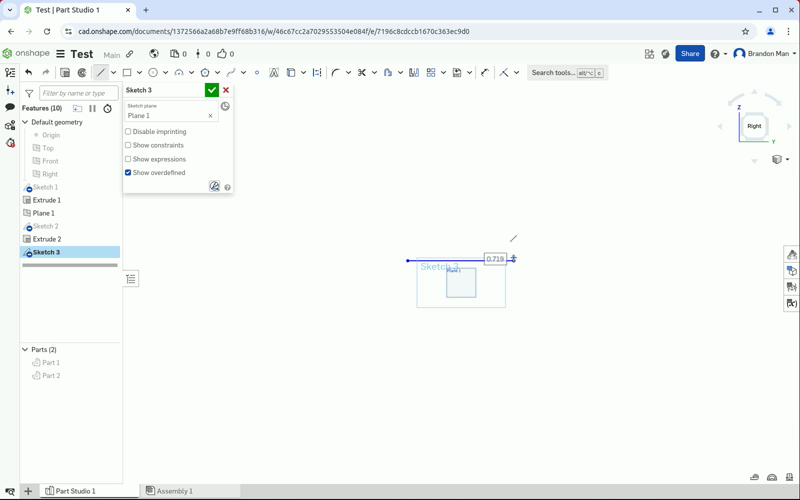
mouse_move(407, 257)
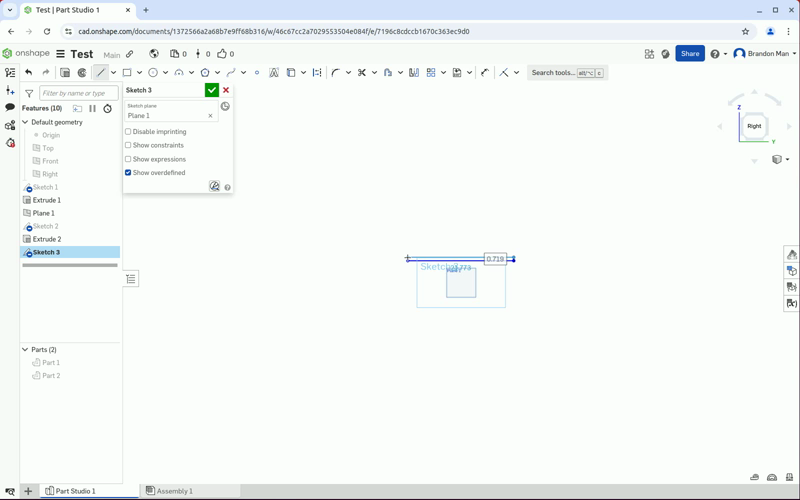
scroll(6)
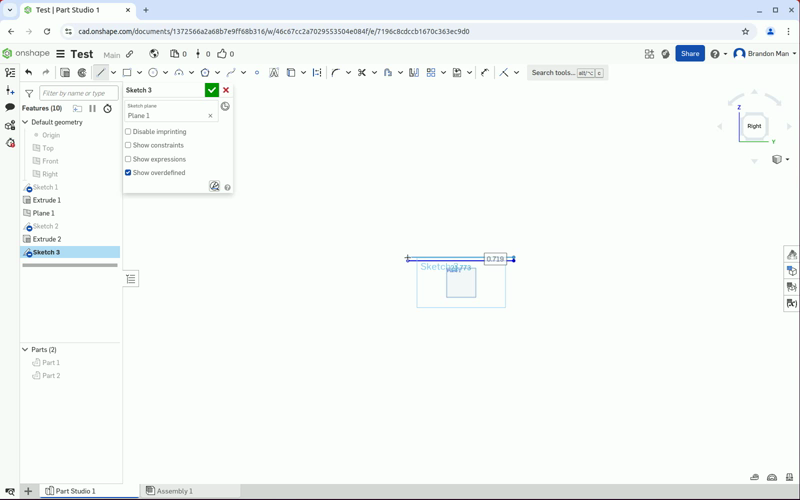
scroll(6)
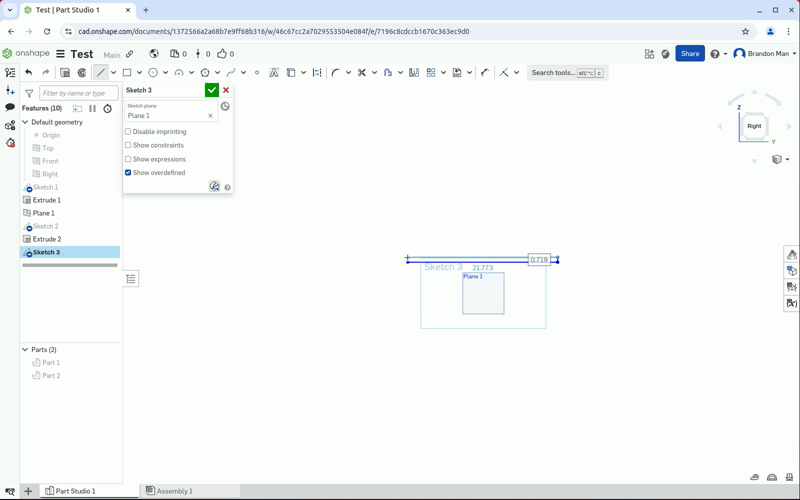
scroll(6)
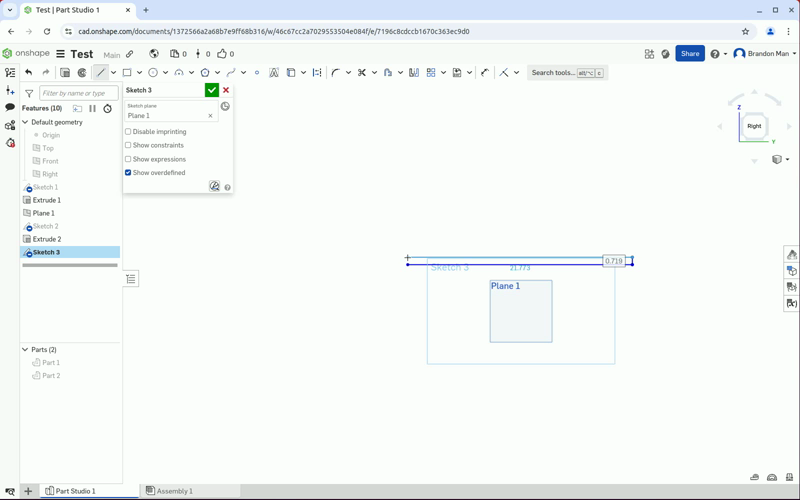
scroll(6)
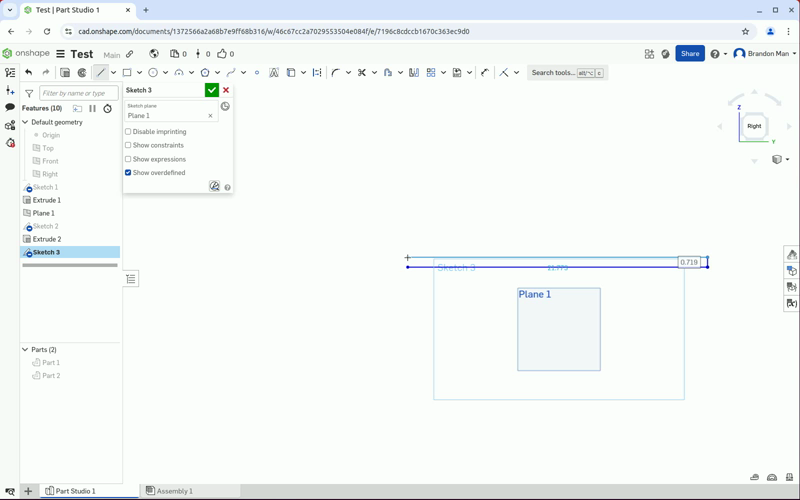
scroll(6)
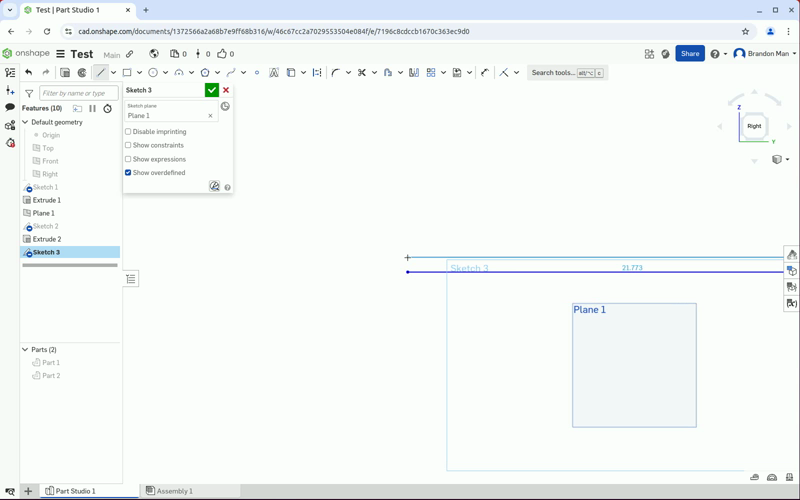
scroll(6)
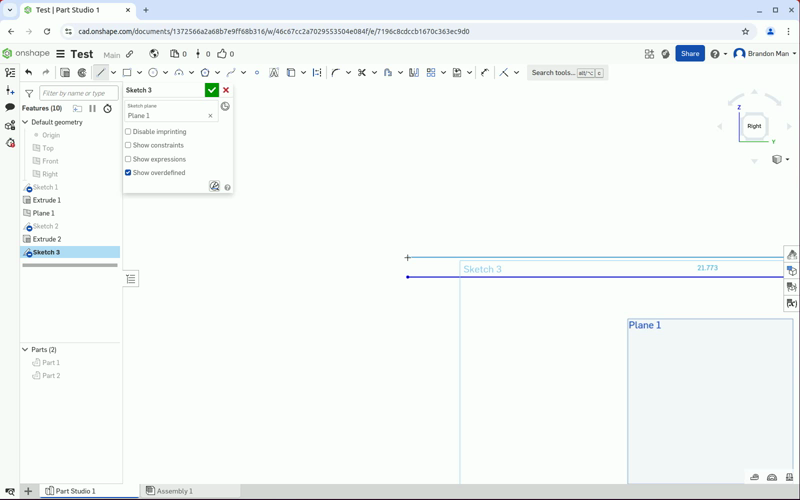
scroll(6)
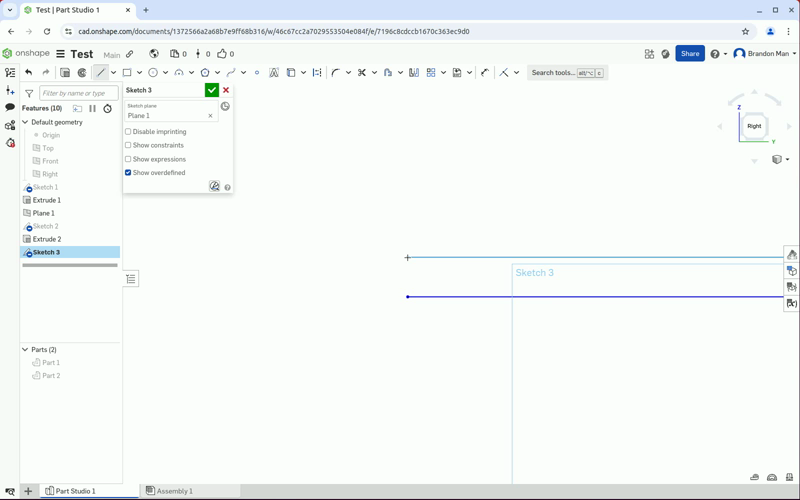
click(407, 257)
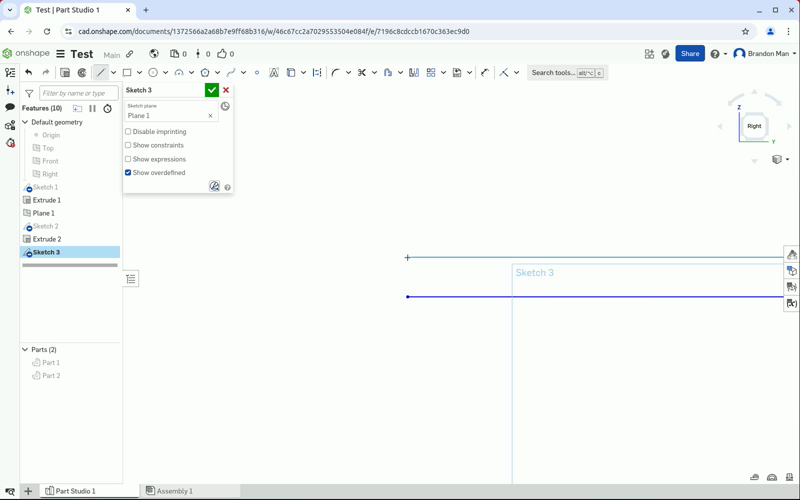
scroll(-6)
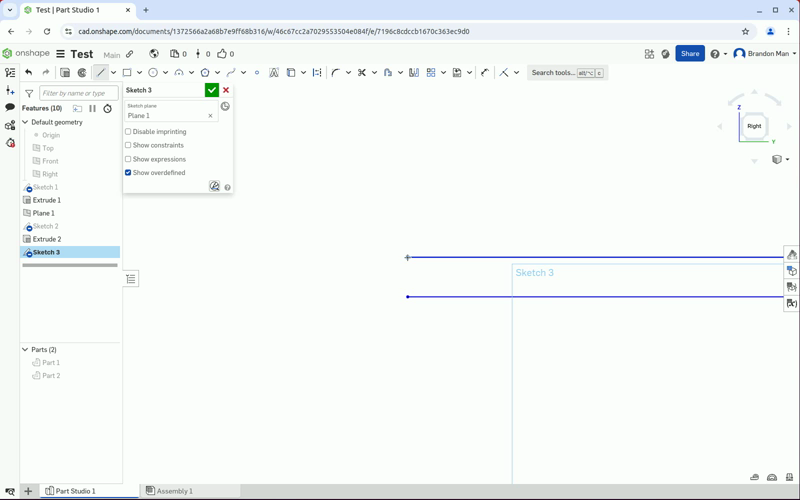
scroll(-6)
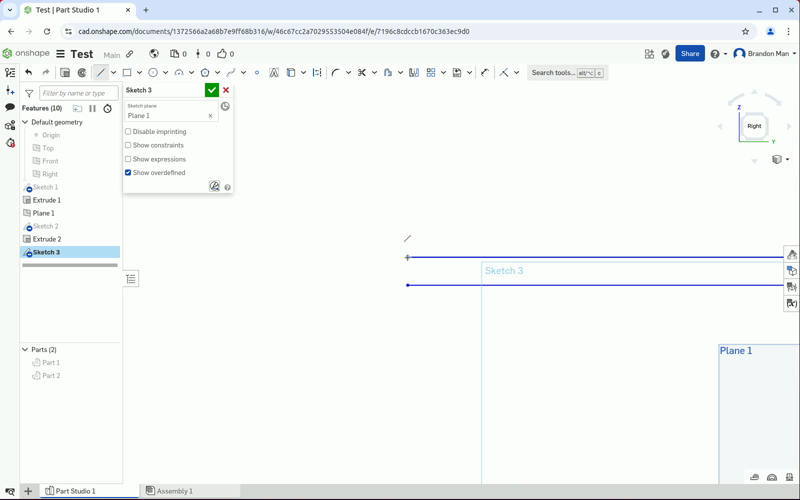
scroll(-6)
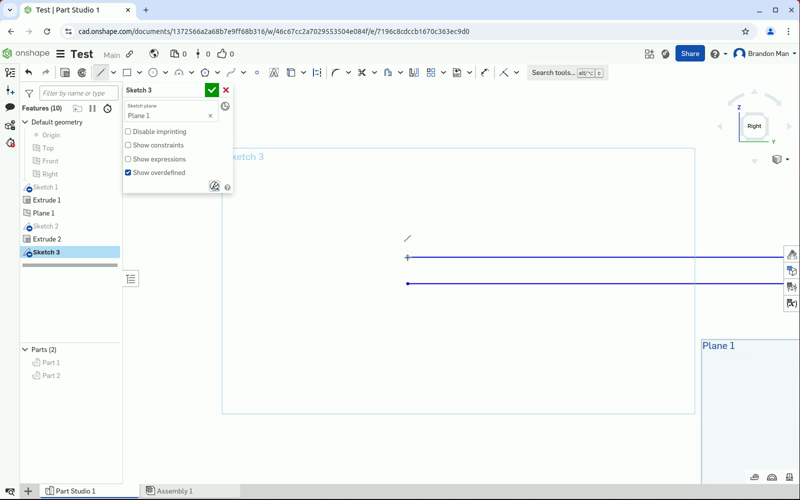
scroll(-6)
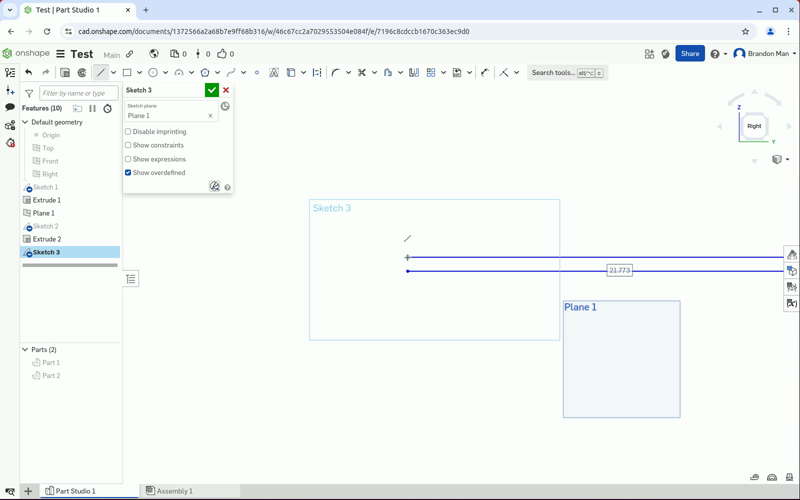
scroll(-6)
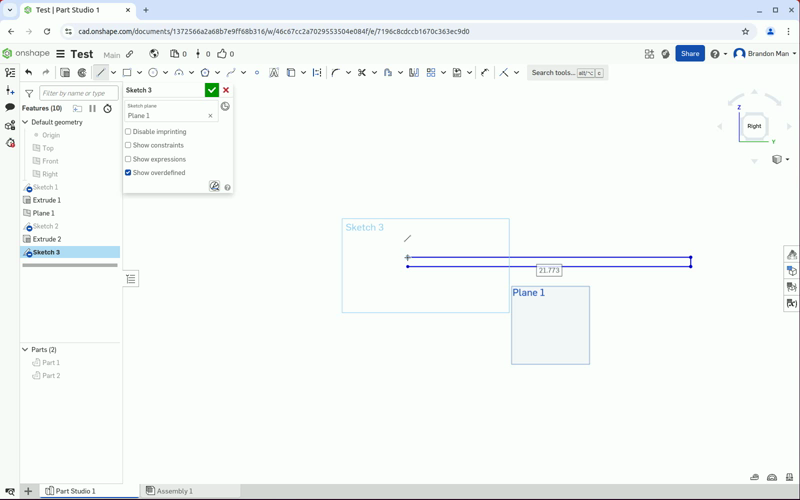
scroll(-6)
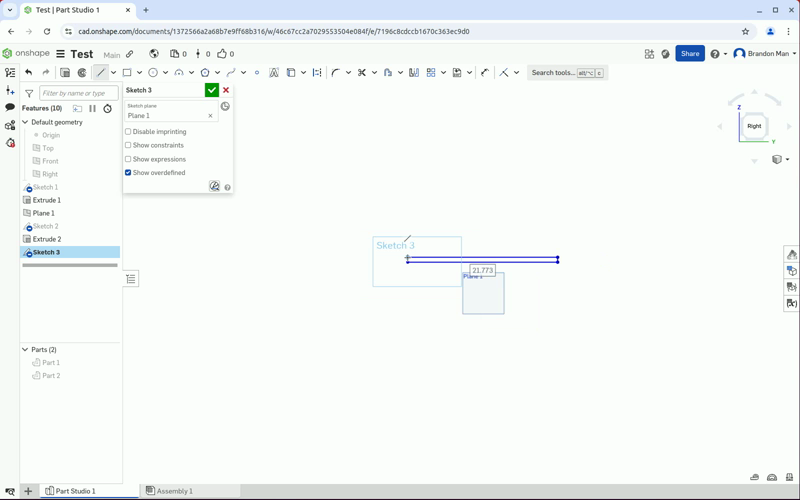
scroll(-6)
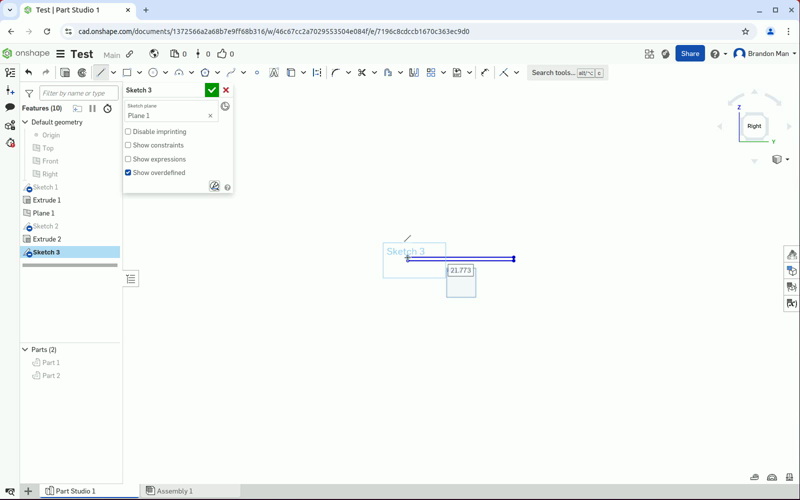
key_up(shift)
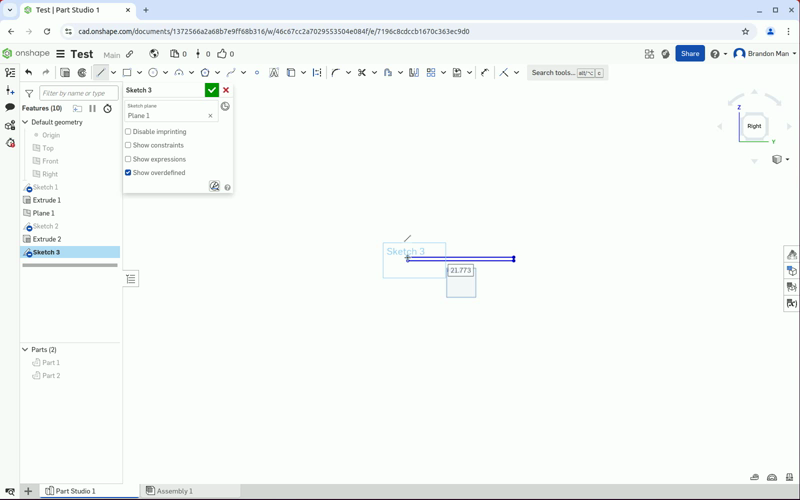
mouse_move(437, 257)
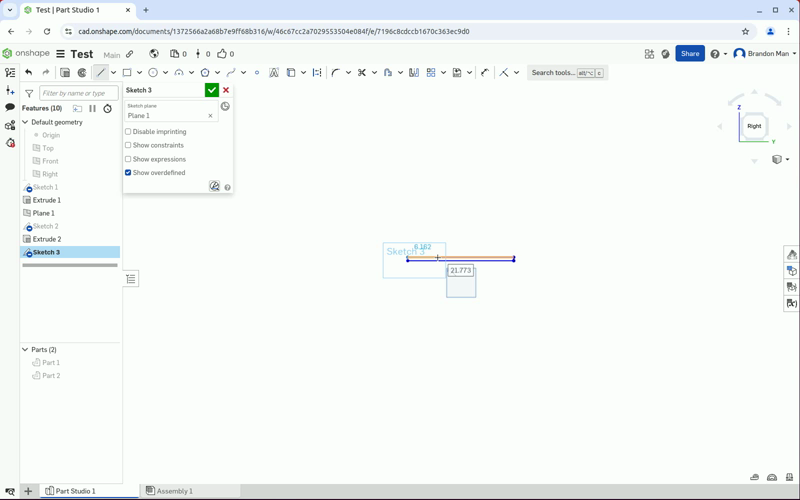
key_down(shift)
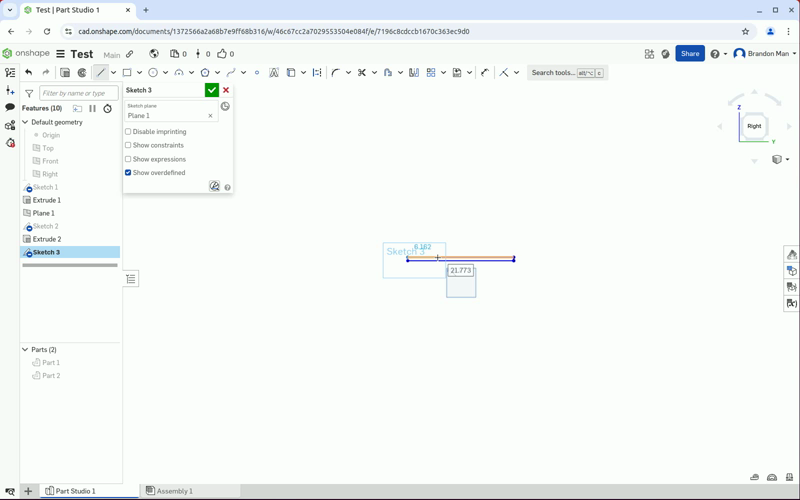
mouse_move(407, 260)
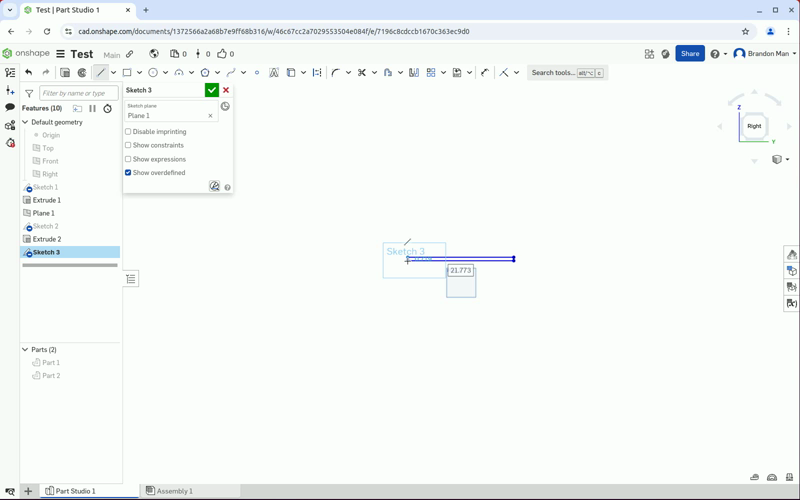
scroll(6)
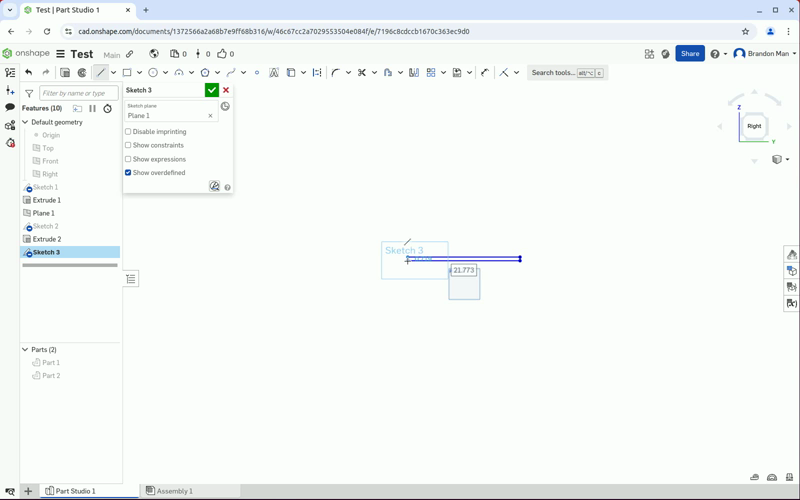
scroll(6)
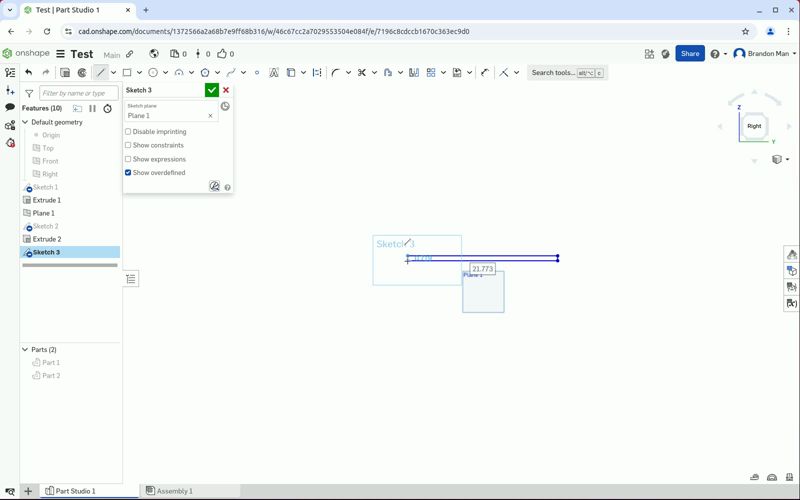
scroll(6)
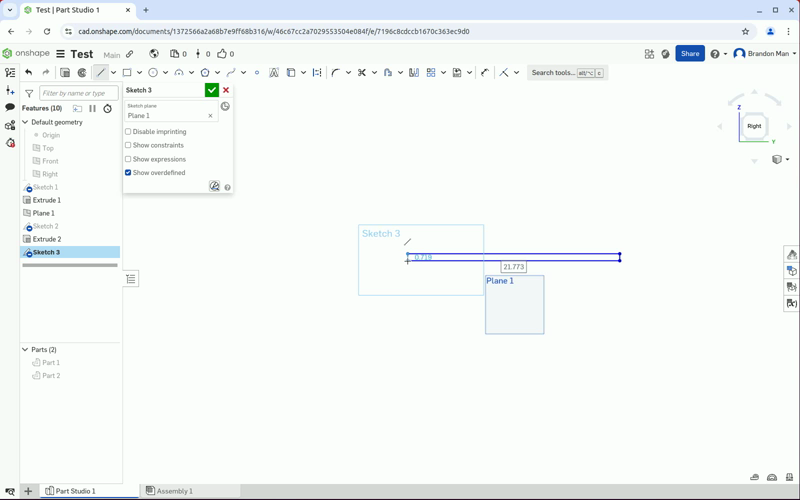
scroll(6)
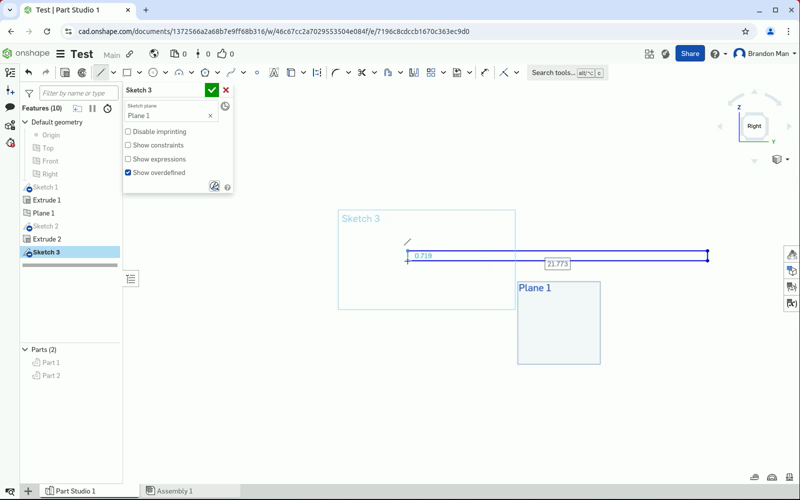
scroll(6)
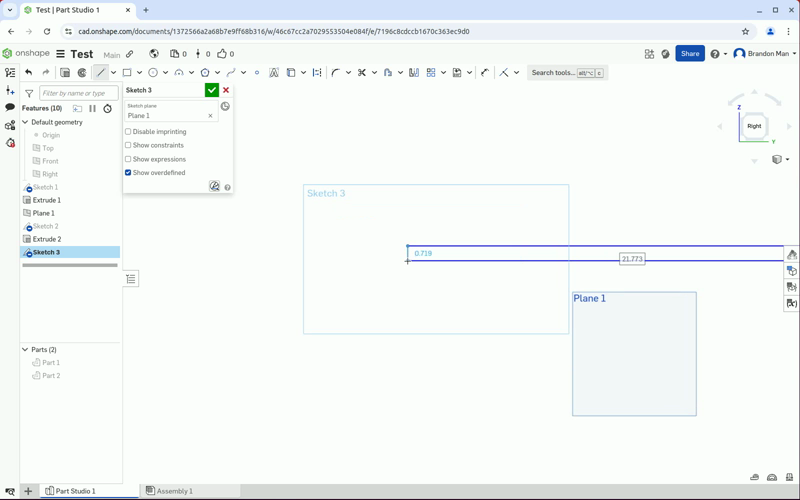
scroll(6)
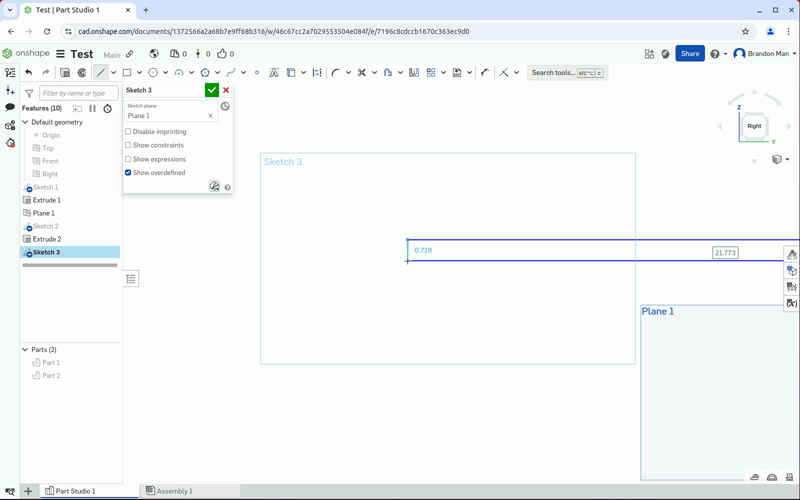
scroll(6)
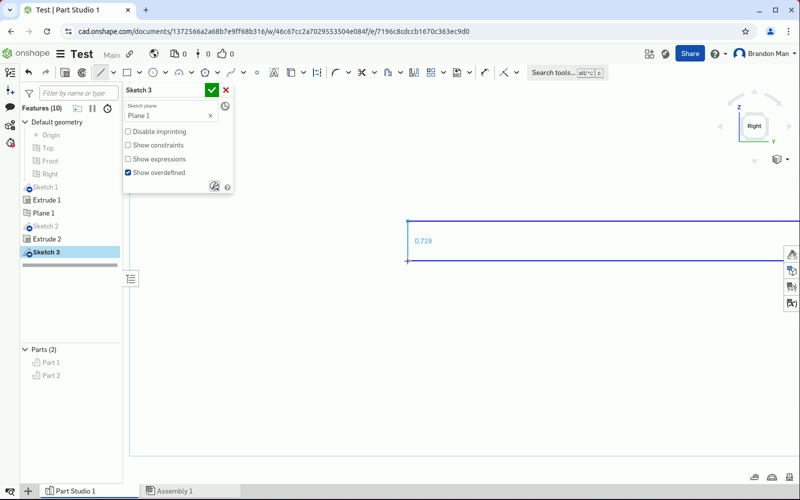
key_up(shift)
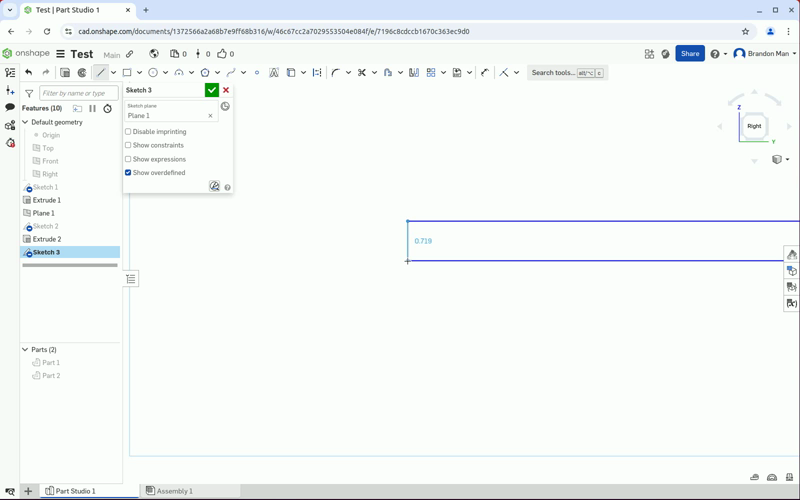
click(407, 260)
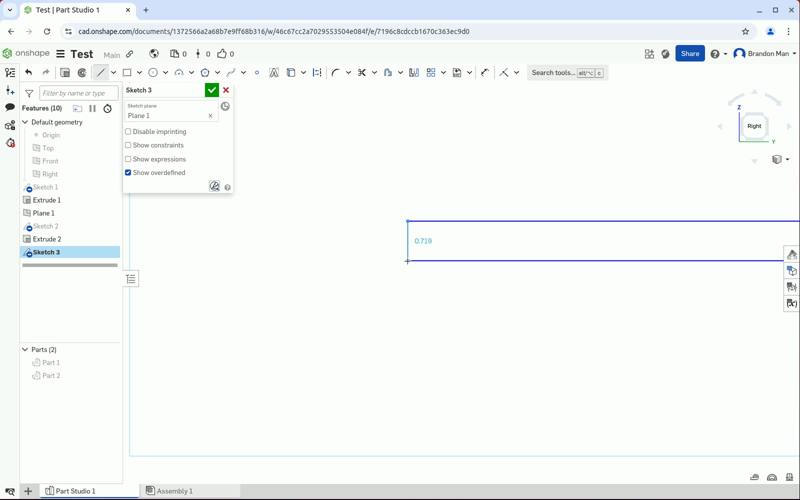
scroll(-6)
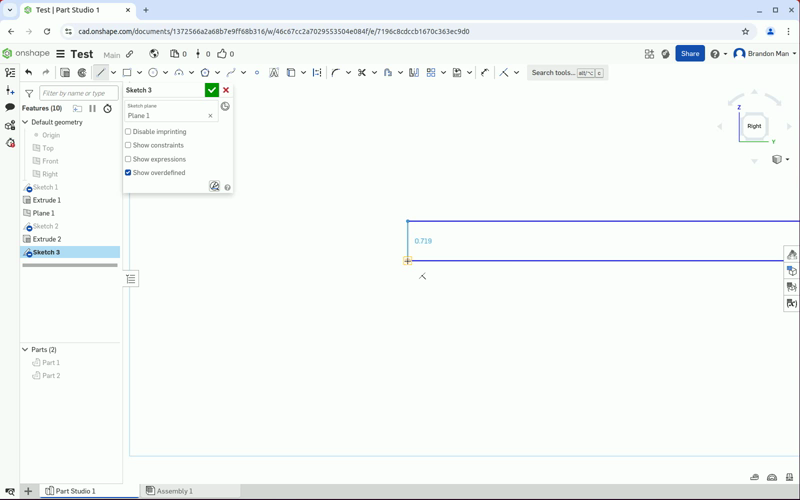
scroll(-6)
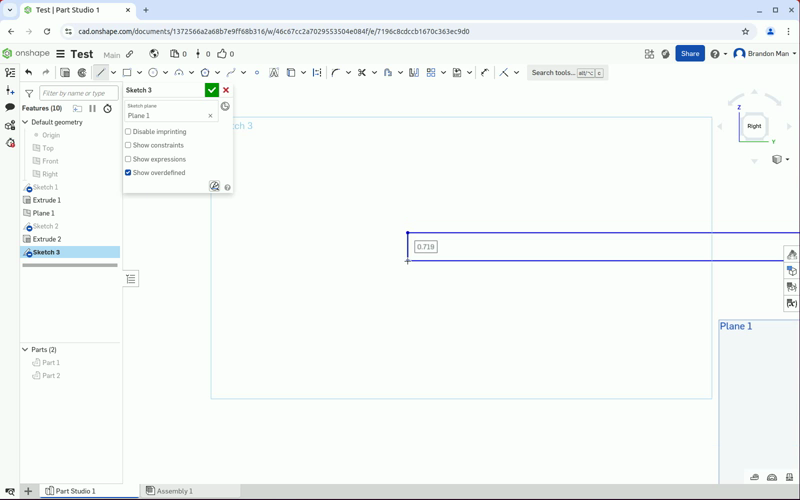
scroll(-6)
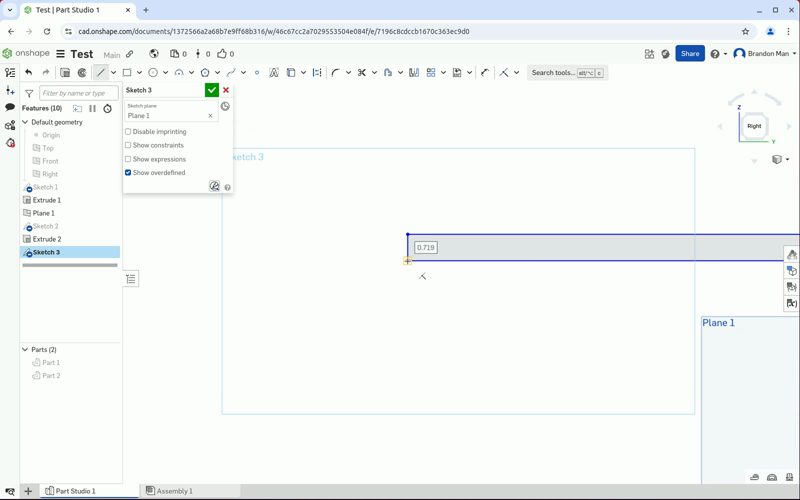
scroll(-6)
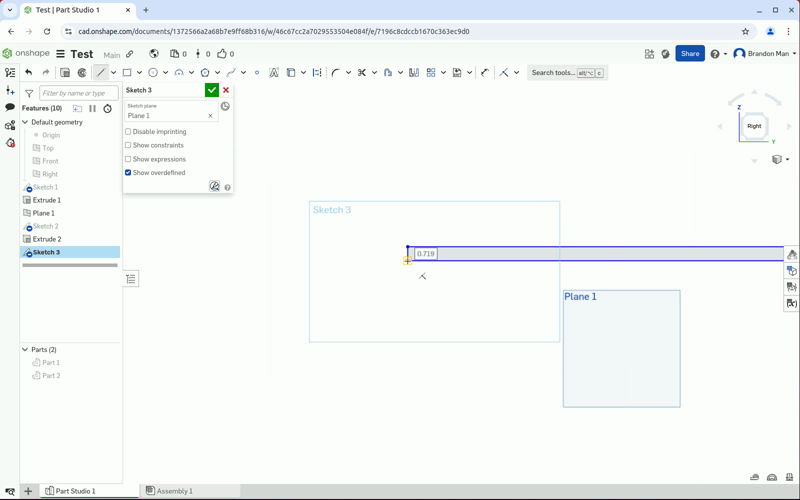
scroll(-6)
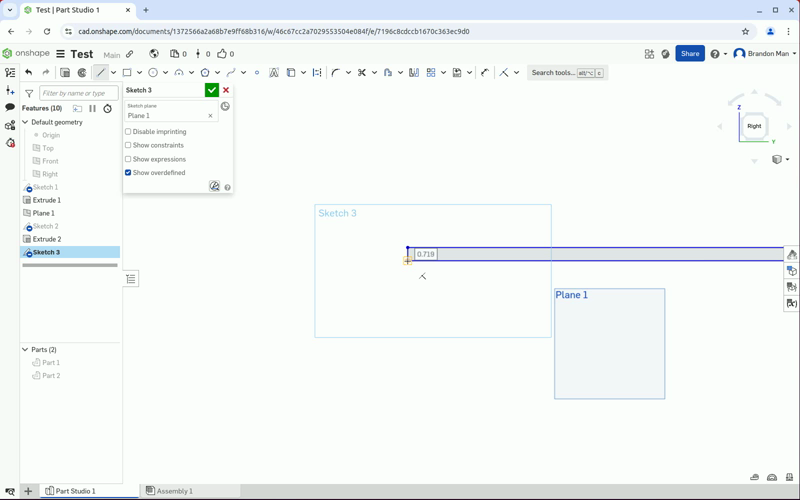
scroll(-6)
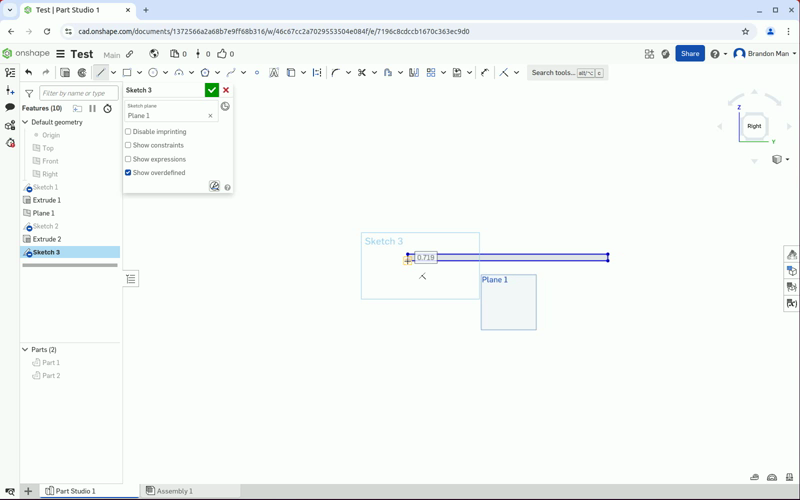
scroll(-6)
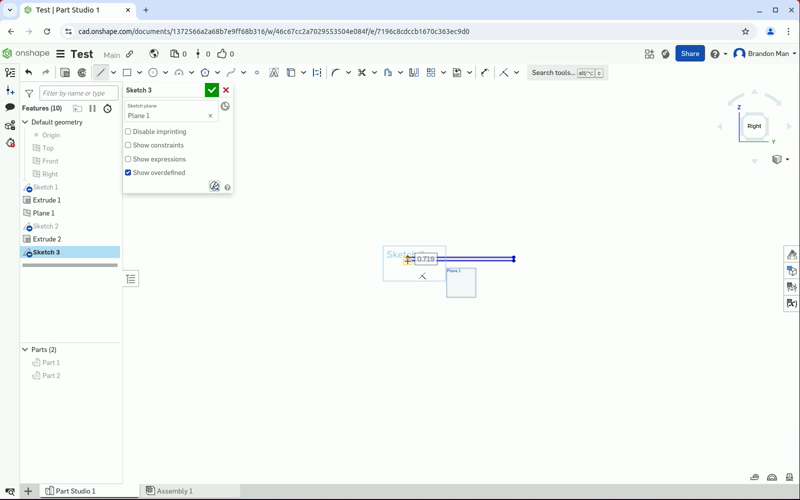
key(esc)
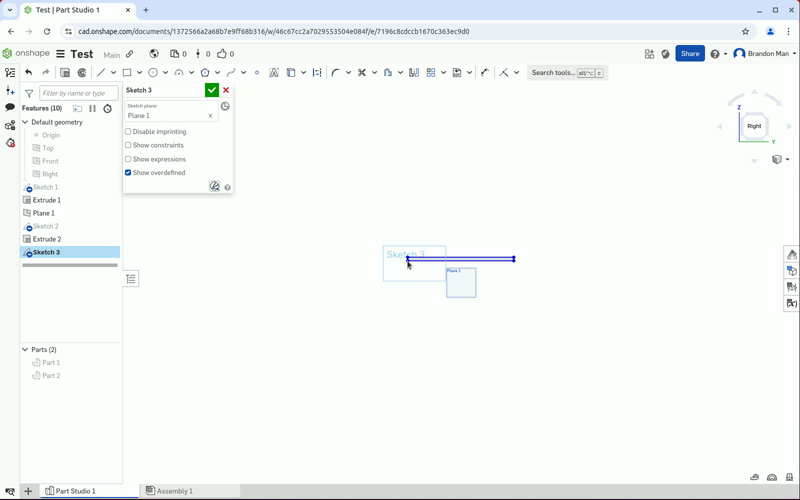
mouse_move(485, 258)
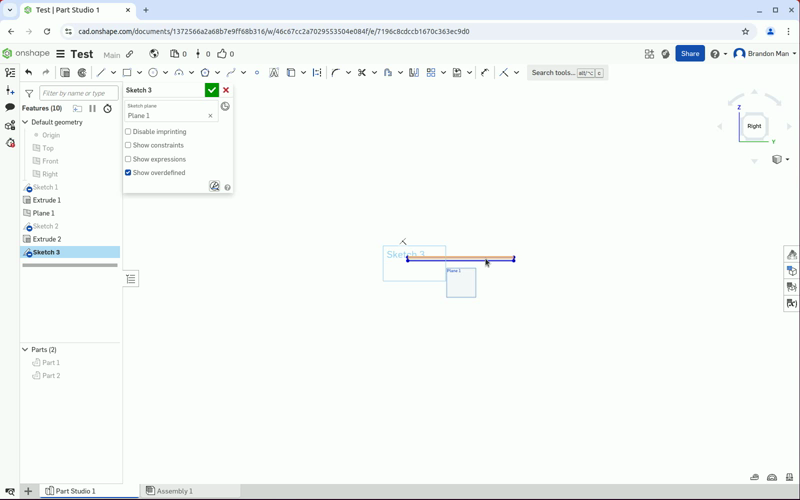
scroll(6)
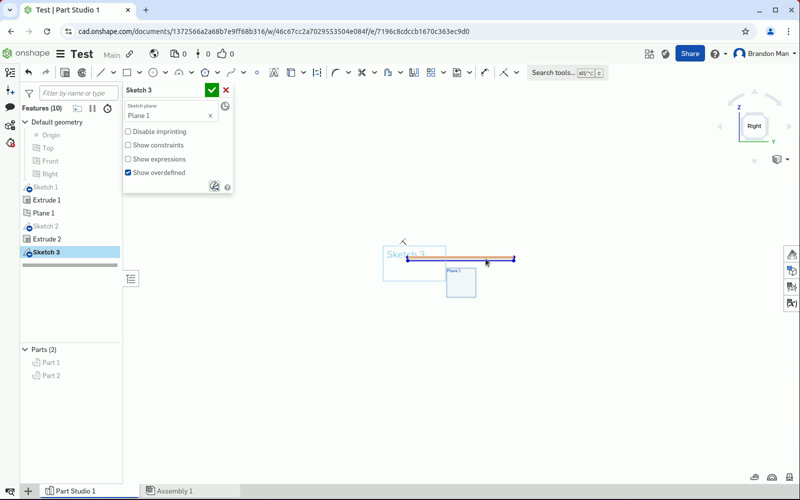
scroll(6)
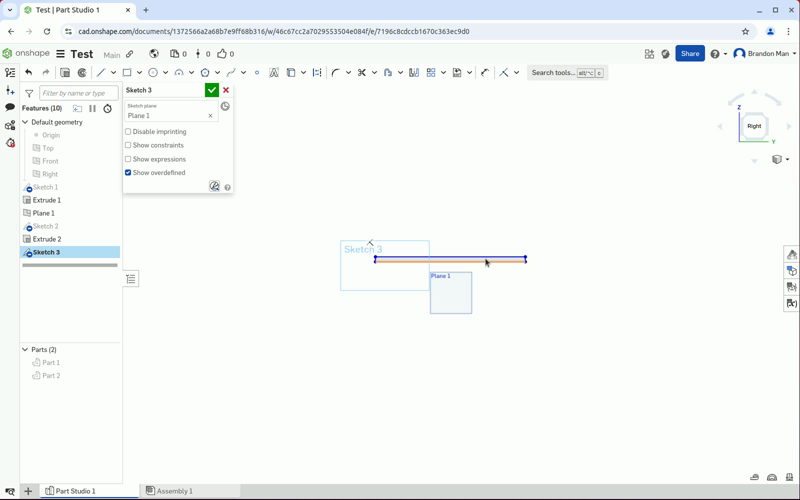
scroll(6)
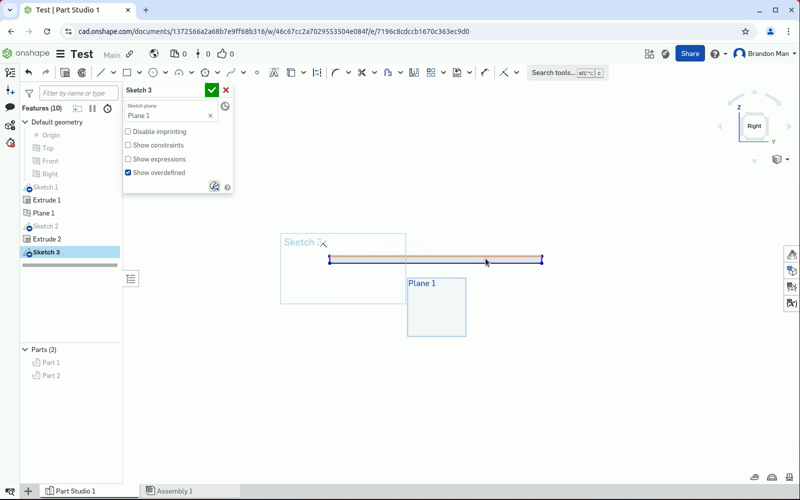
scroll(6)
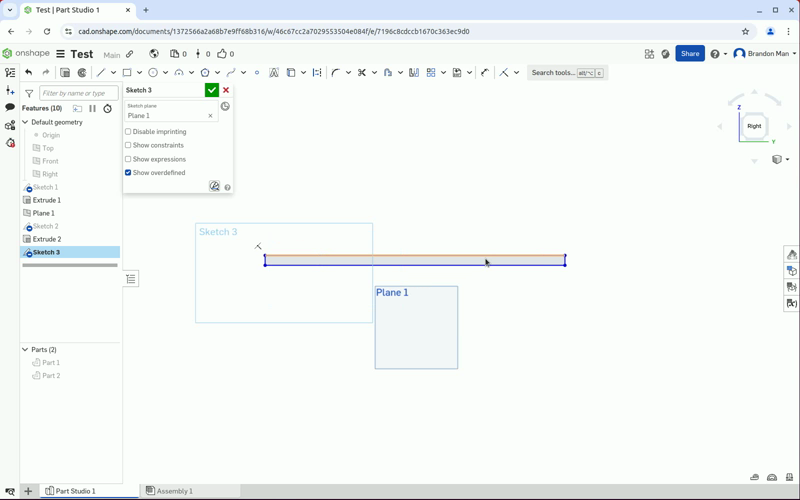
scroll(6)
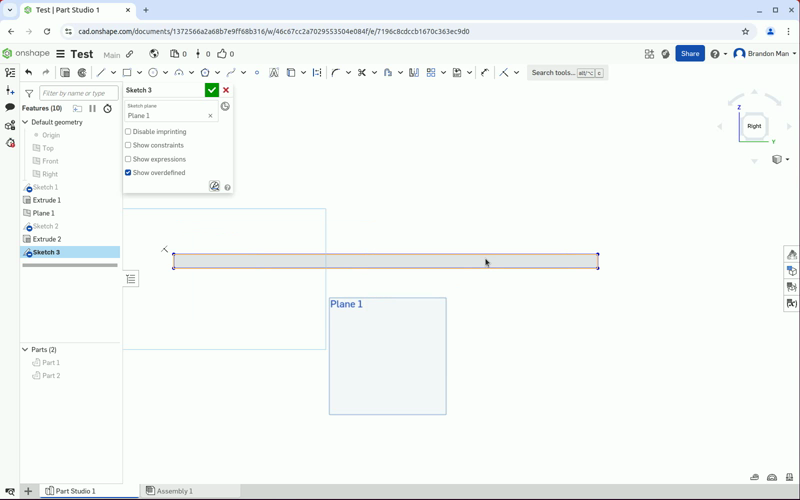
scroll(6)
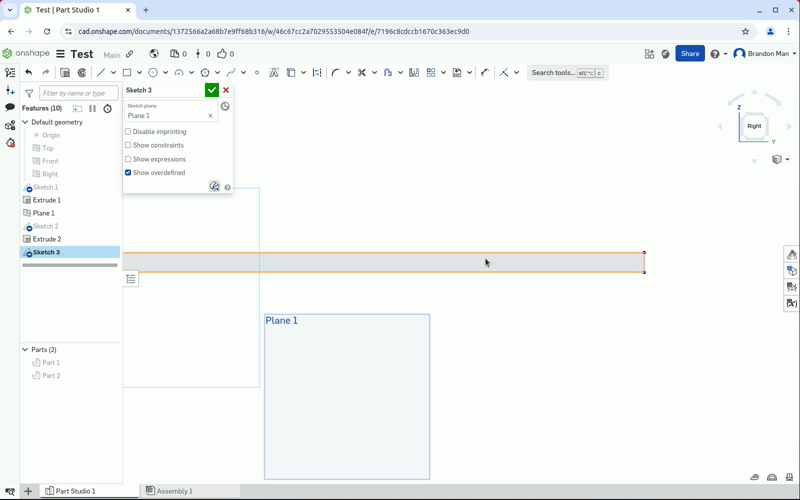
scroll(6)
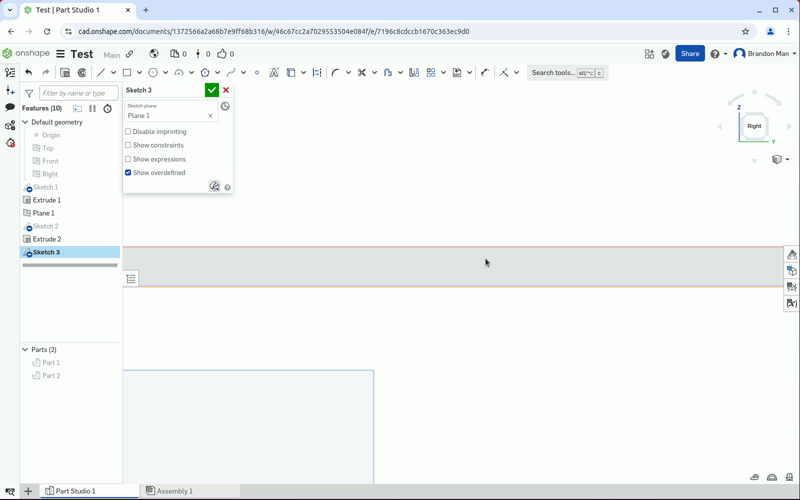
click(485, 258)
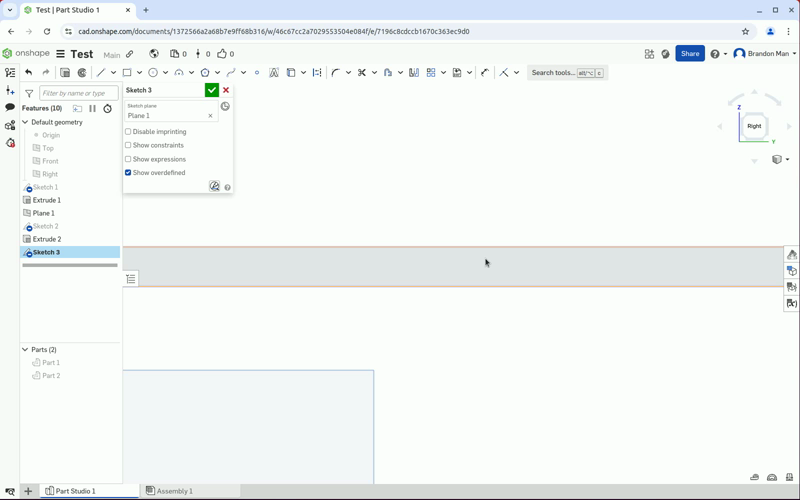
scroll(-6)
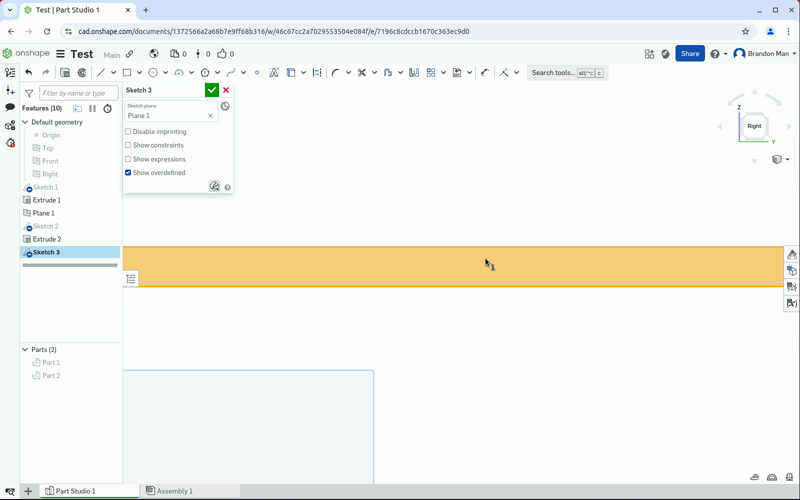
scroll(-6)
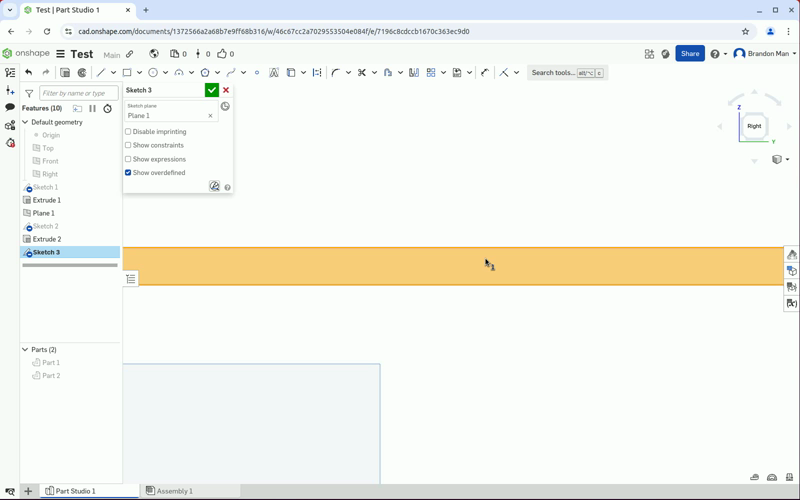
scroll(-6)
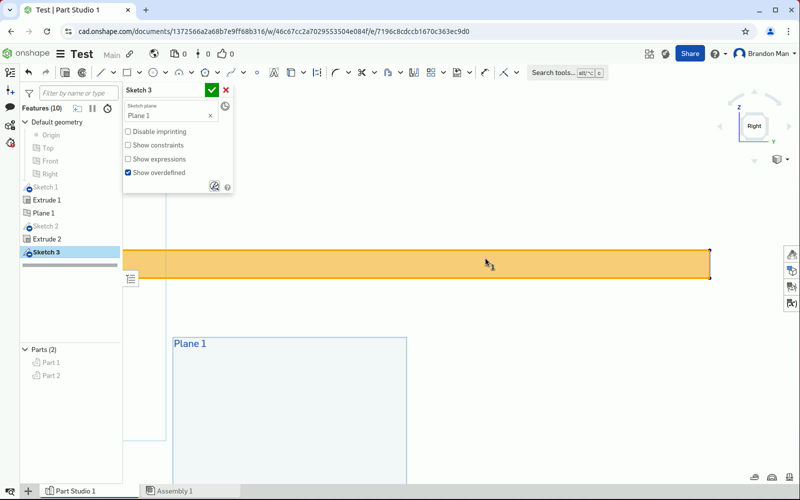
scroll(-6)
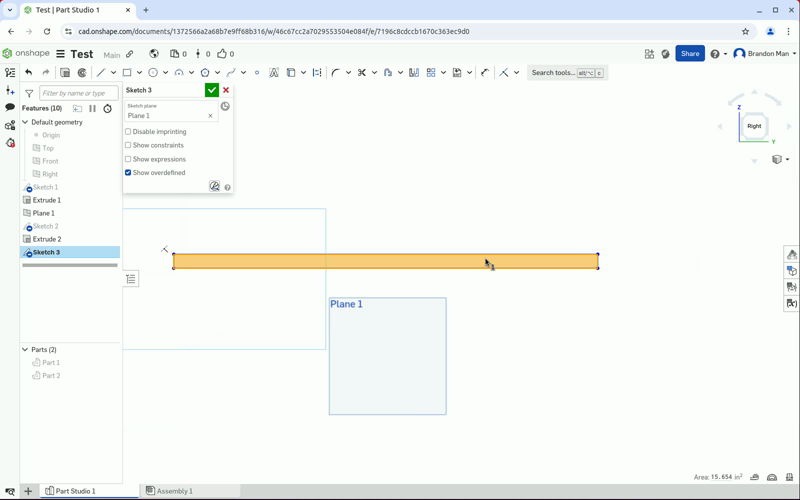
scroll(-6)
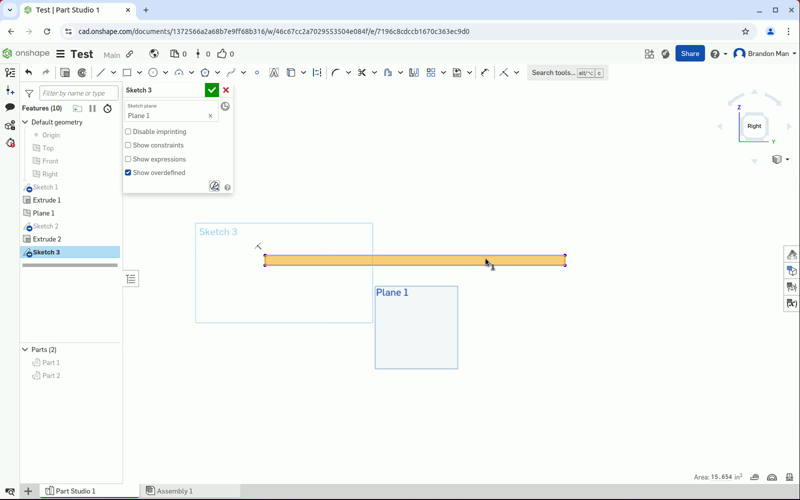
scroll(-6)
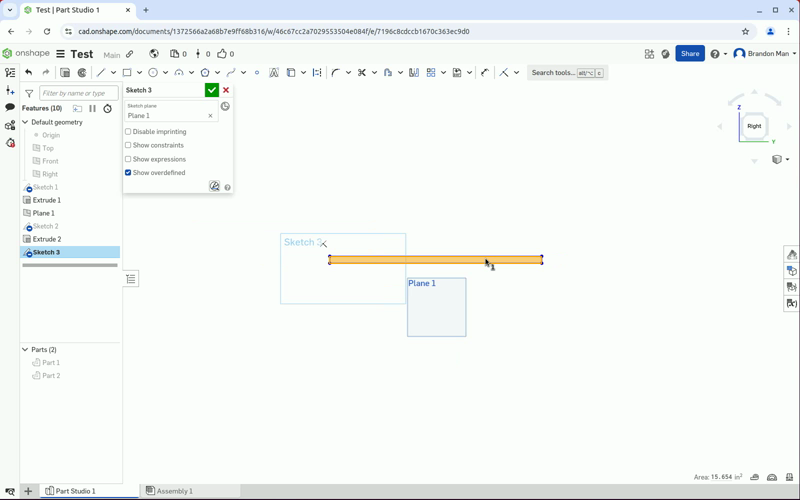
scroll(-6)
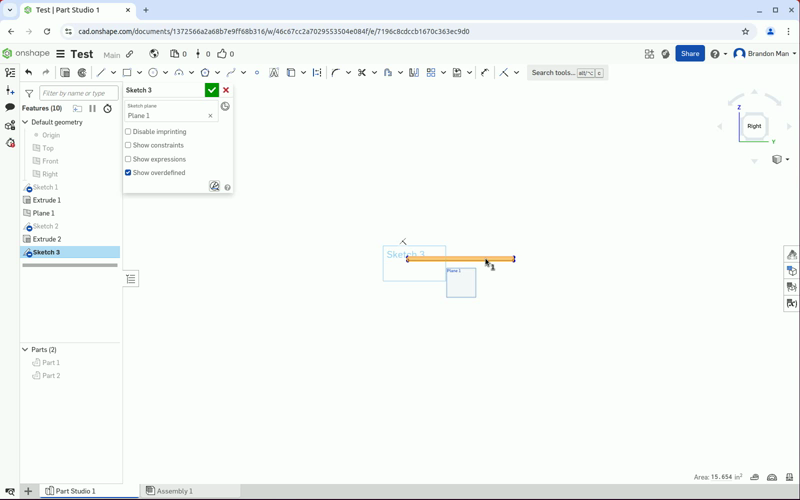
mouse_move(73, 352)
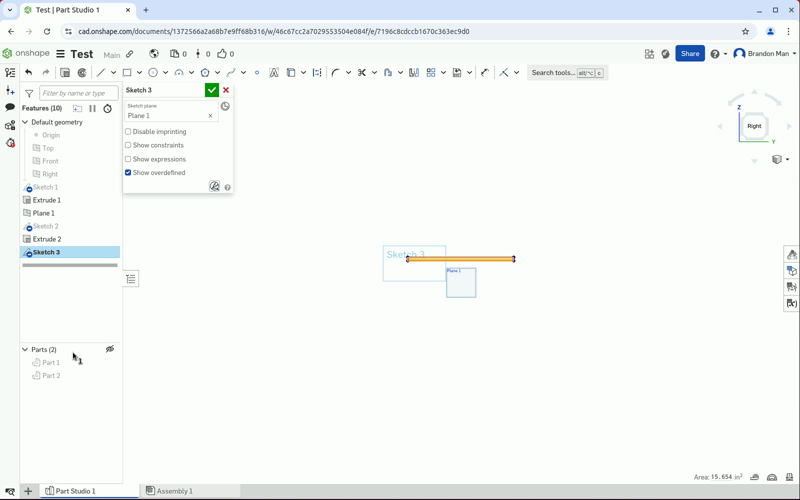
key(shift+y)
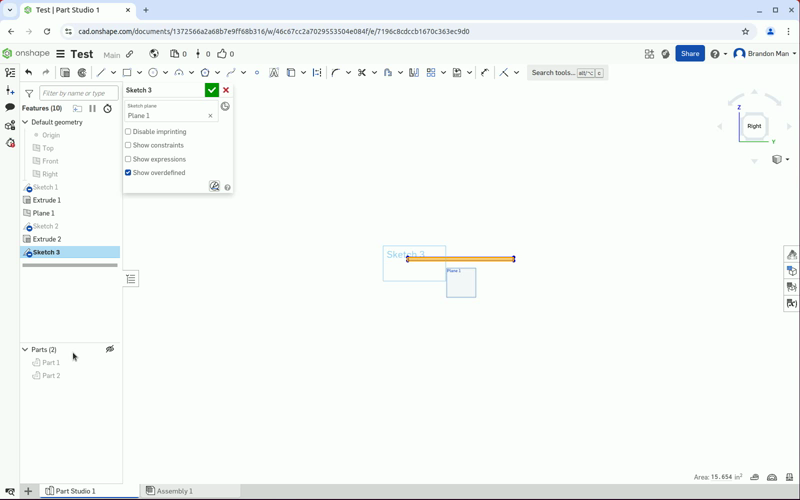
key(shift+e)
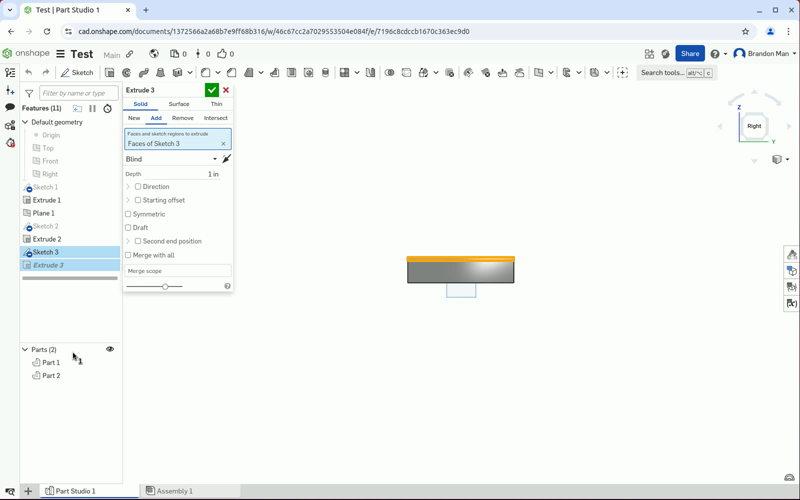
mouse_move(143, 106)
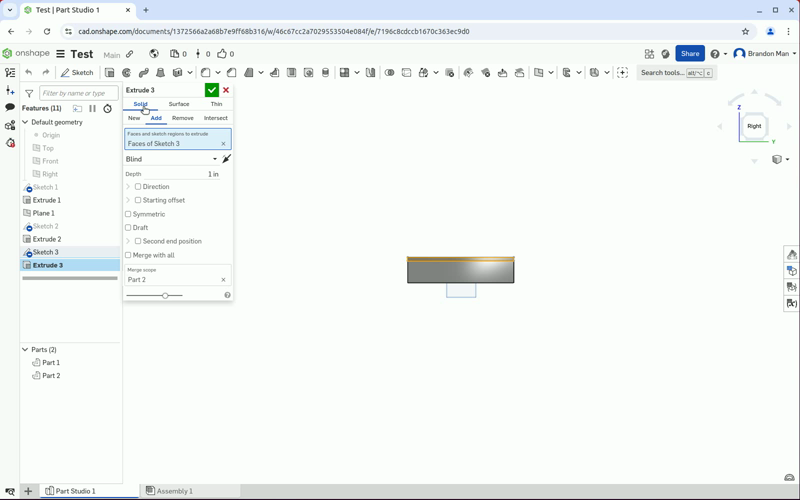
click(143, 106)
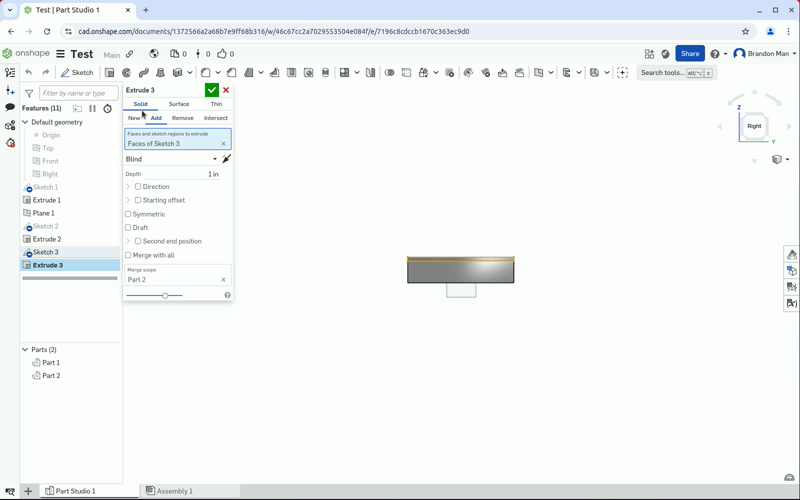
mouse_move(137, 120)
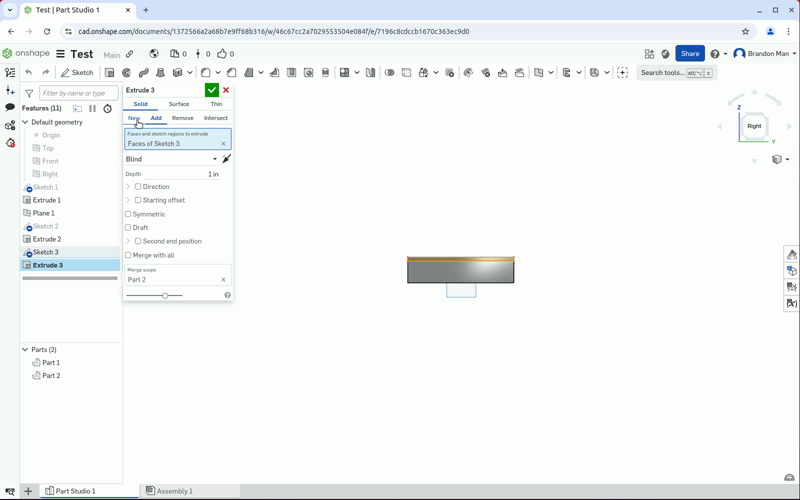
click(137, 120)
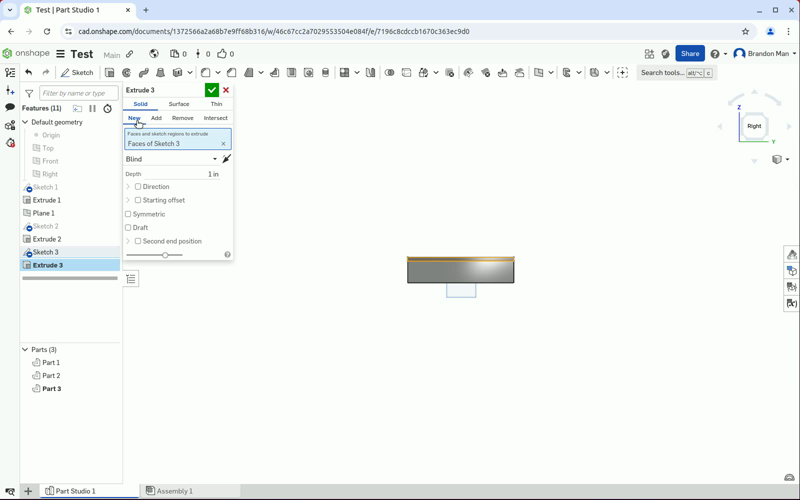
key(tab, 4)
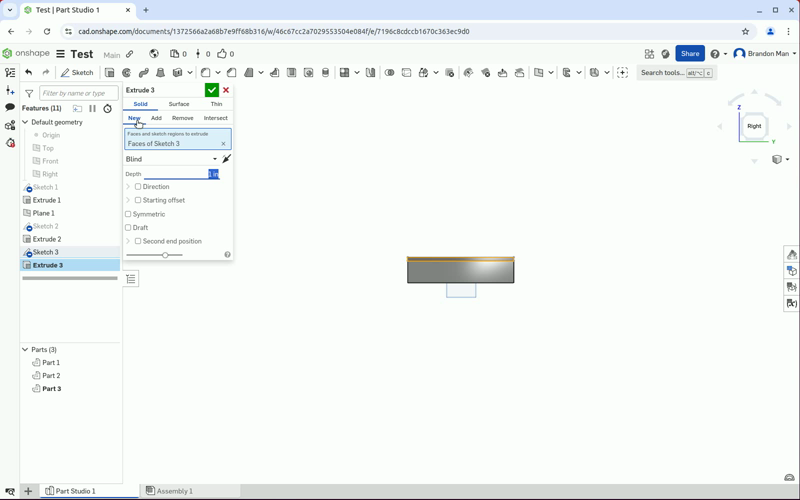
text(0.722)
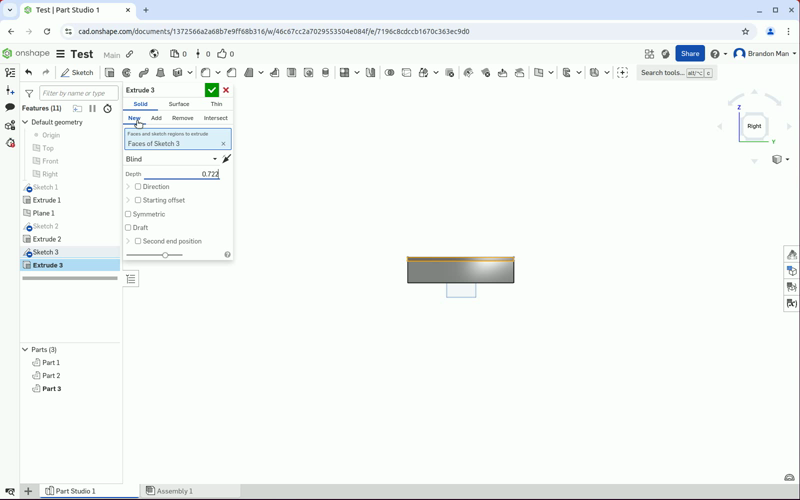
key(enter)
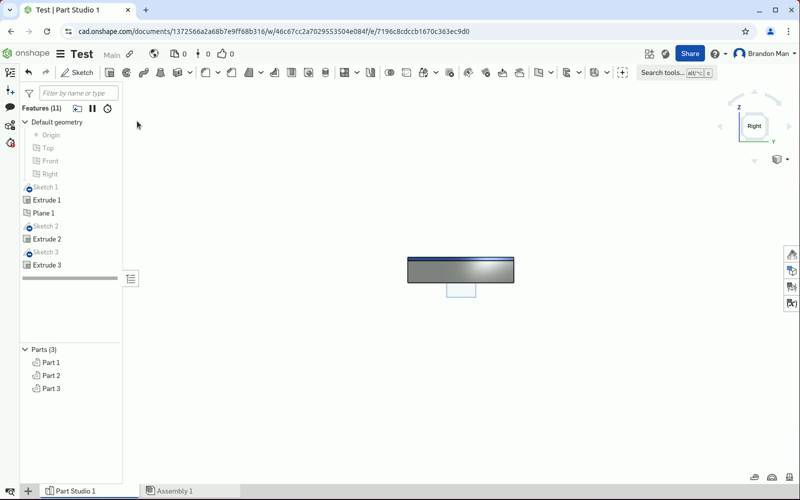
key(shift+h)
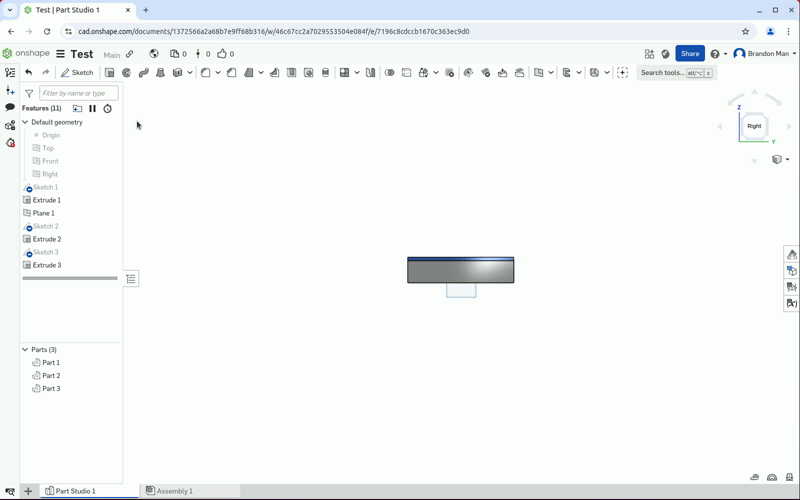
key(shift+h)
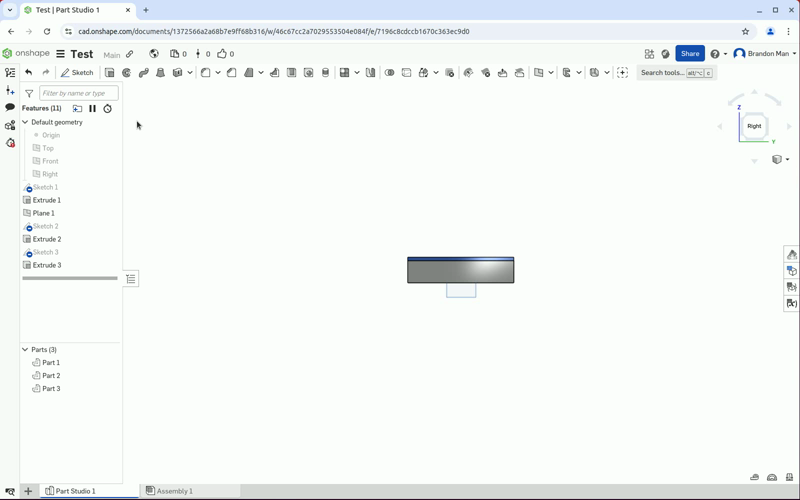
mouse_move(73, 189)
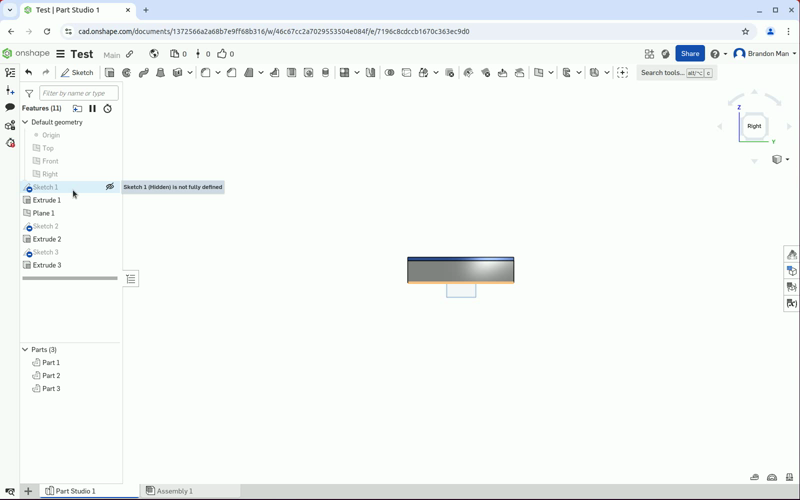
click(73, 189)
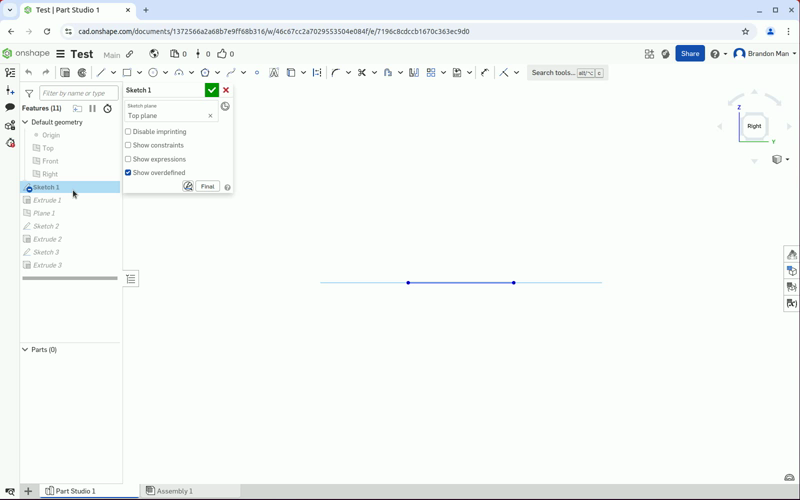
mouse_move(229, 92)
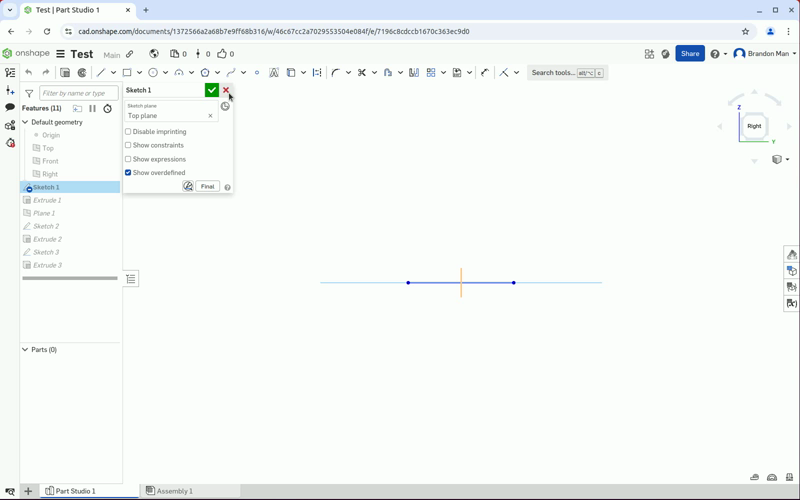
click(229, 92)
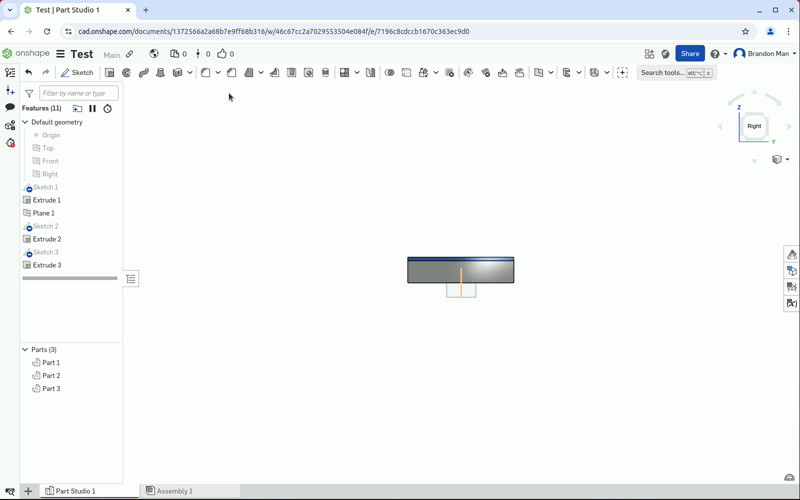
mouse_move(73, 352)
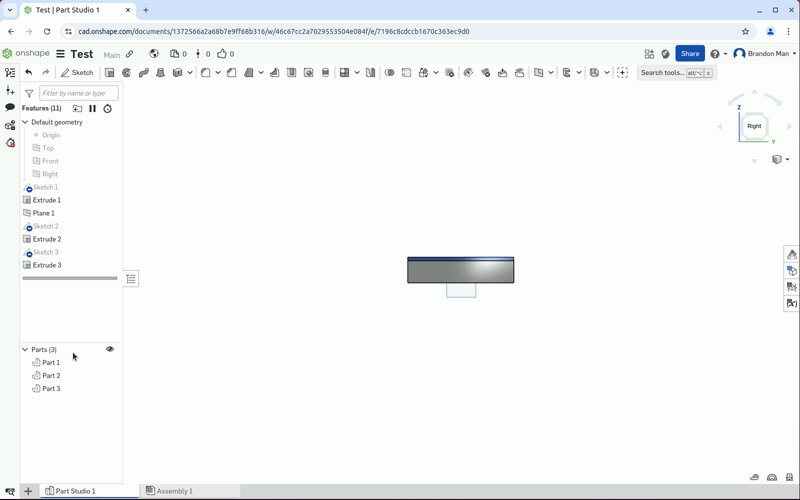
key(y)
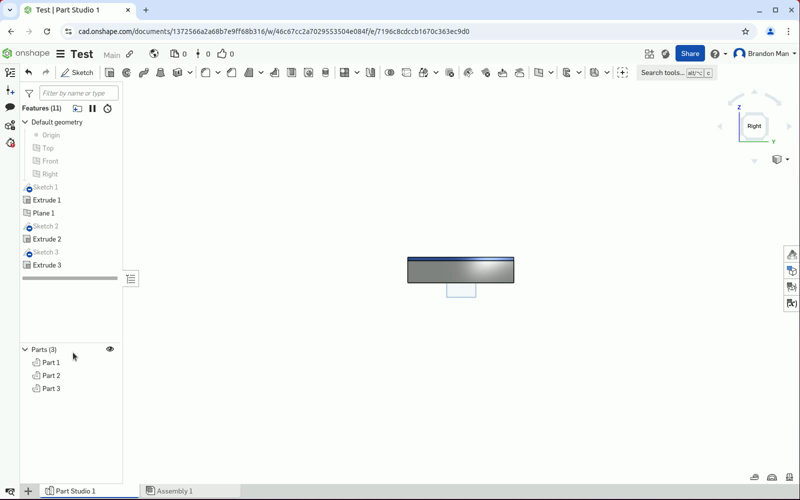
key(shift+p)
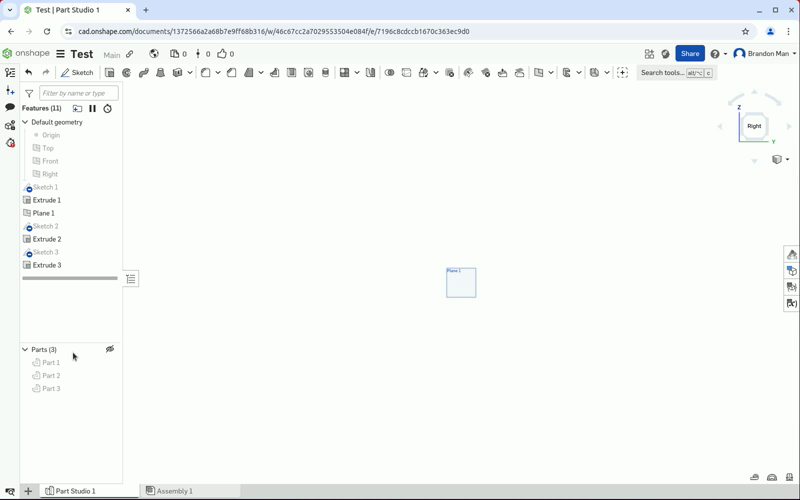
key(space)
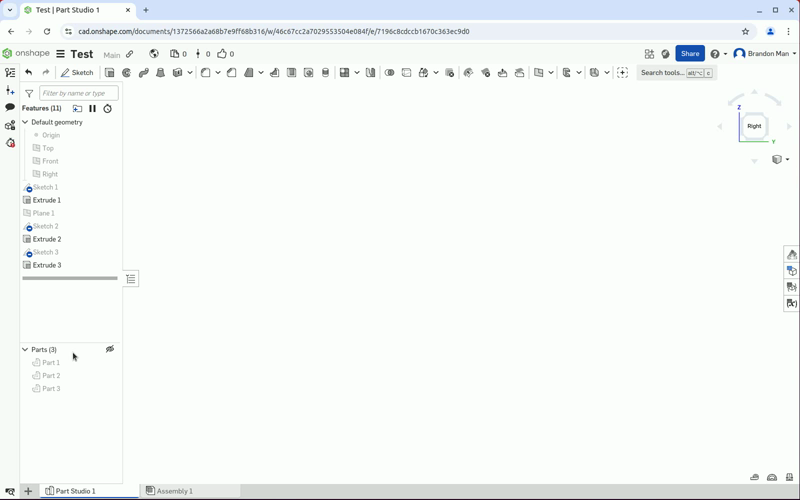
key_down(shift)
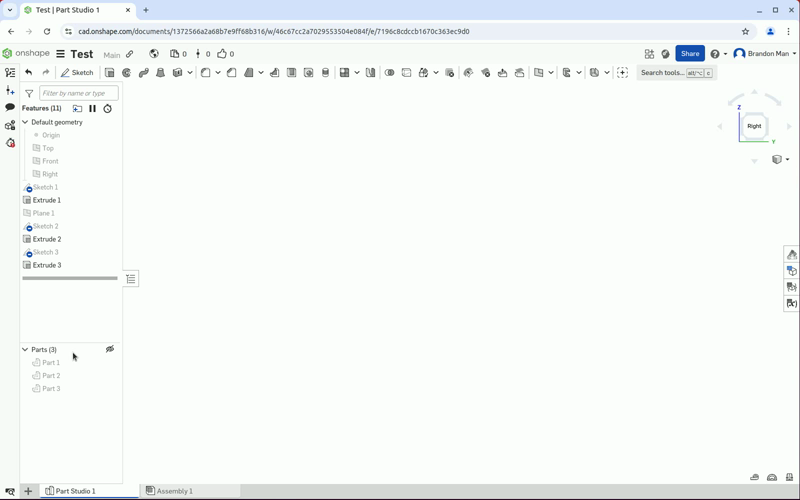
key(right)
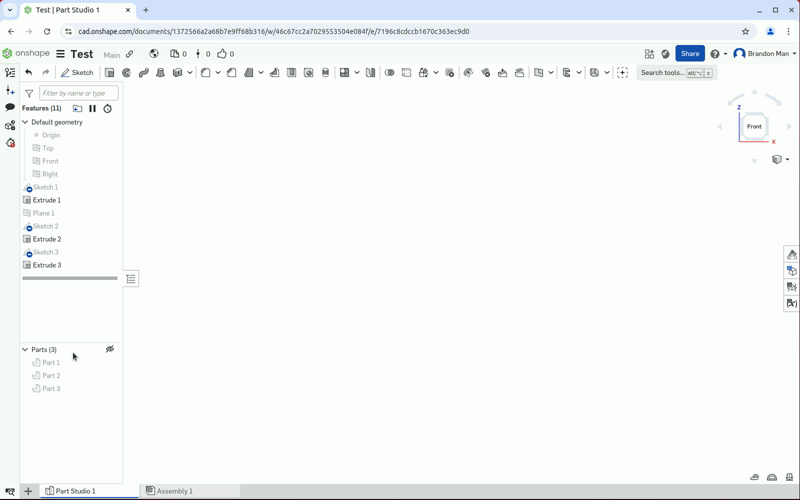
key_up(shift)
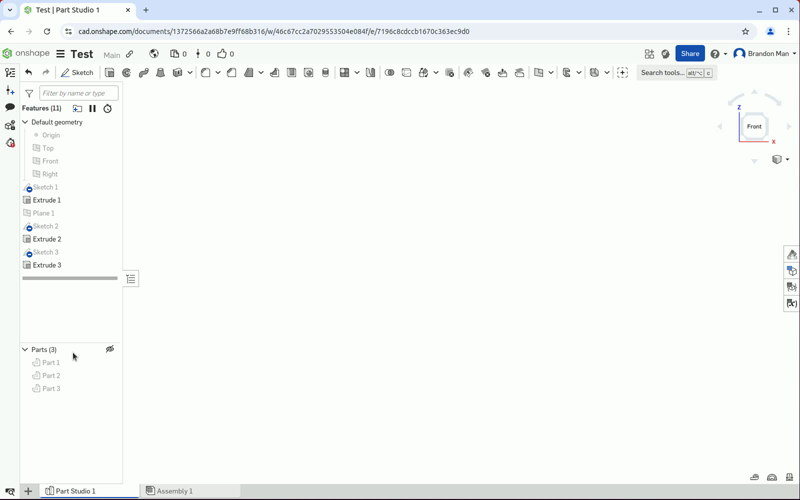
mouse_move(73, 352)
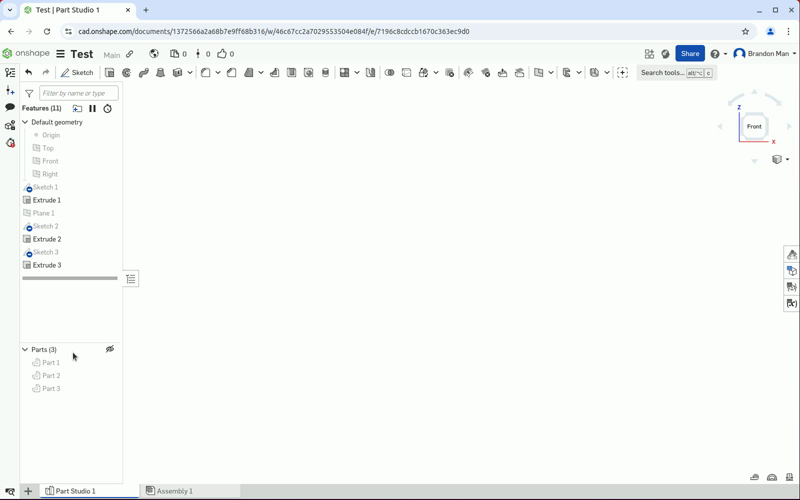
key(shift+y)
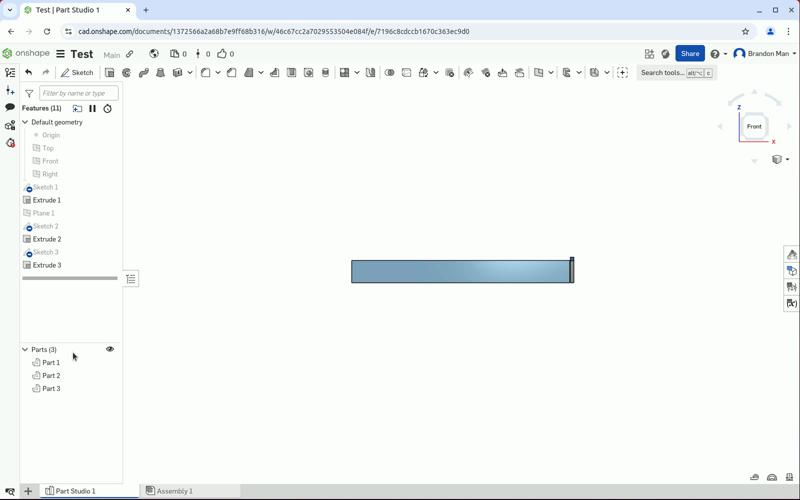
mouse_move(541, 75)
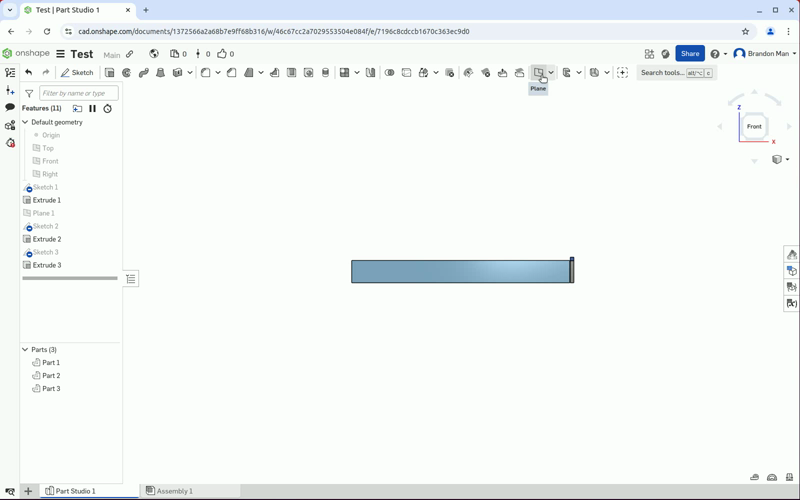
click(541, 75)
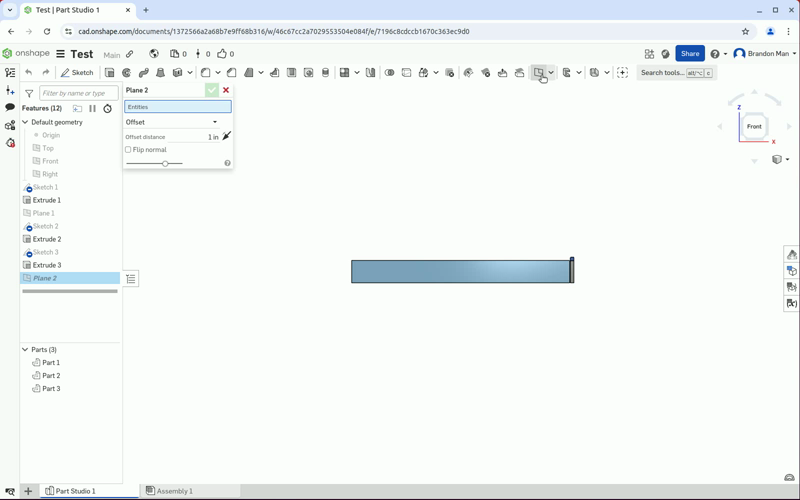
mouse_move(73, 163)
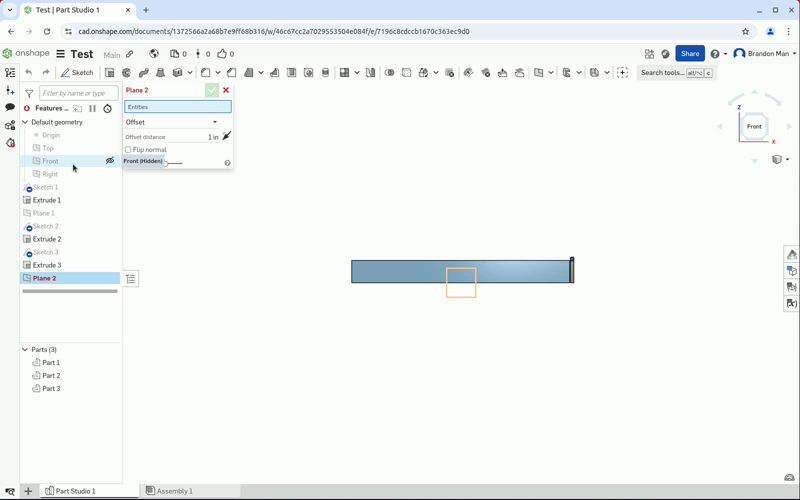
click(73, 163)
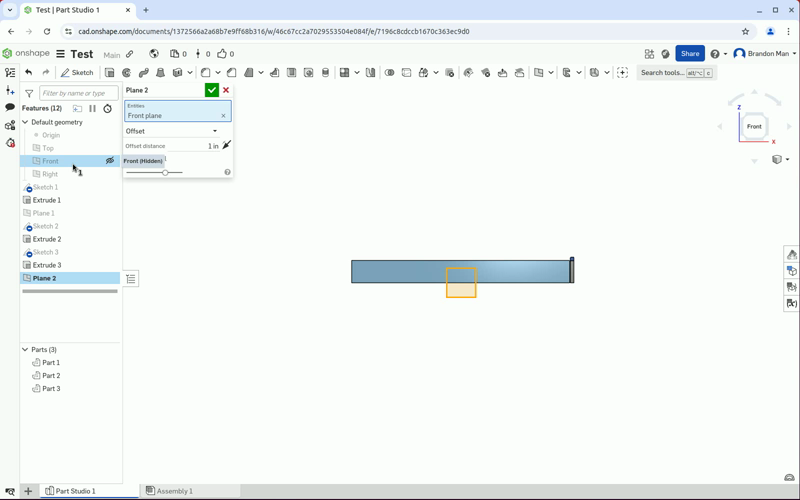
key(tab, 2)
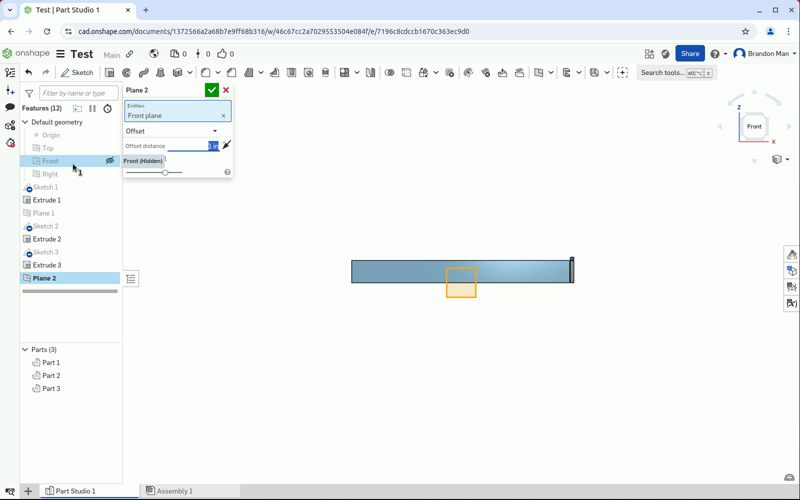
text(10.845)
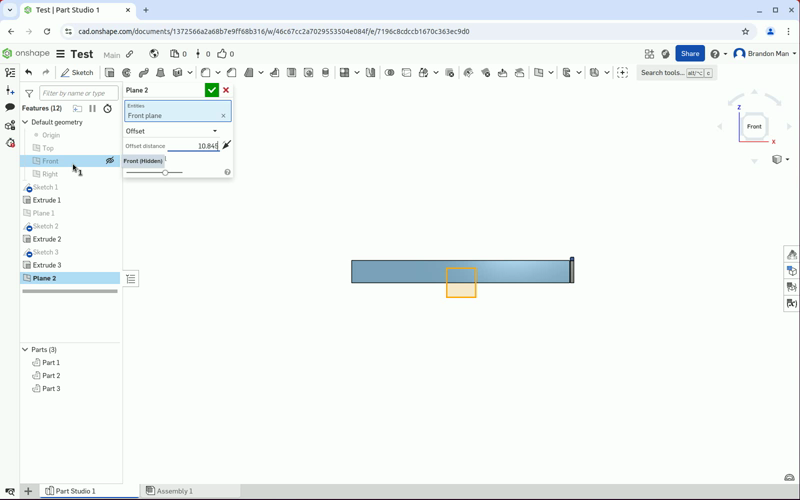
key(enter, 2)
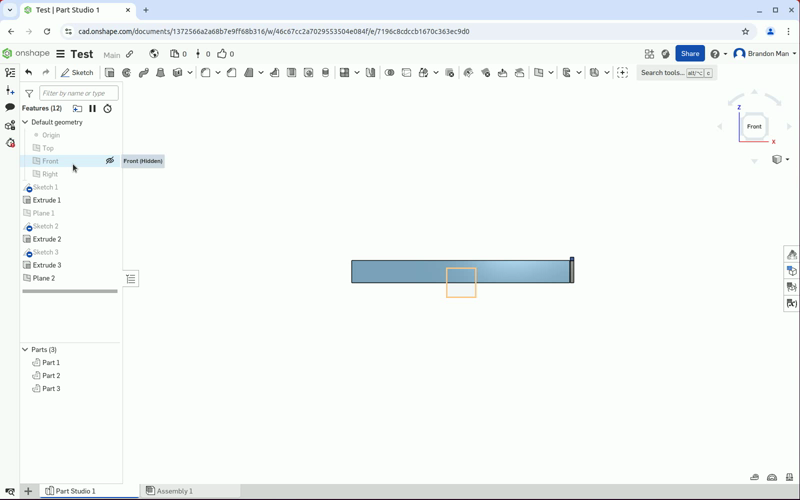
key(shift+s)
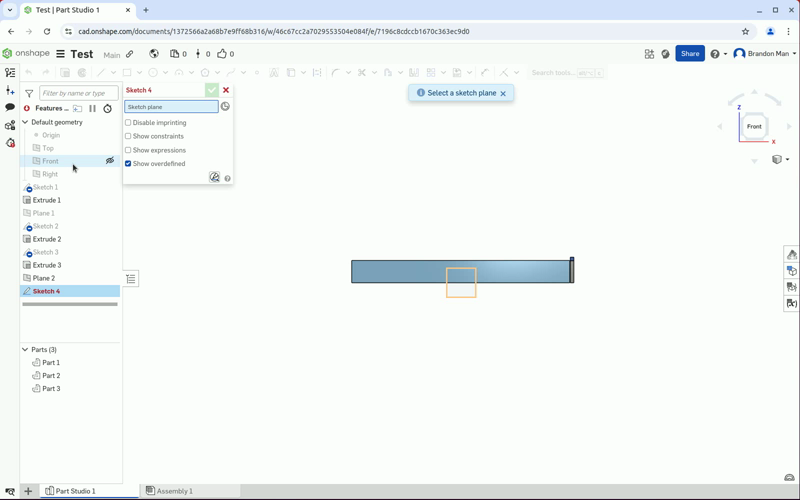
mouse_move(73, 280)
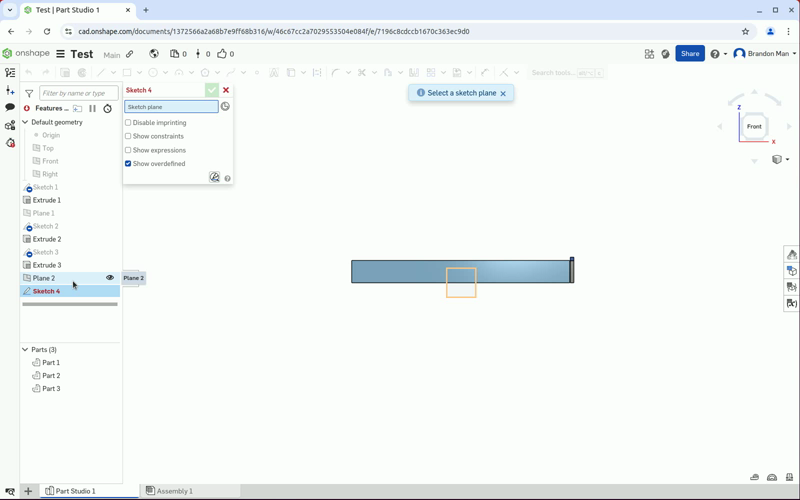
click(73, 280)
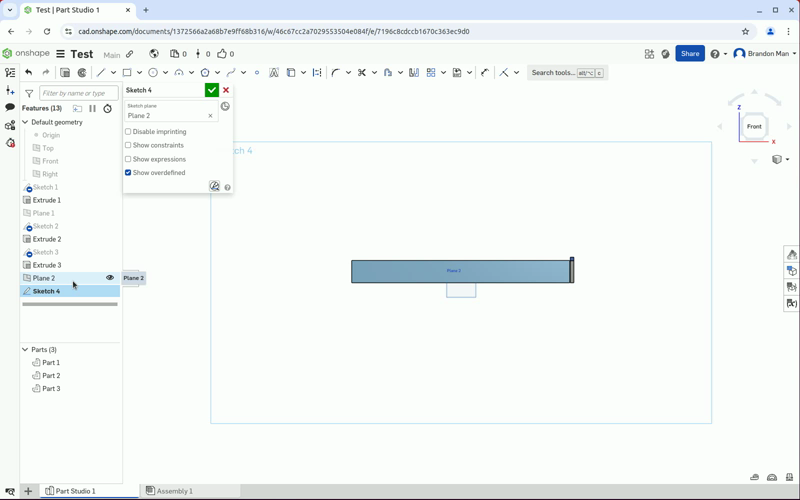
mouse_move(73, 352)
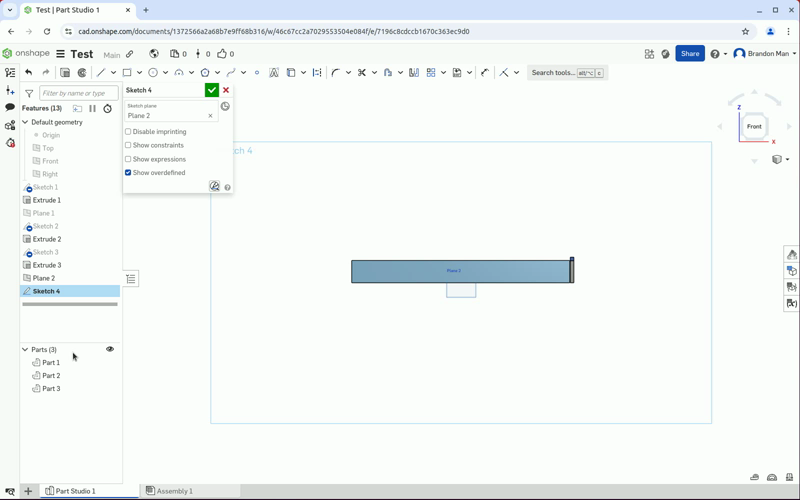
key(y)
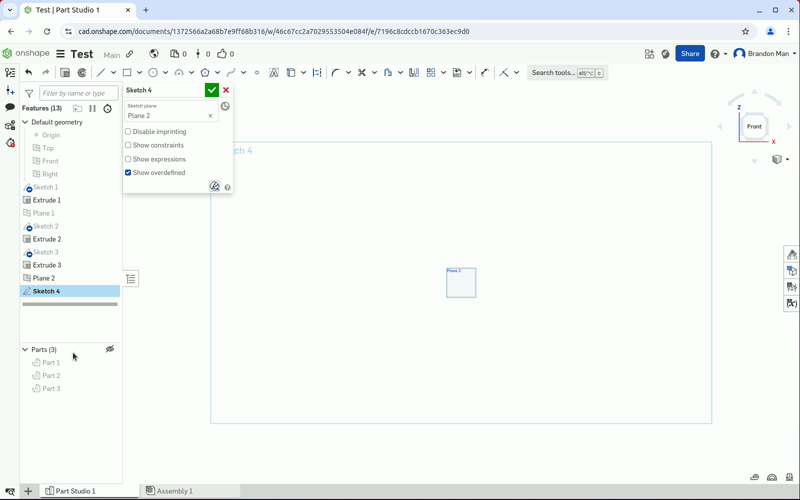
key(l)
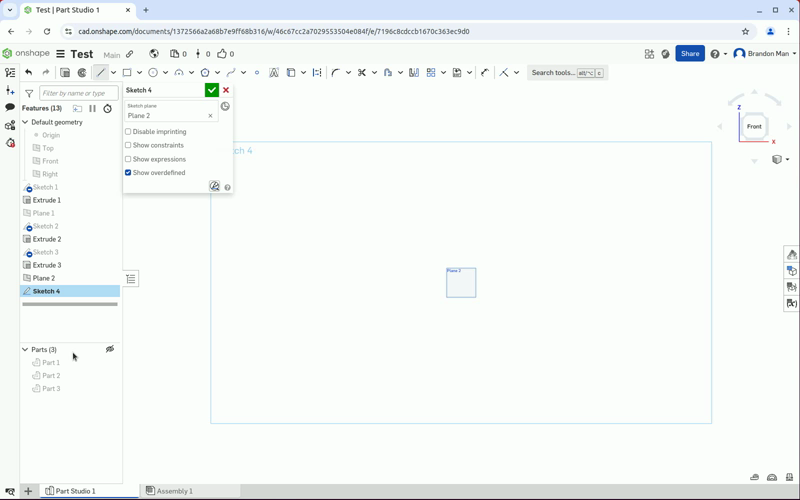
key_down(shift)
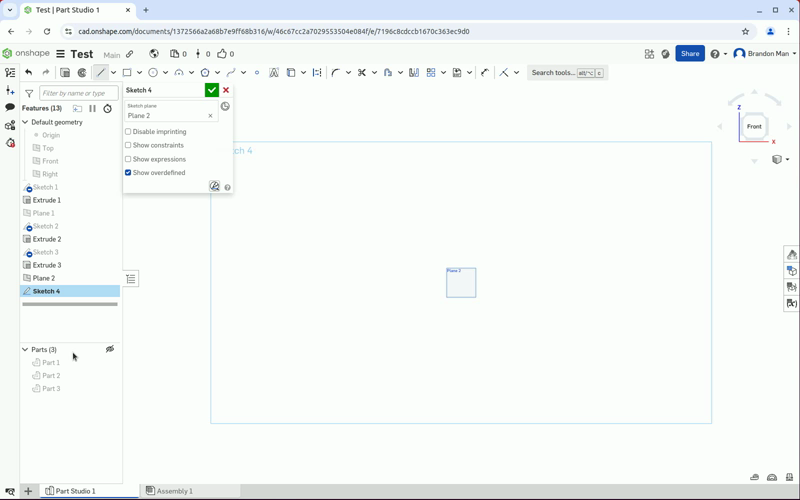
mouse_move(348, 282)
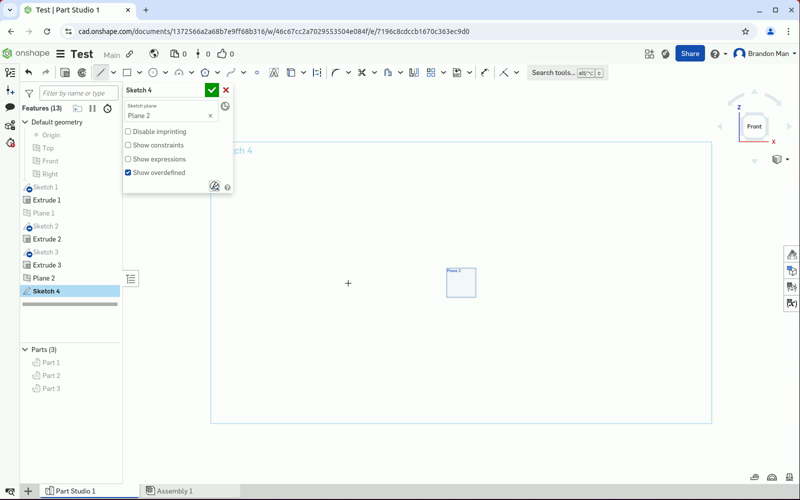
click(348, 282)
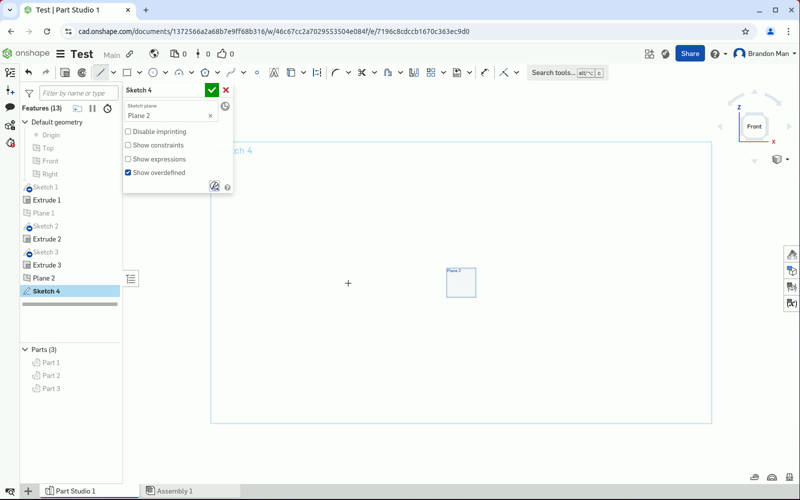
key_up(shift)
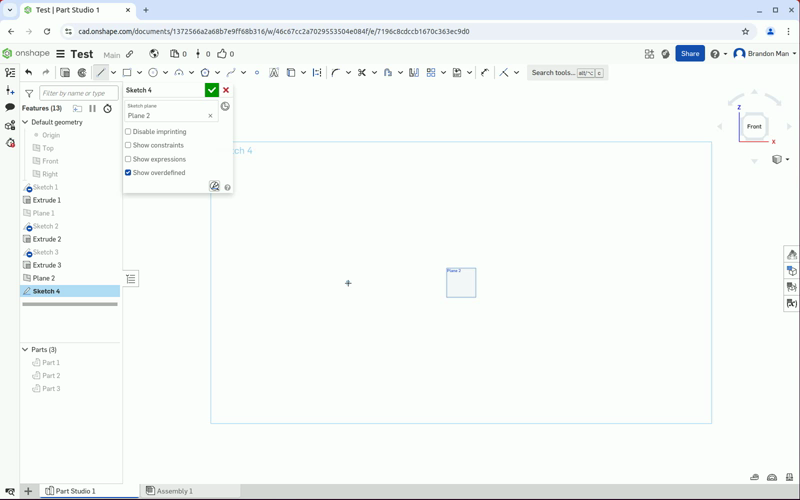
key_down(shift)
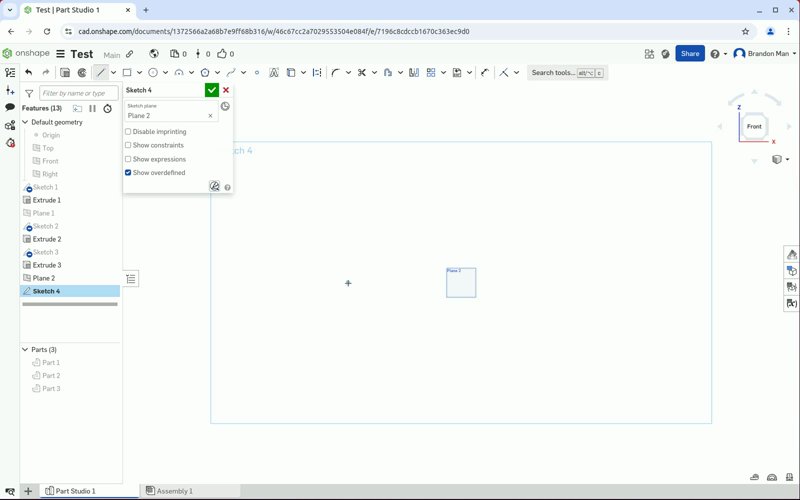
mouse_move(378, 282)
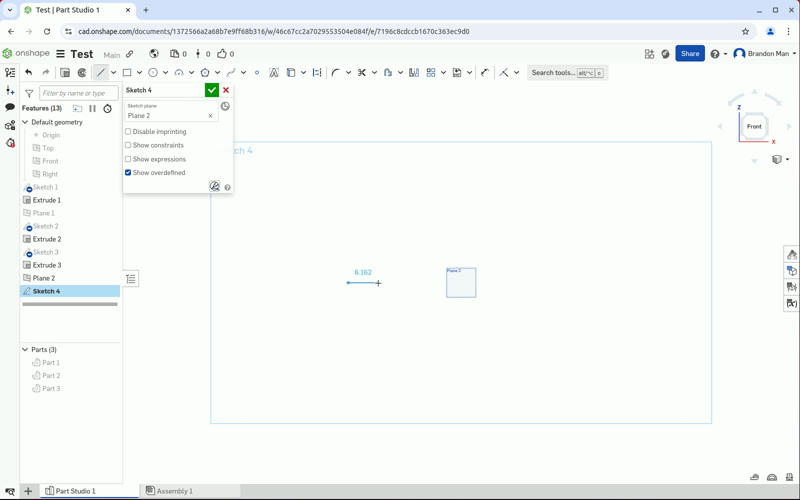
mouse_move(350, 282)
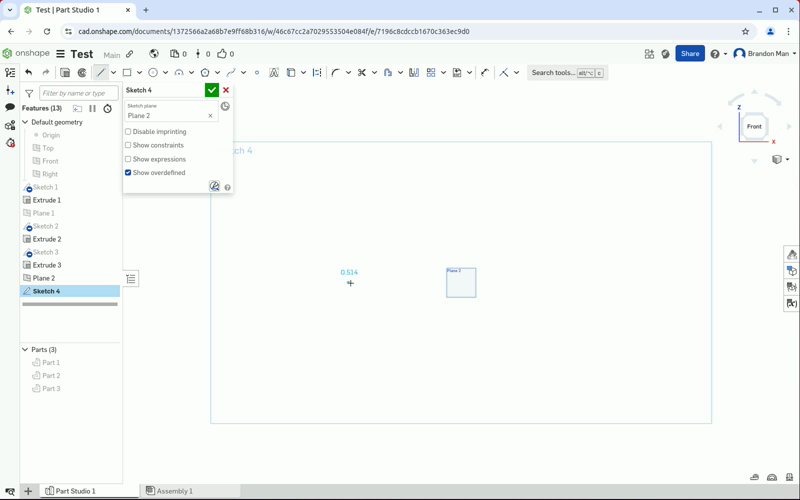
scroll(6)
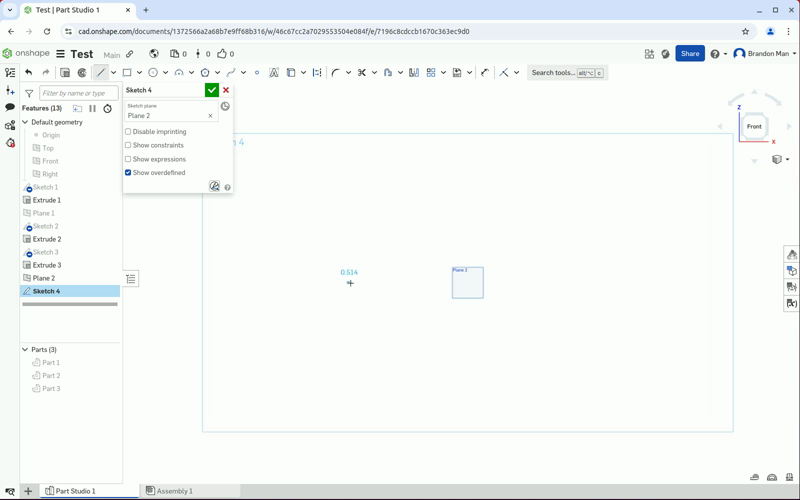
scroll(6)
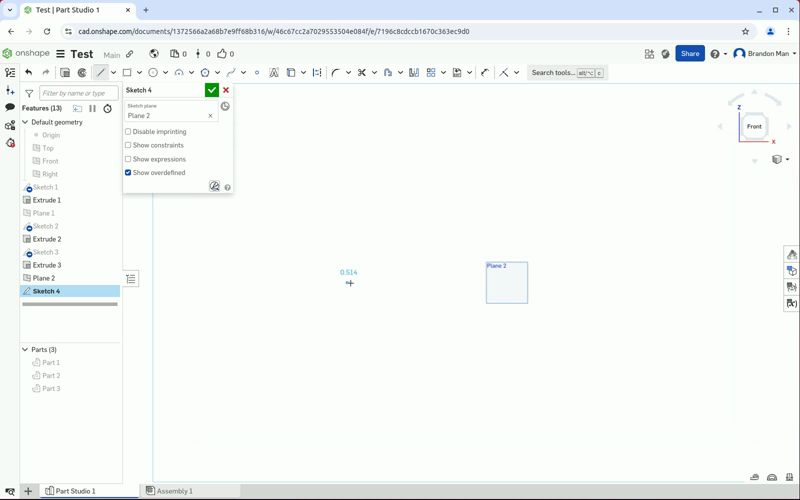
scroll(6)
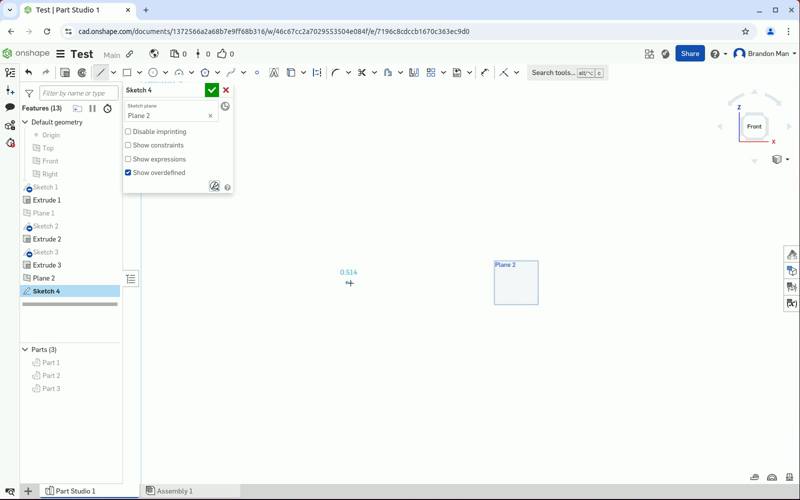
scroll(6)
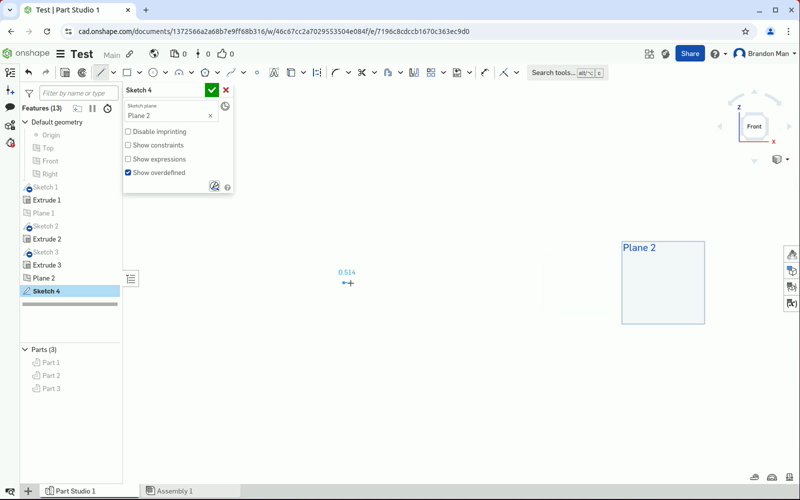
scroll(6)
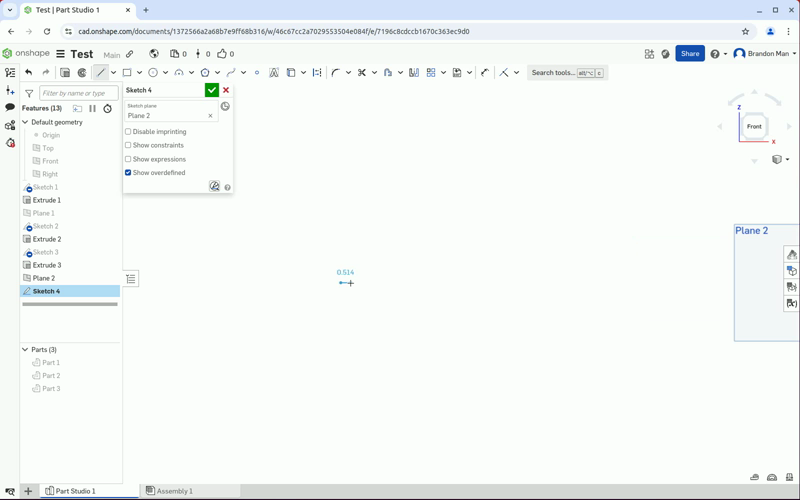
scroll(6)
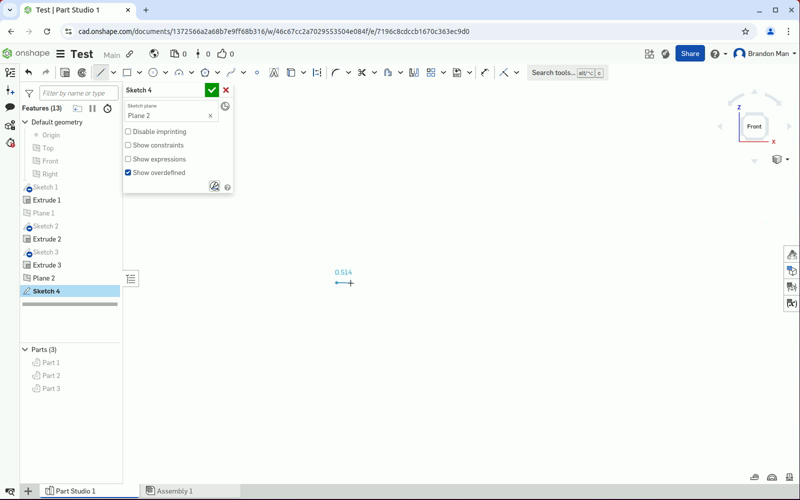
scroll(6)
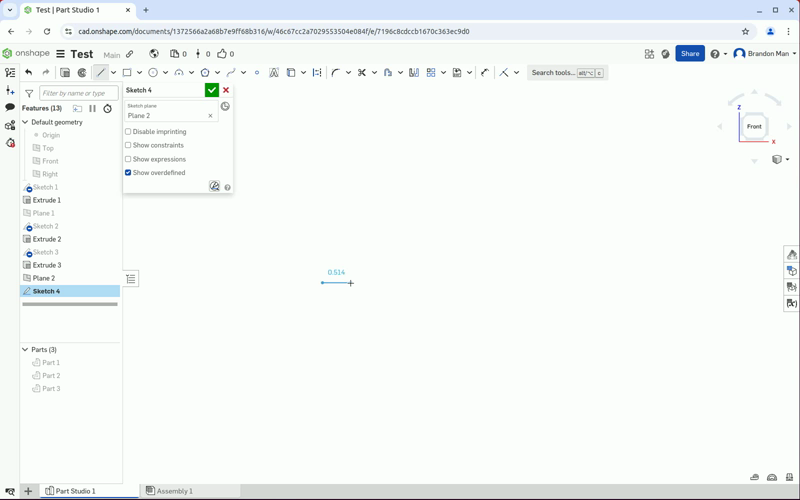
click(350, 282)
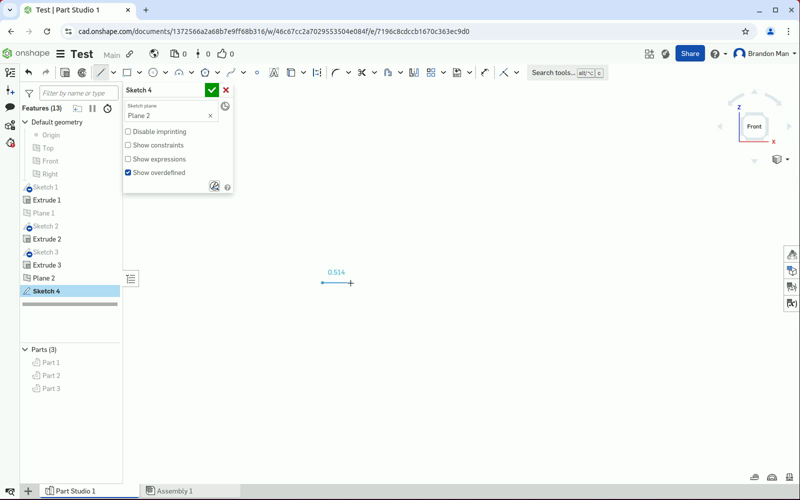
scroll(-6)
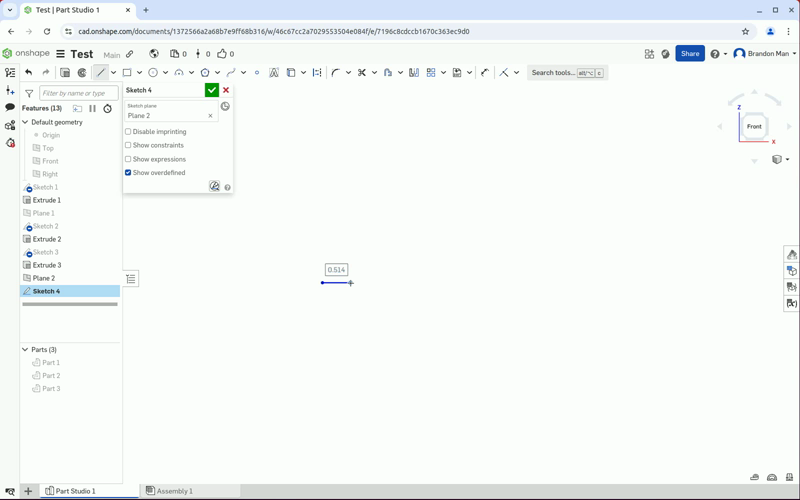
scroll(-6)
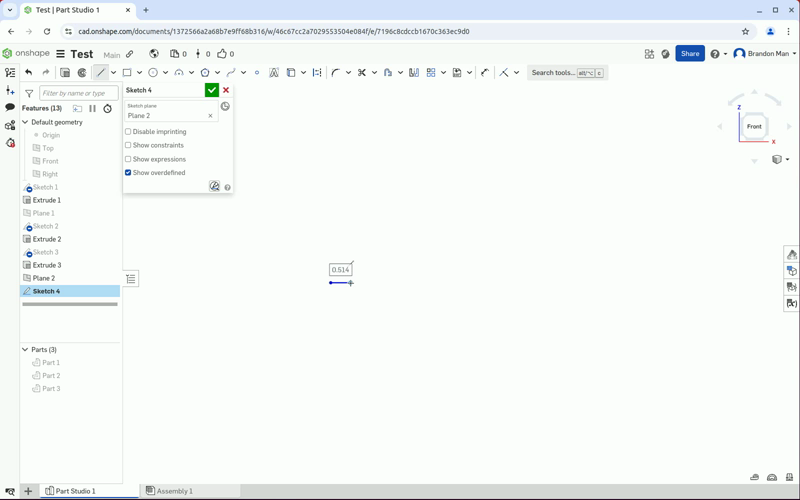
scroll(-6)
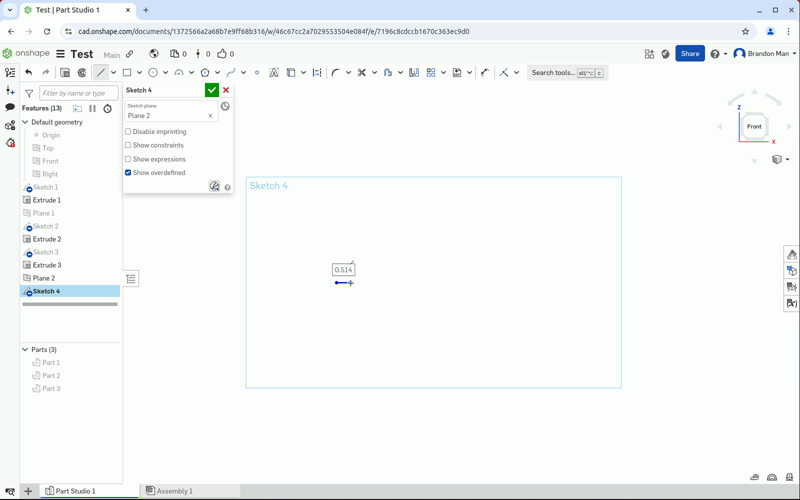
scroll(-6)
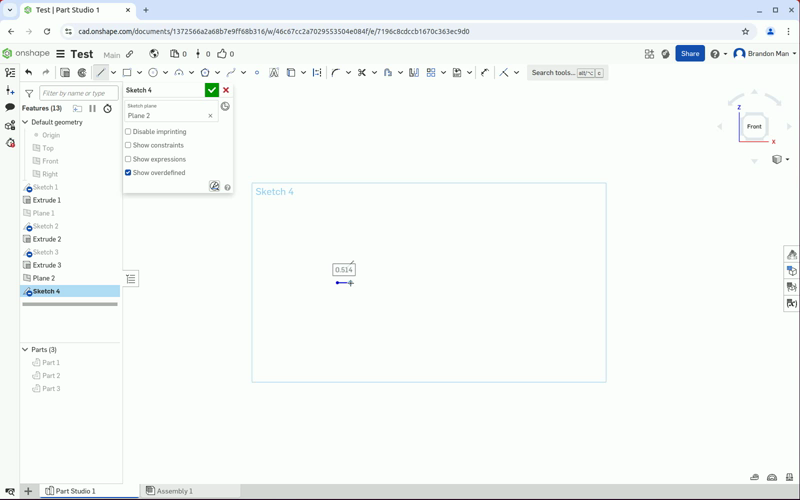
scroll(-6)
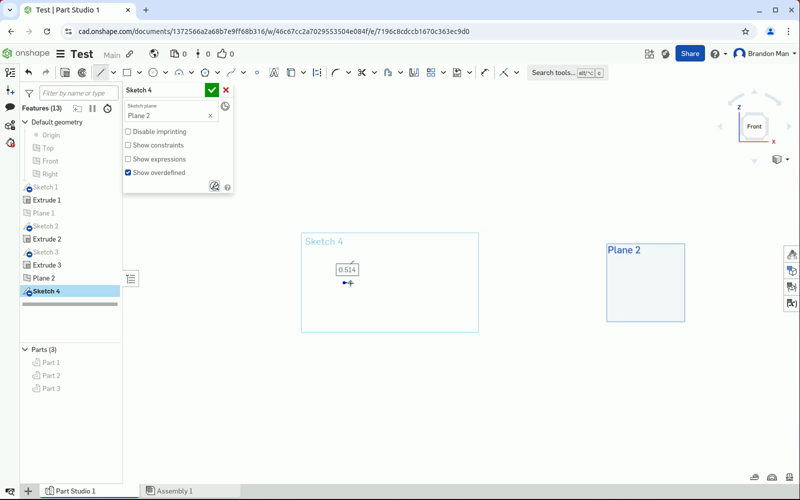
scroll(-6)
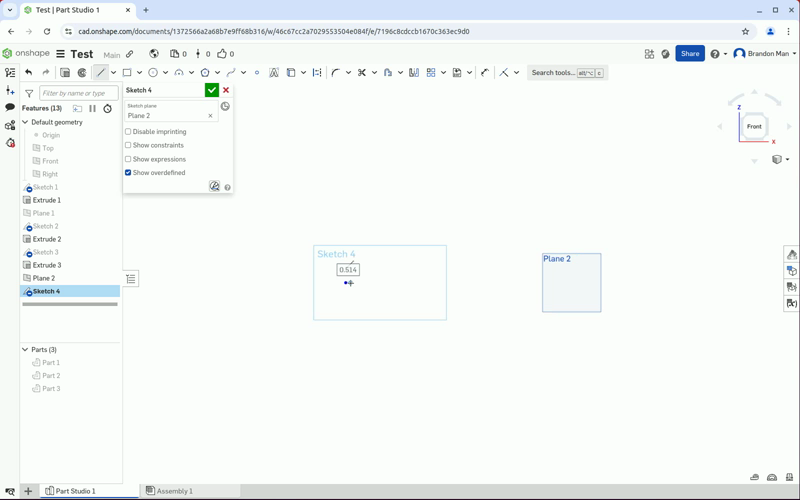
scroll(-6)
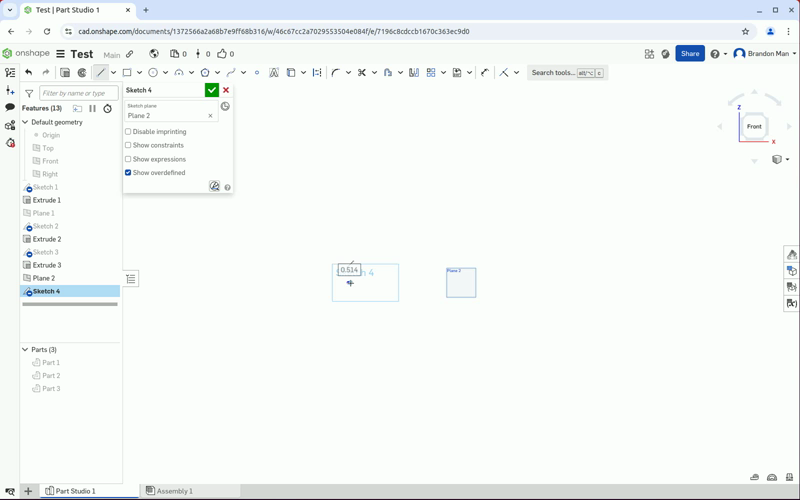
key_up(shift)
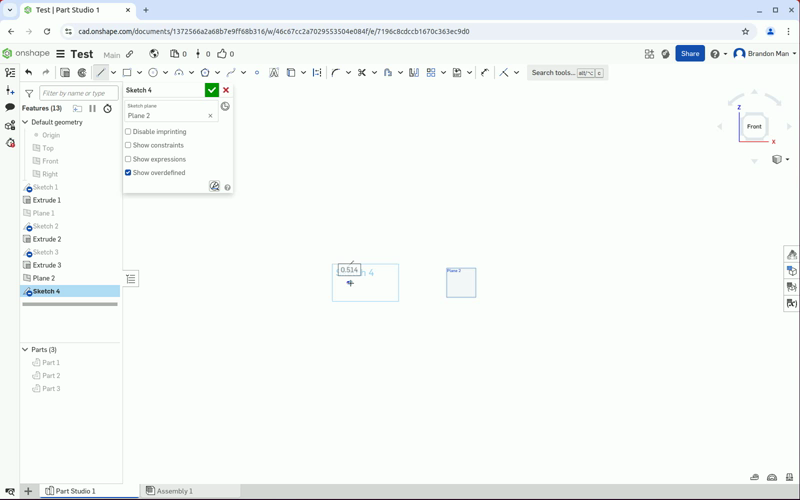
key_down(shift)
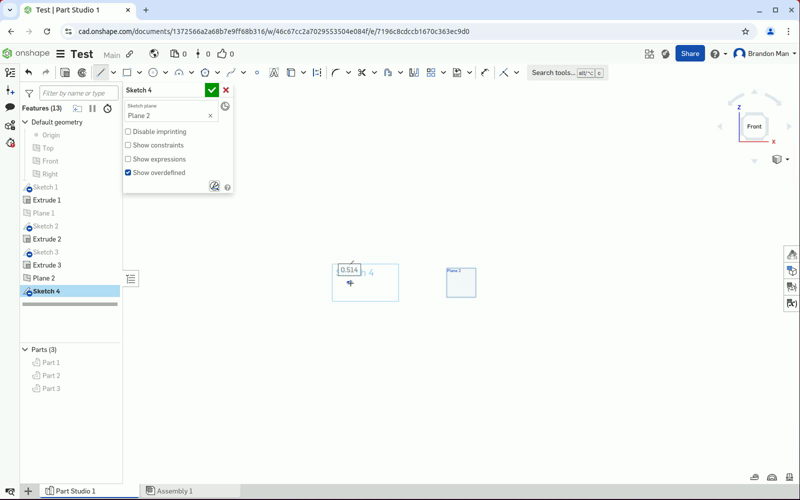
mouse_move(380, 282)
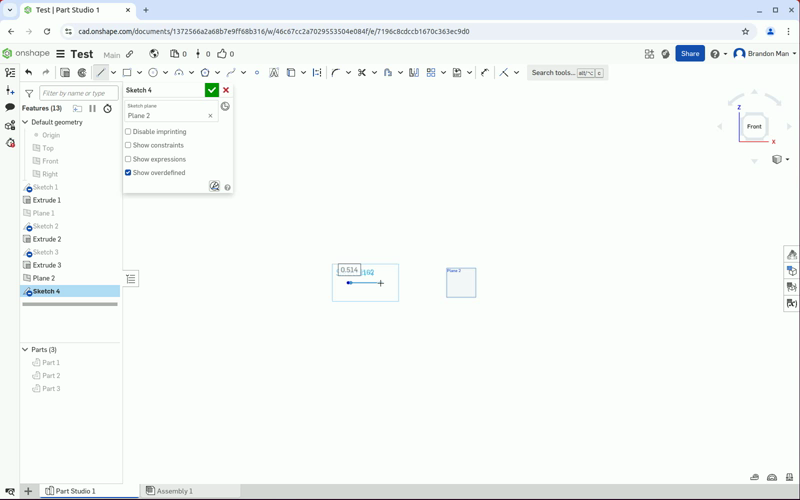
mouse_move(350, 259)
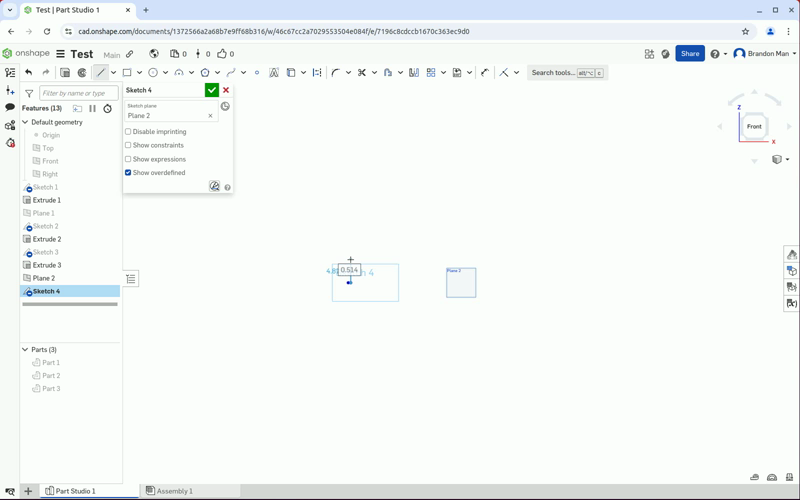
click(350, 259)
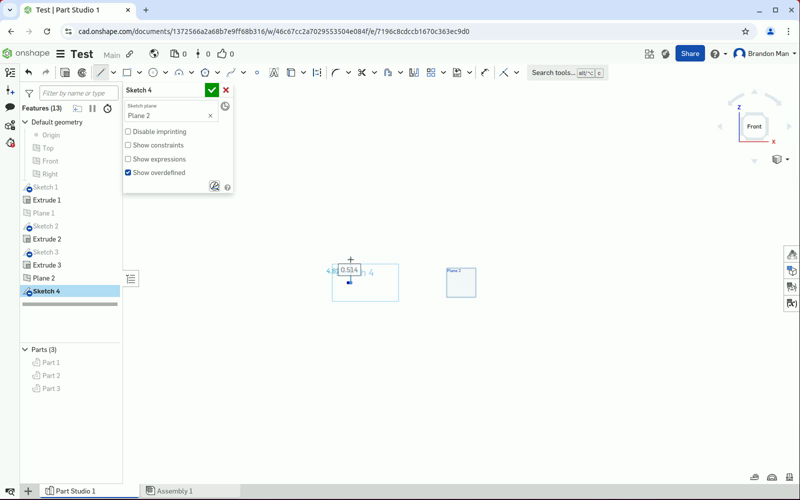
key_up(shift)
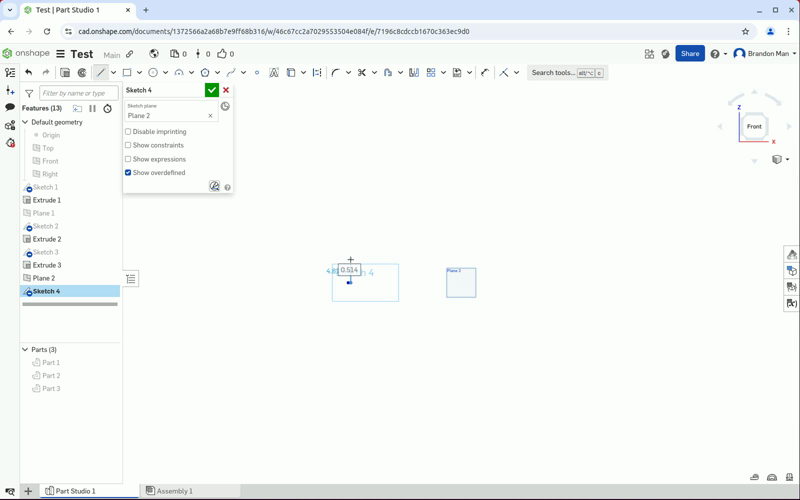
key_down(shift)
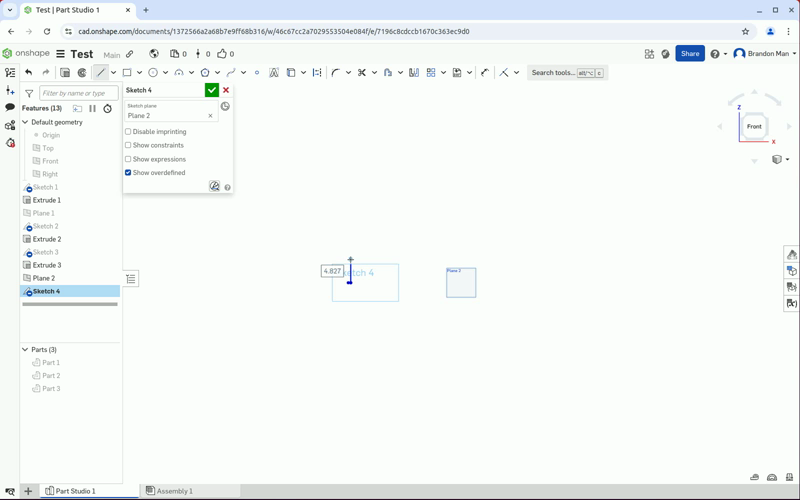
mouse_move(569, 259)
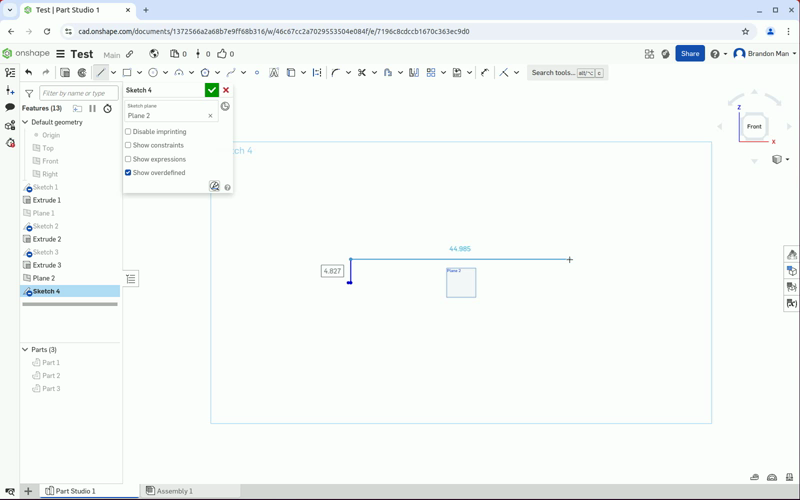
click(569, 259)
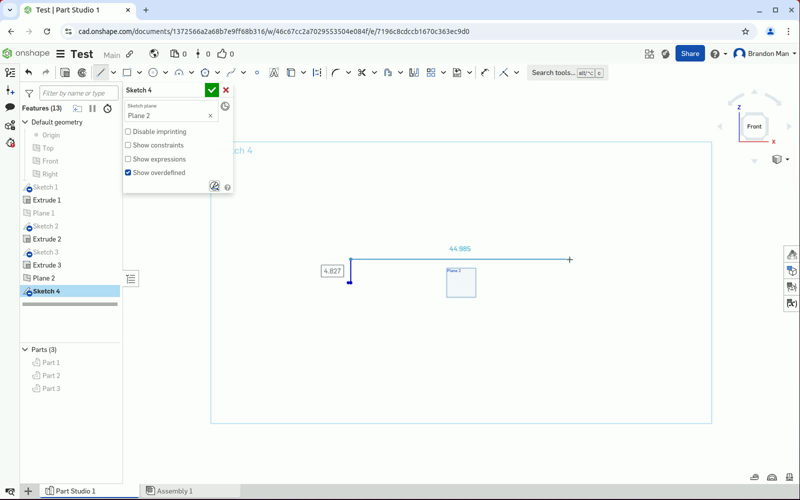
key_up(shift)
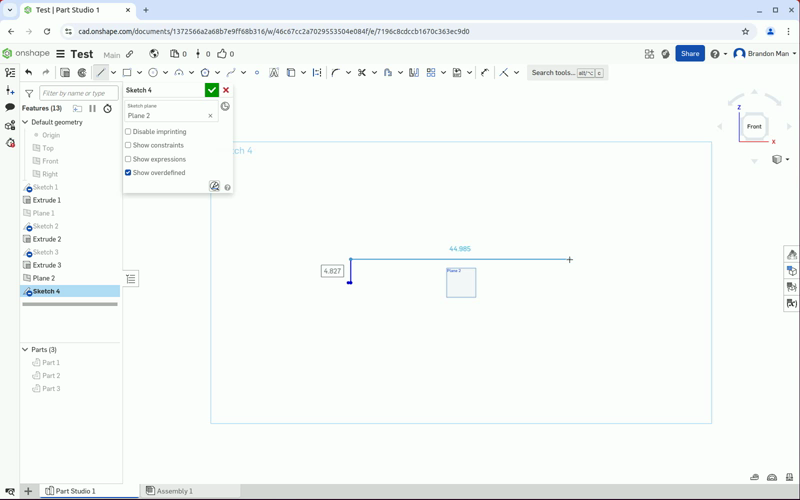
key_down(shift)
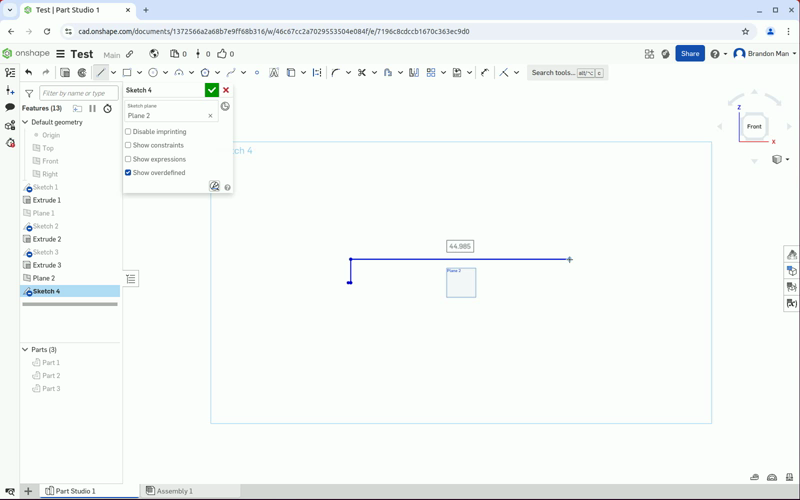
mouse_move(589, 259)
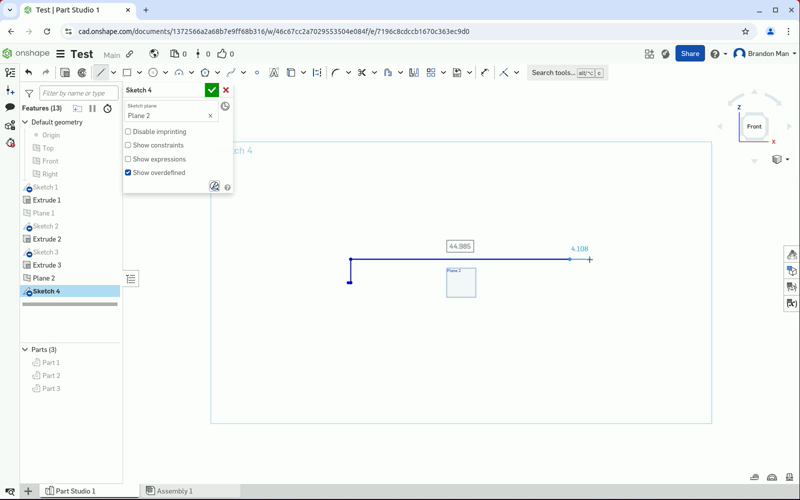
mouse_move(569, 282)
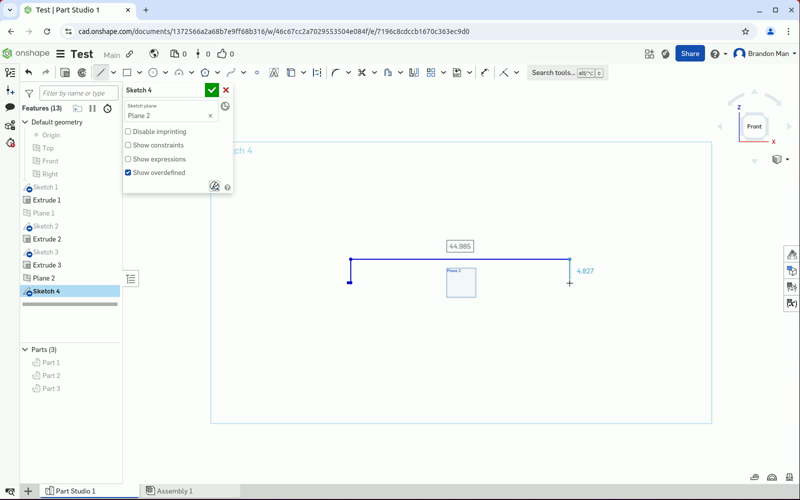
click(569, 282)
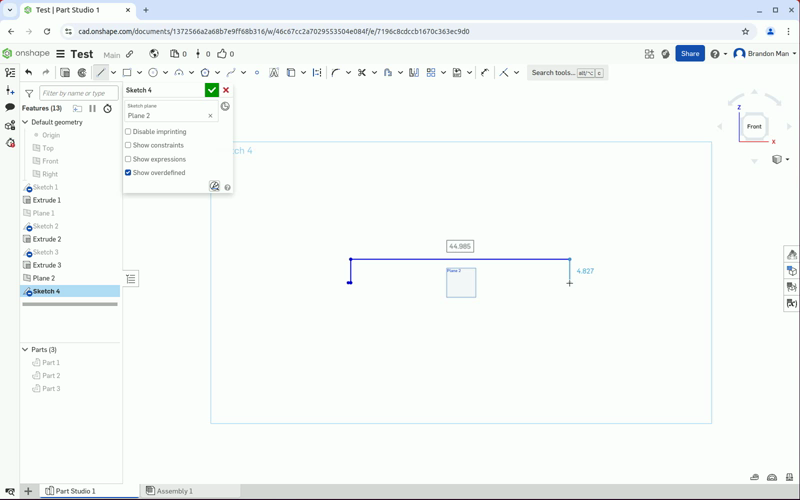
key_up(shift)
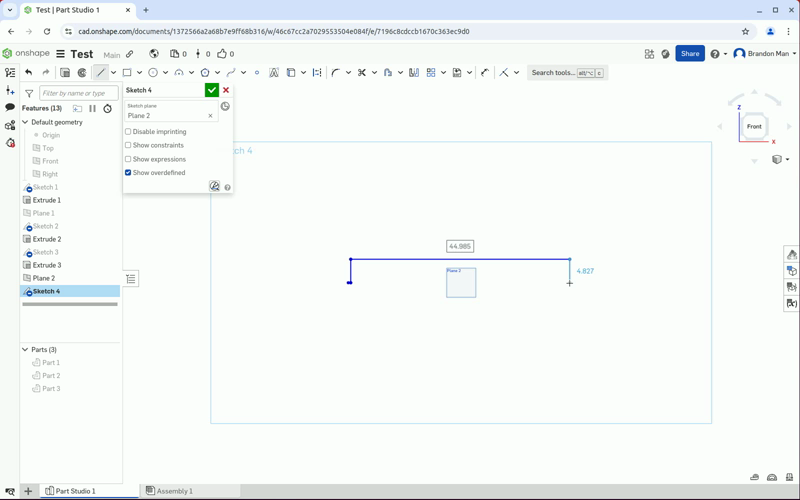
key_down(shift)
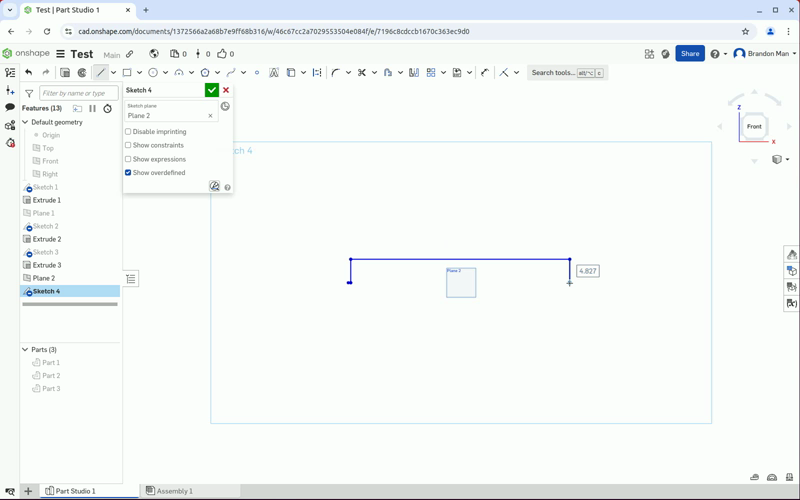
mouse_move(589, 282)
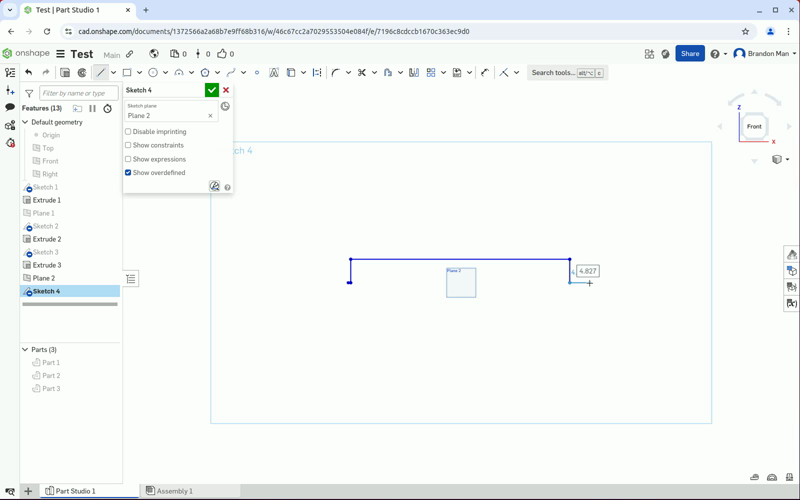
mouse_move(572, 282)
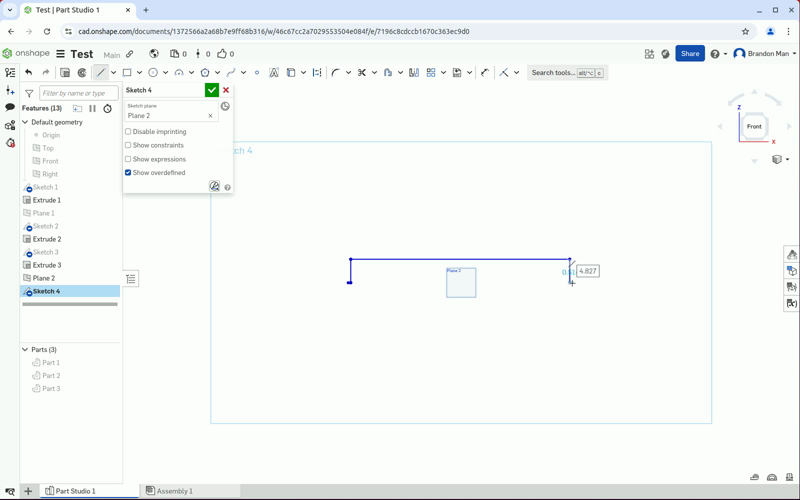
scroll(6)
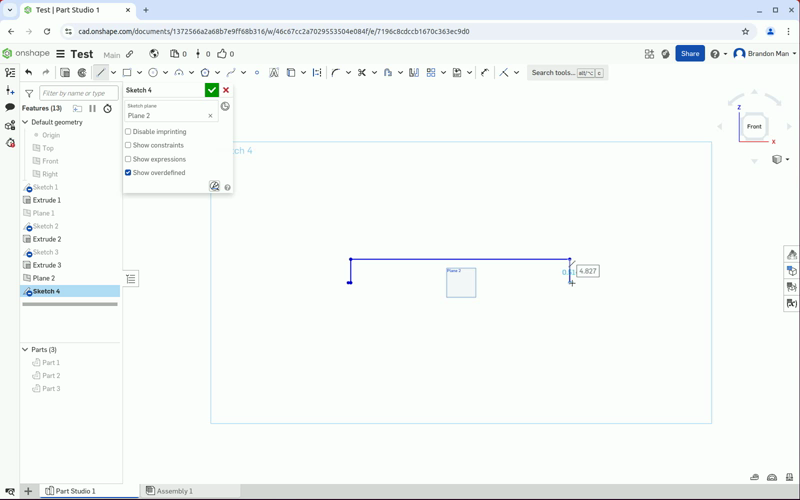
scroll(6)
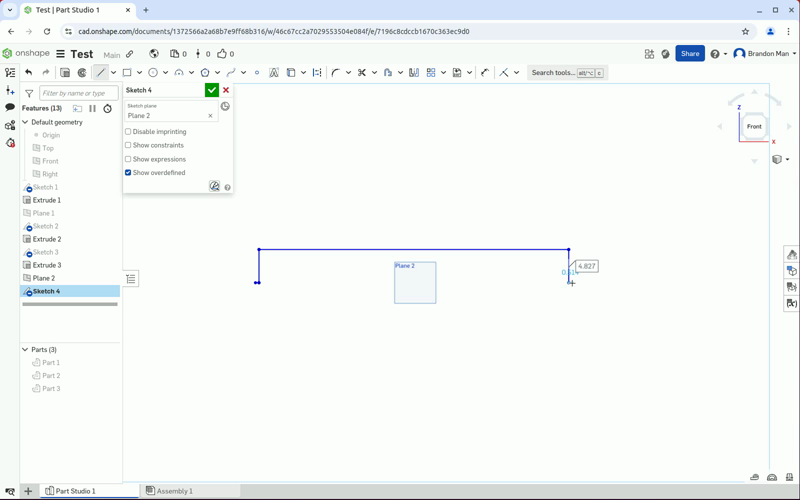
scroll(6)
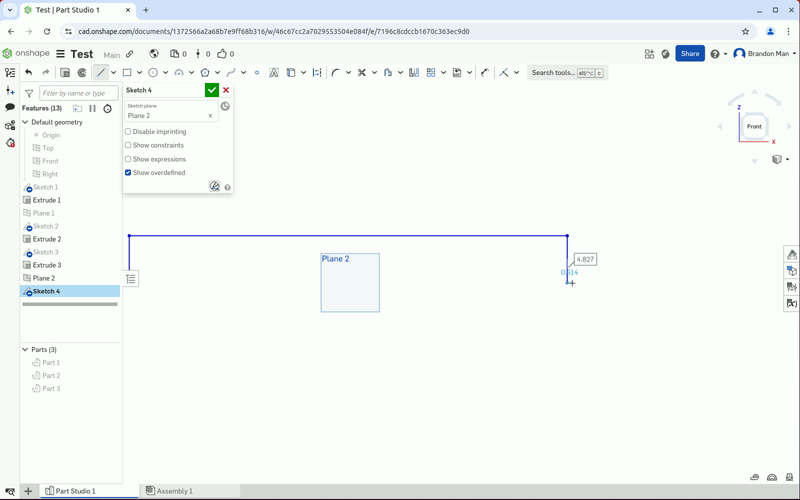
scroll(6)
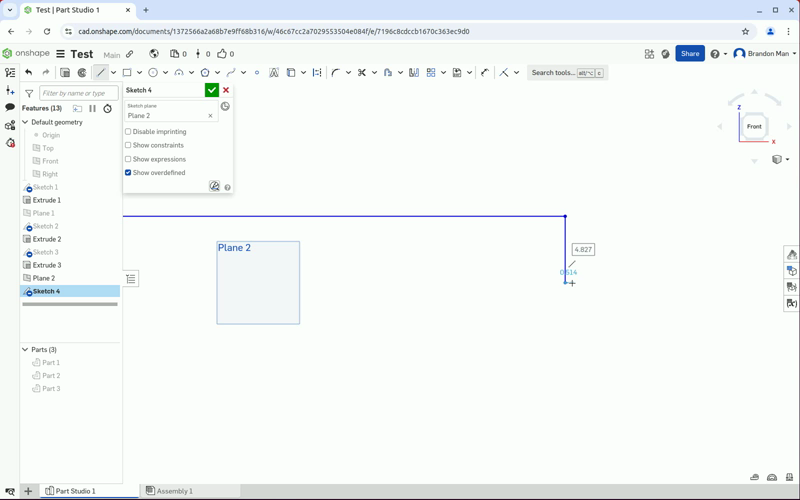
scroll(6)
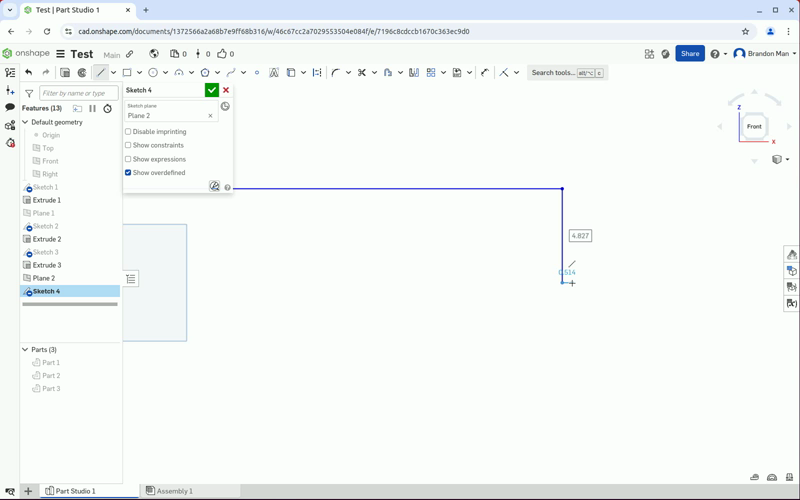
scroll(6)
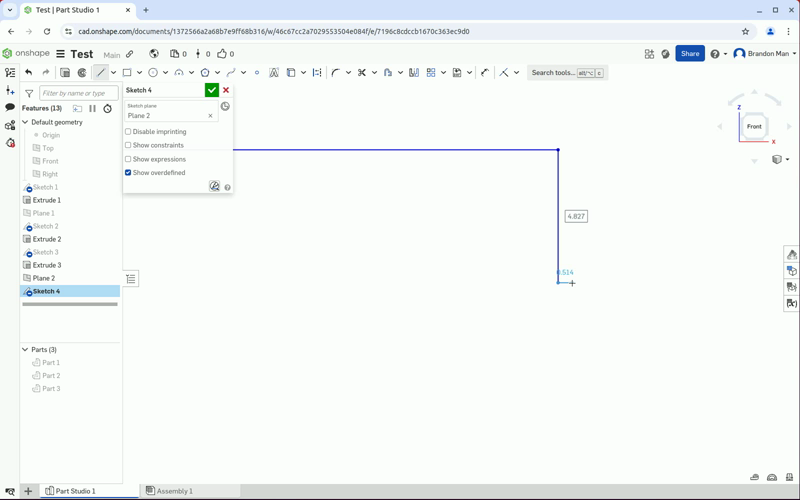
scroll(6)
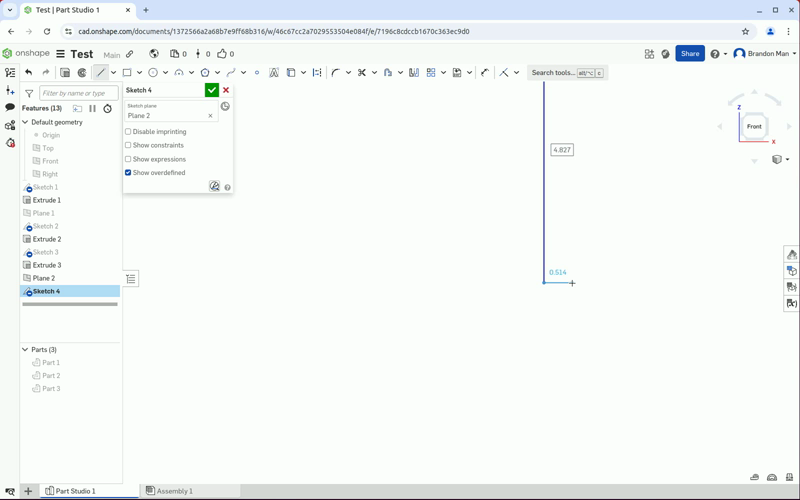
click(572, 282)
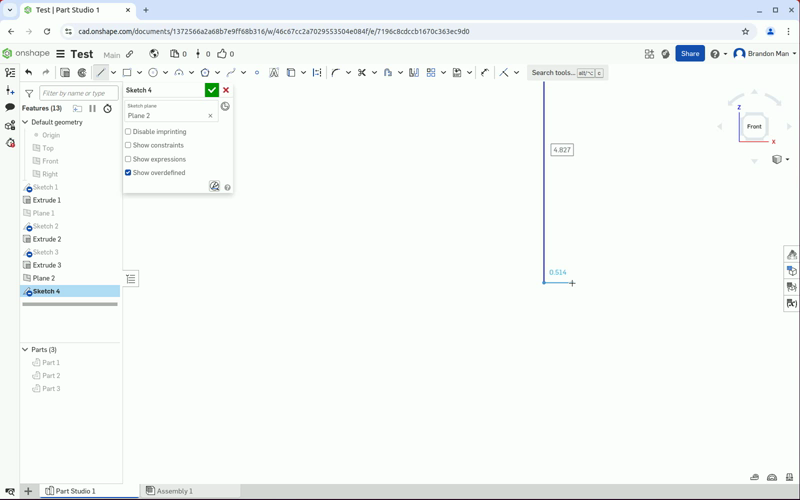
scroll(-6)
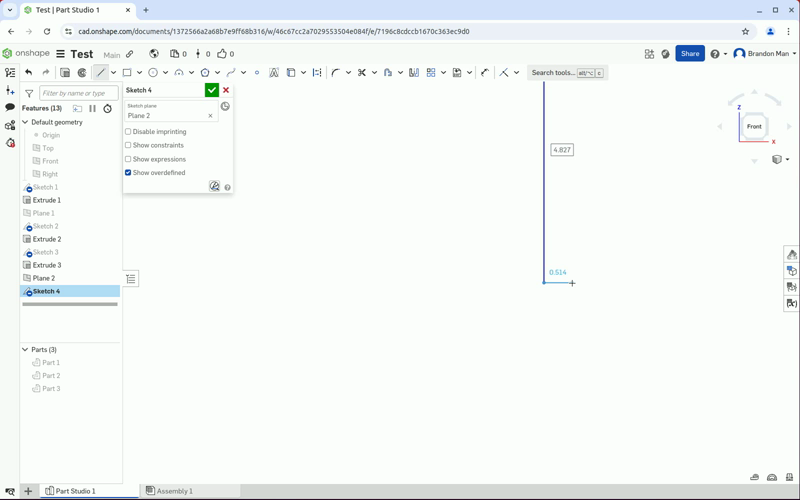
scroll(-6)
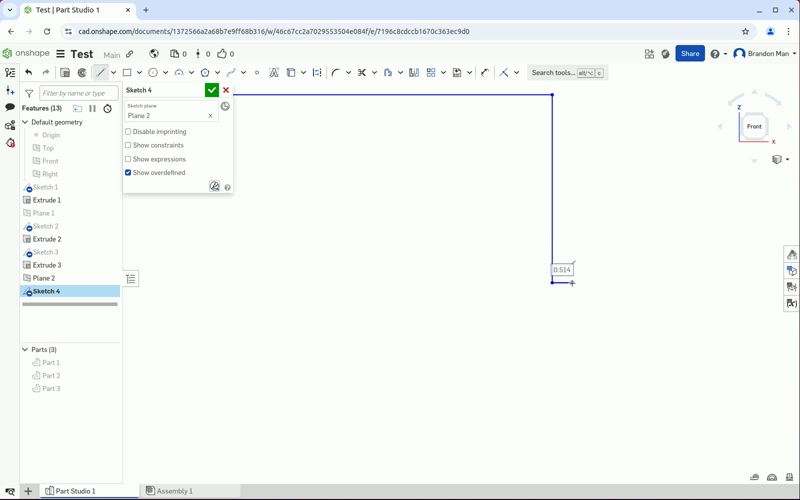
scroll(-6)
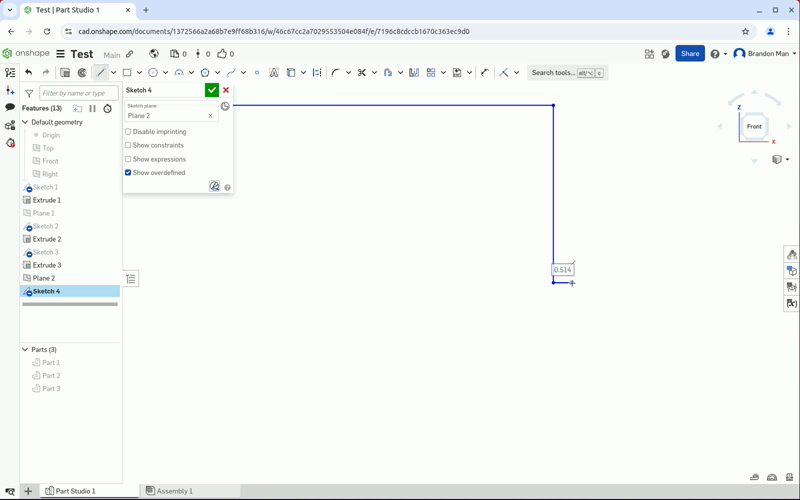
scroll(-6)
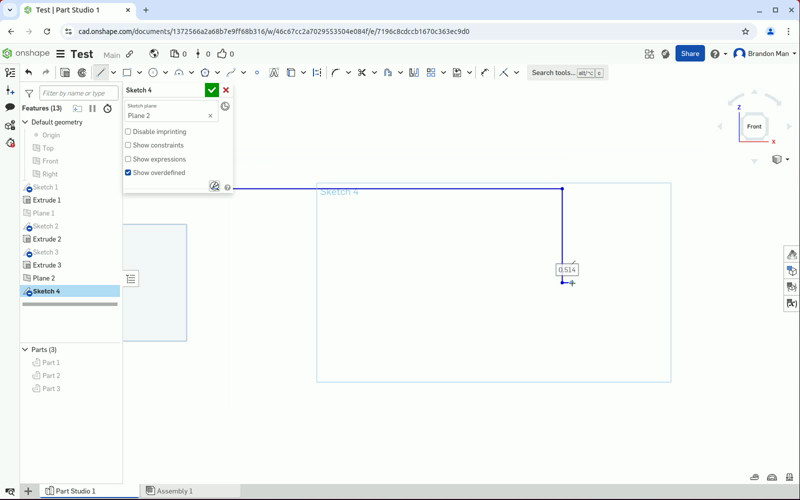
scroll(-6)
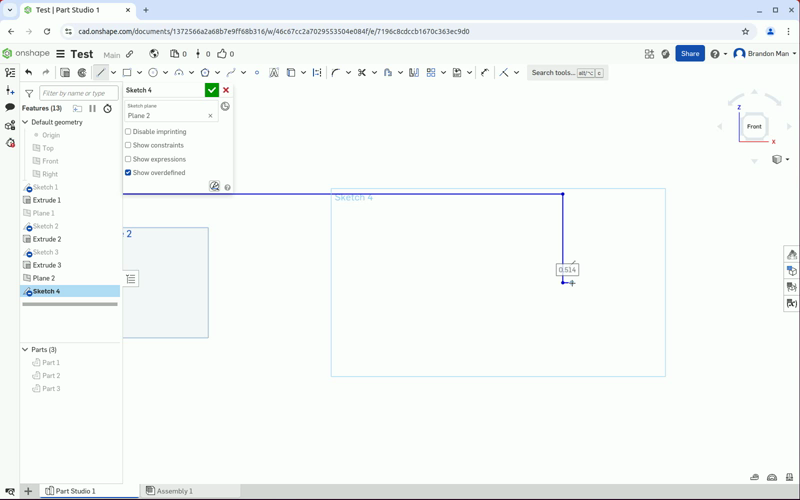
scroll(-6)
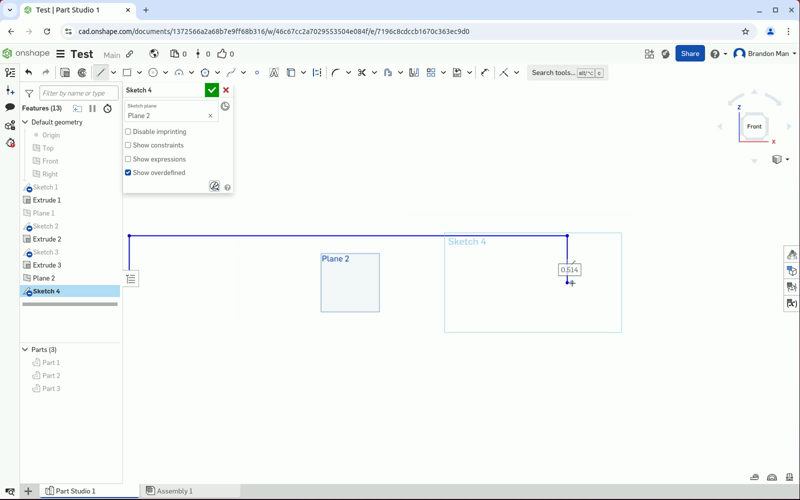
scroll(-6)
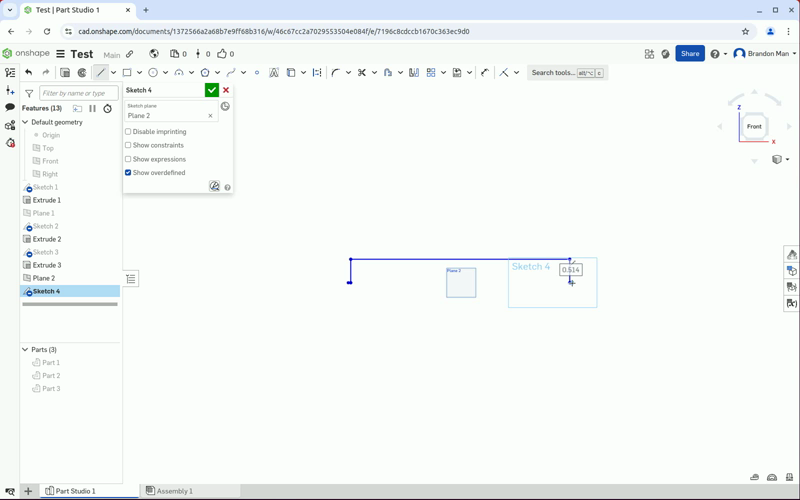
key_up(shift)
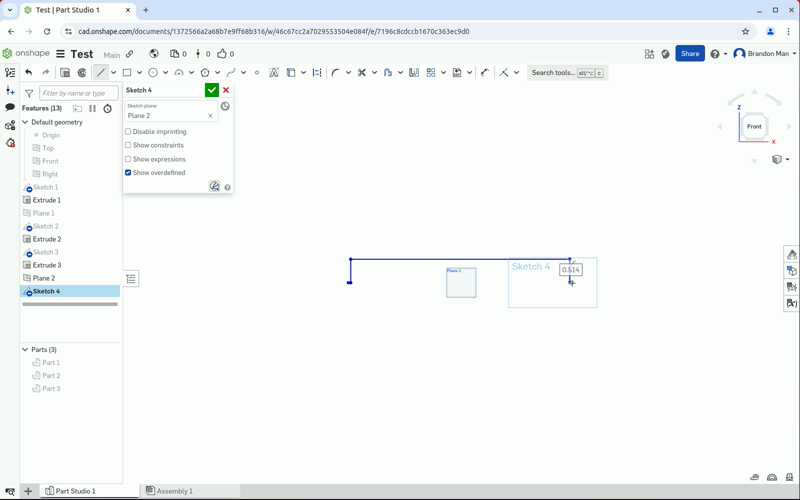
key_down(shift)
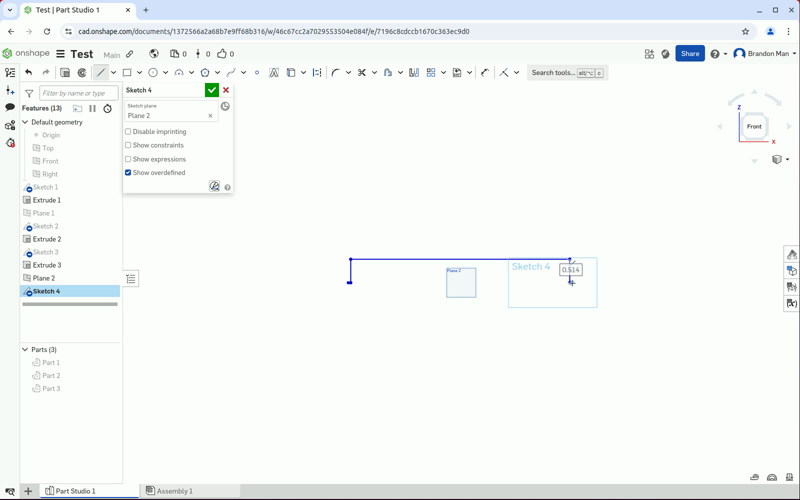
mouse_move(589, 282)
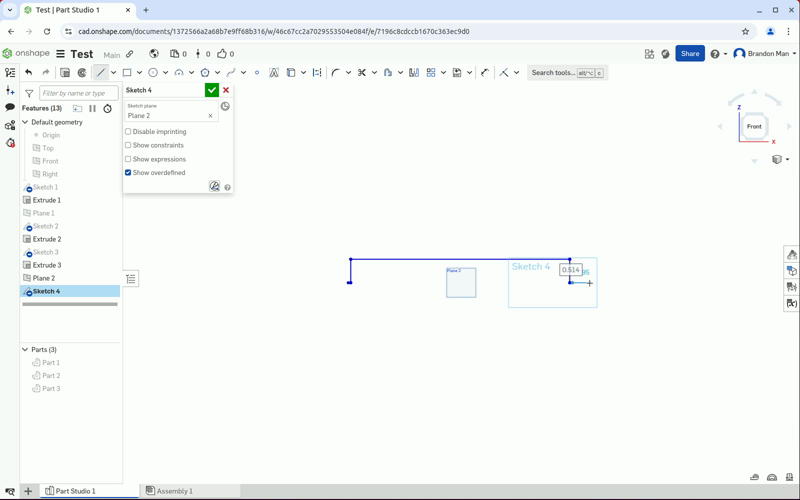
mouse_move(572, 257)
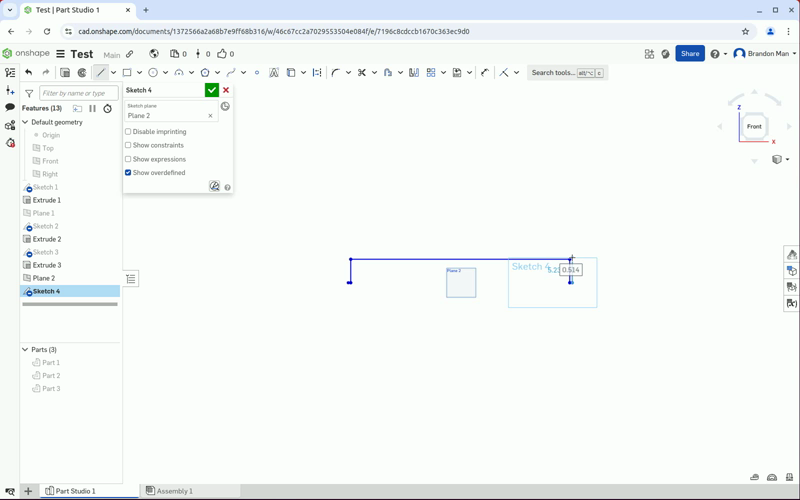
scroll(6)
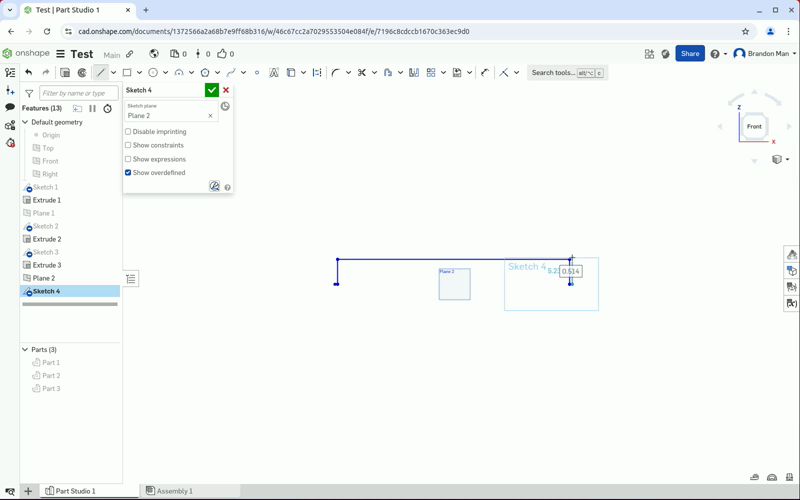
scroll(6)
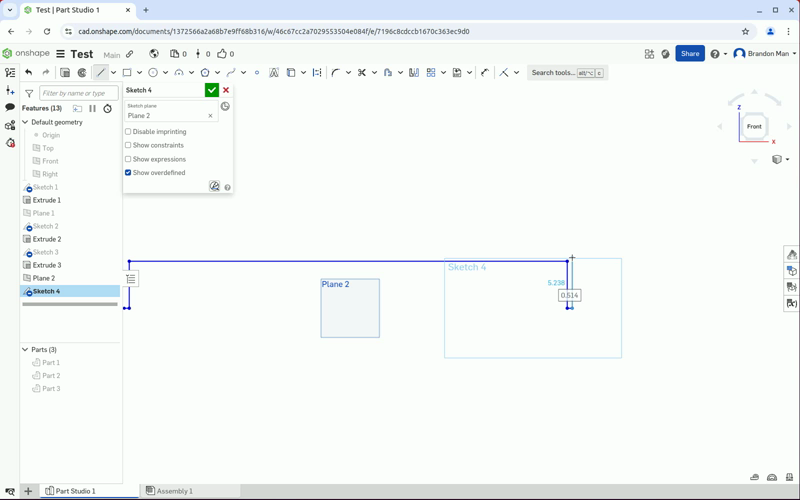
scroll(6)
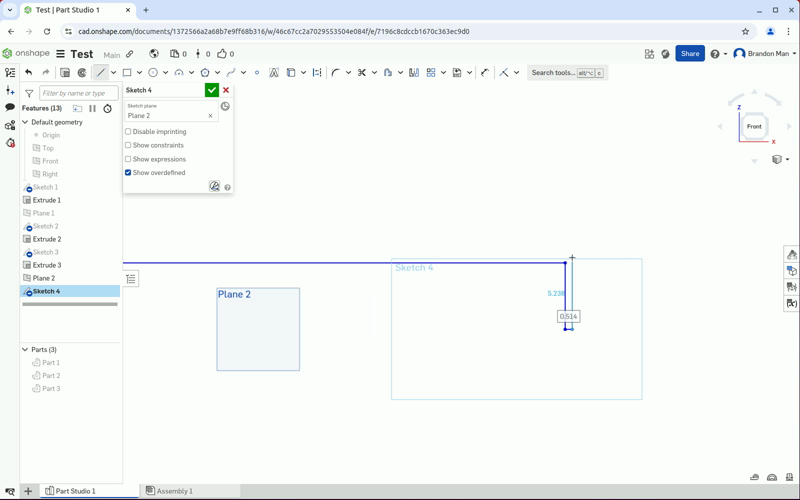
scroll(6)
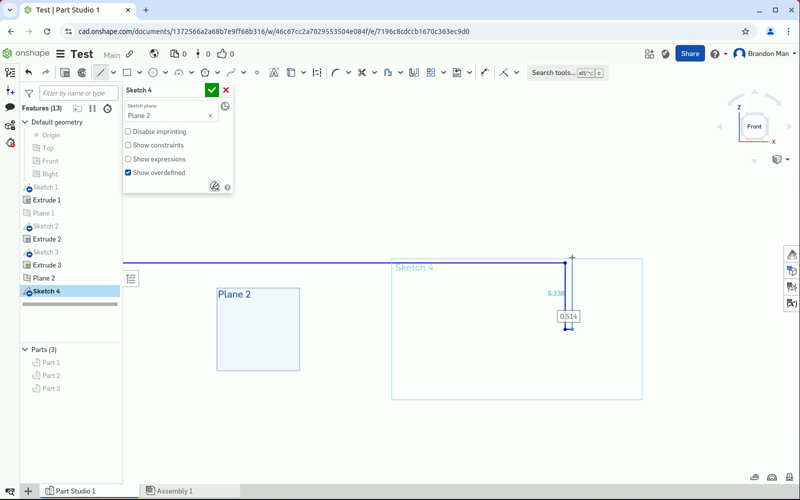
scroll(6)
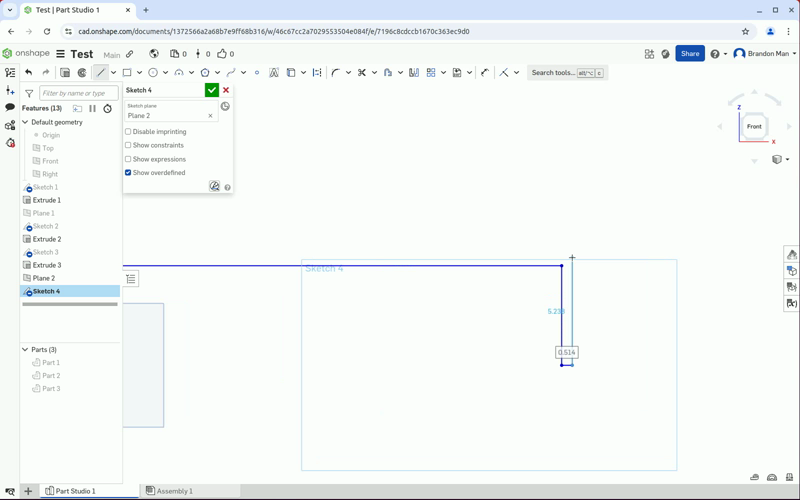
scroll(6)
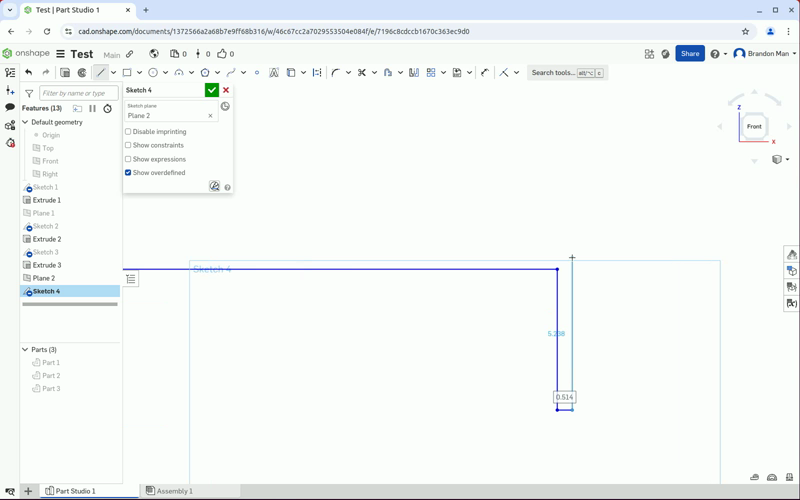
scroll(6)
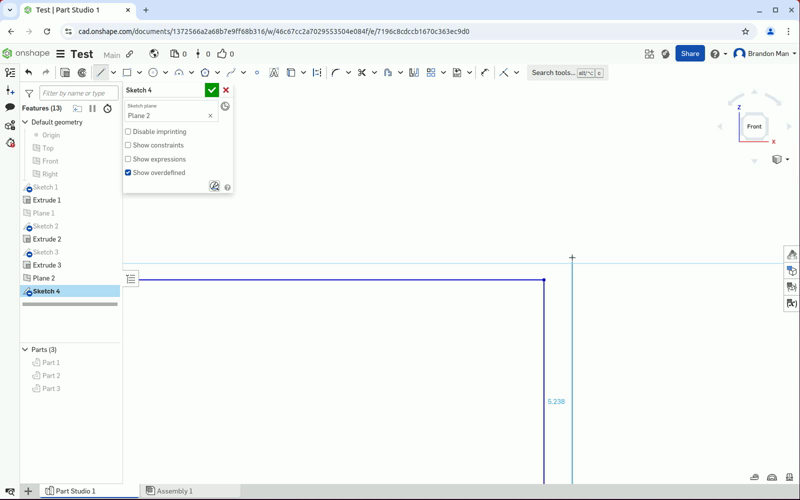
click(572, 257)
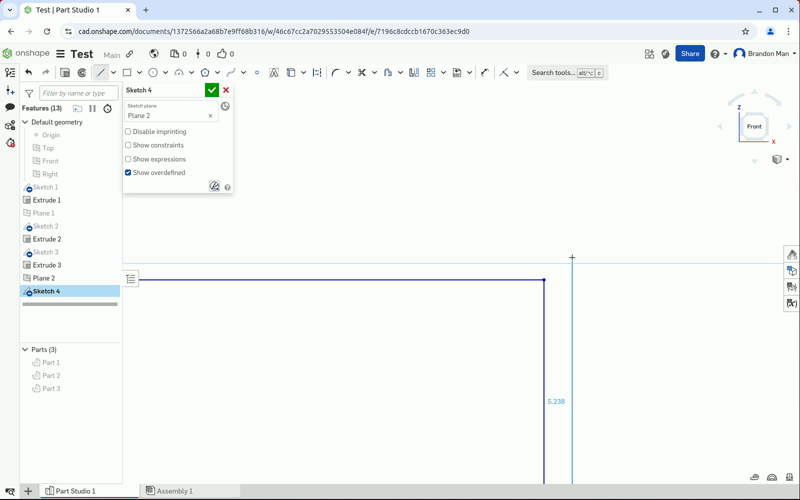
scroll(-6)
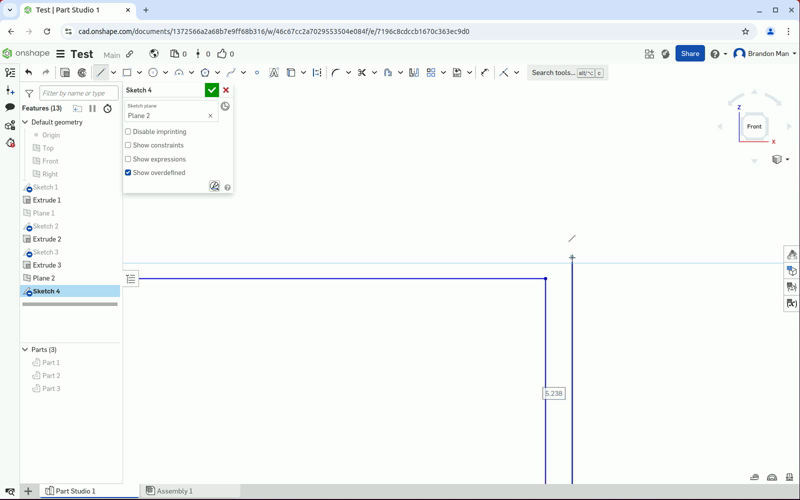
scroll(-6)
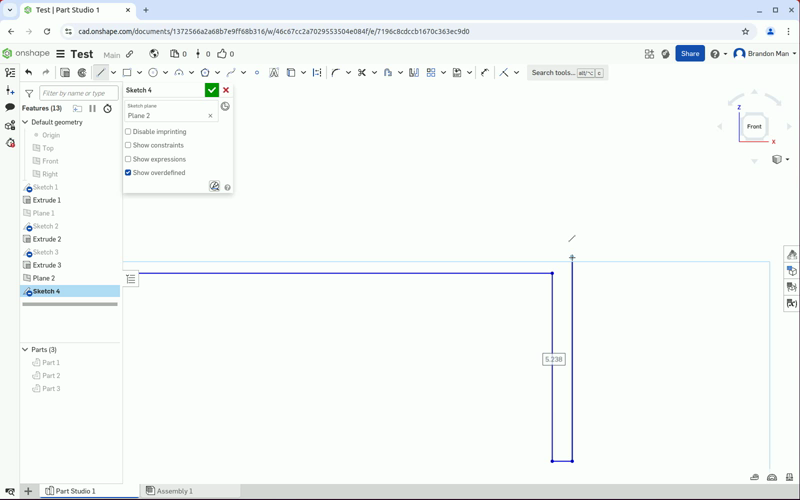
scroll(-6)
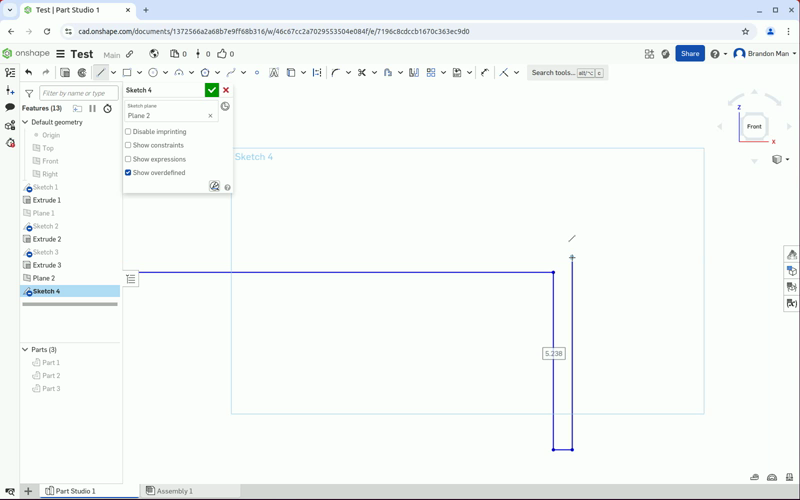
scroll(-6)
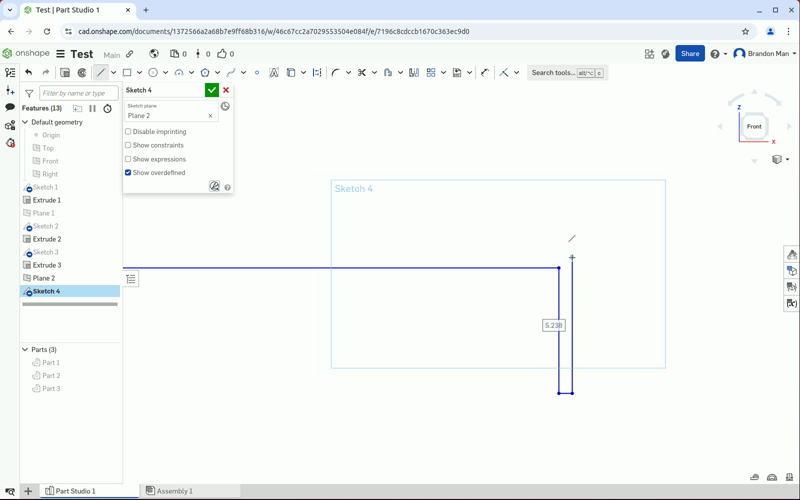
scroll(-6)
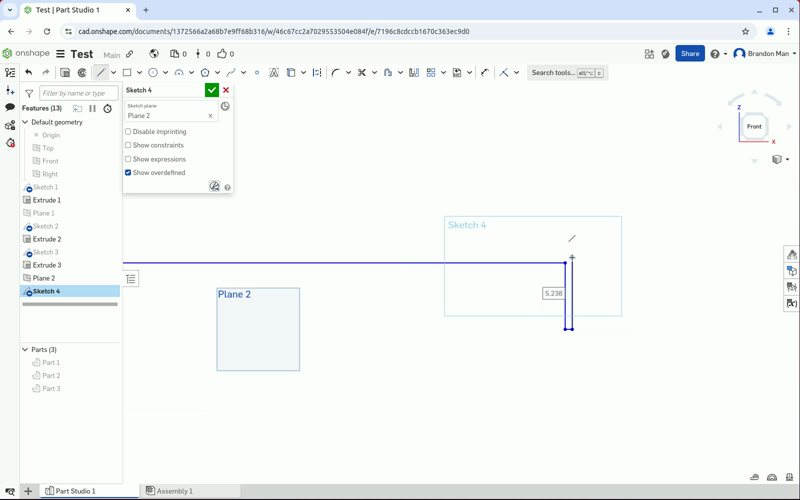
scroll(-6)
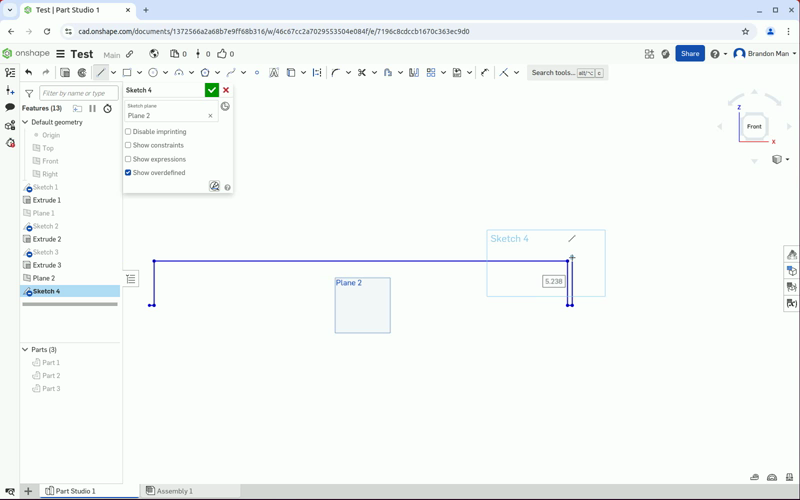
scroll(-6)
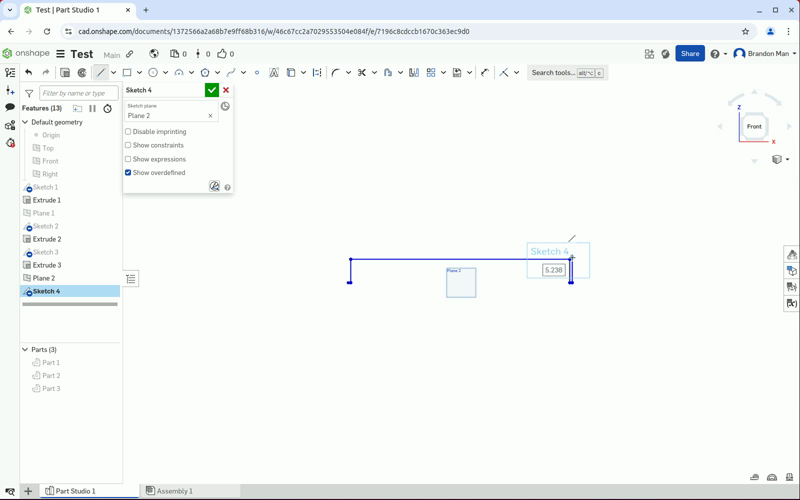
key_up(shift)
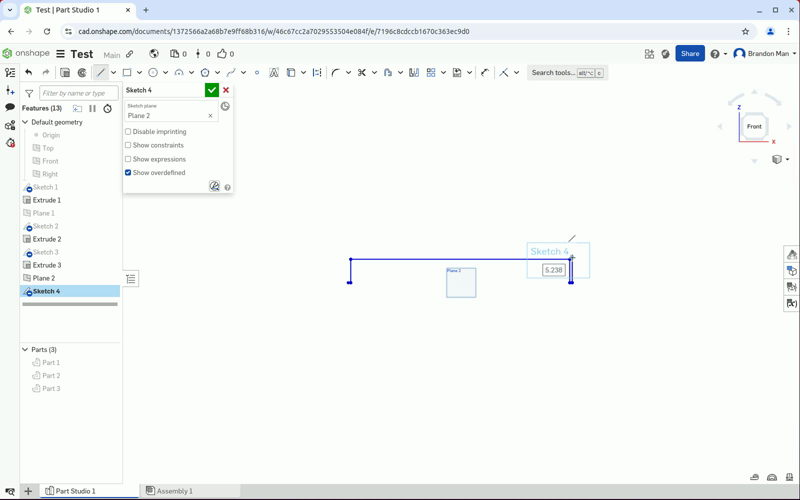
key_down(shift)
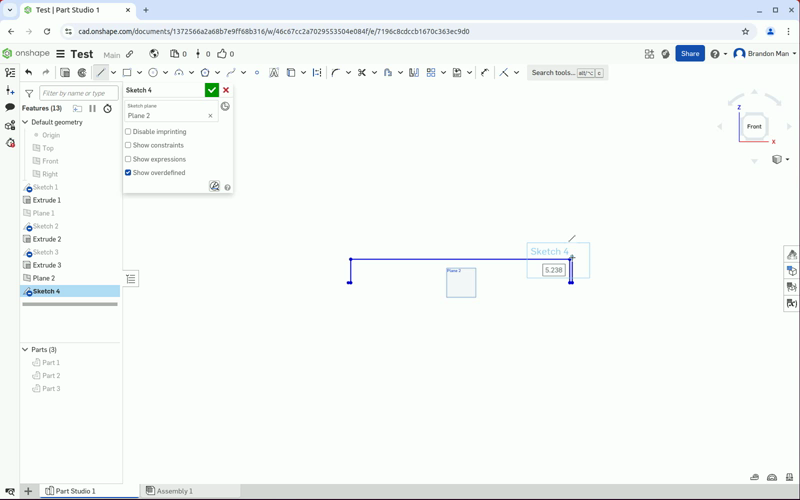
mouse_move(348, 257)
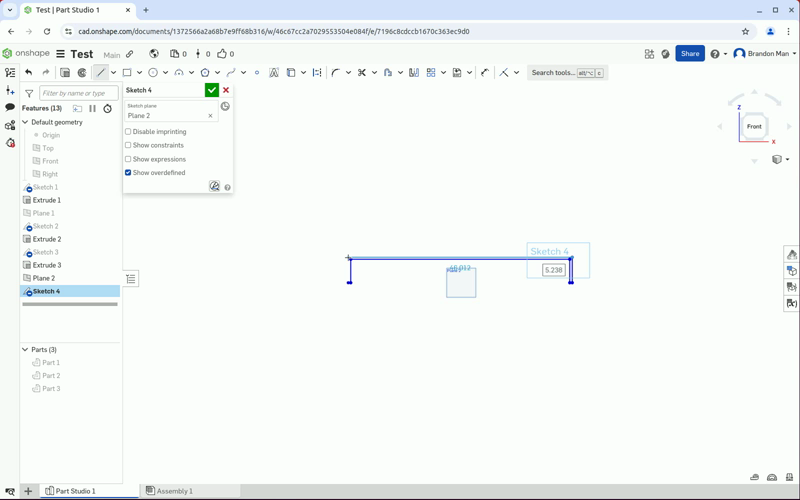
scroll(6)
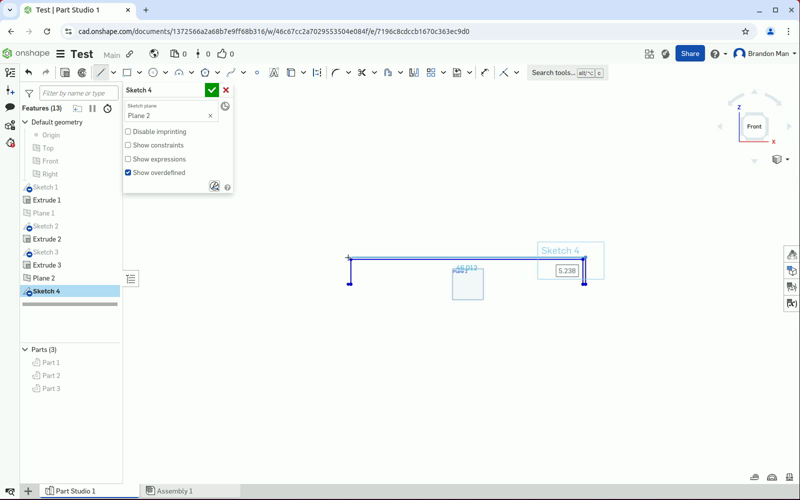
scroll(6)
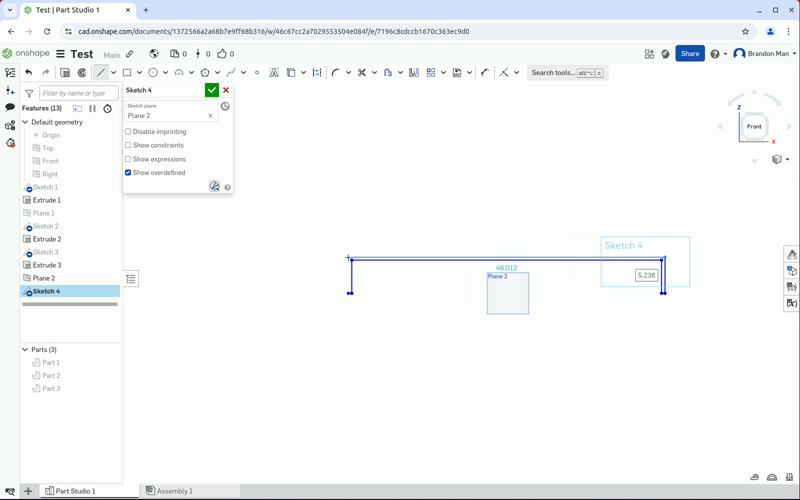
scroll(6)
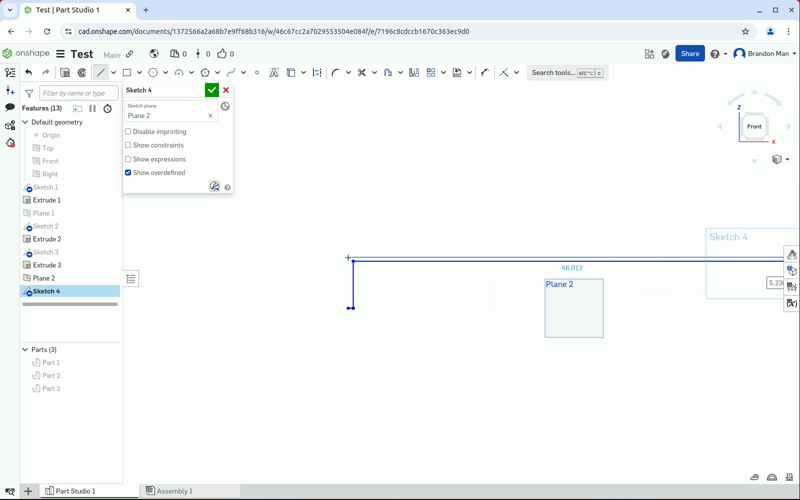
scroll(6)
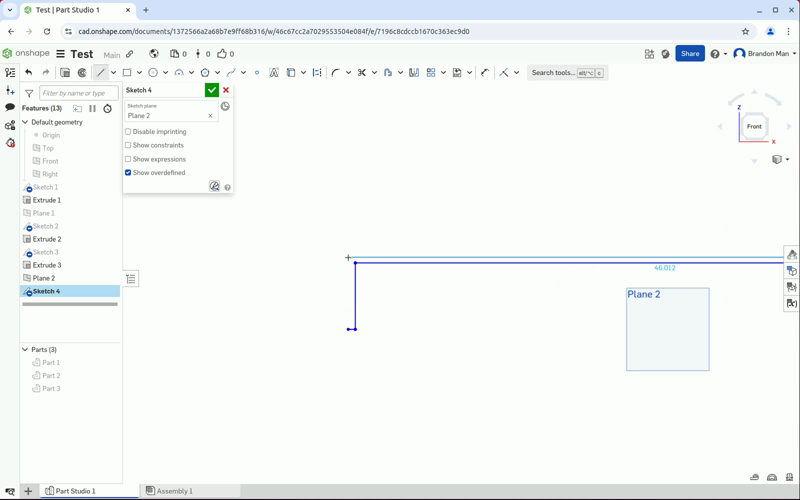
scroll(6)
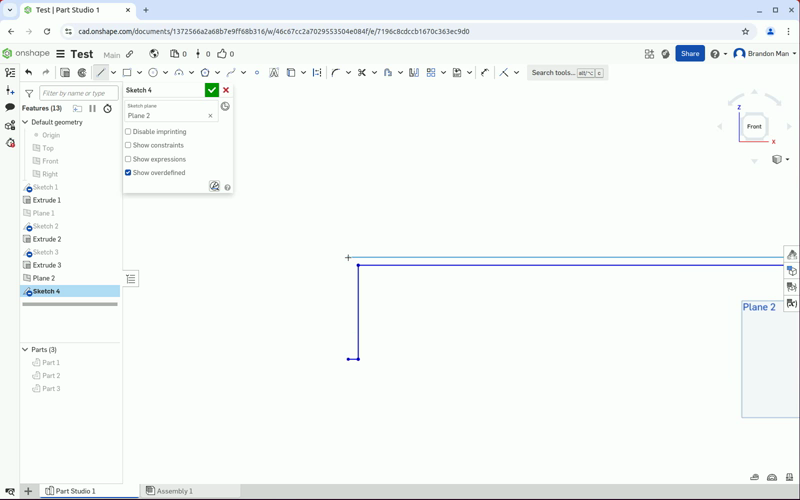
scroll(6)
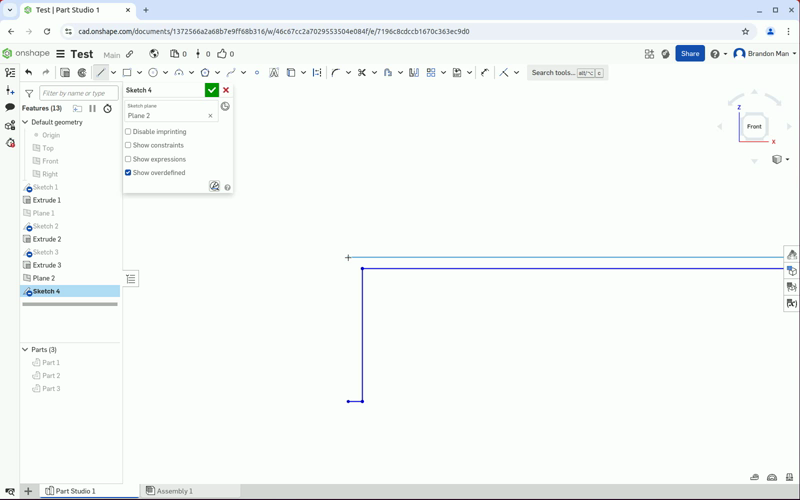
scroll(6)
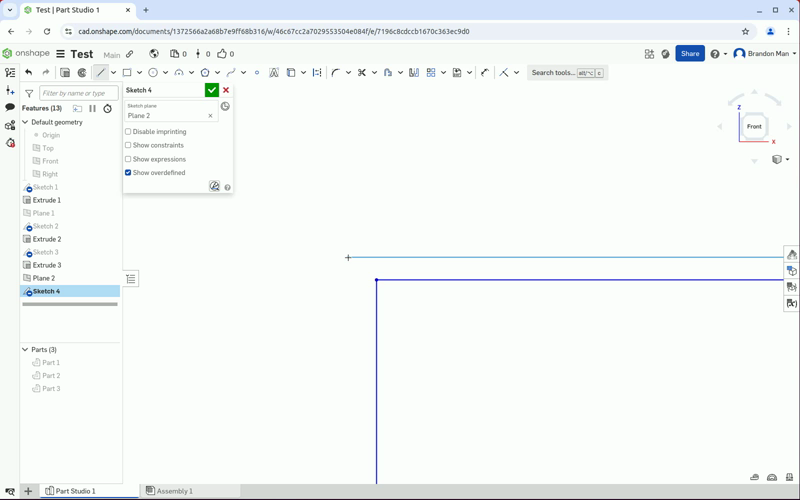
click(348, 257)
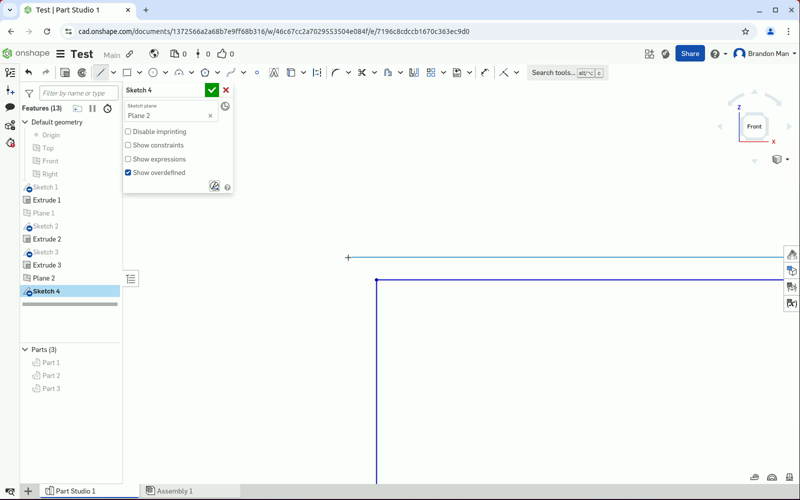
scroll(-6)
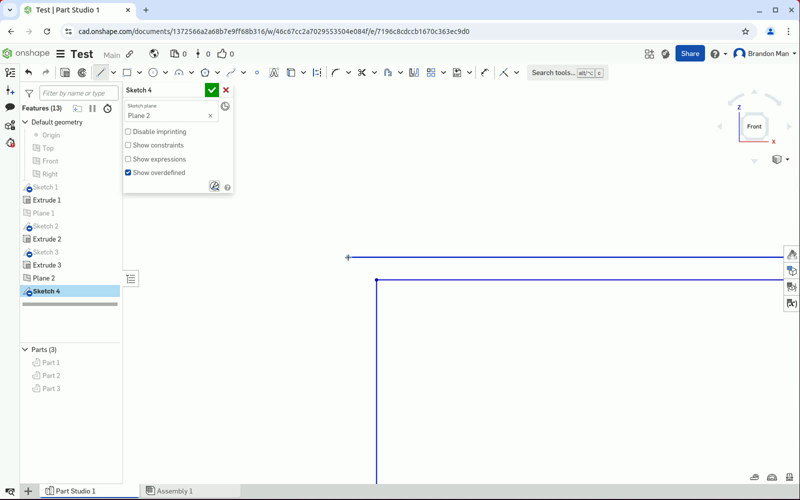
scroll(-6)
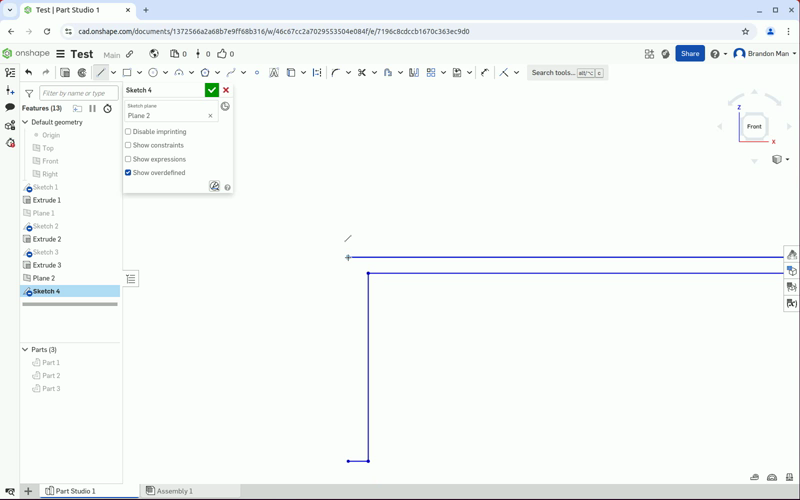
scroll(-6)
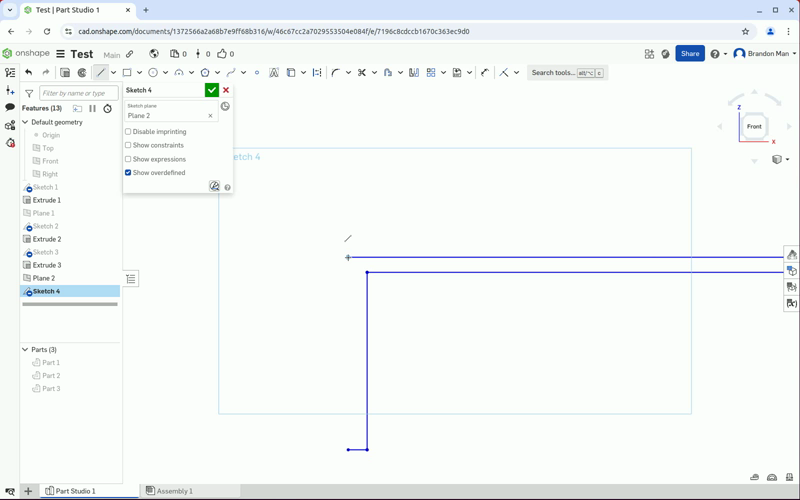
scroll(-6)
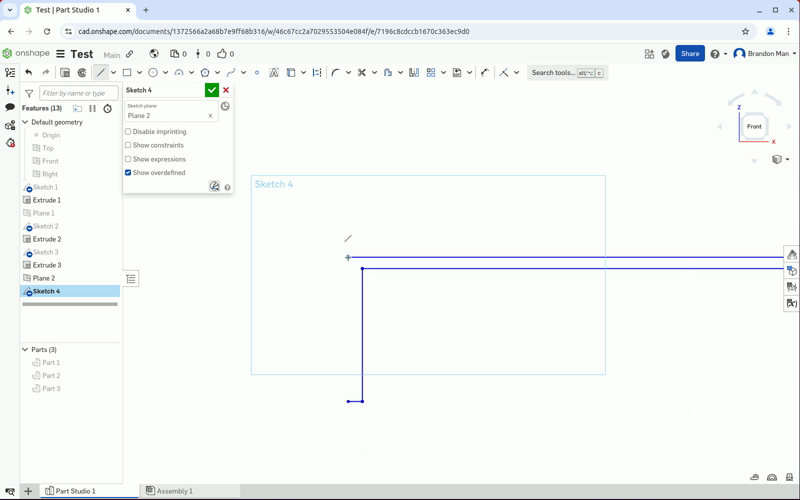
scroll(-6)
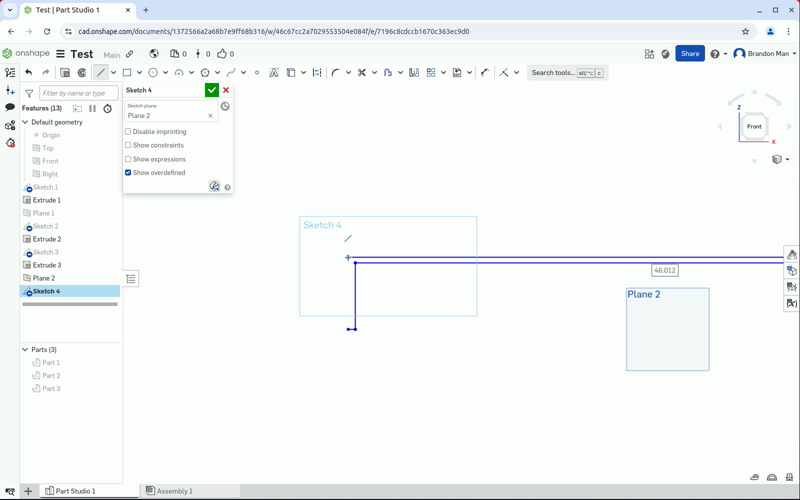
scroll(-6)
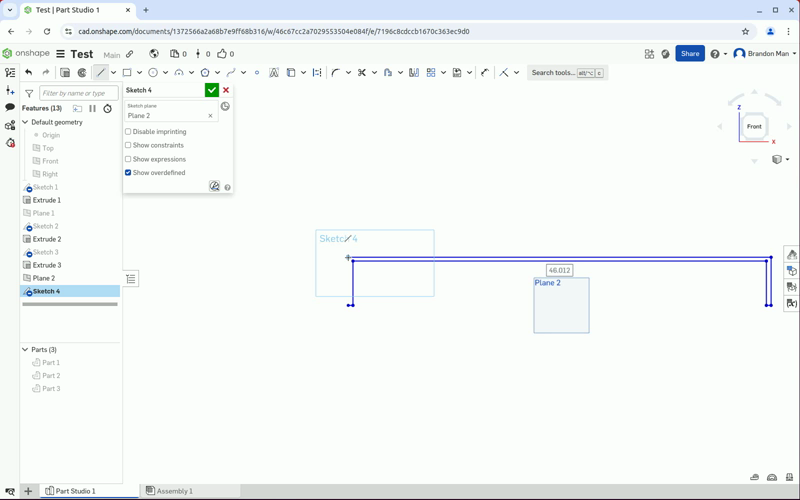
scroll(-6)
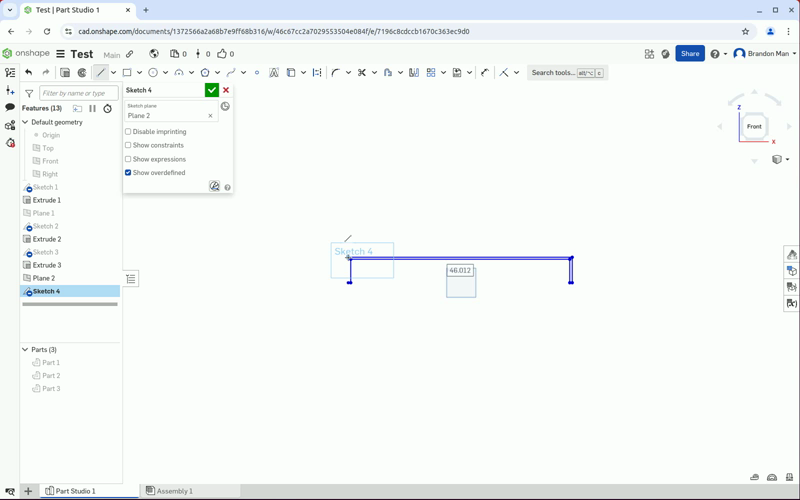
key_up(shift)
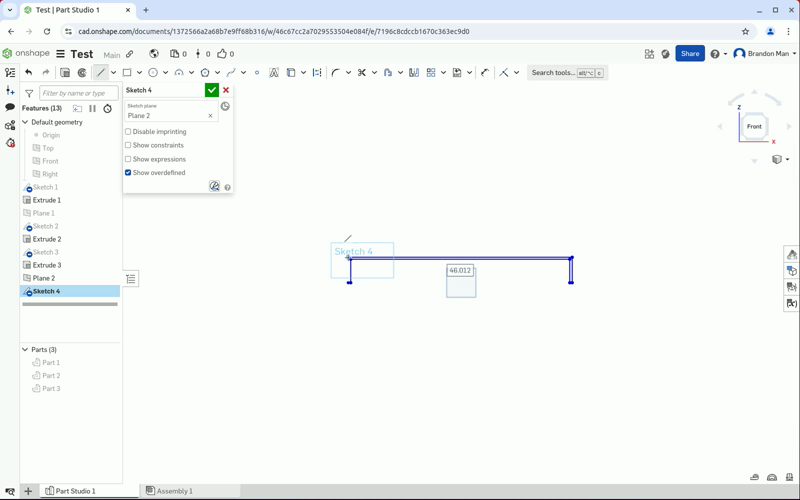
mouse_move(378, 257)
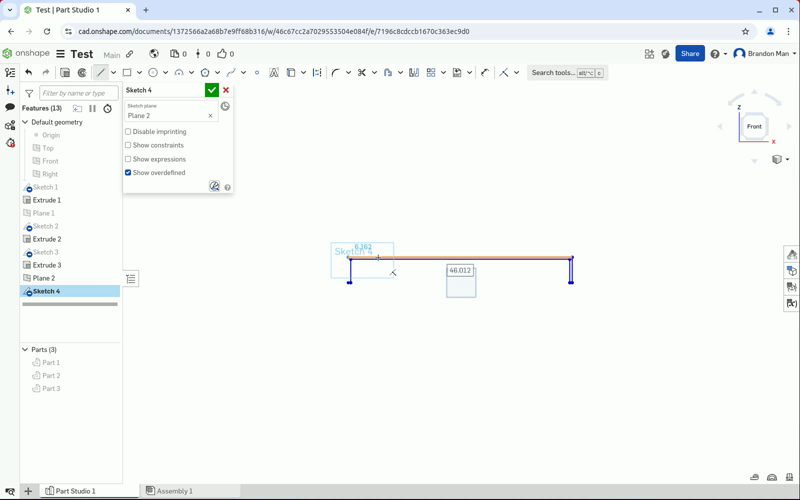
key_down(shift)
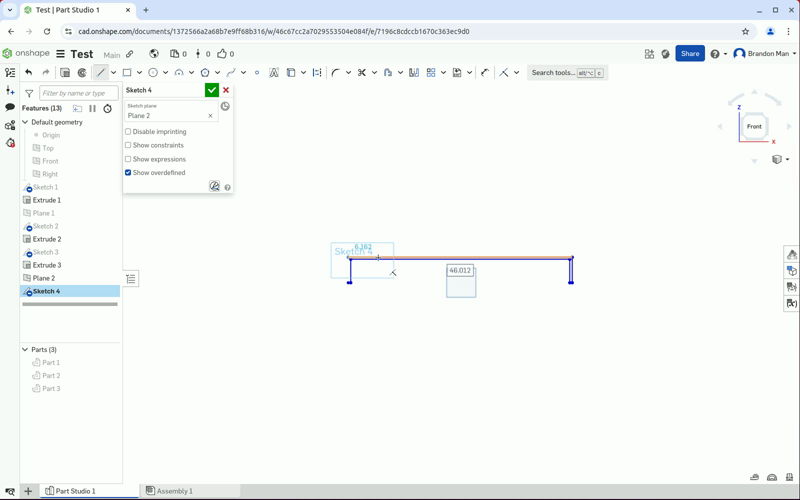
mouse_move(348, 282)
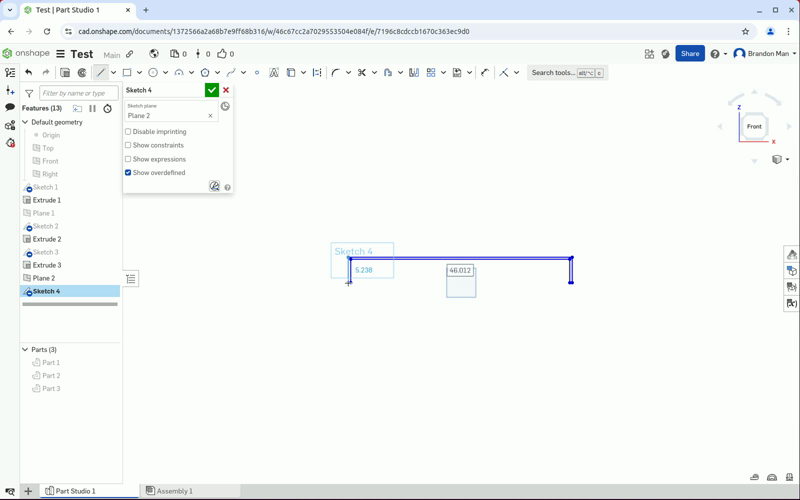
scroll(6)
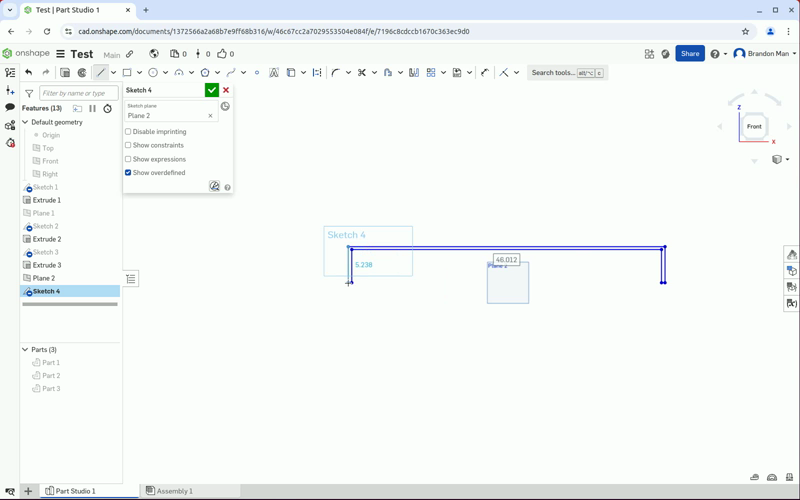
scroll(6)
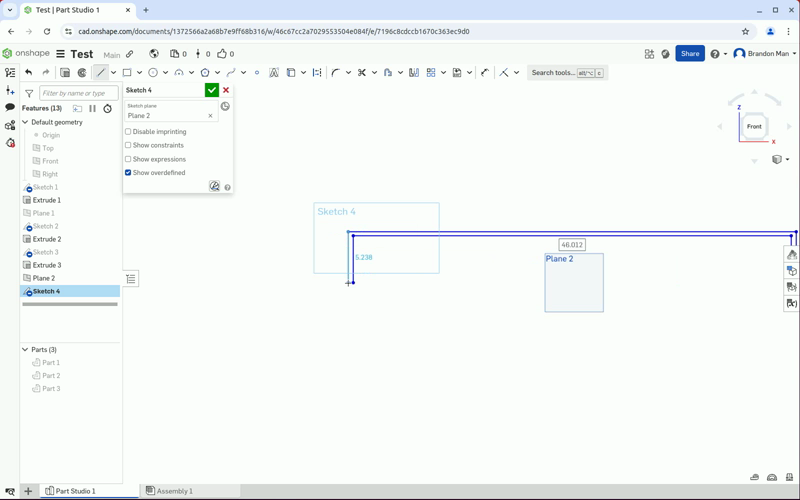
scroll(6)
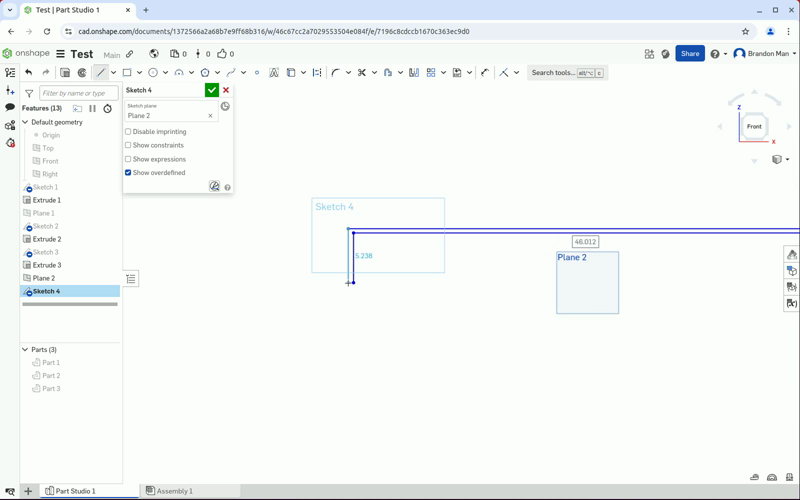
scroll(6)
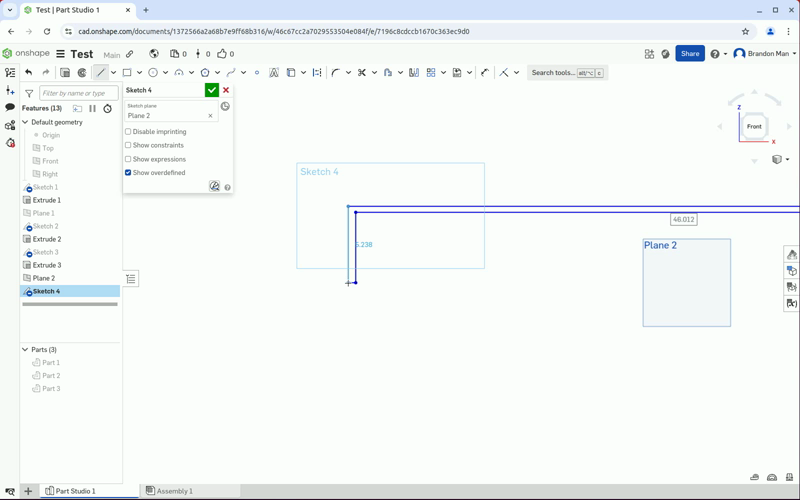
scroll(6)
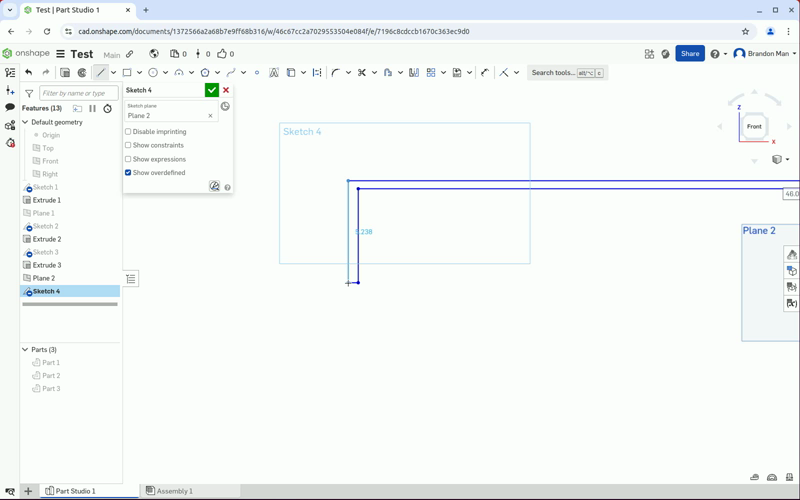
scroll(6)
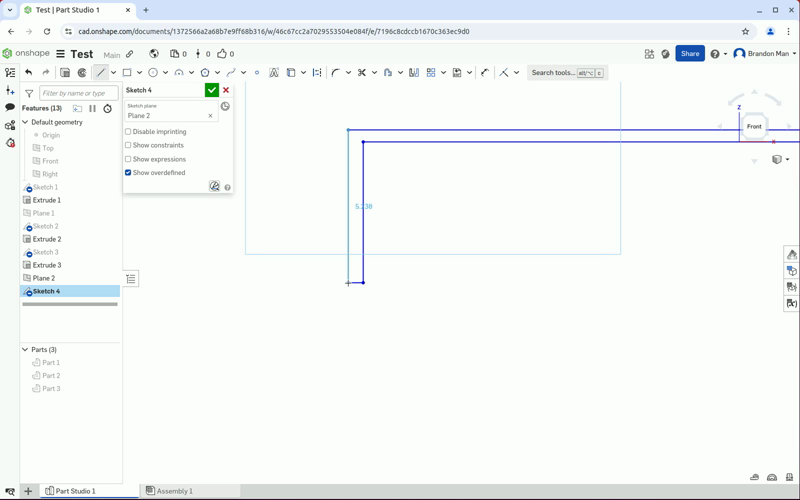
scroll(6)
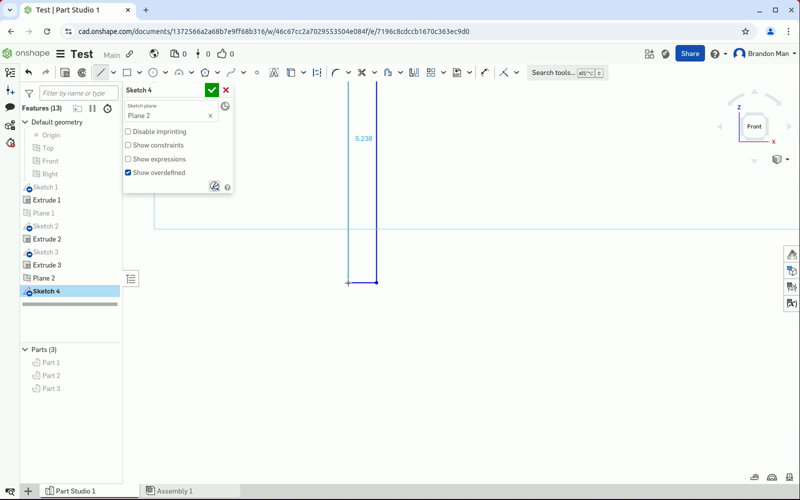
key_up(shift)
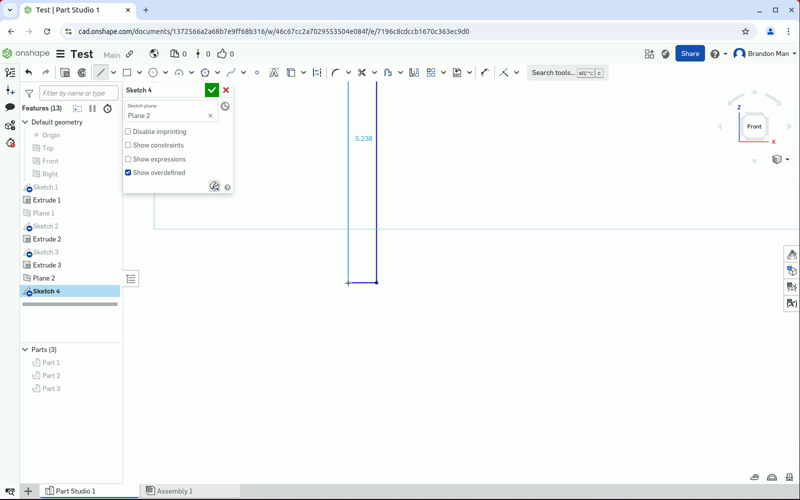
click(348, 282)
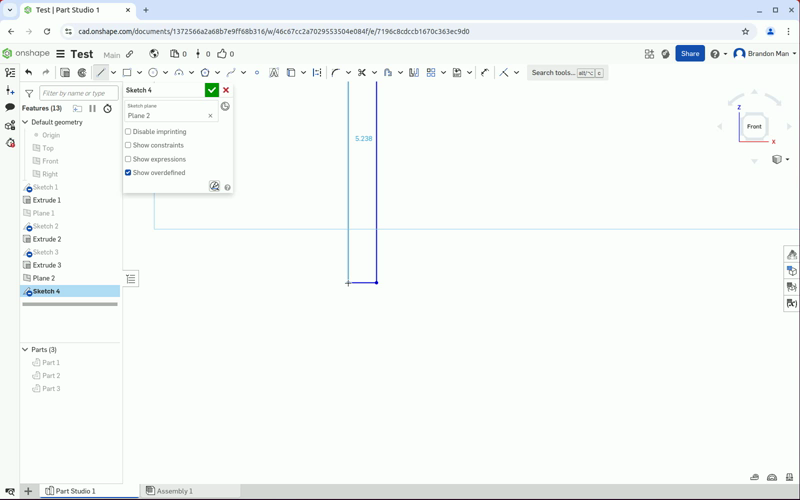
scroll(-6)
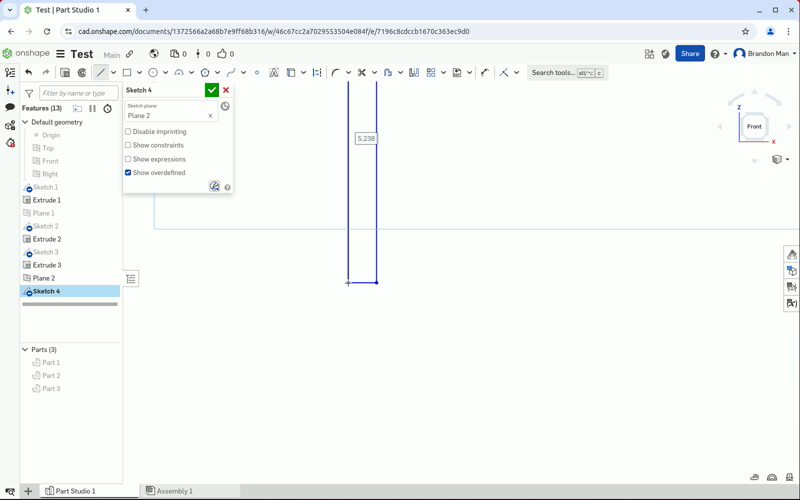
scroll(-6)
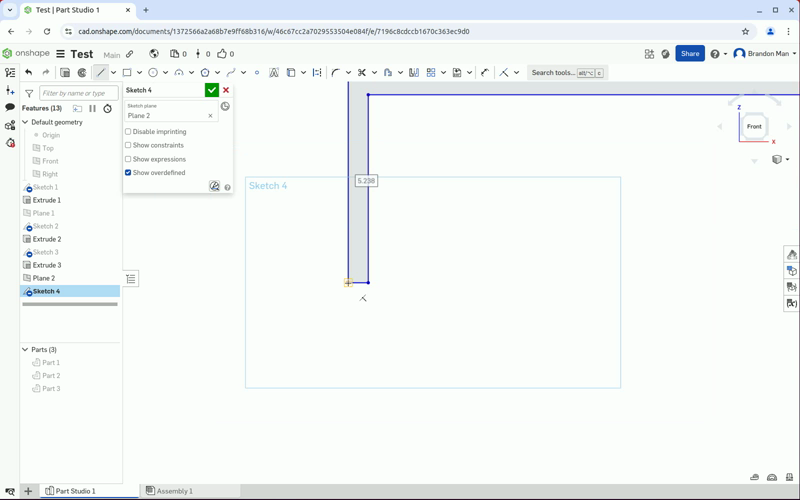
scroll(-6)
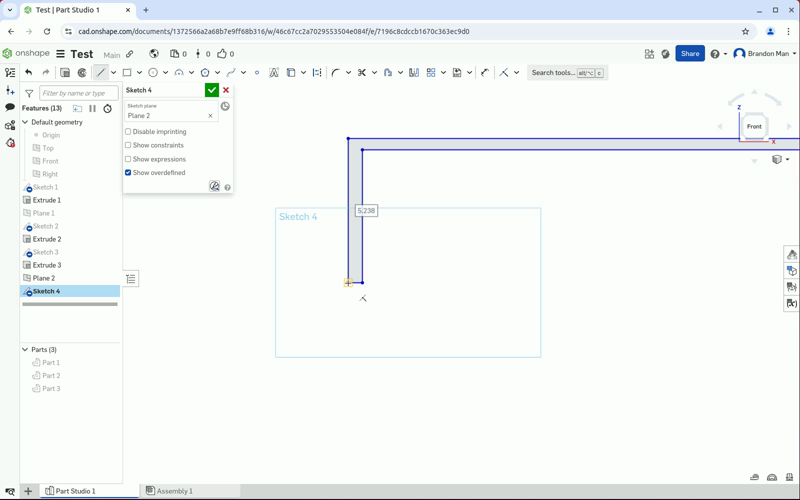
scroll(-6)
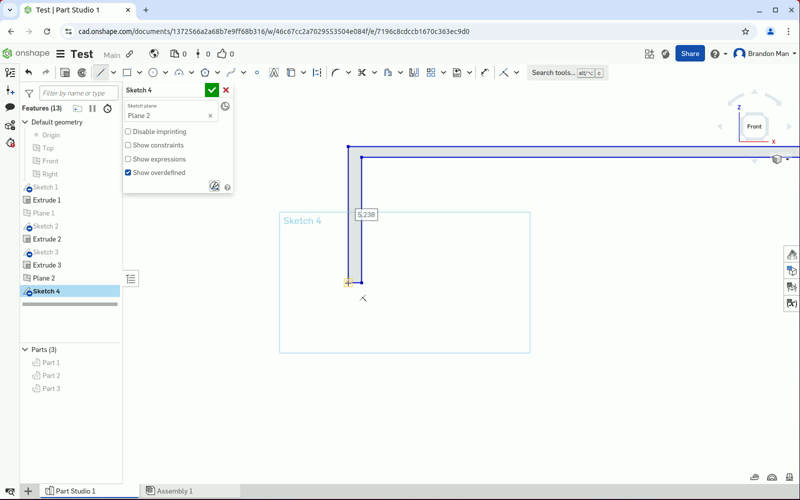
scroll(-6)
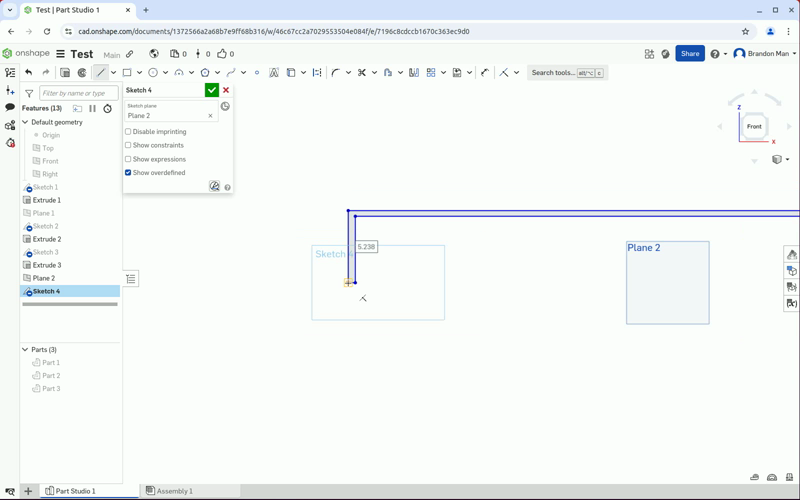
scroll(-6)
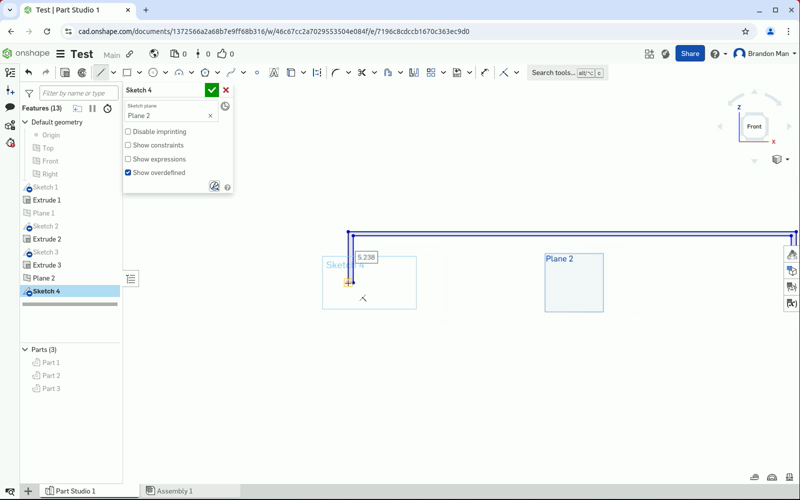
scroll(-6)
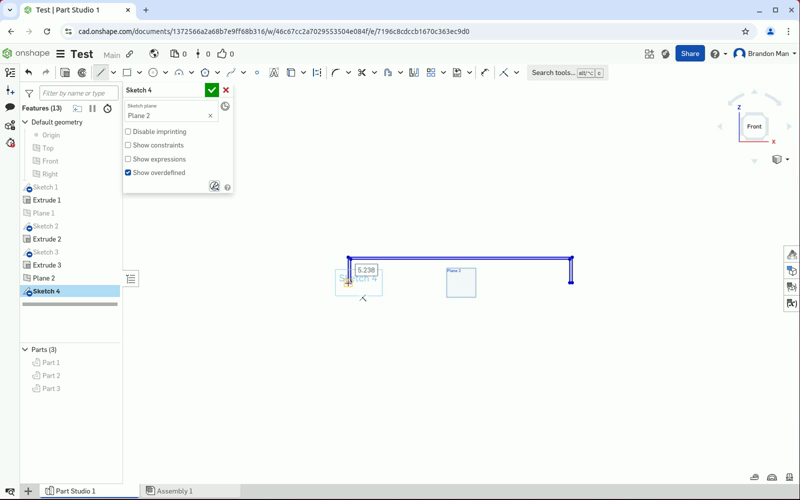
key(esc)
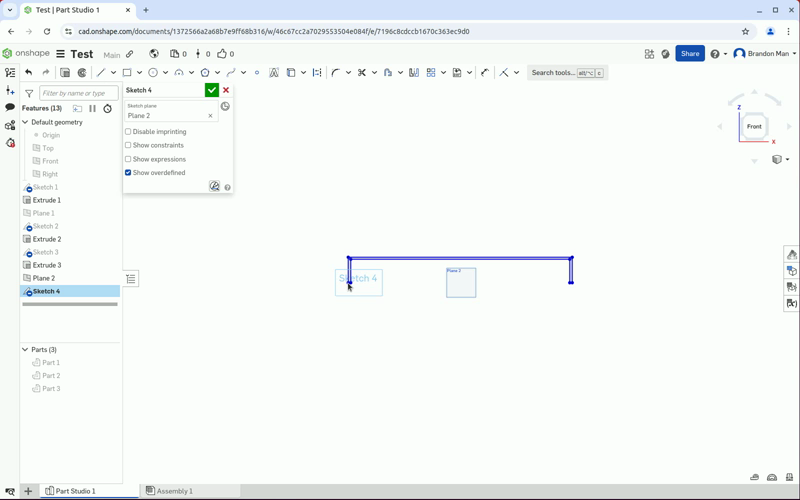
mouse_move(522, 258)
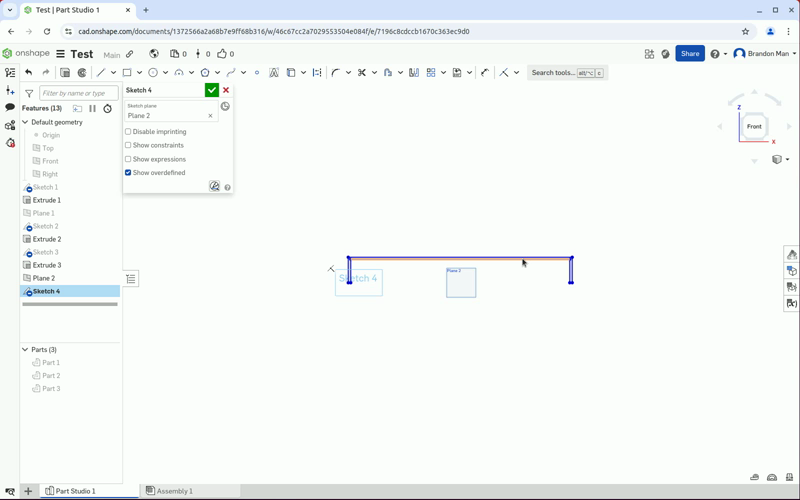
scroll(6)
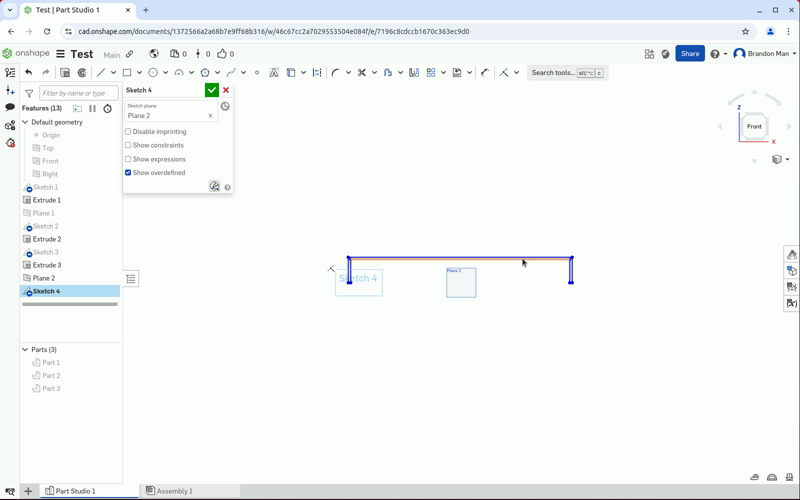
scroll(6)
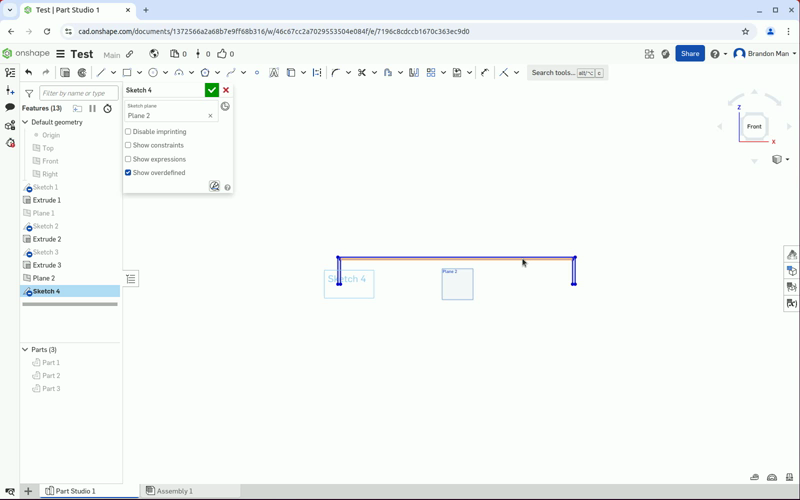
scroll(6)
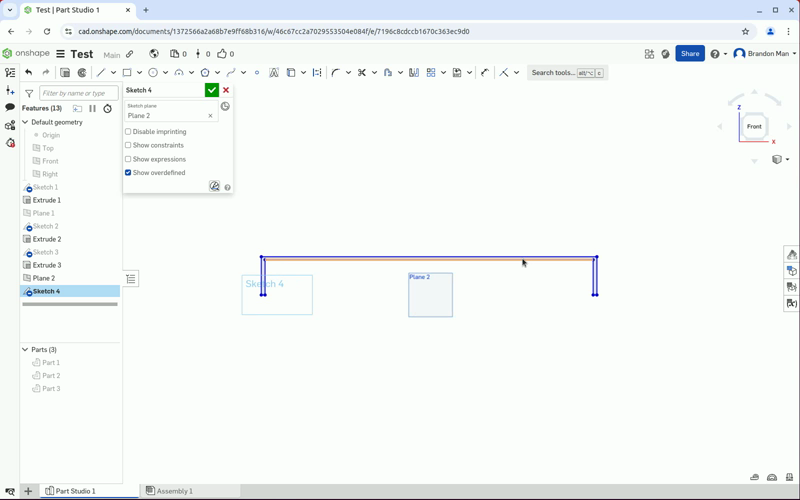
scroll(6)
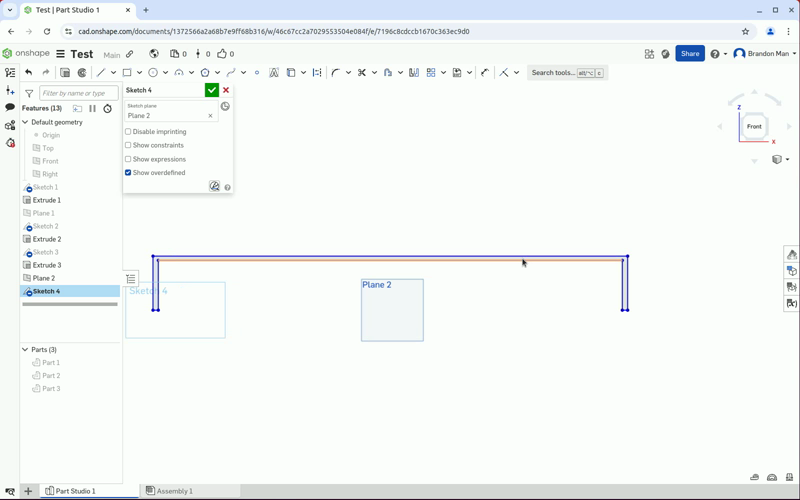
scroll(6)
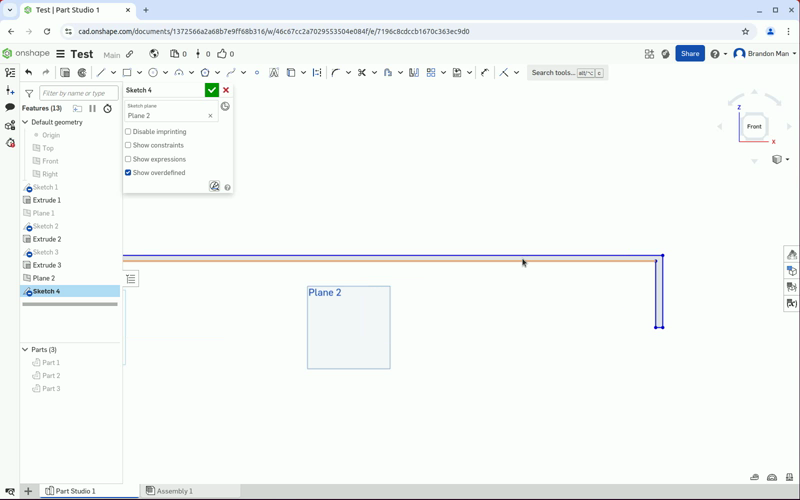
scroll(6)
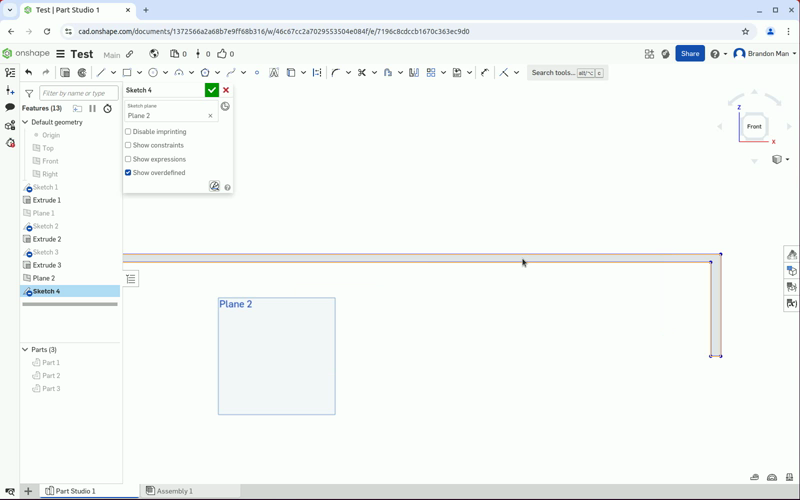
scroll(6)
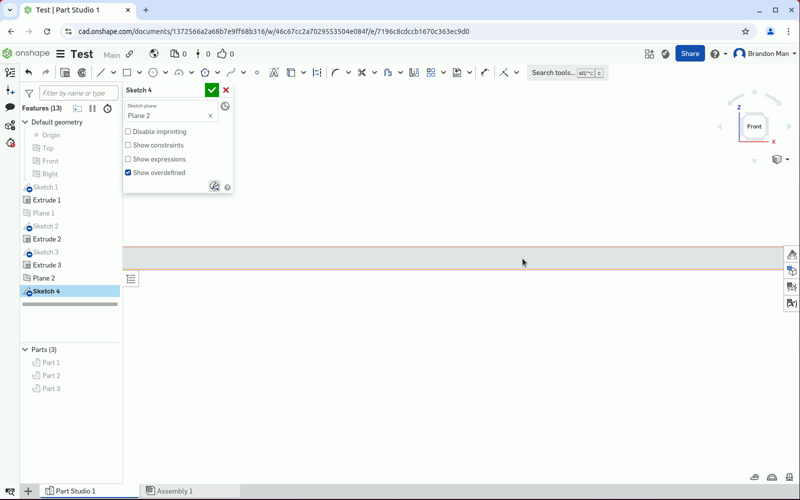
click(522, 258)
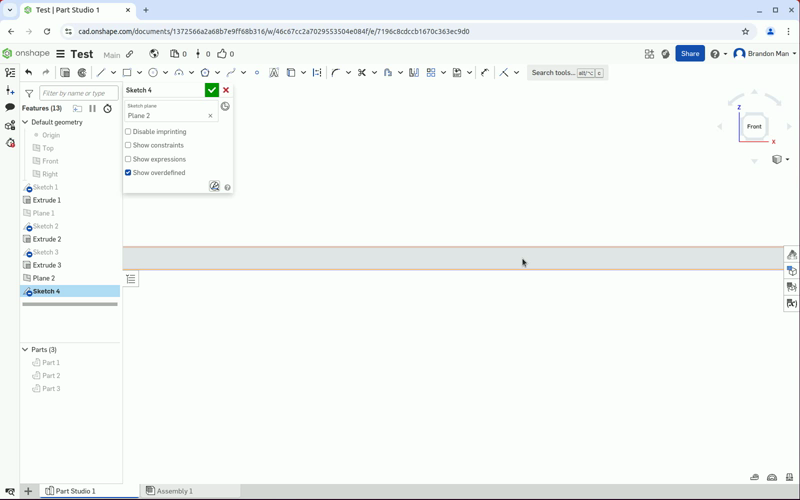
scroll(-6)
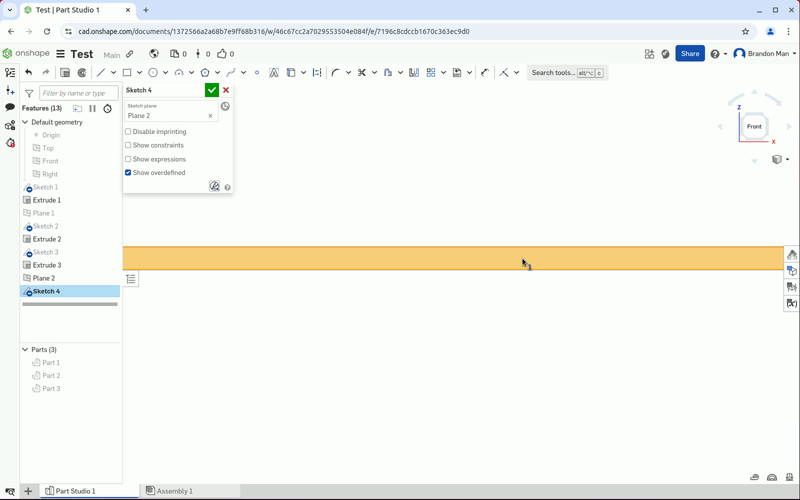
scroll(-6)
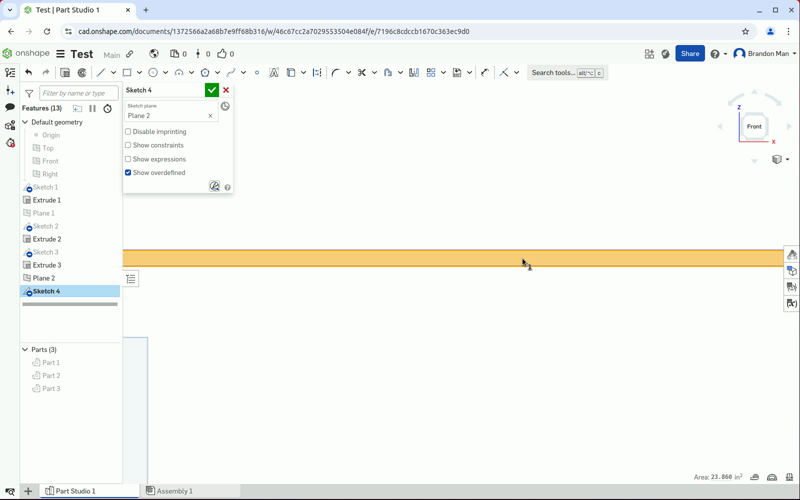
scroll(-6)
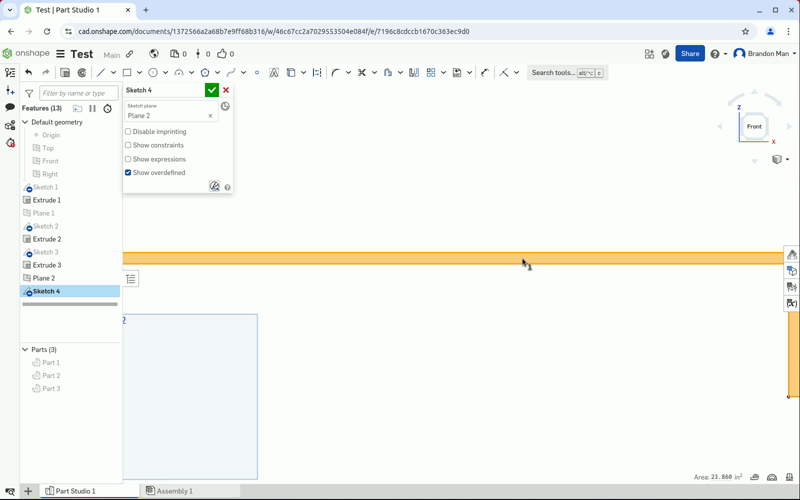
scroll(-6)
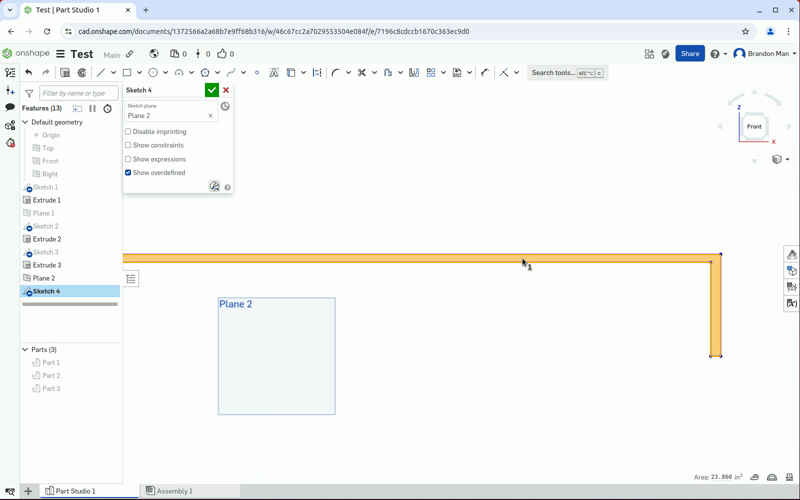
scroll(-6)
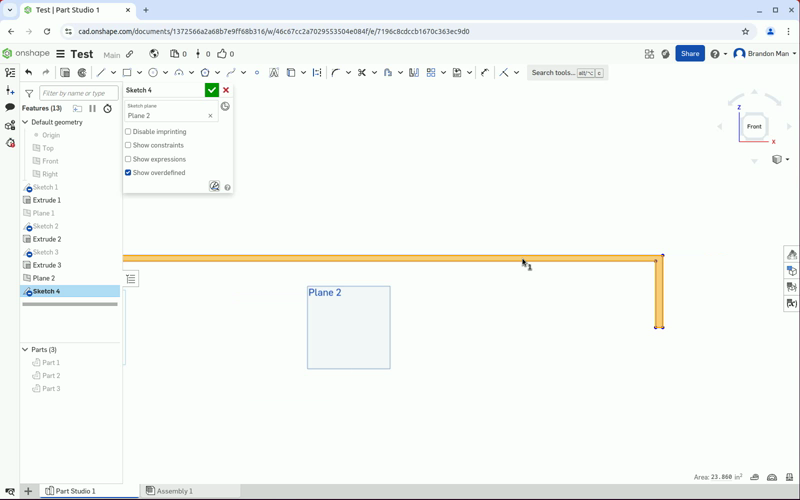
scroll(-6)
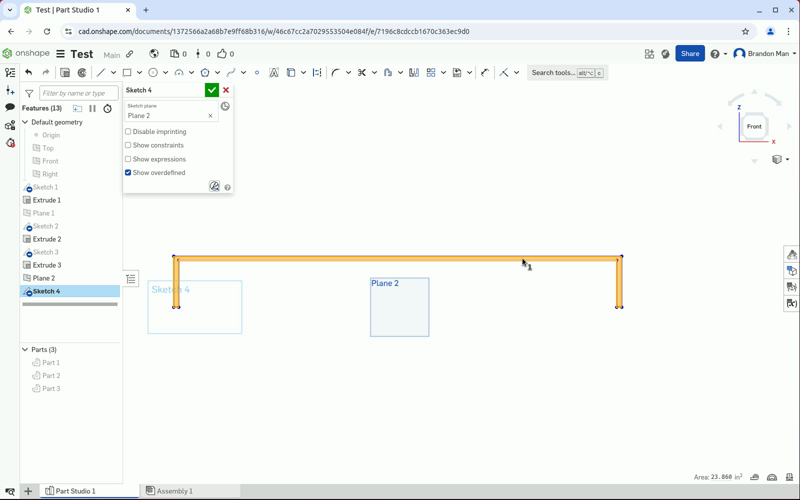
scroll(-6)
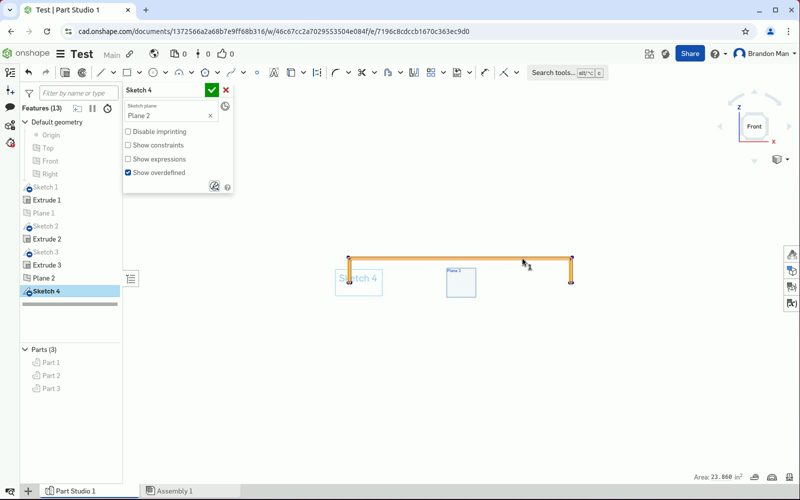
mouse_move(73, 352)
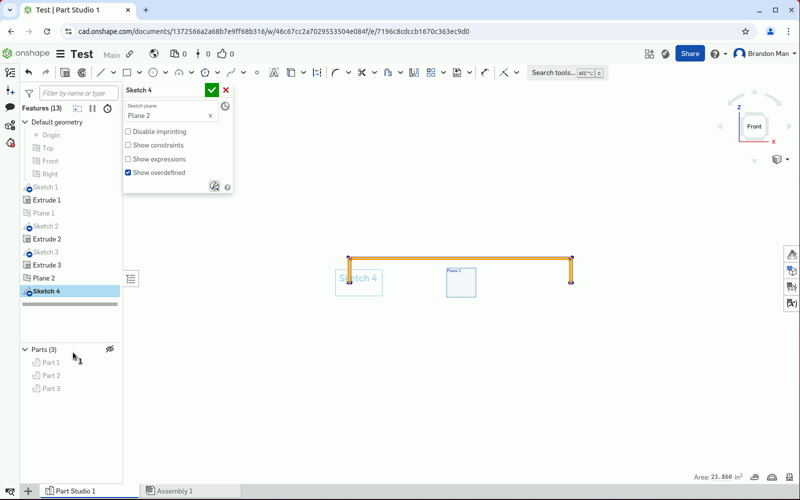
key(shift+y)
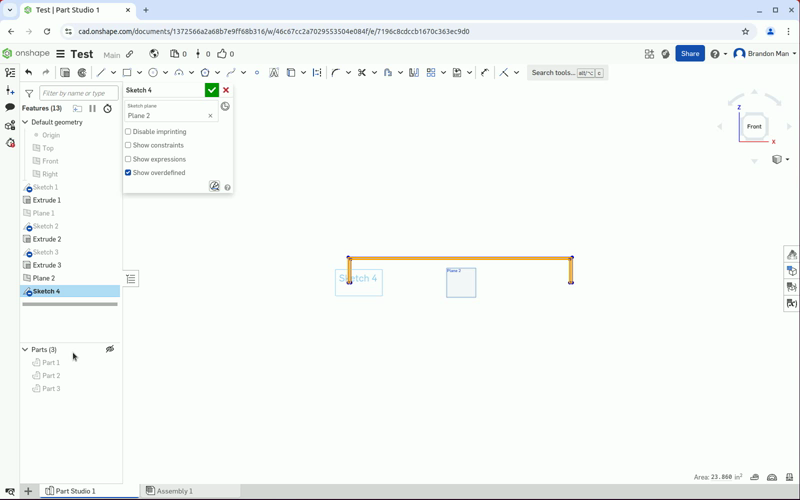
key(shift+e)
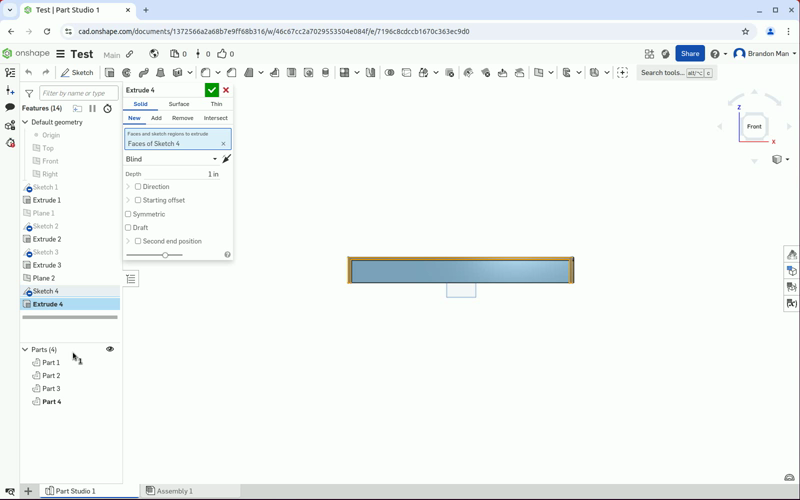
mouse_move(143, 106)
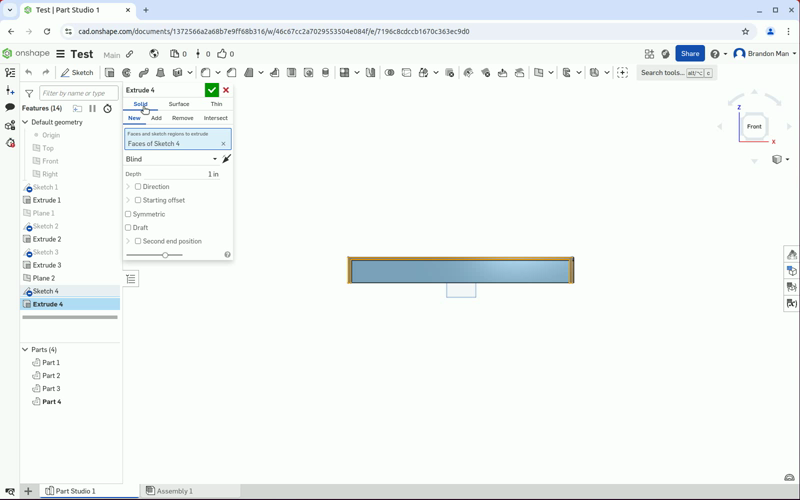
click(143, 106)
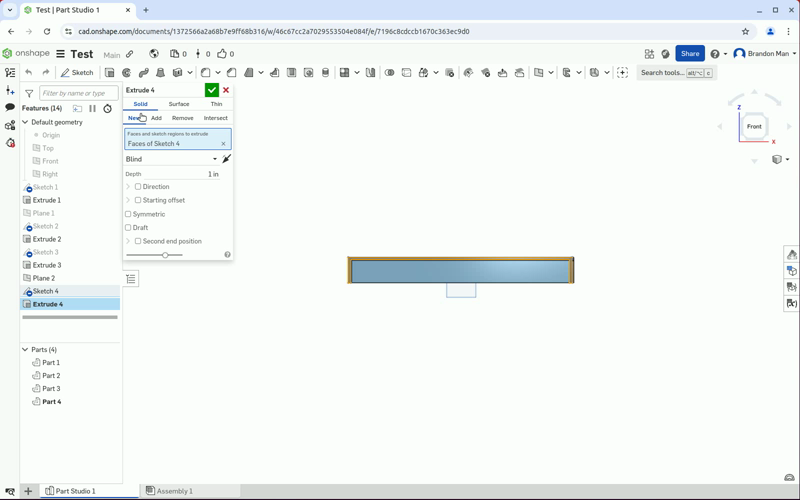
mouse_move(137, 120)
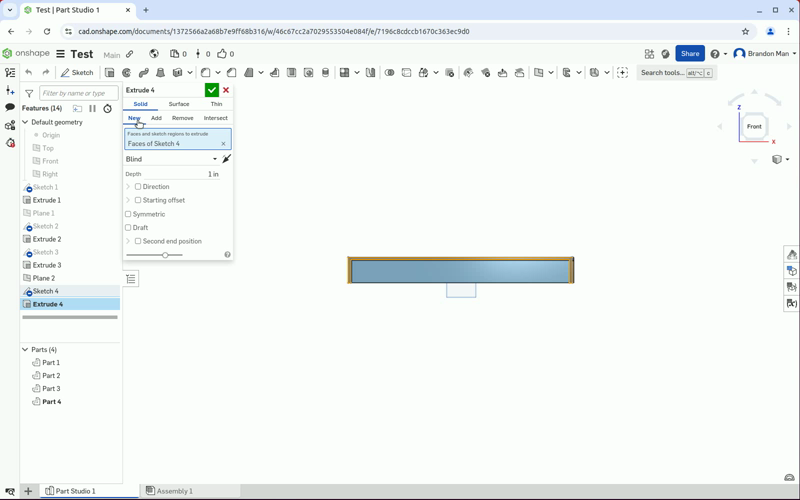
click(137, 120)
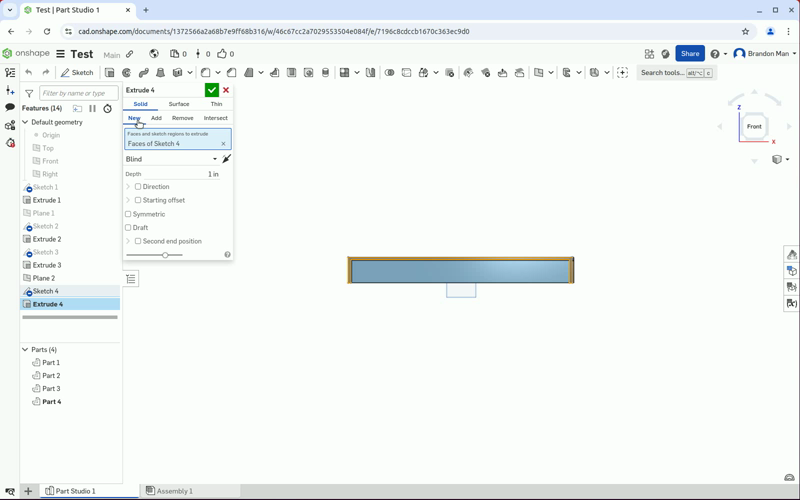
key(tab, 4)
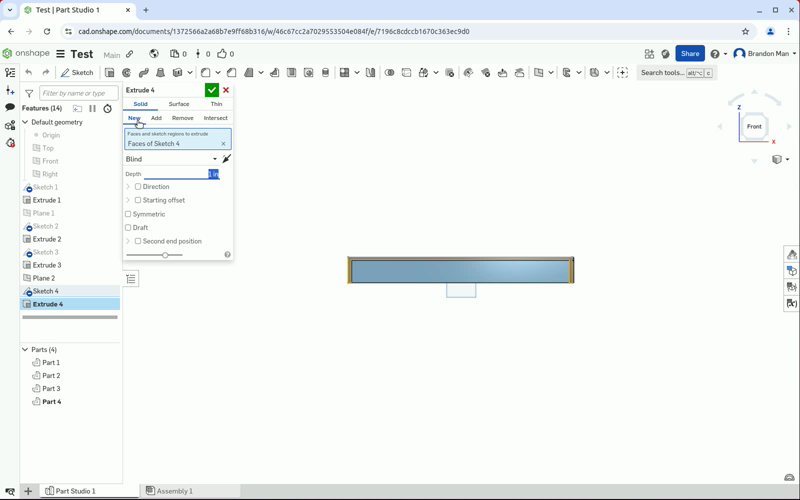
text(0.722)
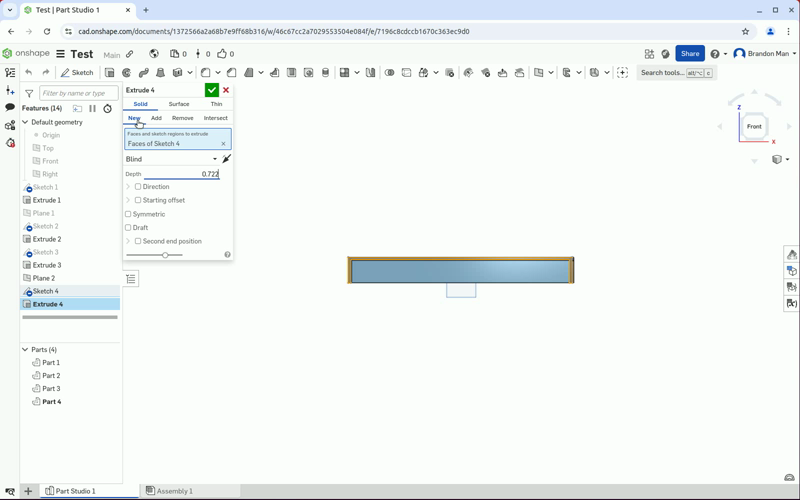
key(enter)
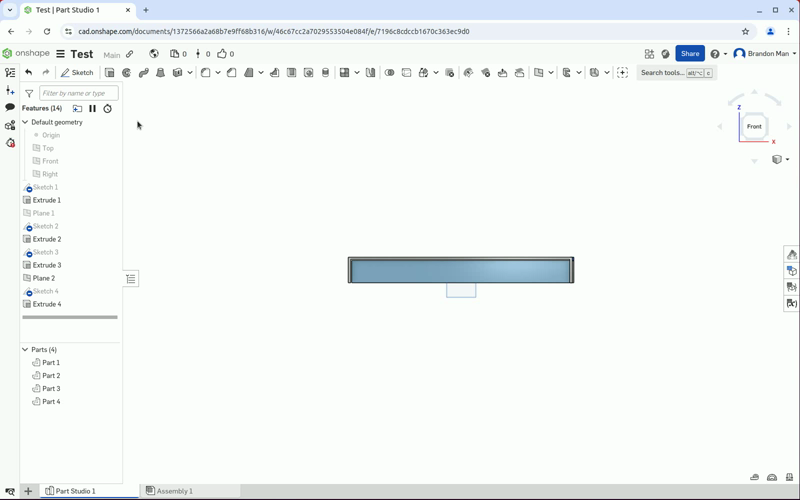
key(shift+h)
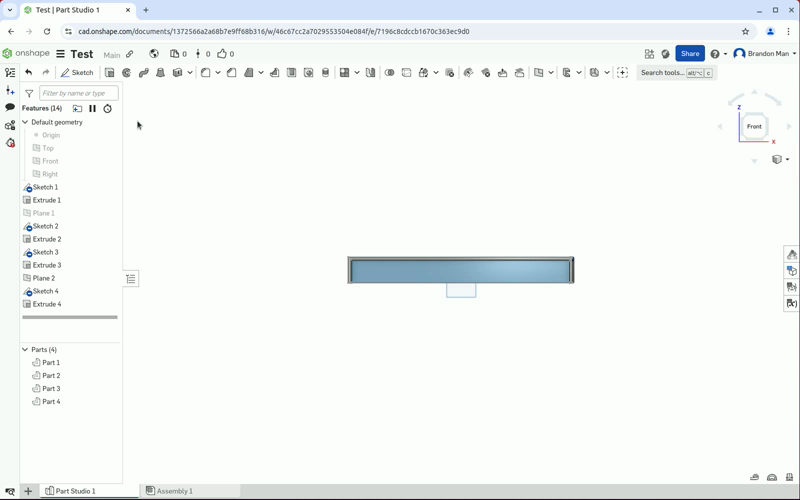
key(shift+h)
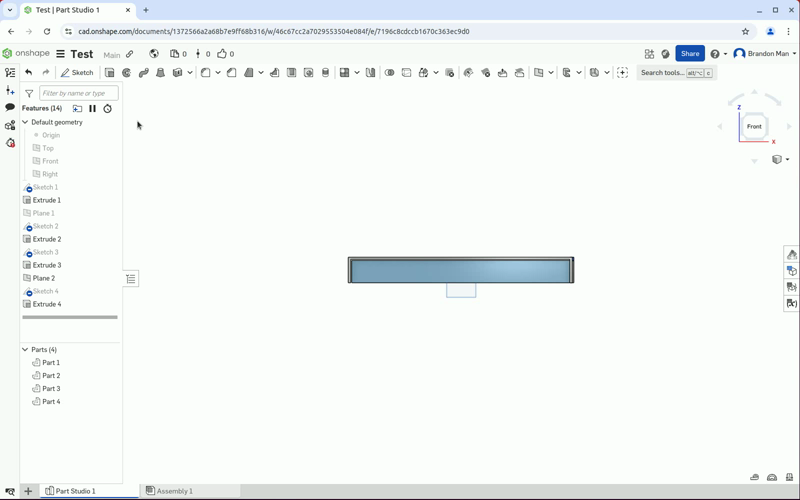
mouse_move(73, 189)
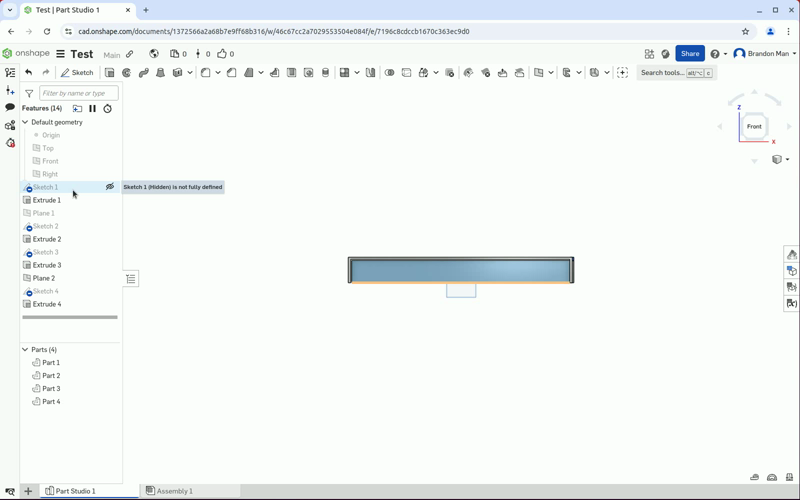
click(73, 189)
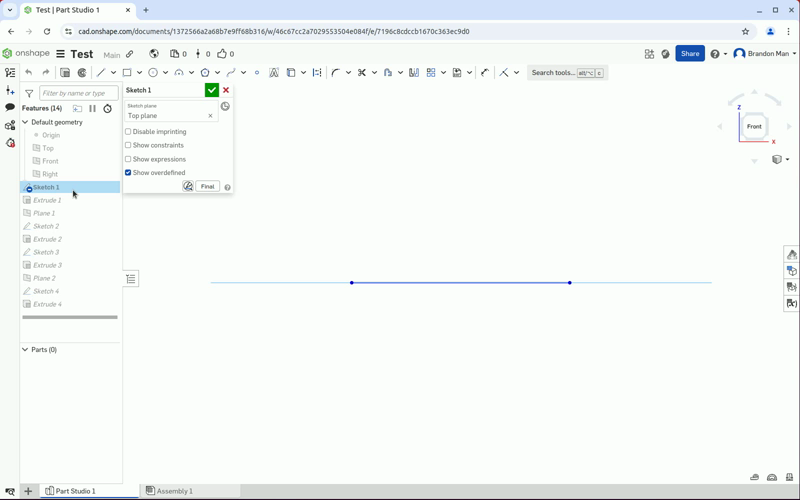
mouse_move(229, 92)
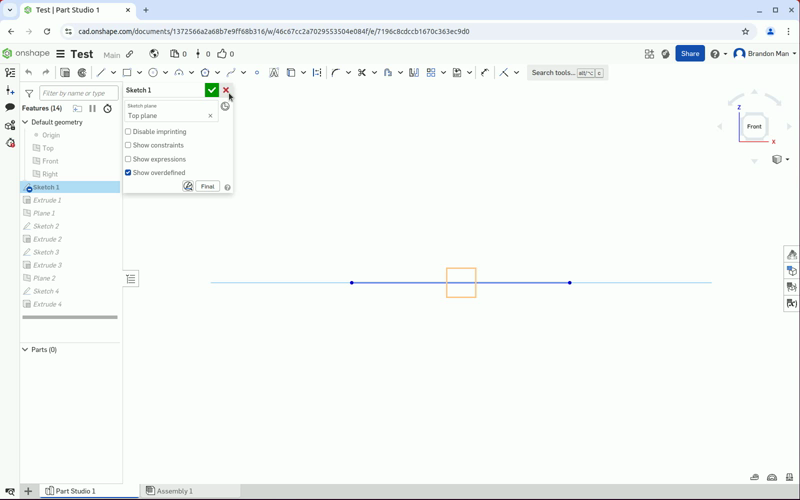
click(229, 92)
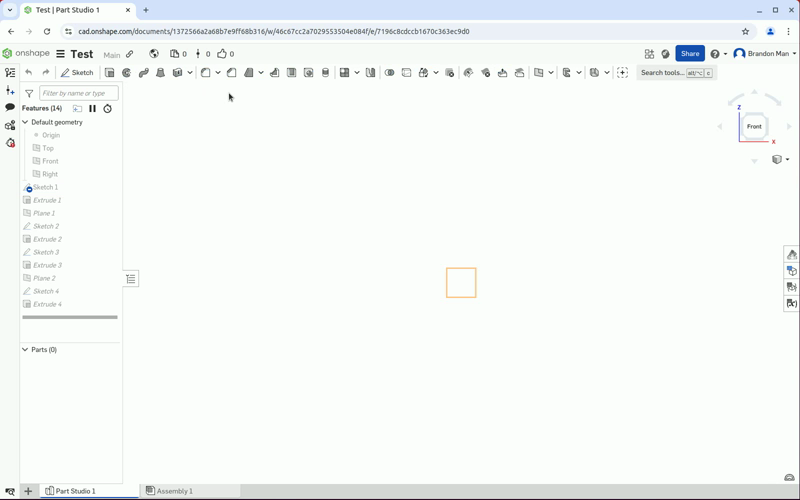
key(shift+s)
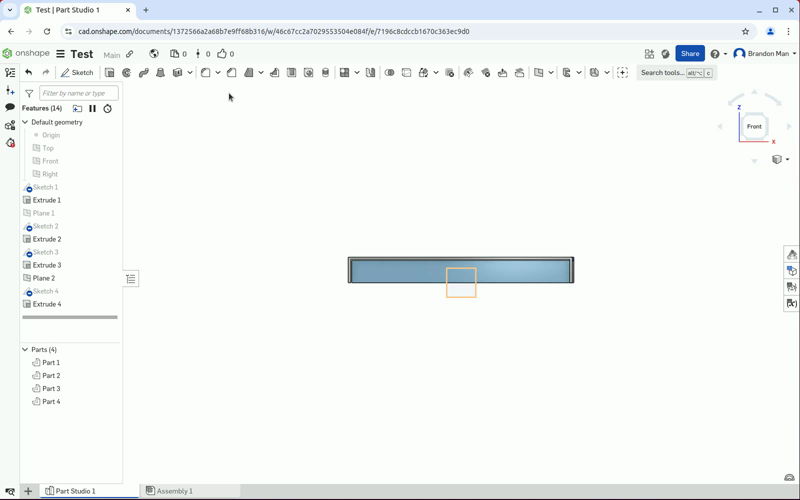
mouse_move(73, 280)
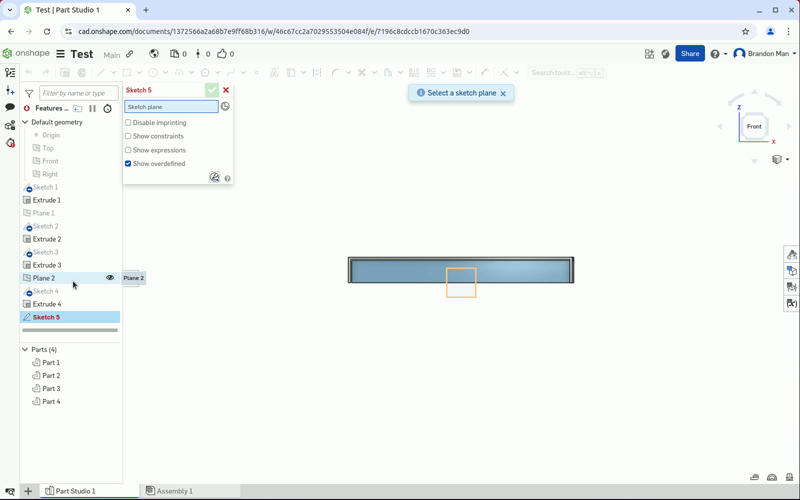
click(73, 280)
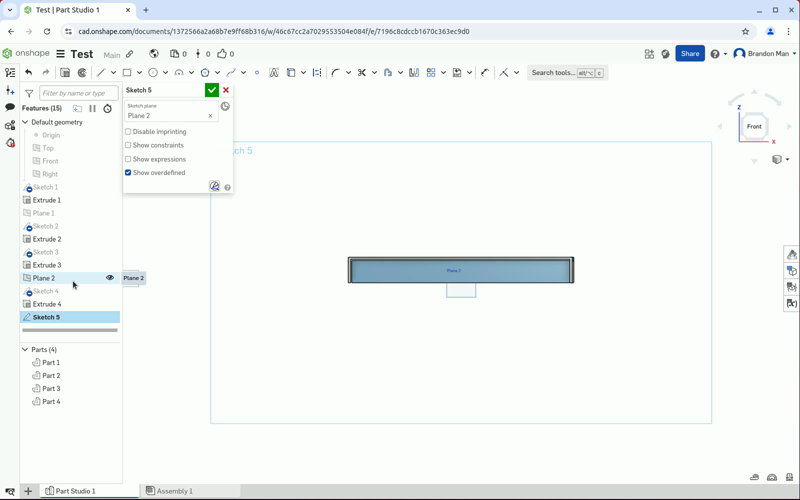
mouse_move(73, 352)
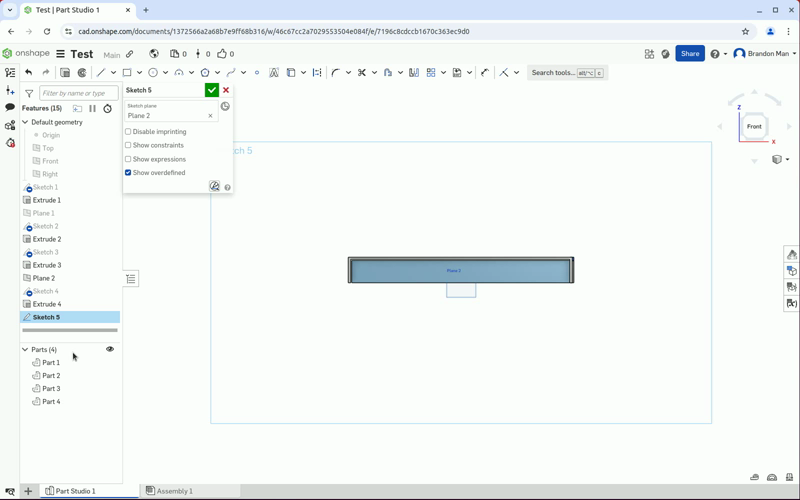
key(y)
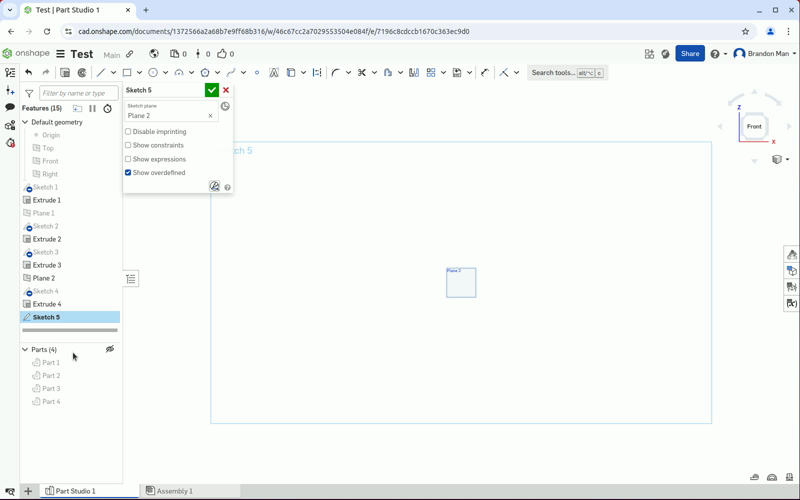
key(l)
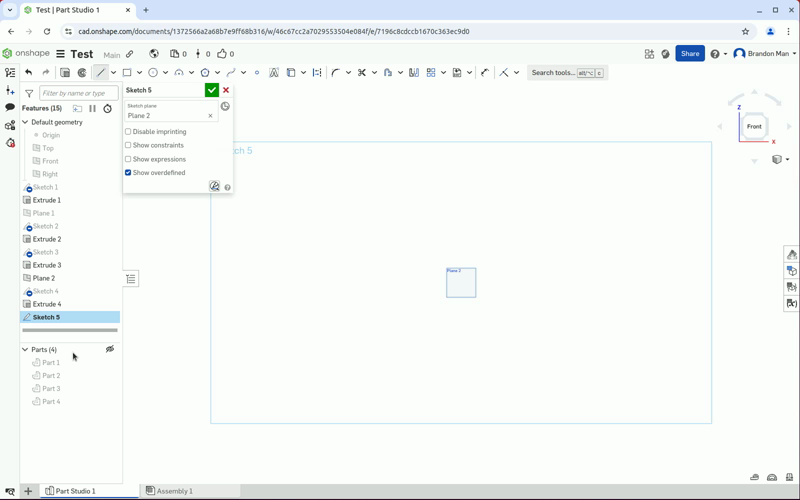
key_down(shift)
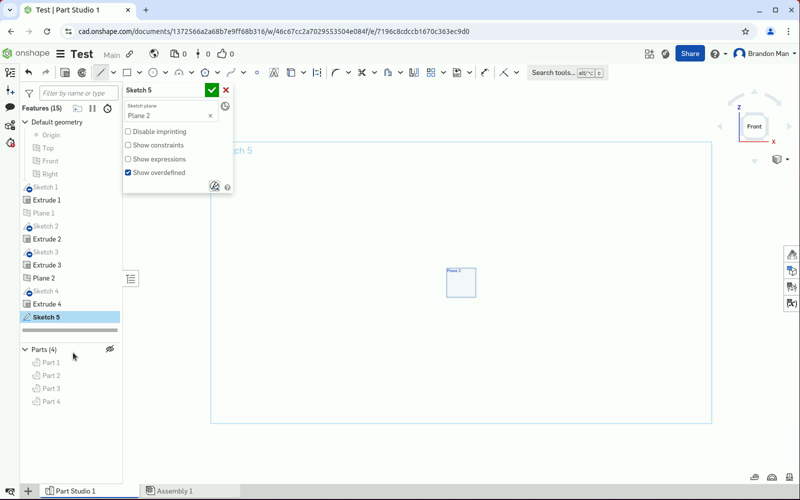
mouse_move(351, 282)
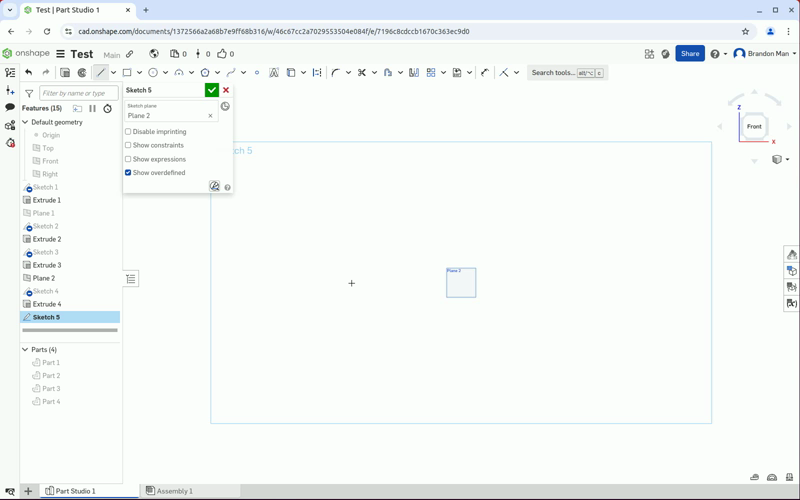
click(351, 282)
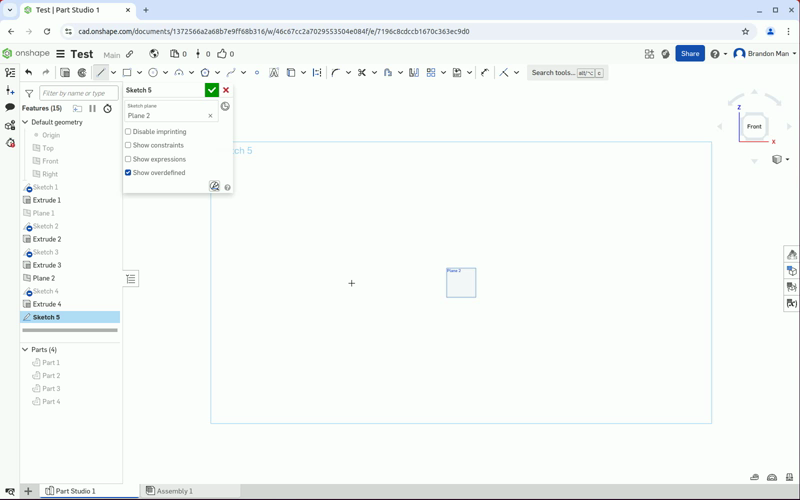
key_up(shift)
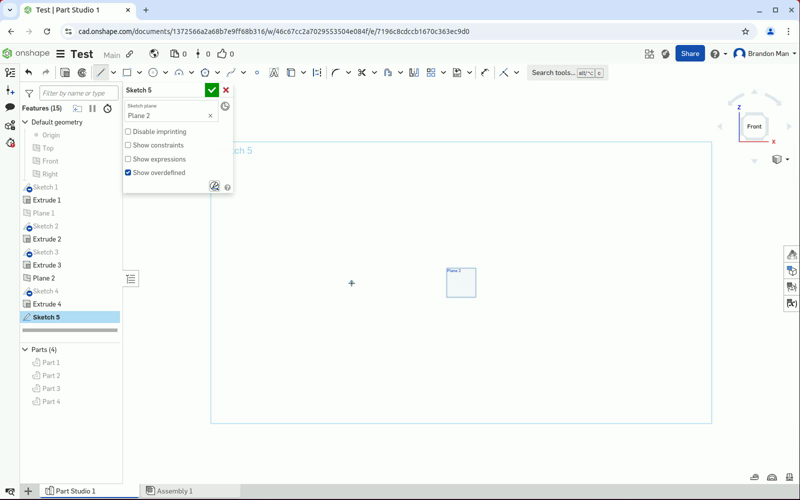
key_down(shift)
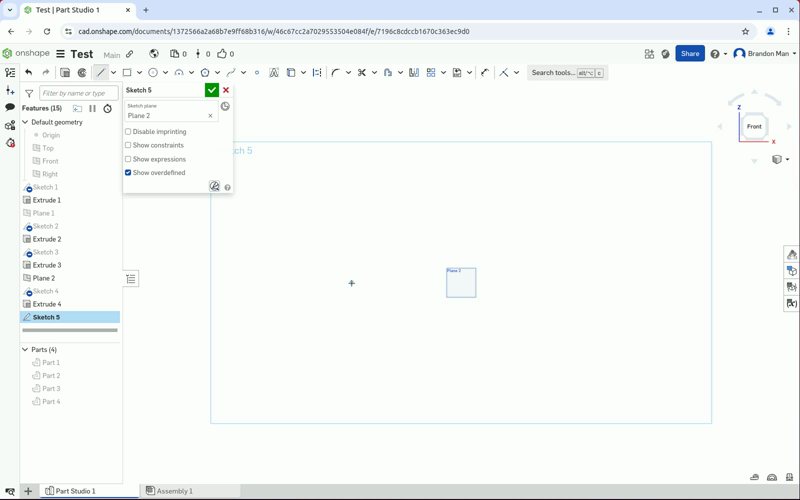
mouse_move(569, 282)
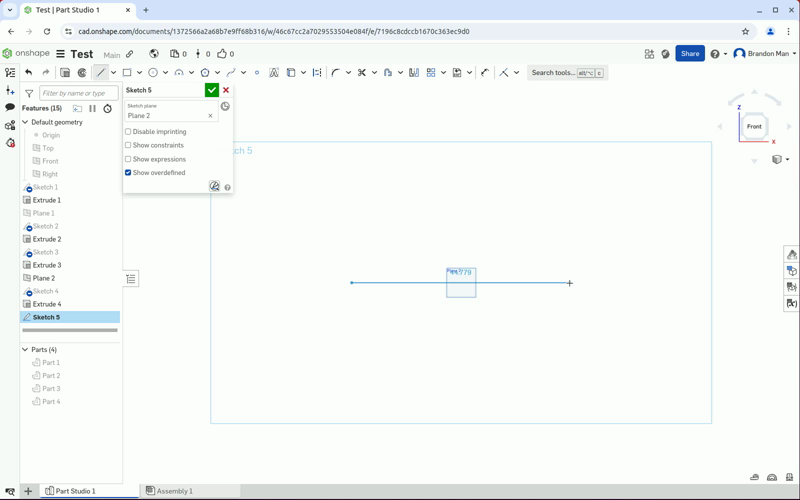
click(569, 282)
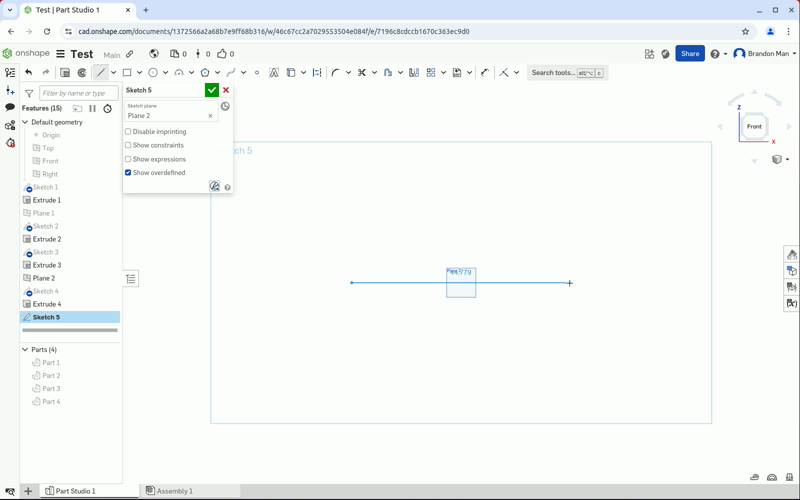
key_up(shift)
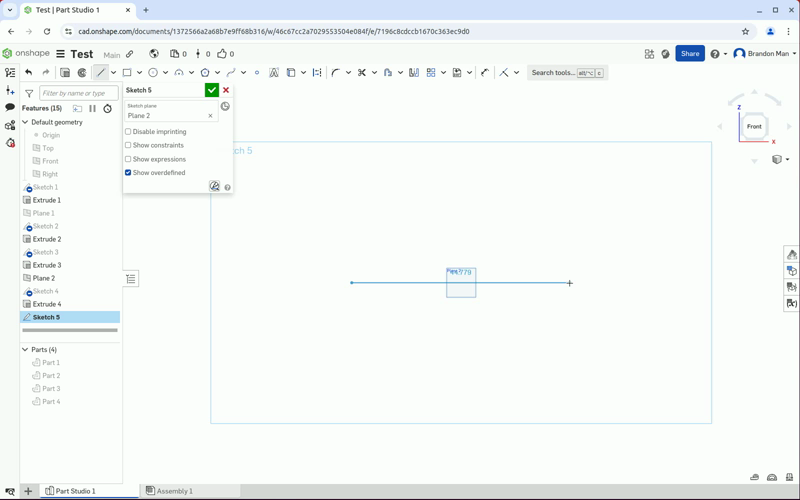
key_down(shift)
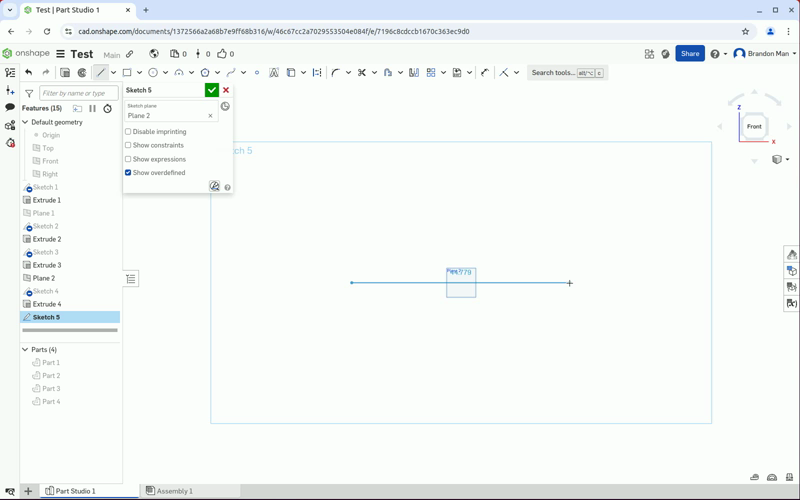
mouse_move(589, 282)
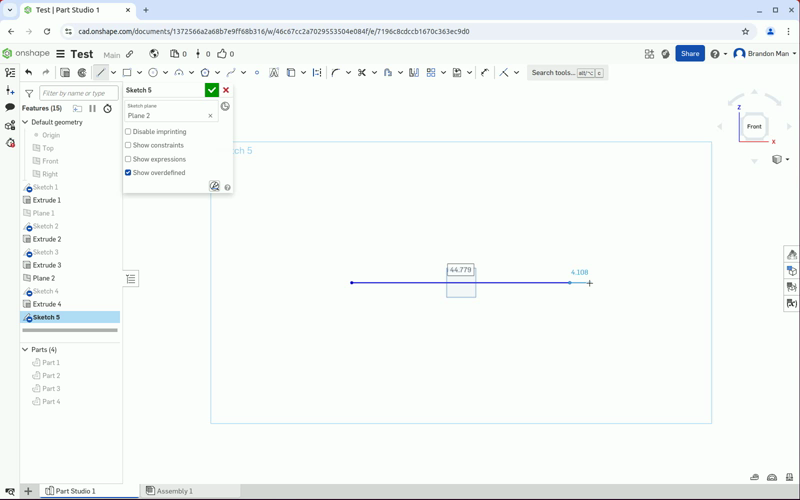
mouse_move(569, 260)
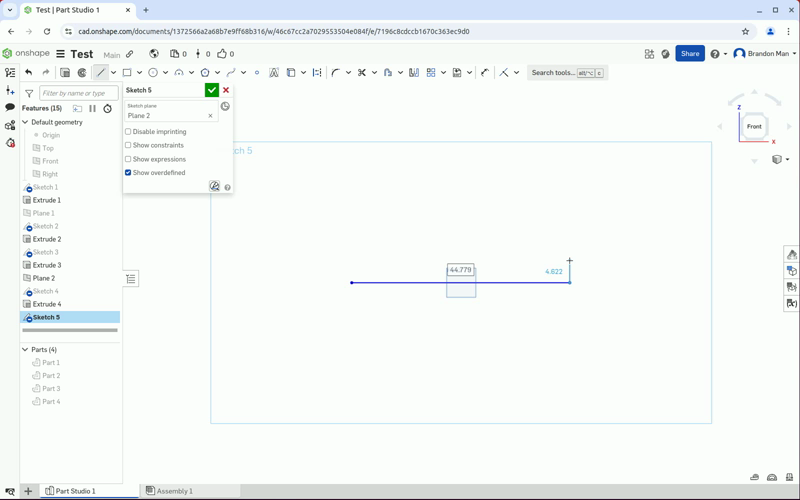
click(569, 260)
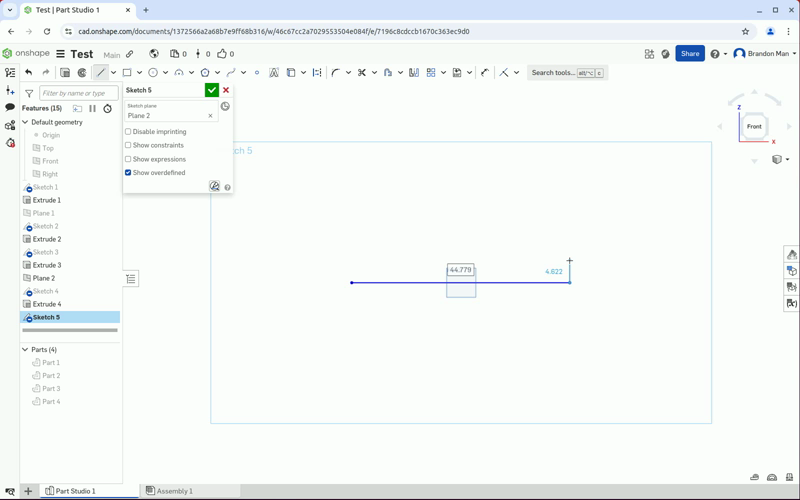
key_up(shift)
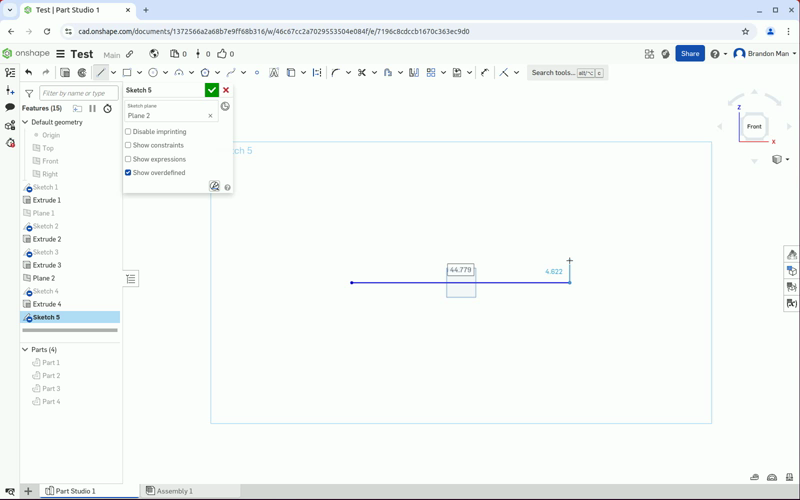
key_down(shift)
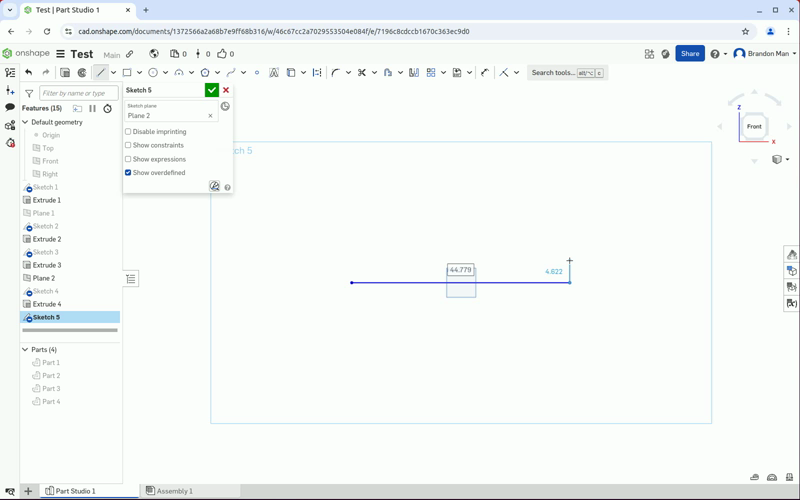
mouse_move(351, 260)
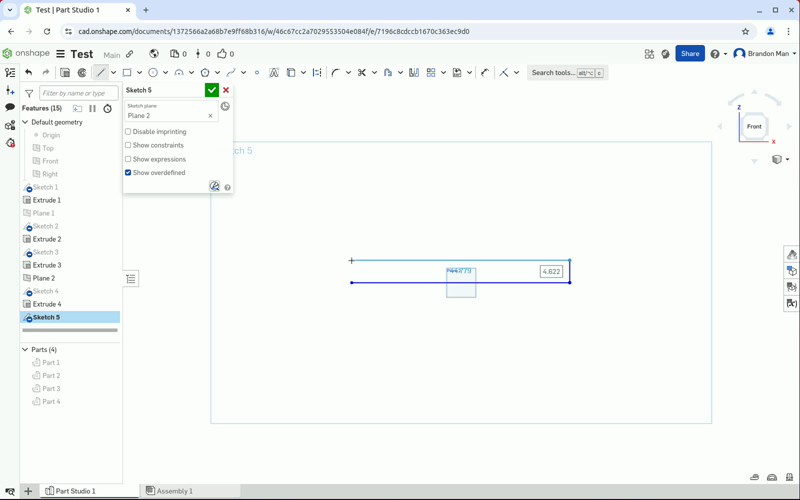
click(351, 260)
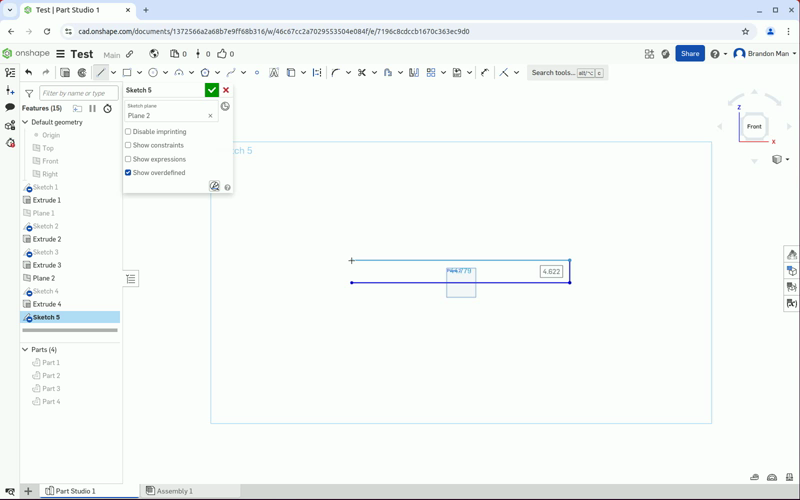
key_up(shift)
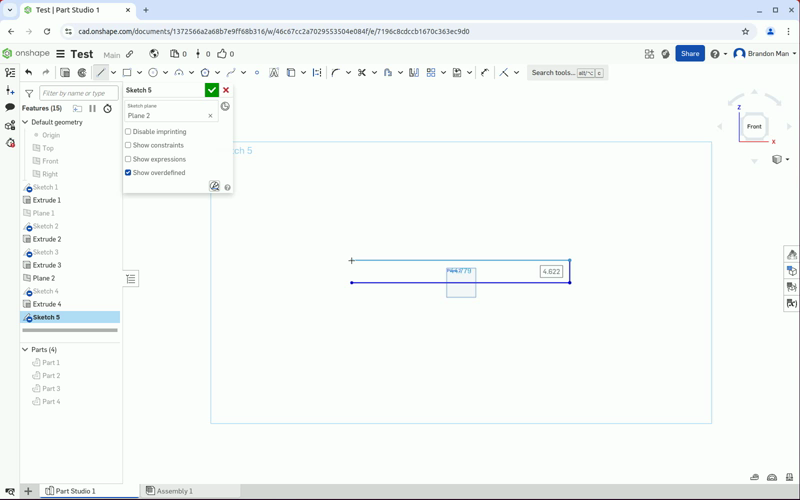
mouse_move(381, 260)
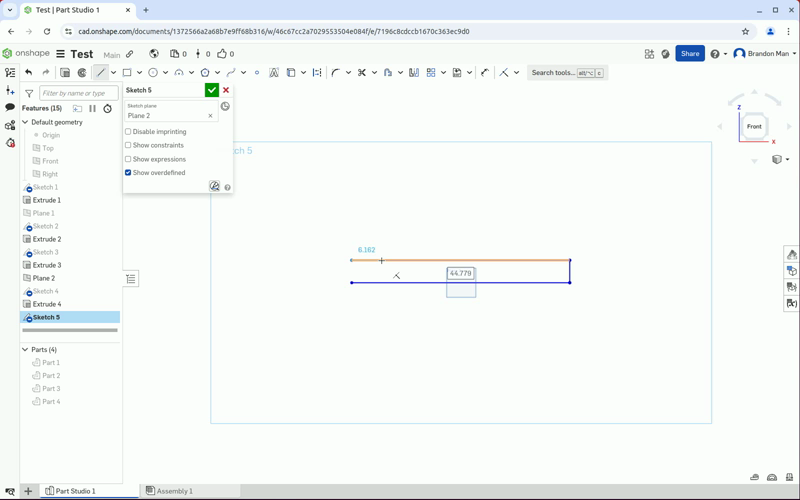
key_down(shift)
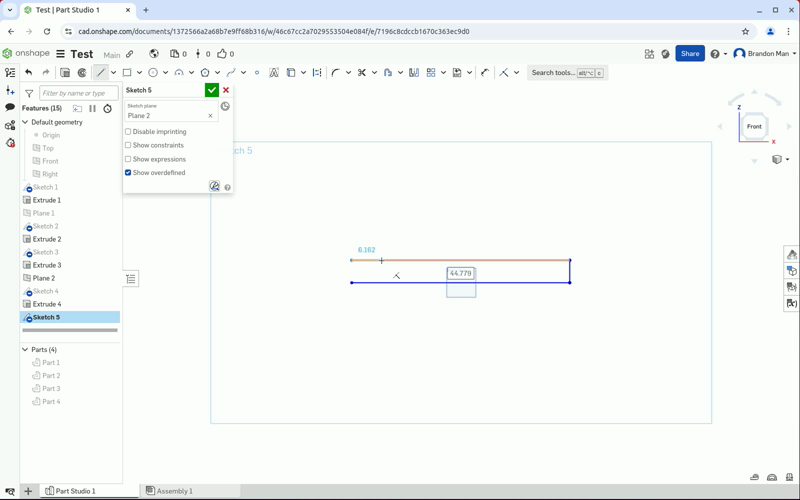
mouse_move(351, 282)
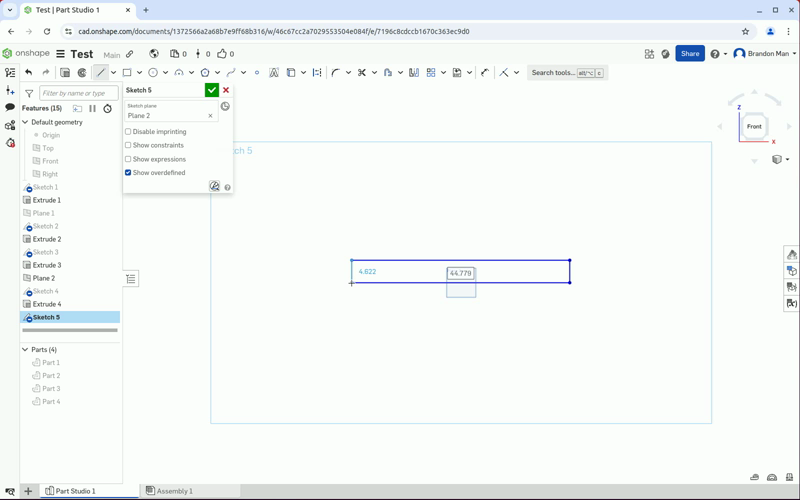
key_up(shift)
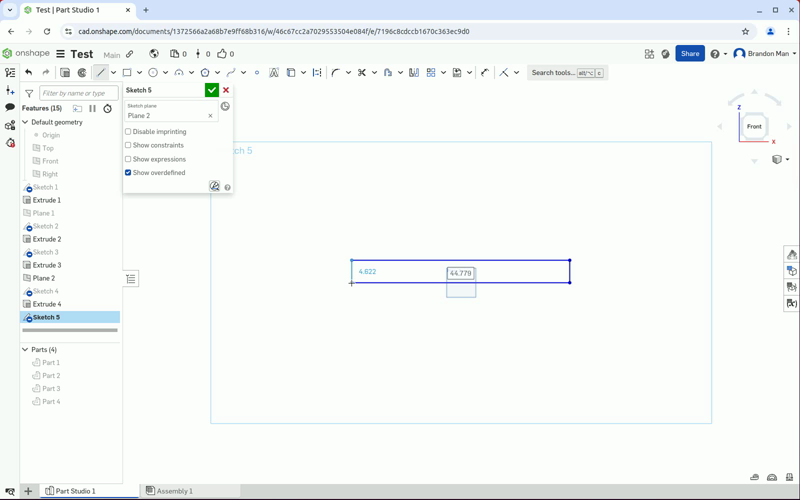
click(351, 282)
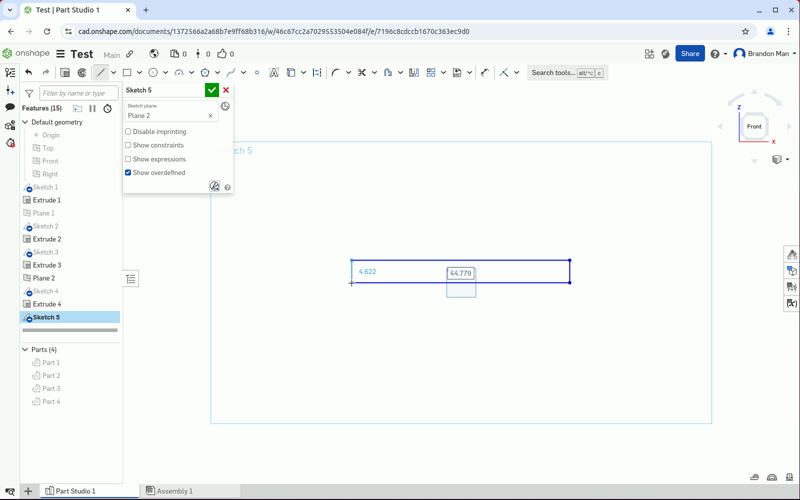
key(esc)
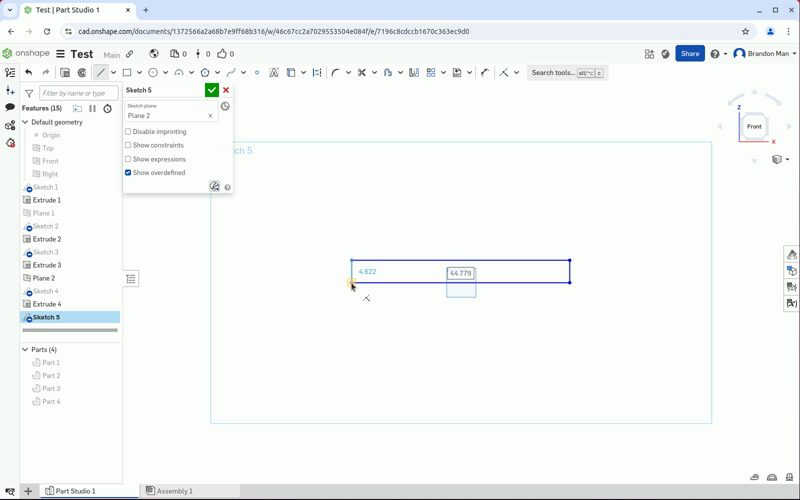
mouse_move(531, 265)
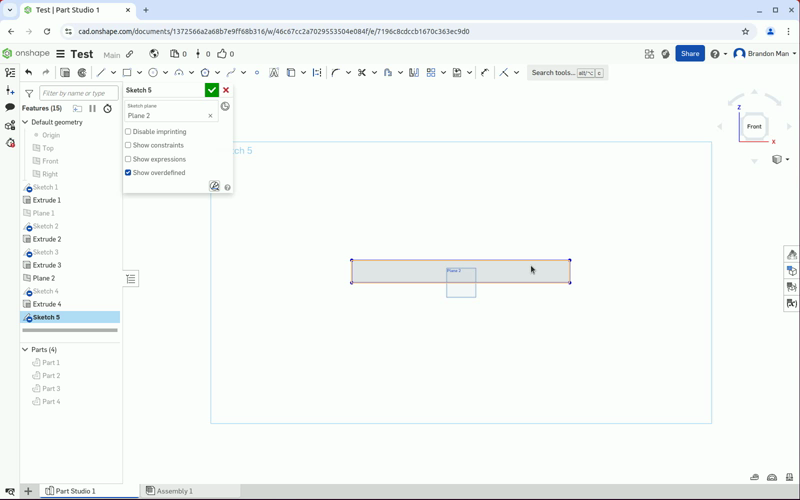
click(531, 265)
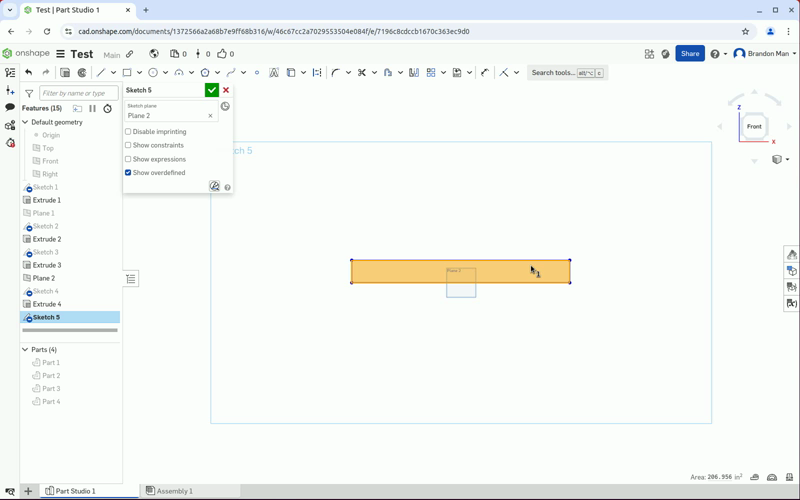
mouse_move(73, 352)
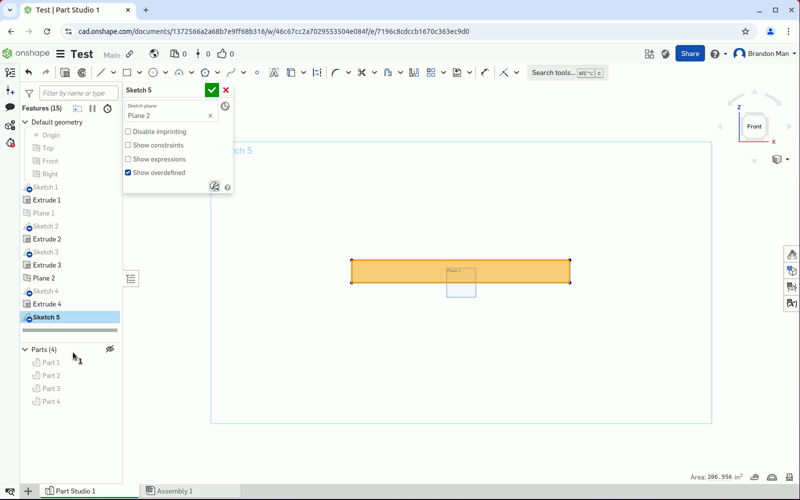
key(shift+y)
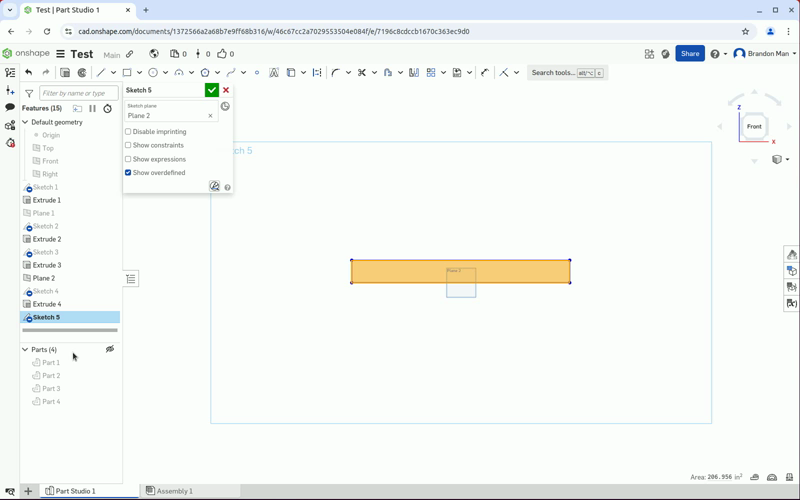
key(shift+e)
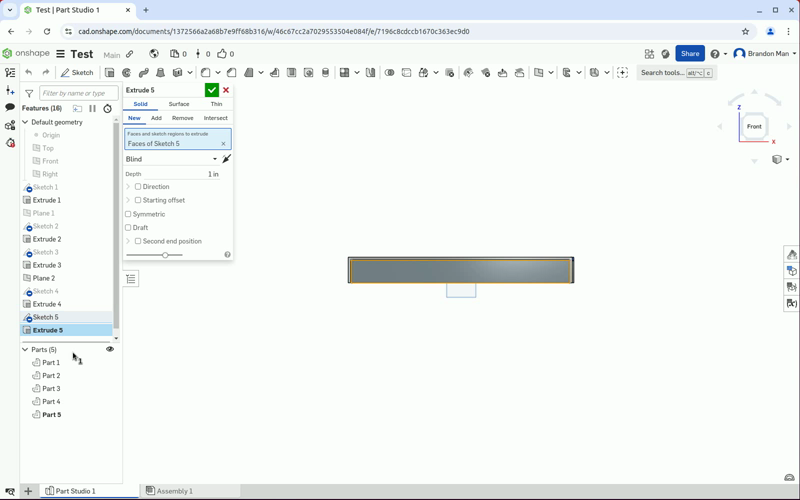
mouse_move(143, 106)
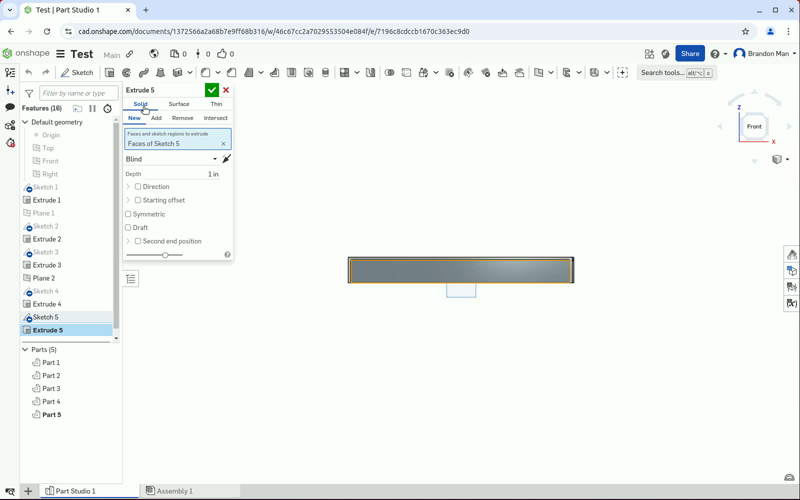
click(143, 106)
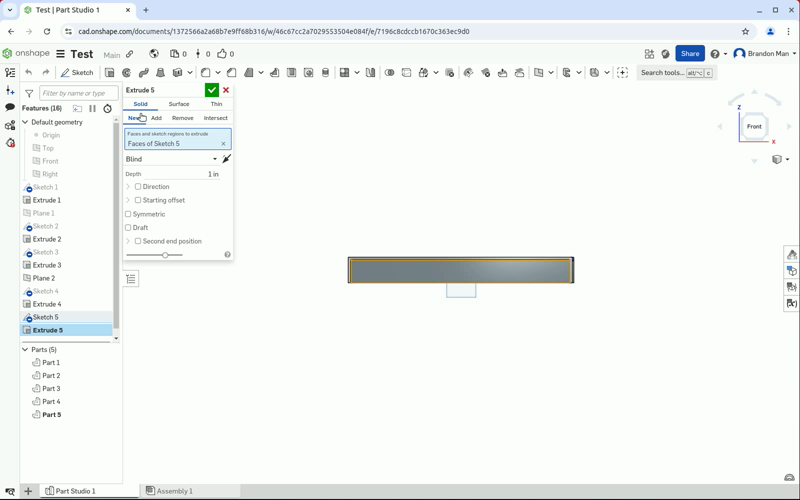
mouse_move(137, 120)
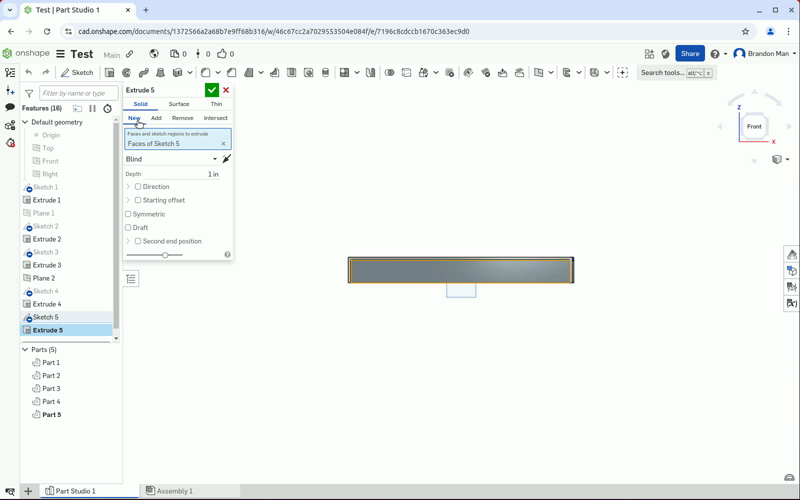
click(137, 120)
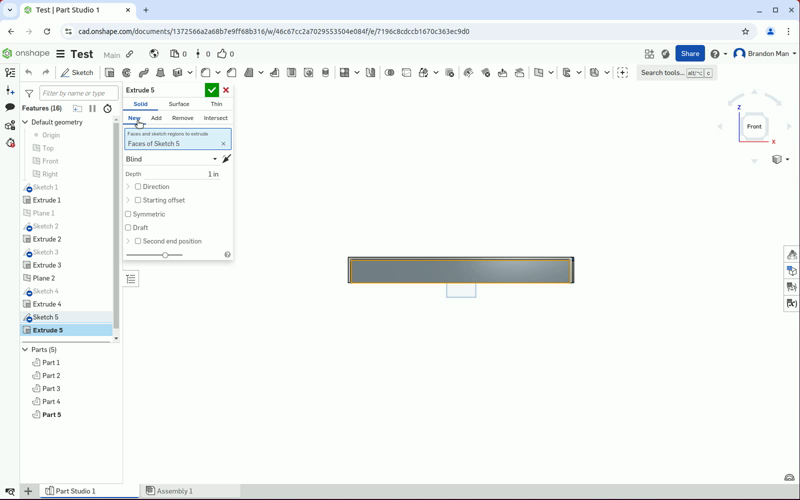
key(tab, 4)
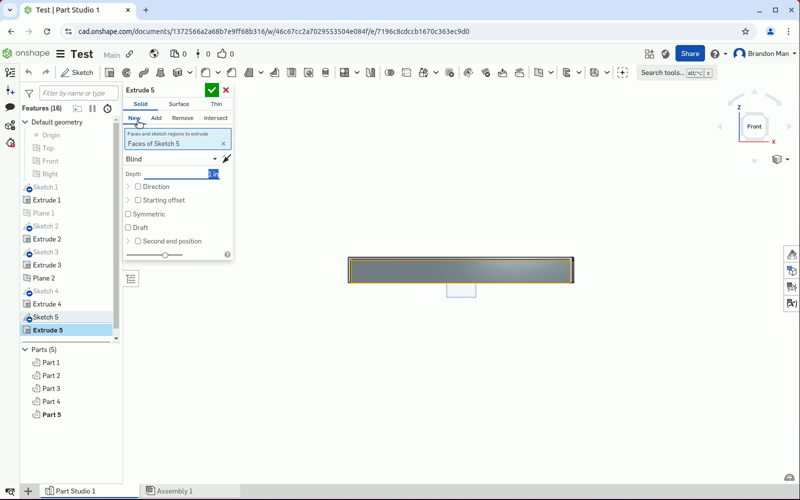
text(0.722)
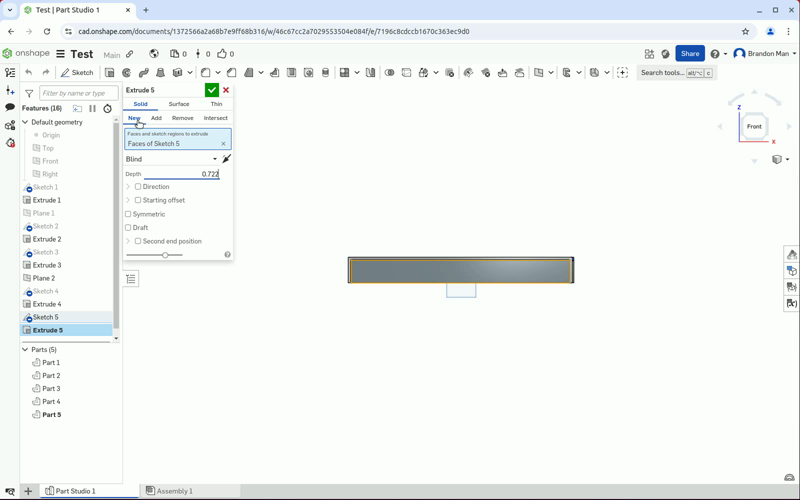
key(enter)
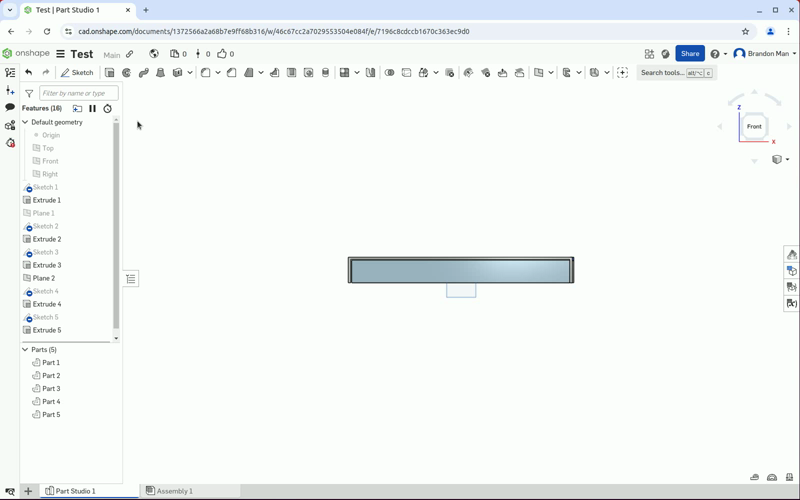
key(shift+h)
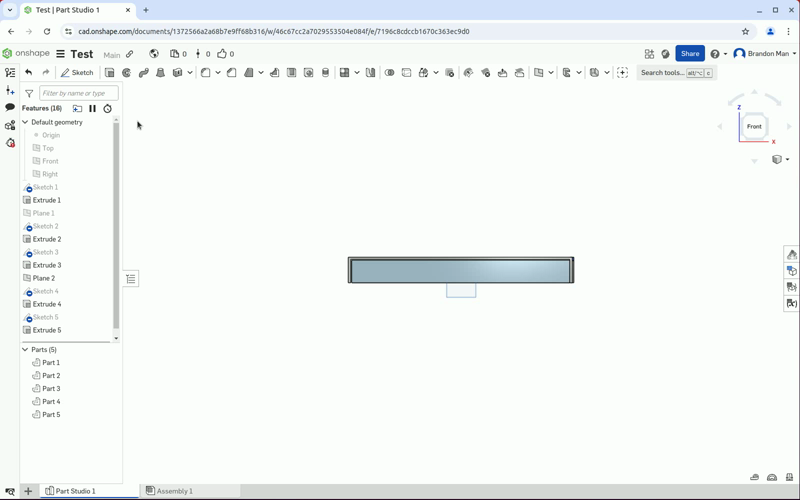
key(shift+h)
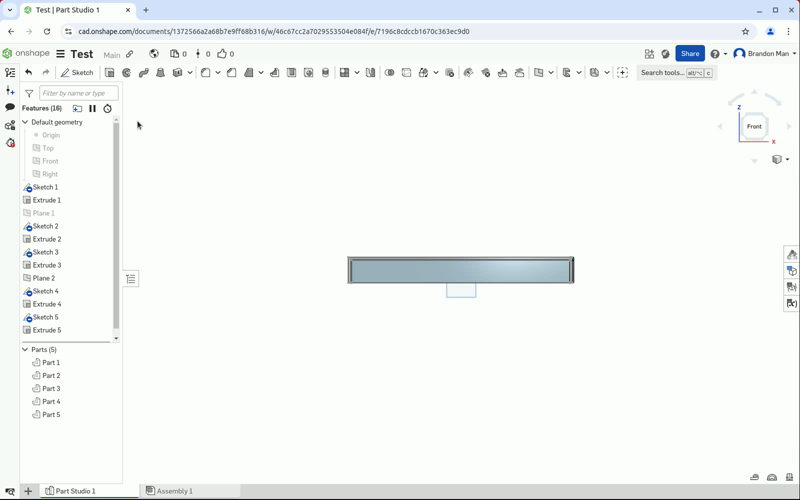
key(shift+7)
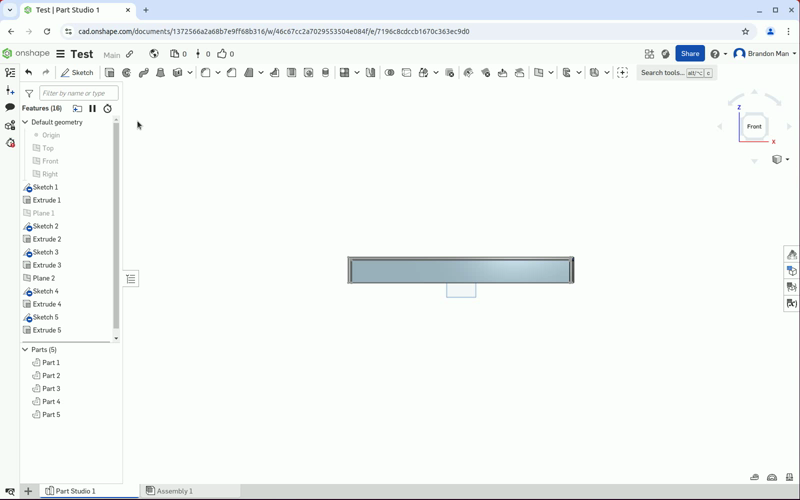
key(left, 2)
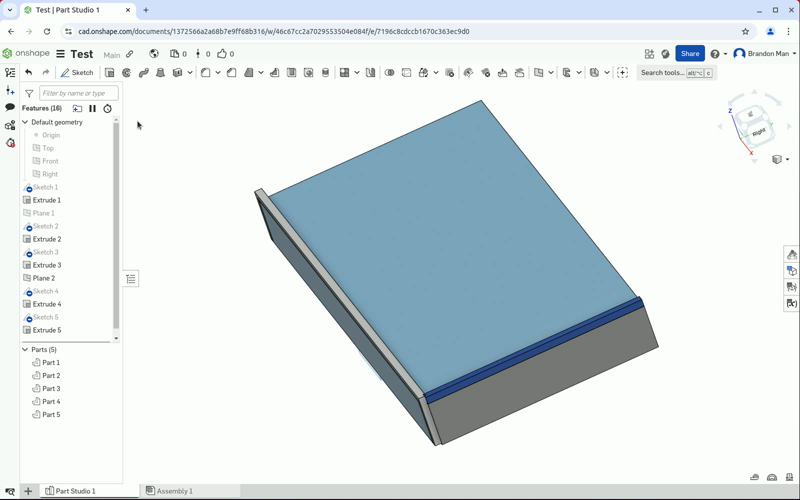
key(down, 2)
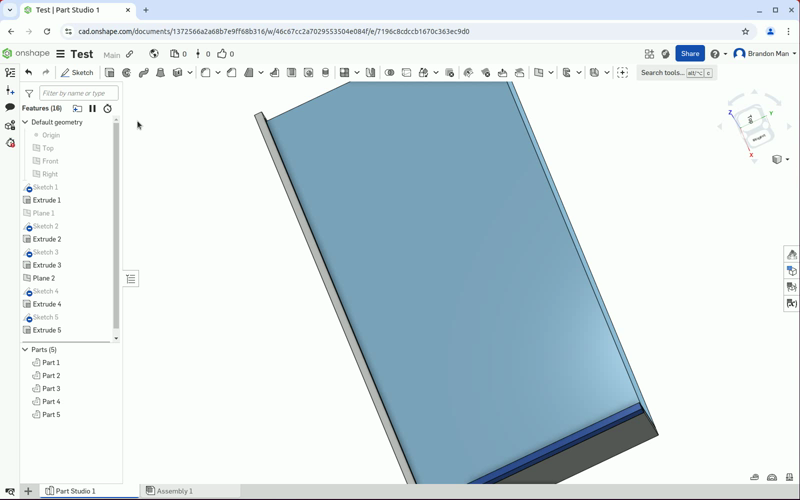
key(up, 2)
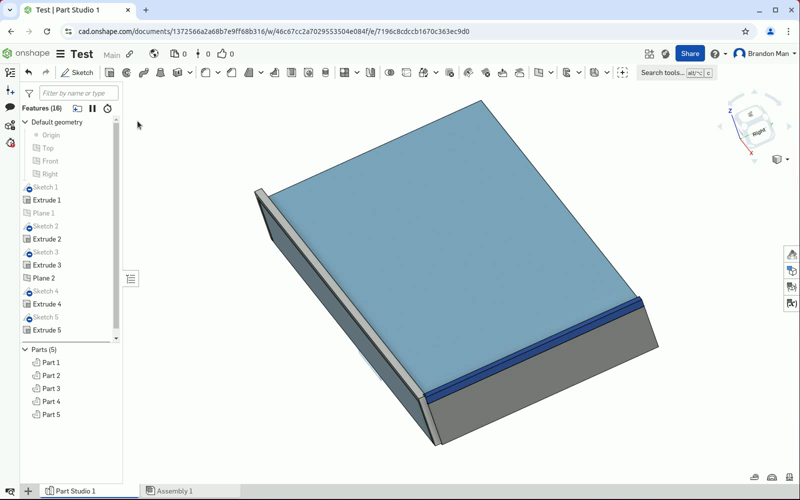
key(right, 2)
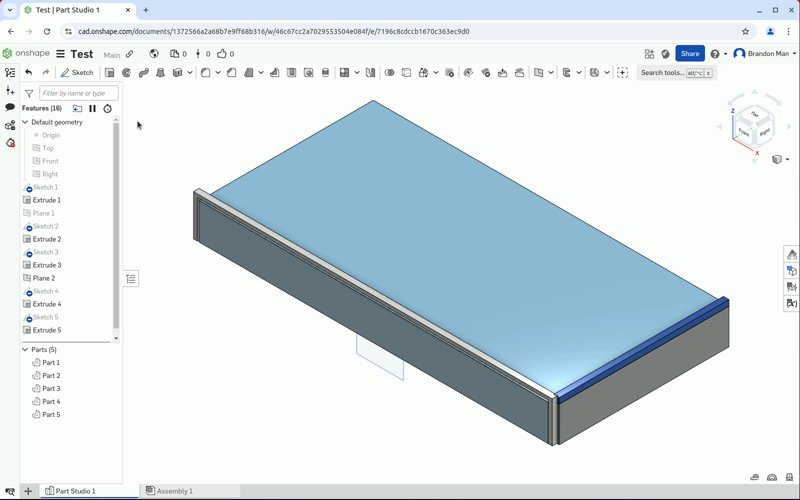
mouse_move(69, 189)
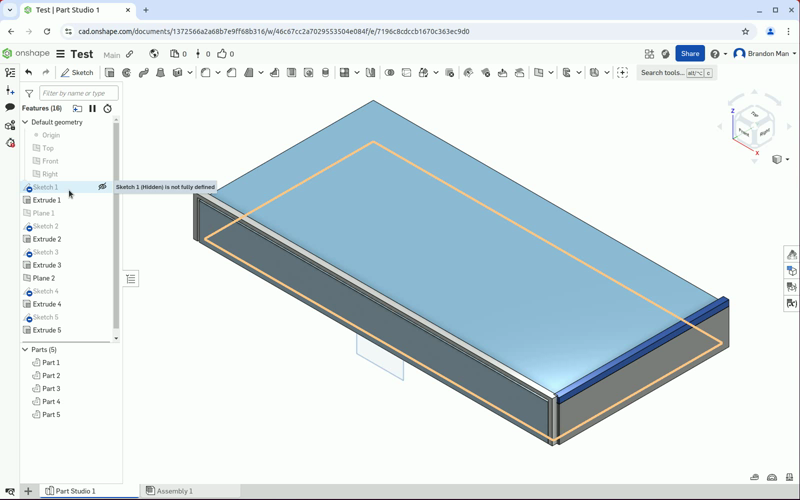
click(69, 189)